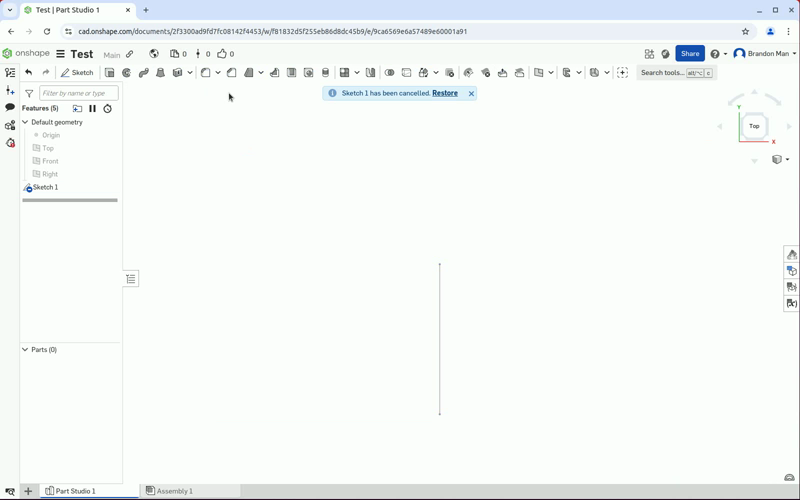
key(shift+h)
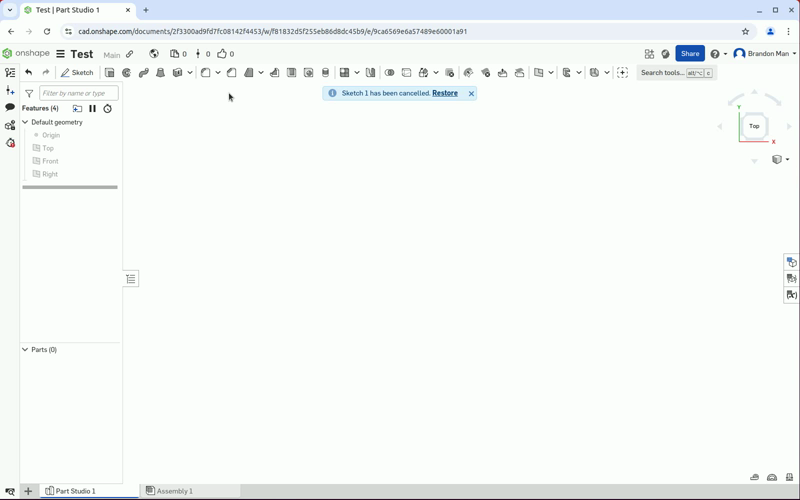
mouse_move(73, 352)
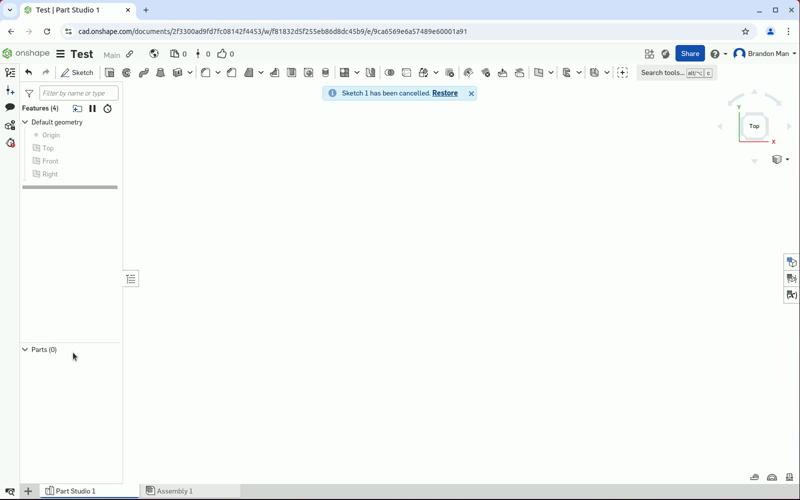
key(y)
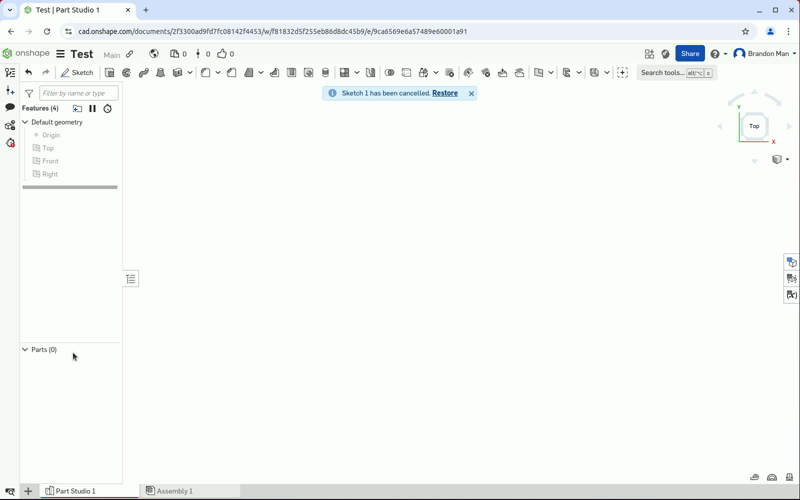
key(shift+p)
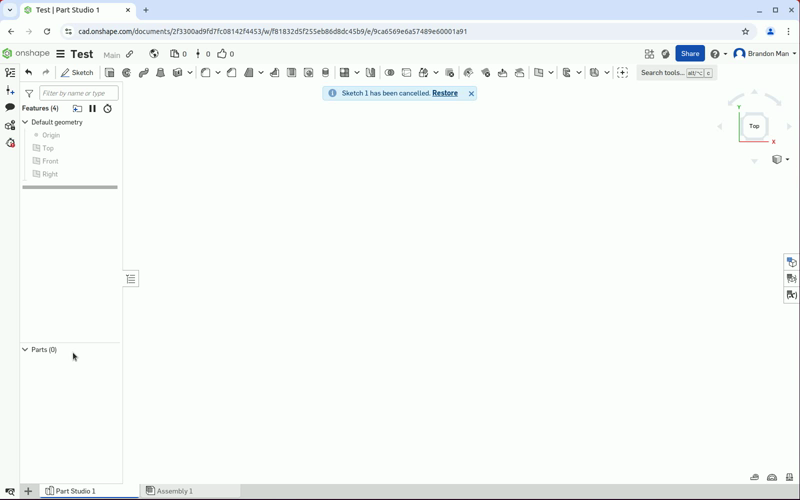
key(space)
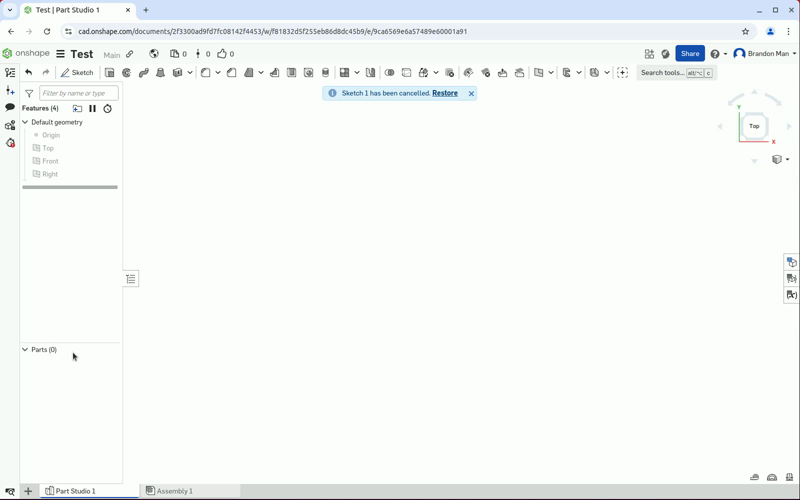
key_down(shift)
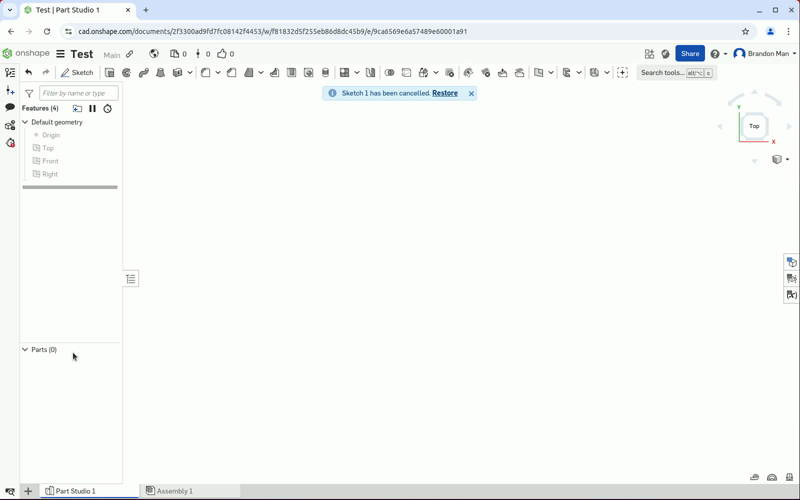
key(up)
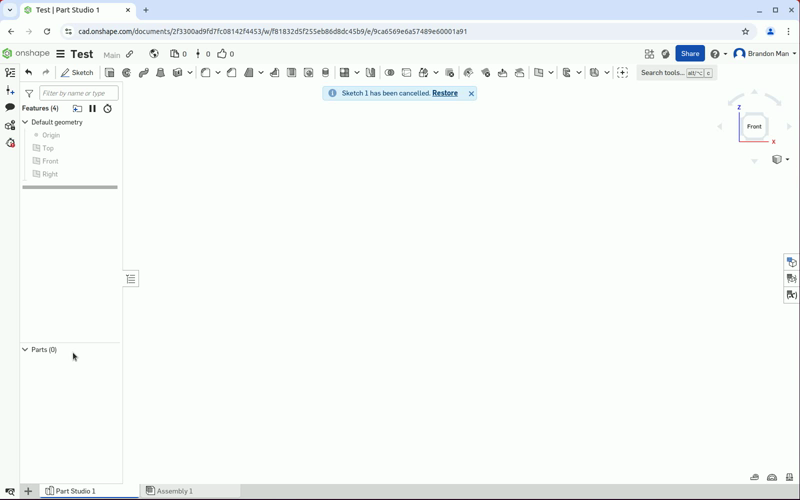
key_up(shift)
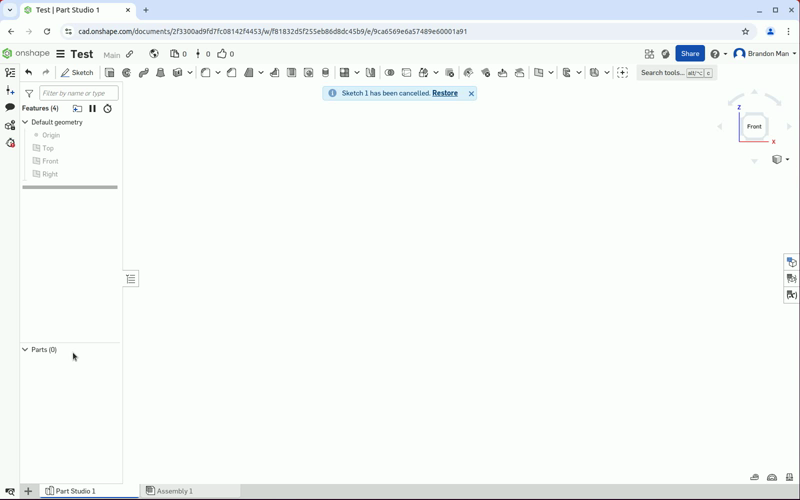
mouse_move(73, 352)
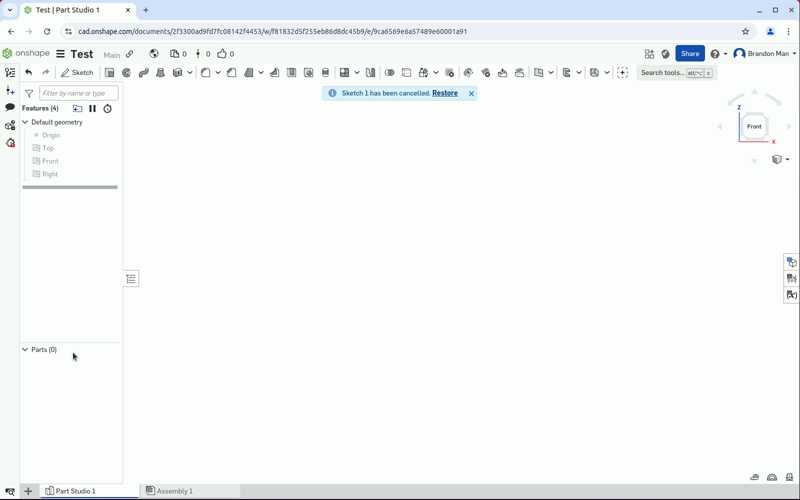
key(shift+y)
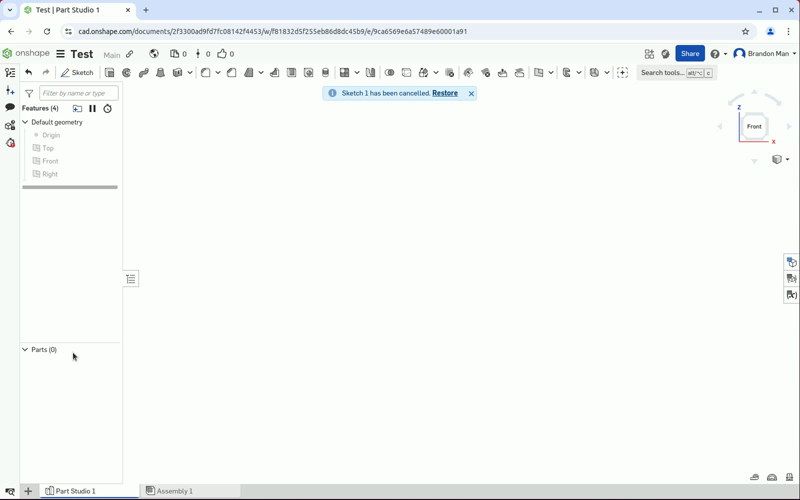
key(shift+s)
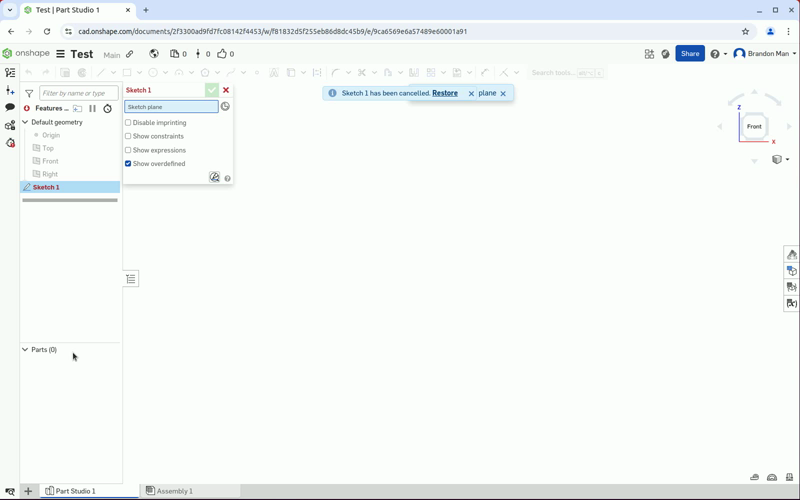
mouse_move(73, 163)
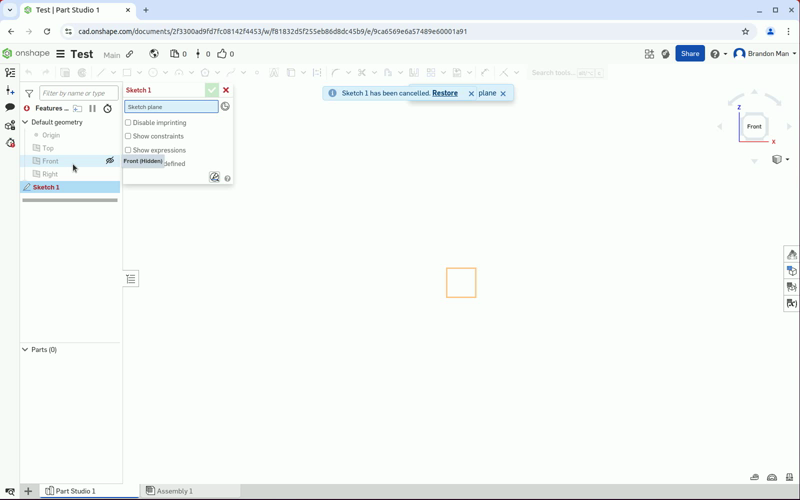
click(73, 163)
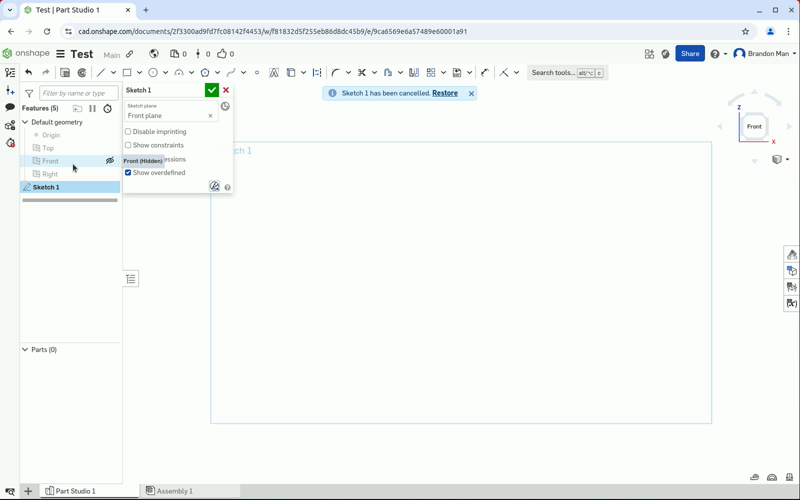
mouse_move(73, 352)
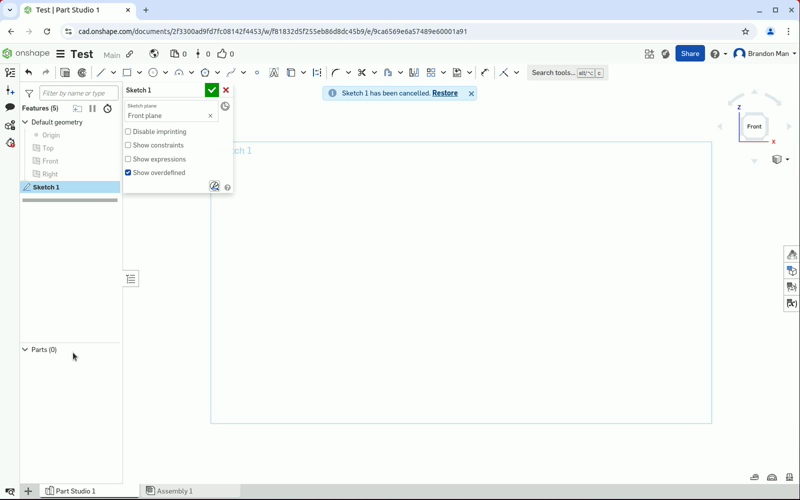
key(y)
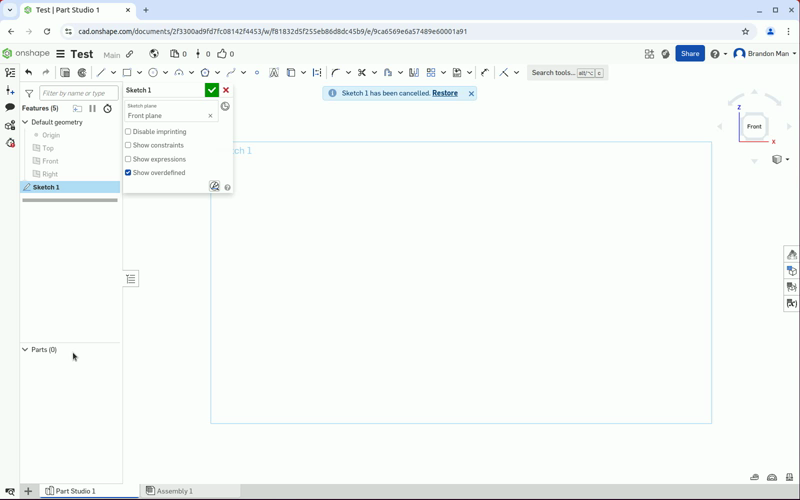
key(c)
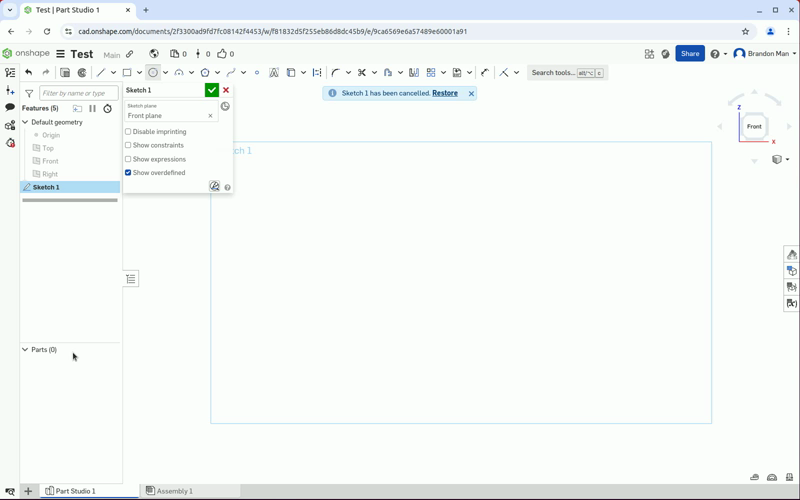
key_down(shift)
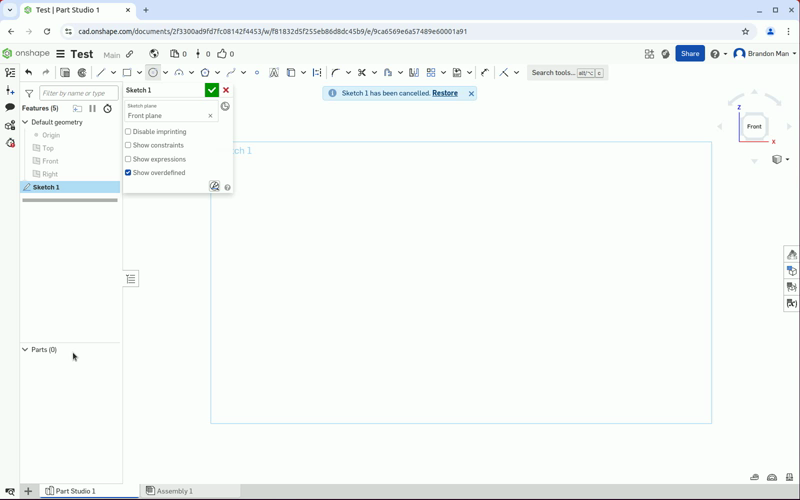
mouse_move(461, 282)
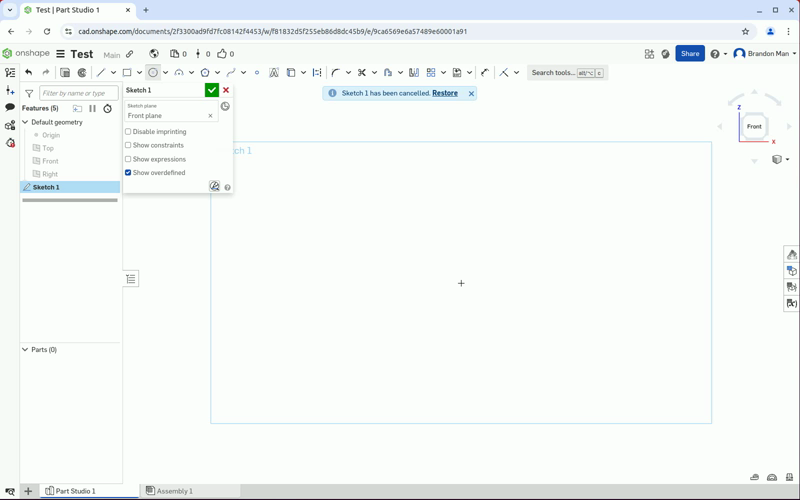
click(461, 282)
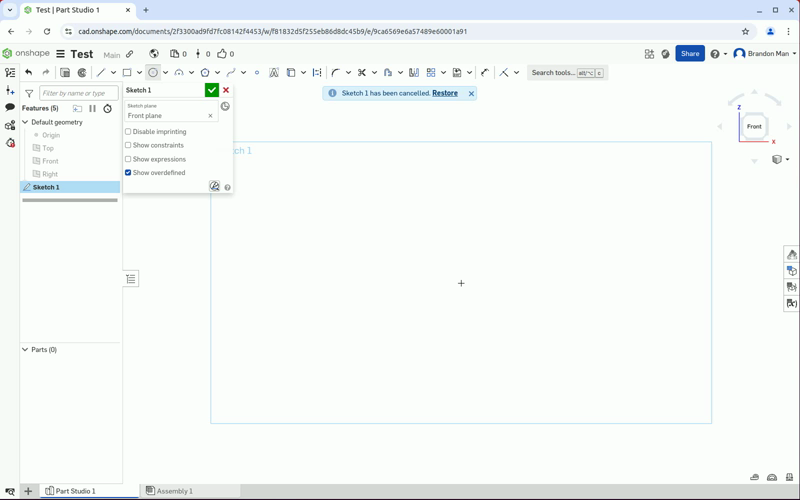
key_up(shift)
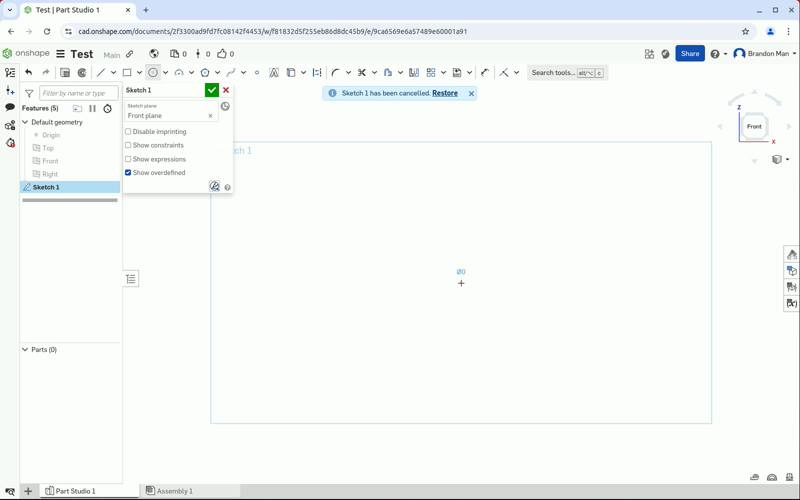
mouse_move(470, 282)
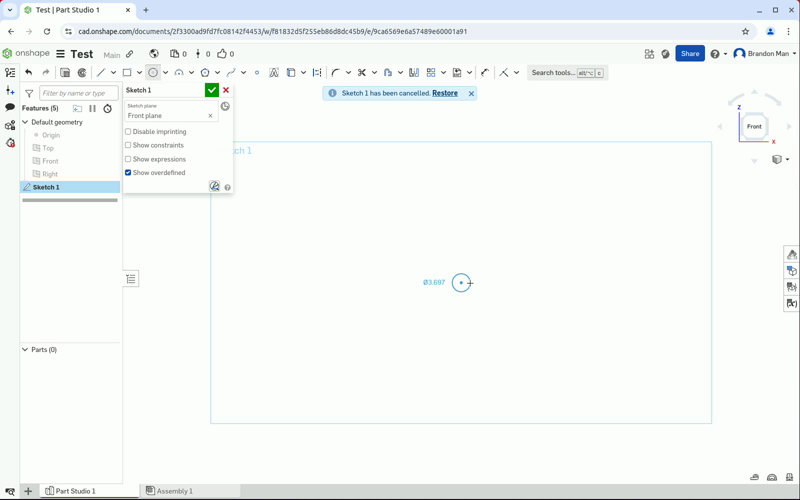
click(470, 282)
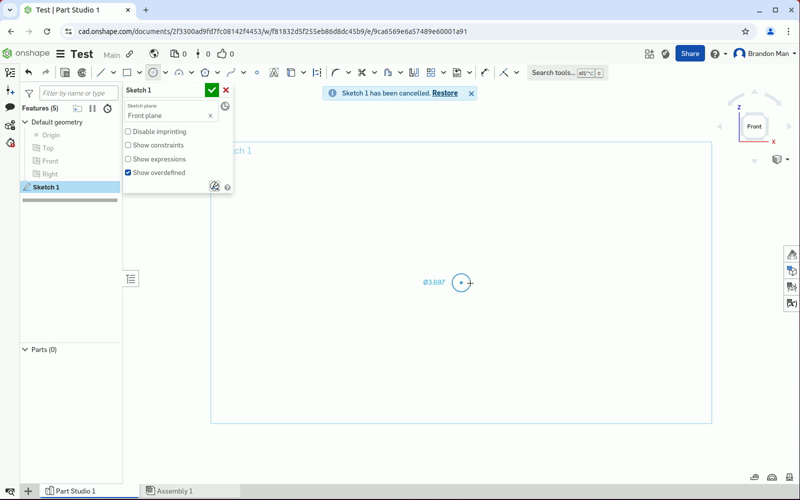
key(esc)
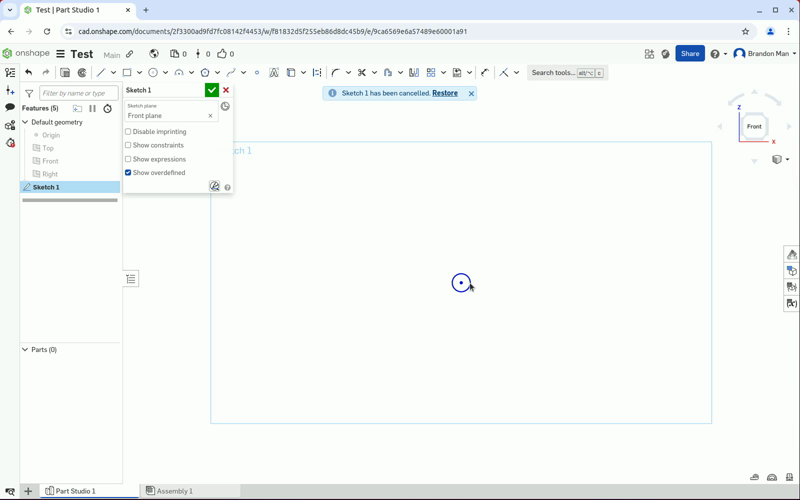
key(c)
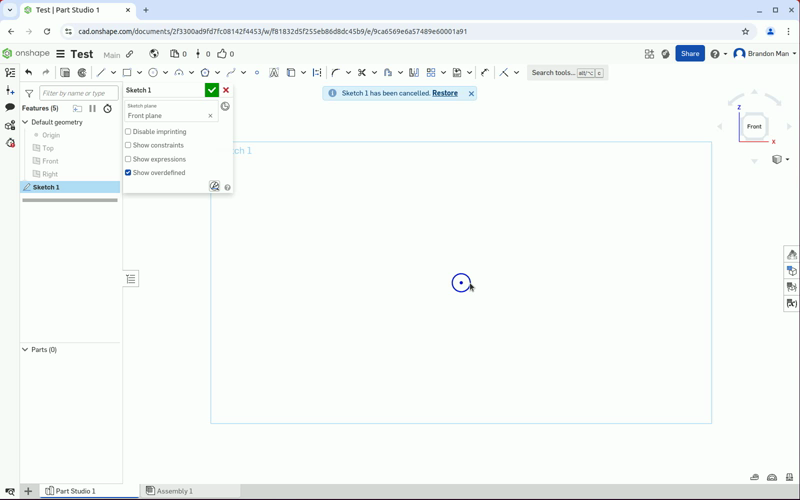
key_down(shift)
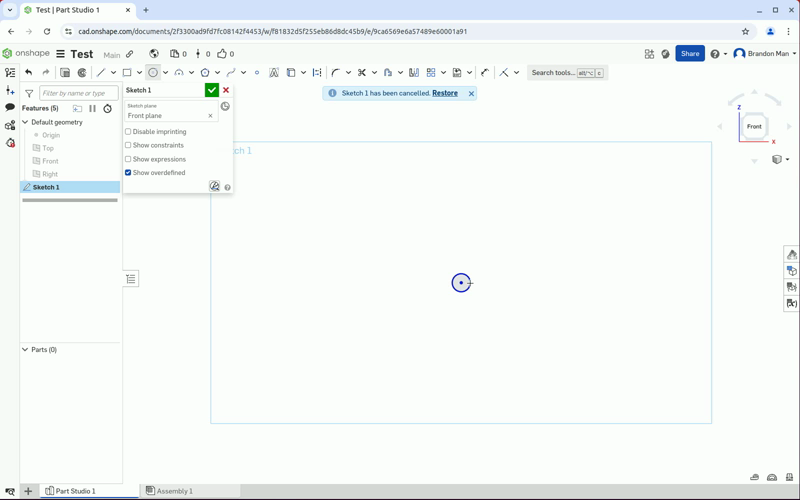
mouse_move(461, 282)
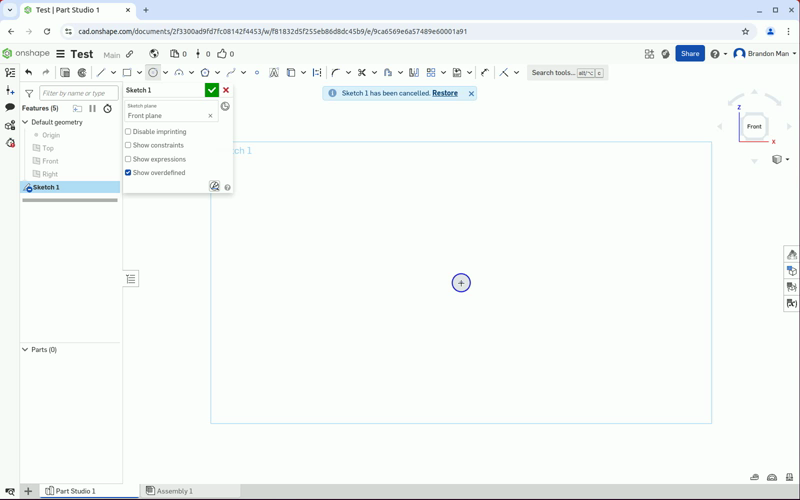
click(461, 282)
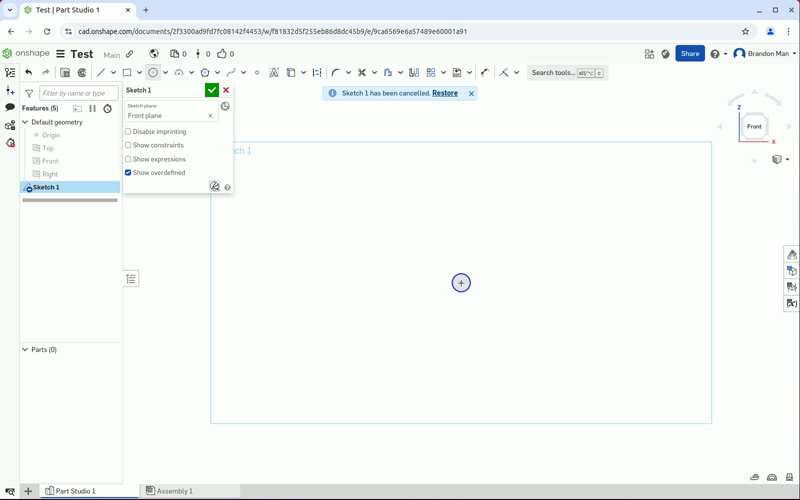
key_up(shift)
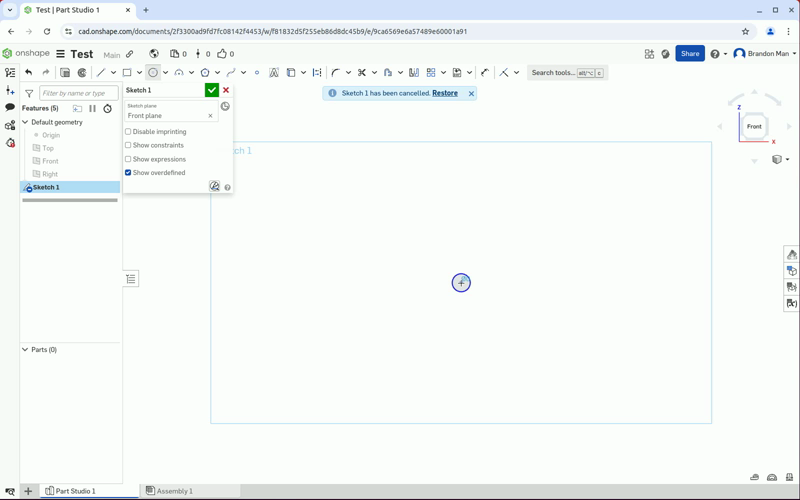
mouse_move(464, 282)
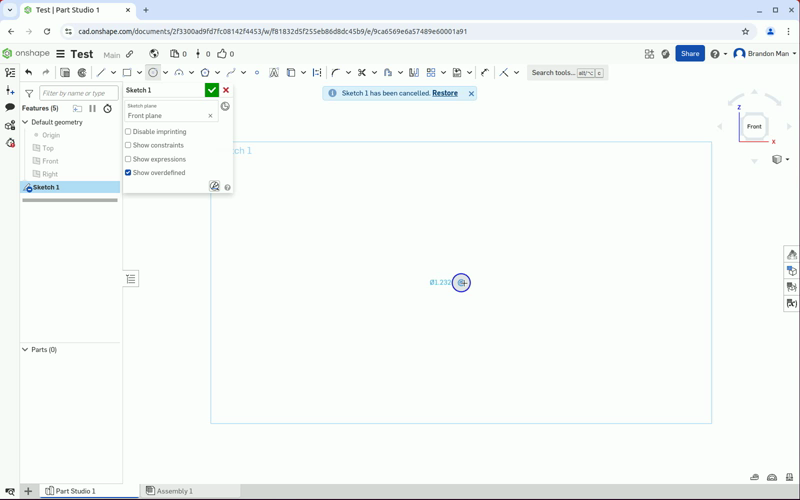
scroll(6)
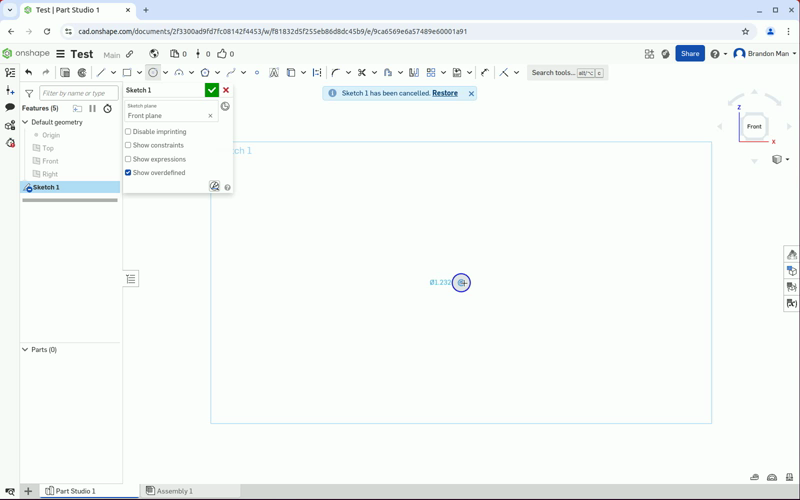
scroll(6)
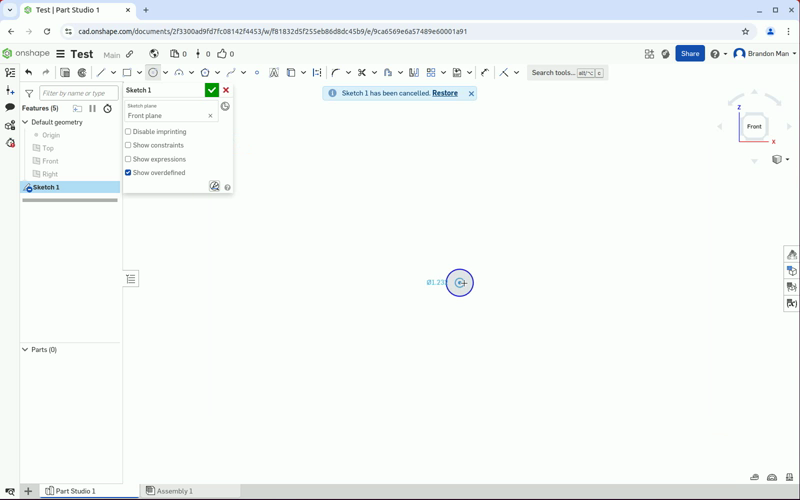
scroll(6)
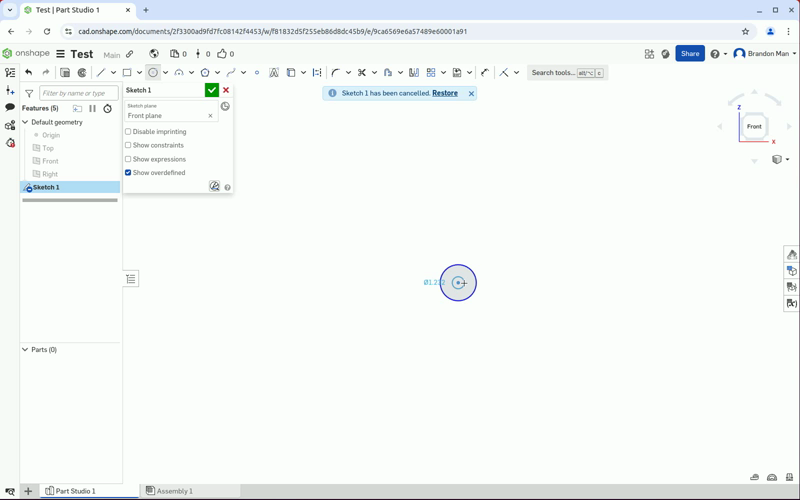
scroll(6)
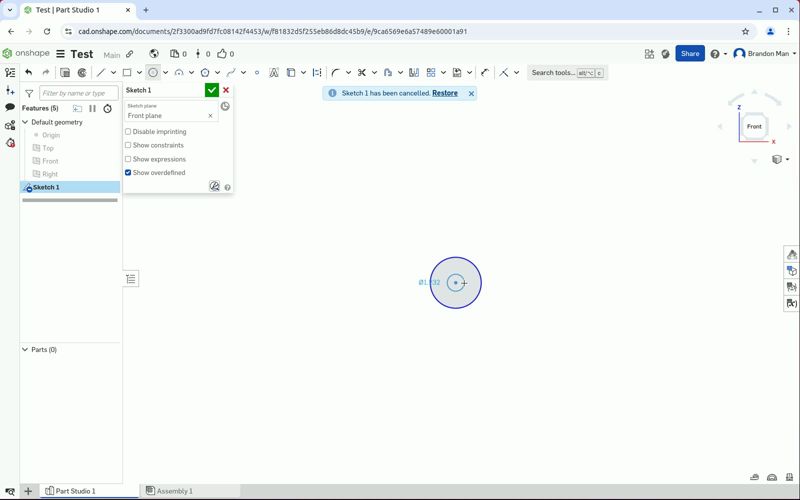
scroll(6)
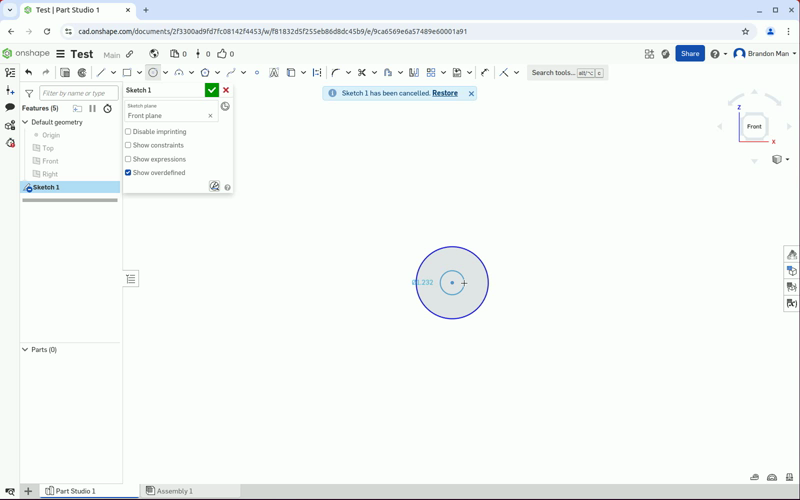
scroll(6)
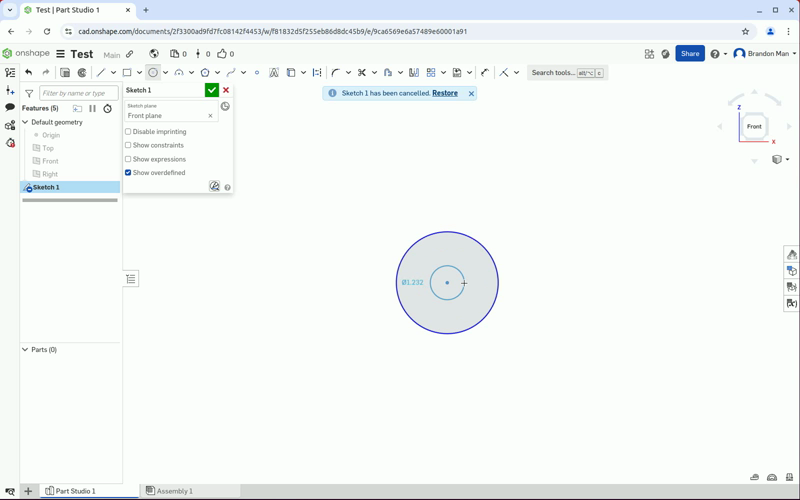
scroll(6)
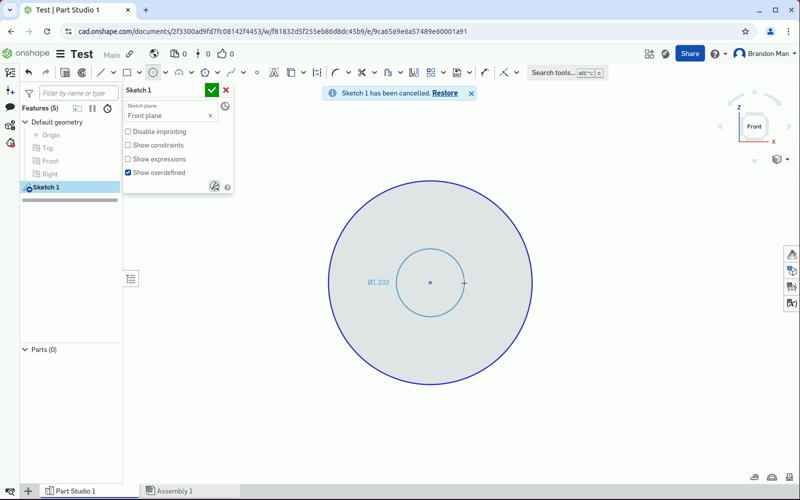
click(464, 282)
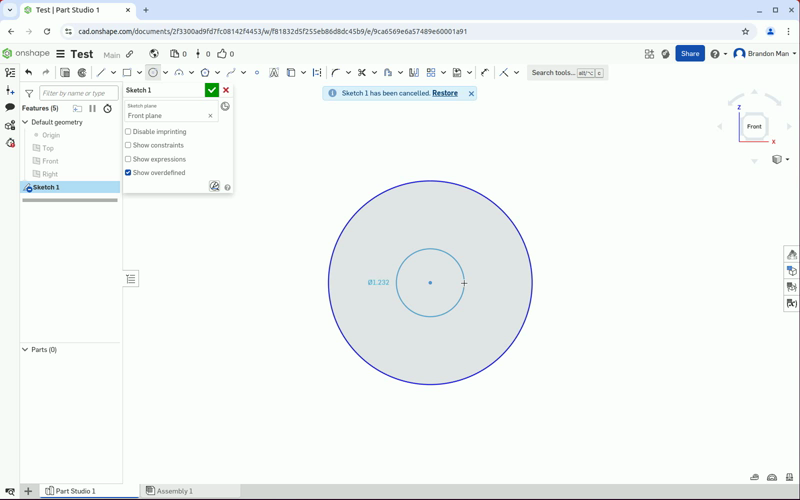
scroll(-6)
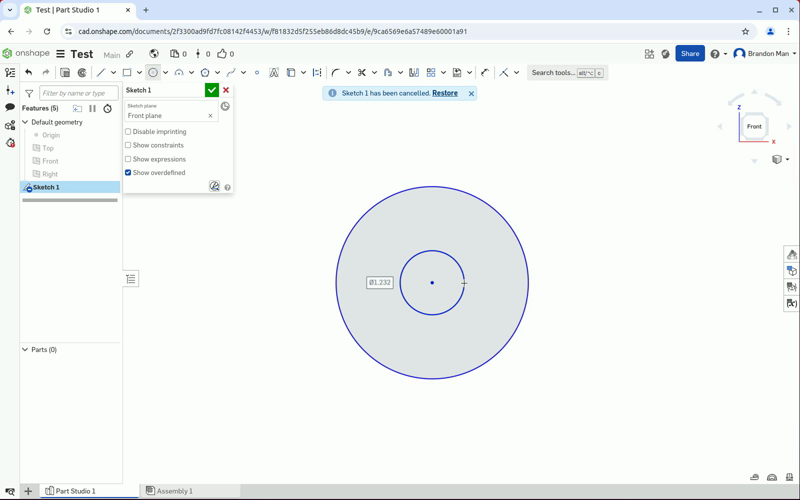
scroll(-6)
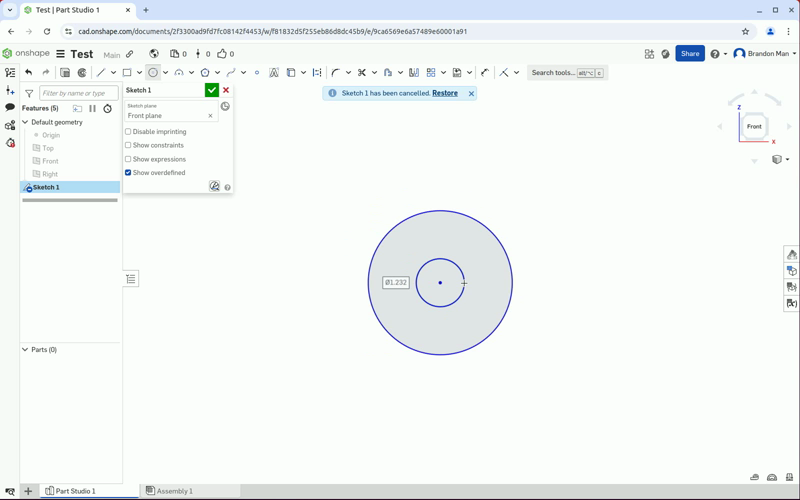
scroll(-6)
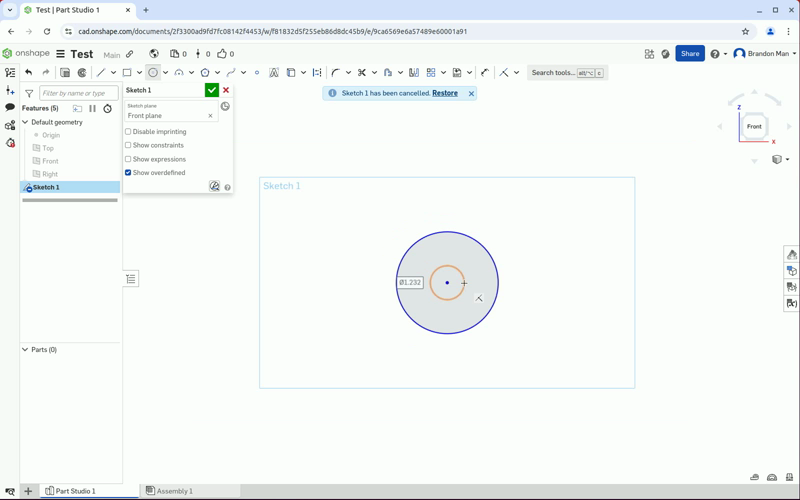
scroll(-6)
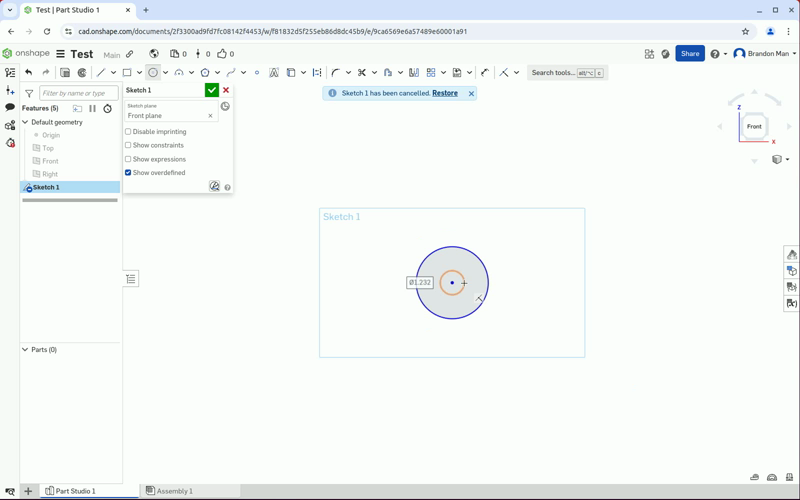
scroll(-6)
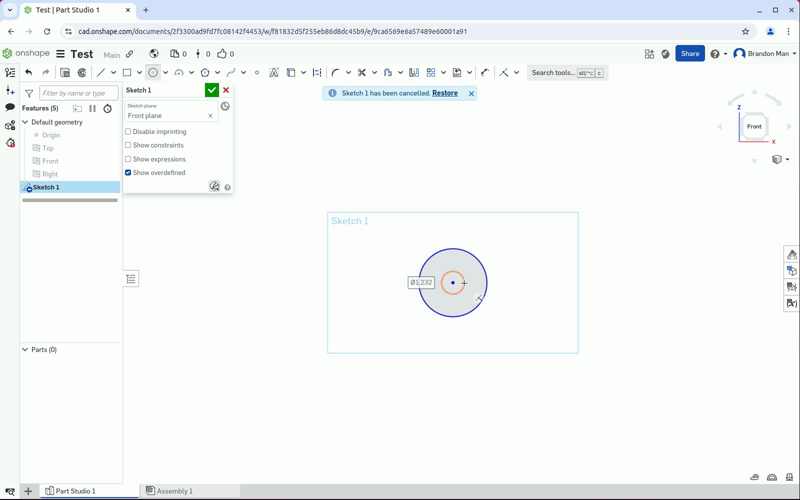
scroll(-6)
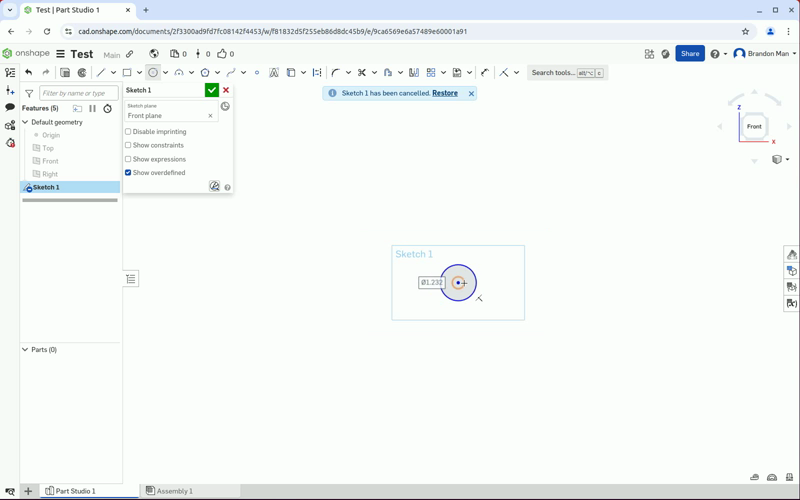
scroll(-6)
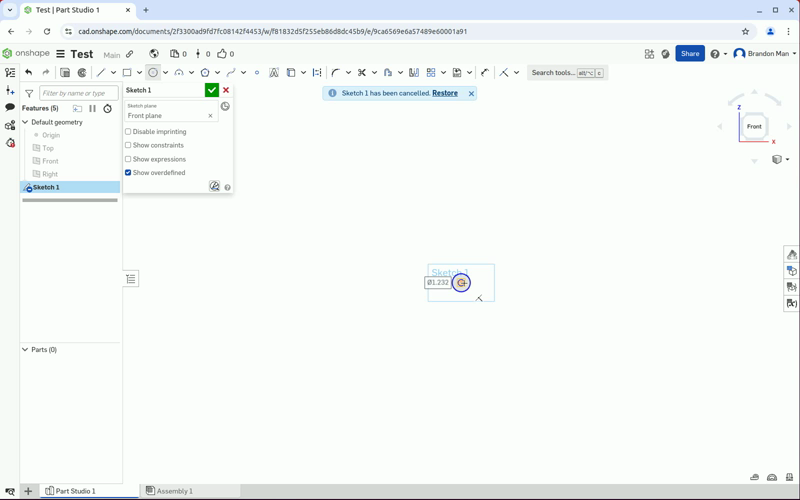
key(esc)
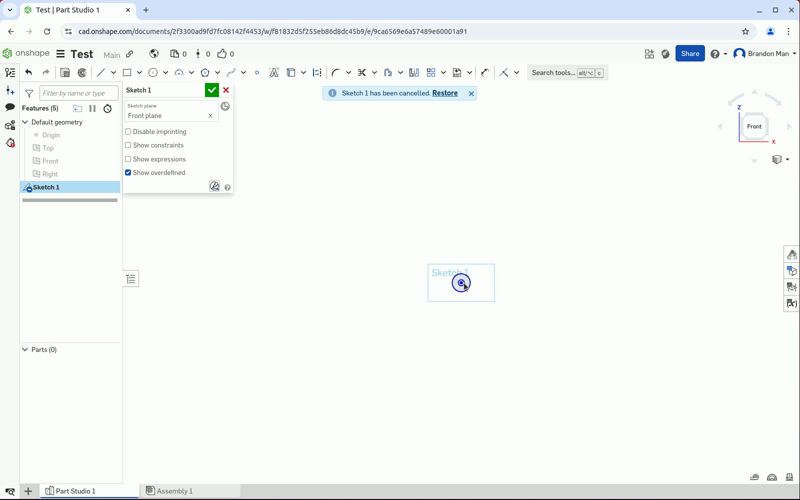
mouse_move(459, 277)
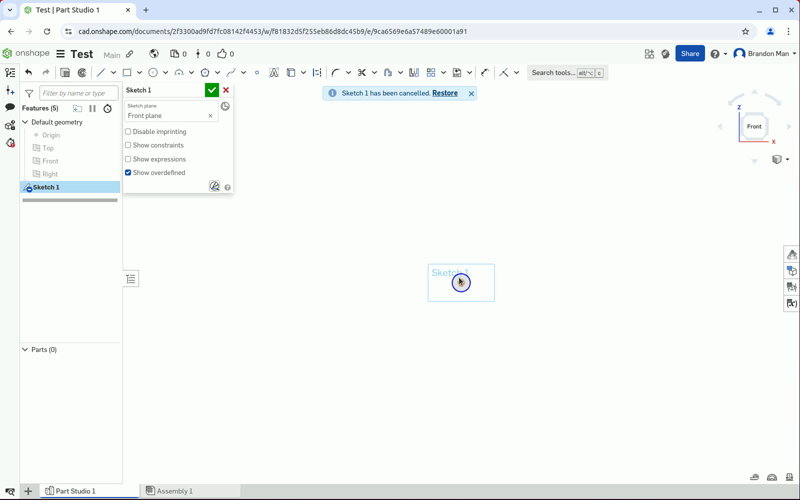
scroll(6)
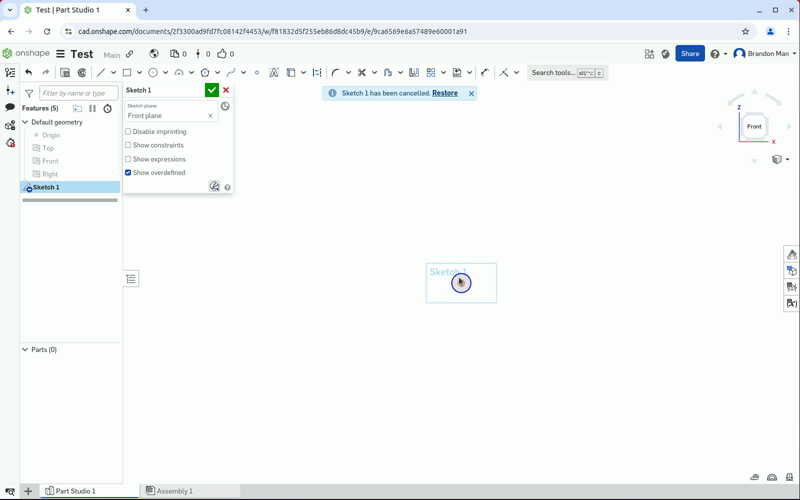
scroll(6)
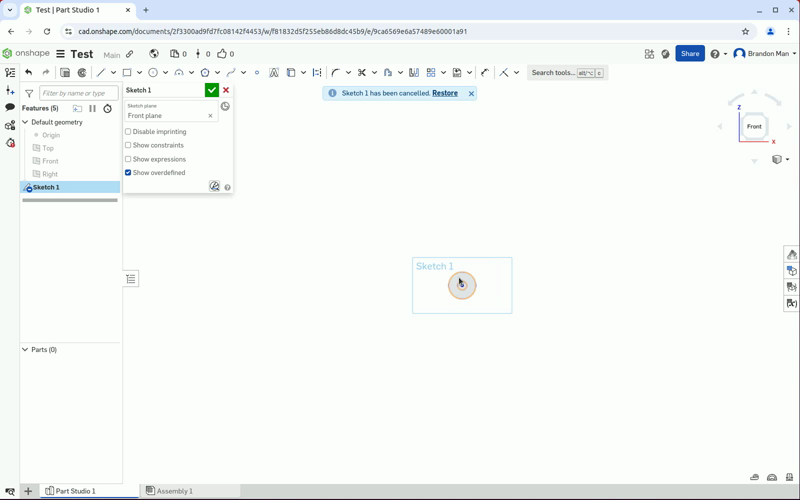
scroll(6)
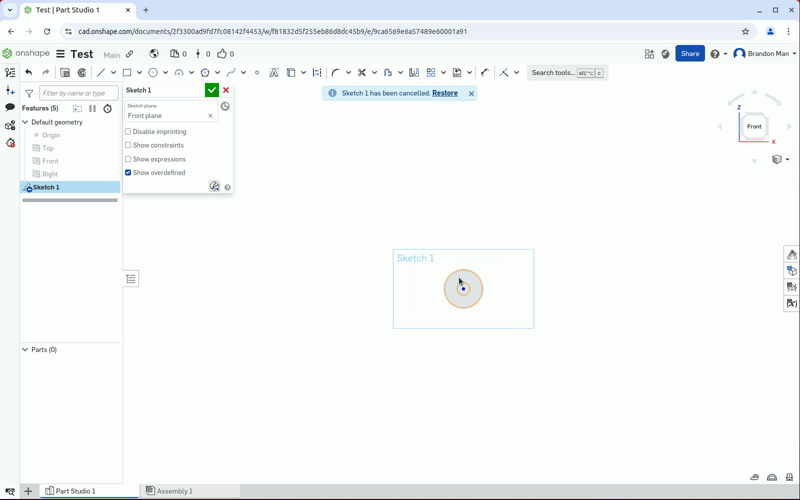
scroll(6)
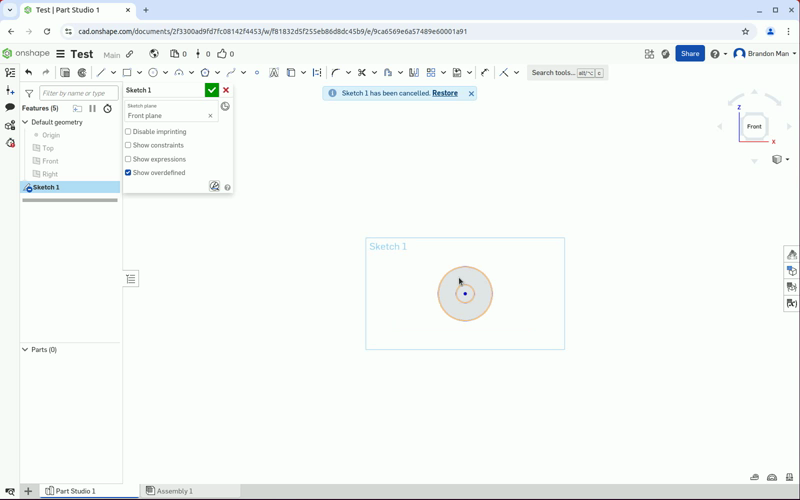
scroll(6)
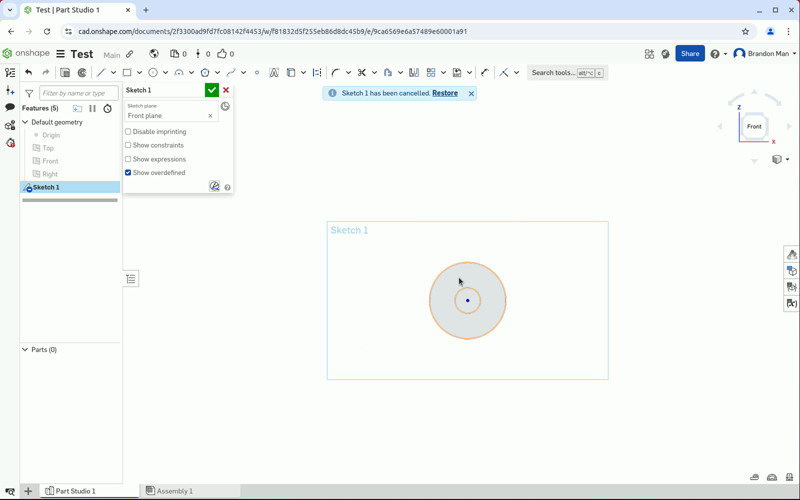
scroll(6)
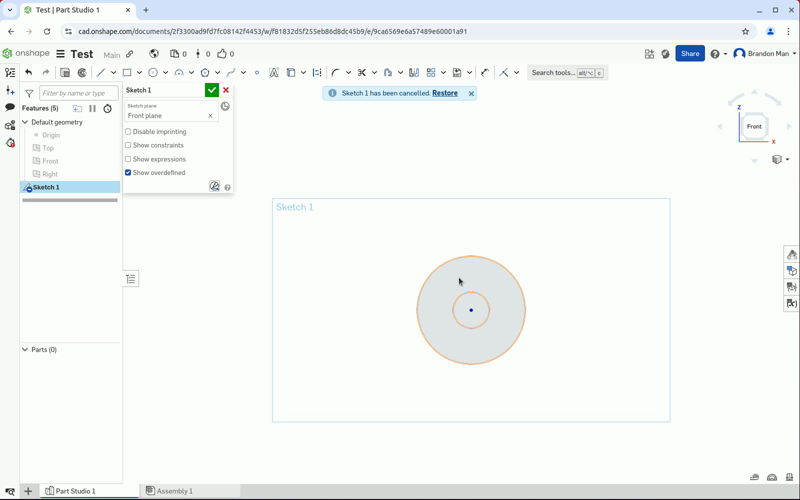
scroll(6)
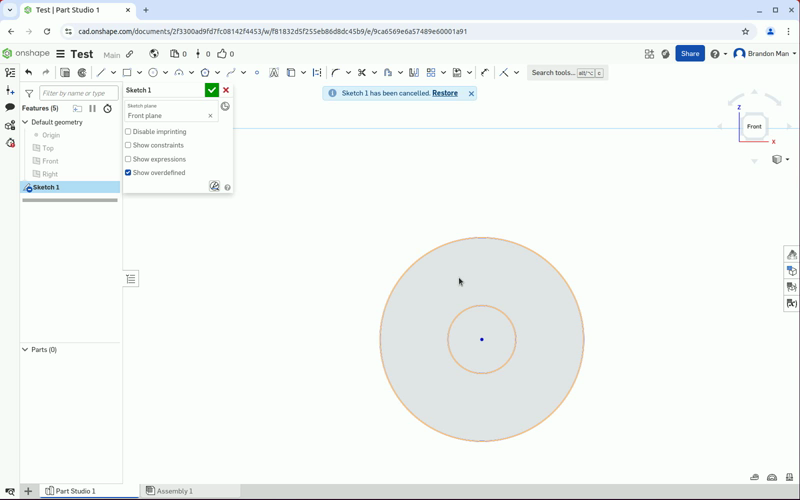
click(459, 277)
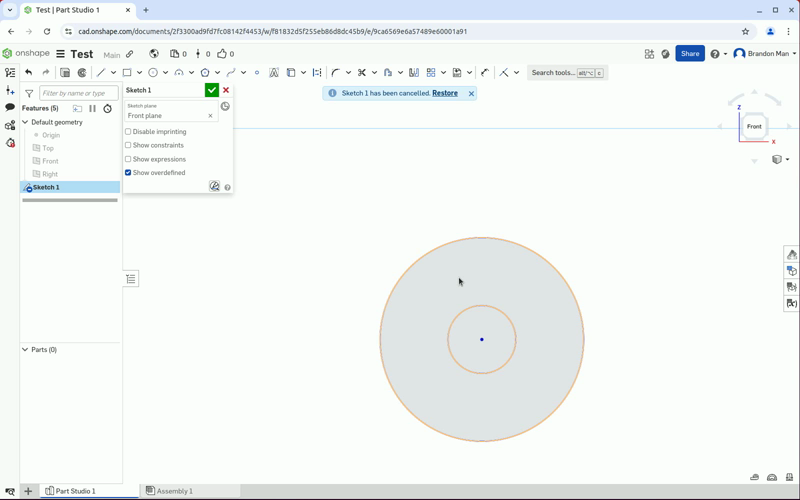
scroll(-6)
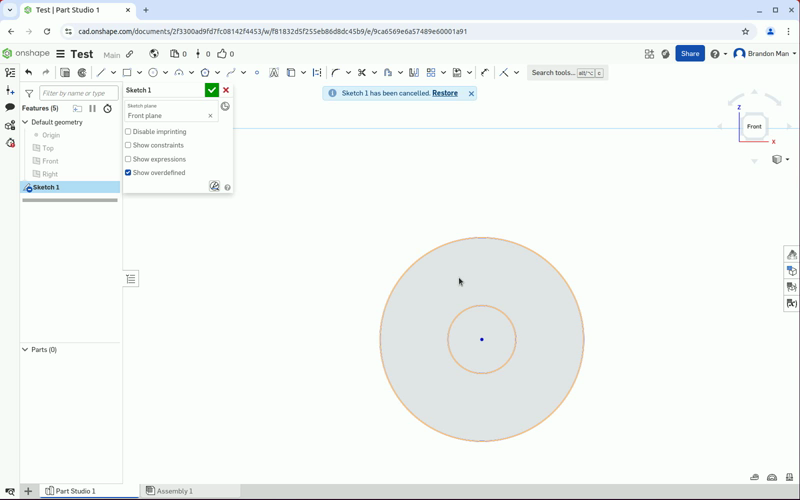
scroll(-6)
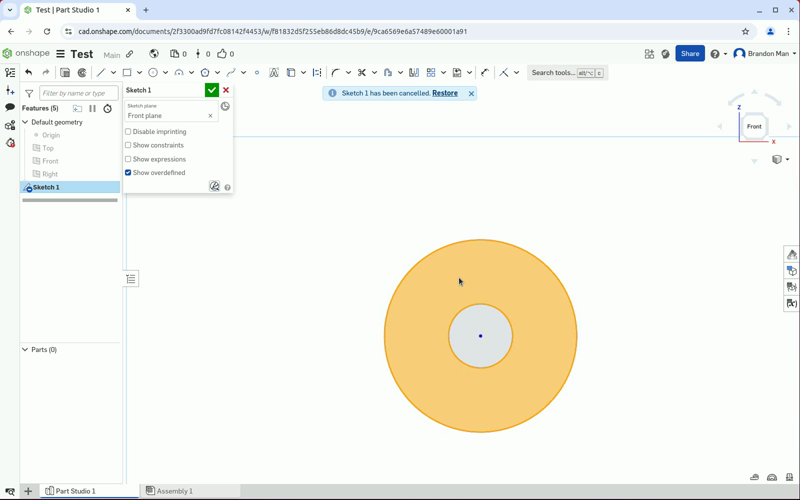
scroll(-6)
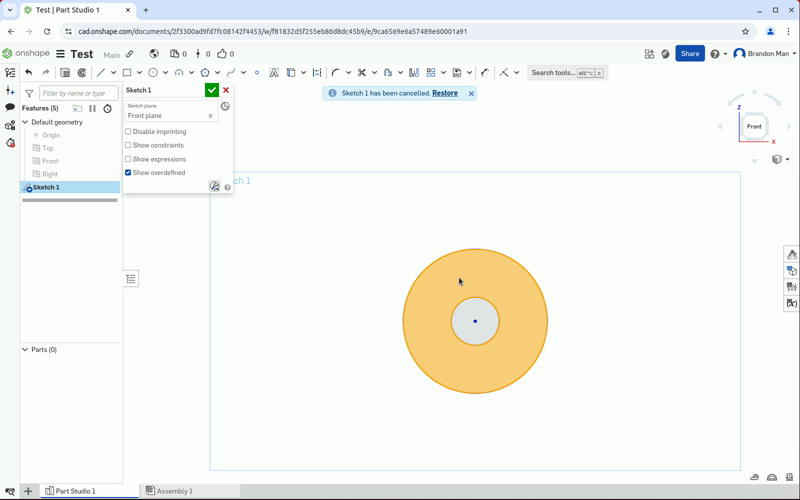
scroll(-6)
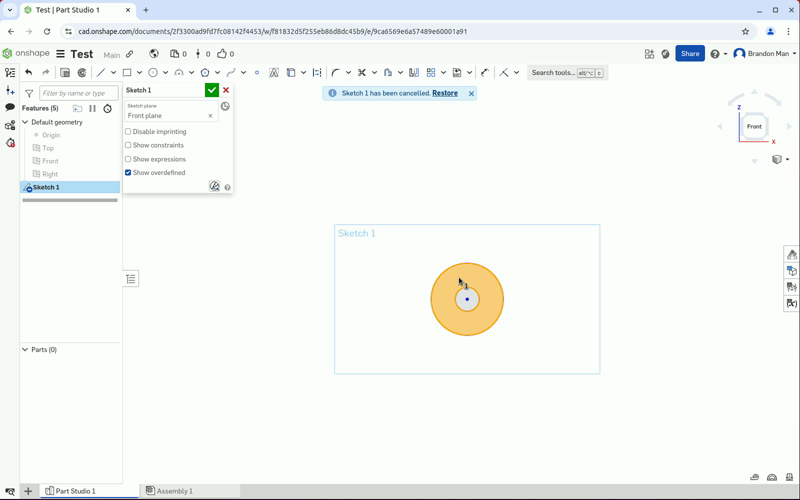
scroll(-6)
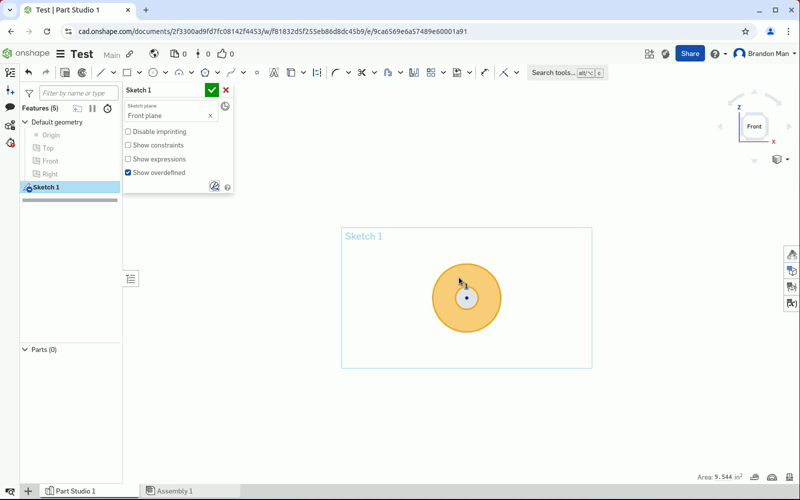
scroll(-6)
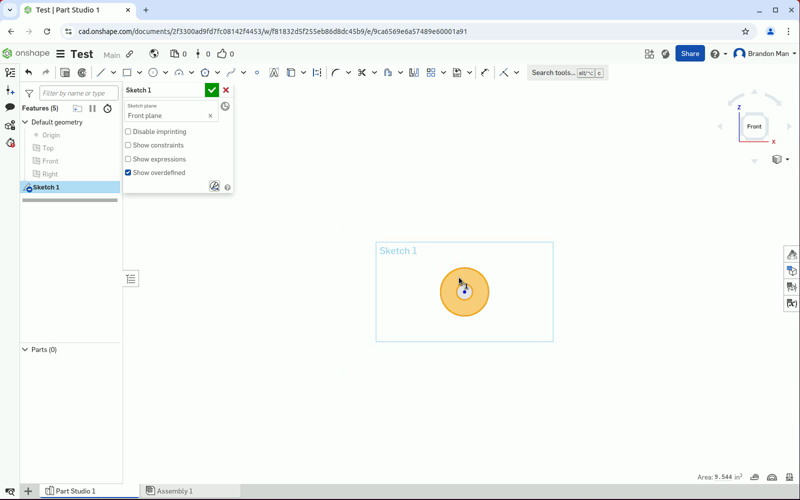
scroll(-6)
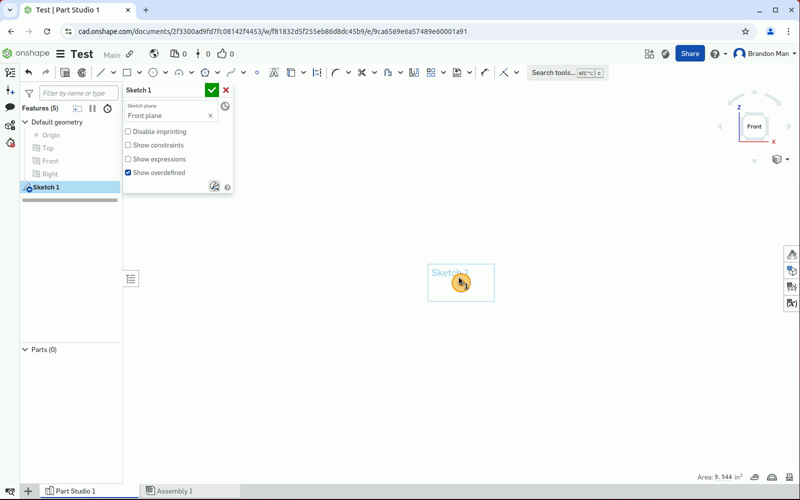
mouse_move(73, 352)
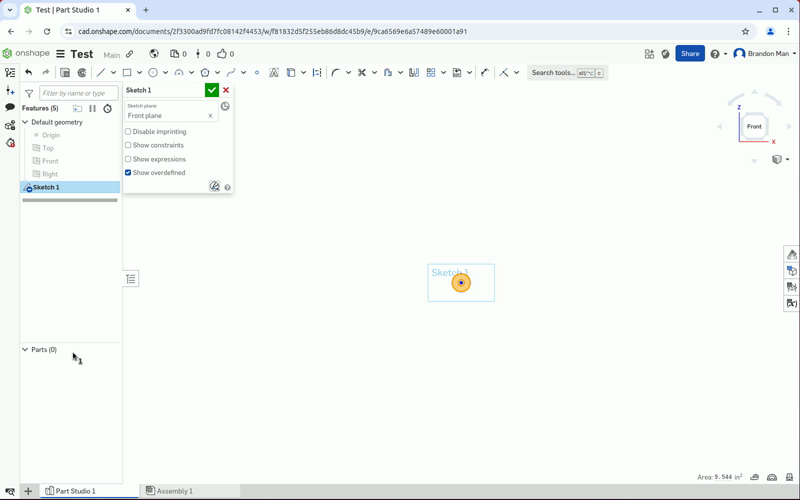
key(shift+y)
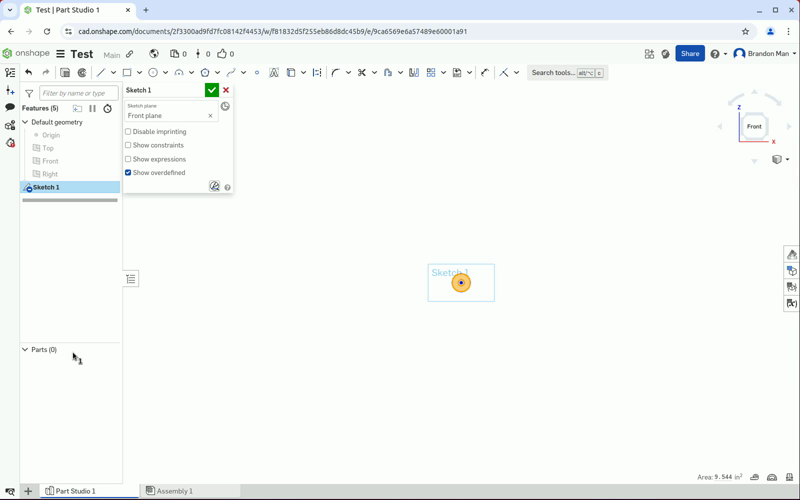
key(shift+e)
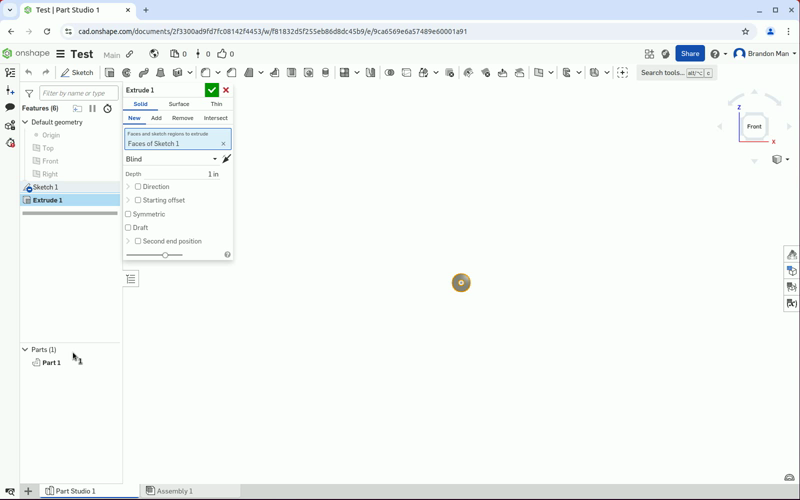
mouse_move(143, 106)
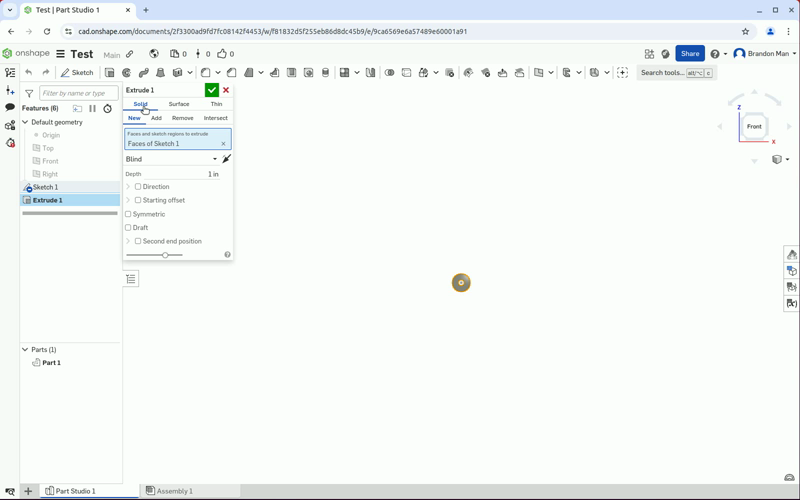
click(143, 106)
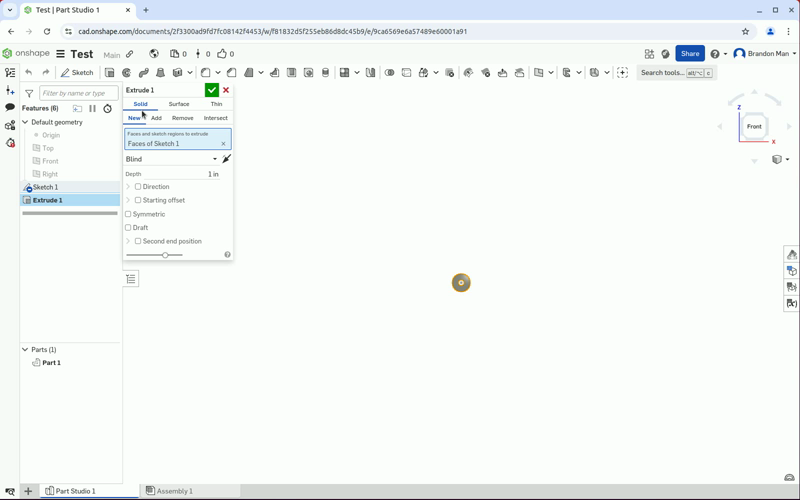
mouse_move(137, 120)
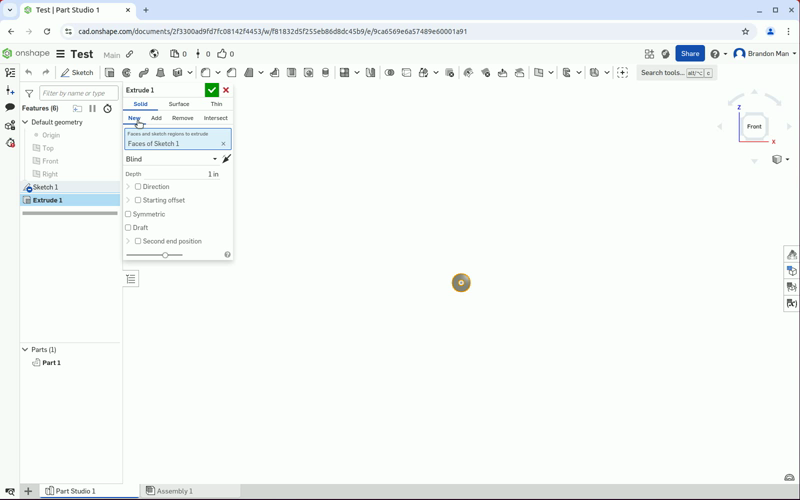
click(137, 120)
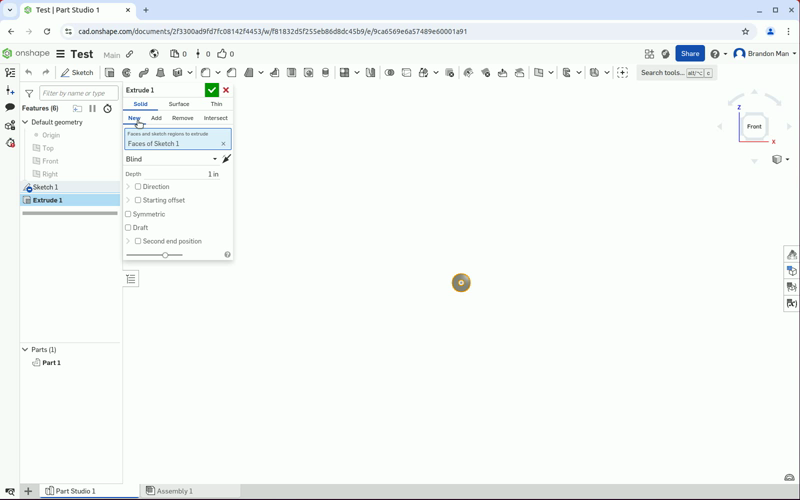
key(tab, 4)
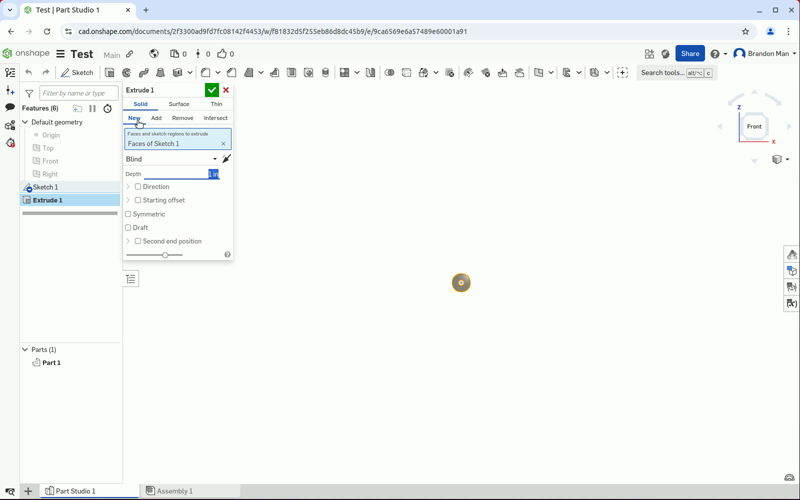
text(0.481)
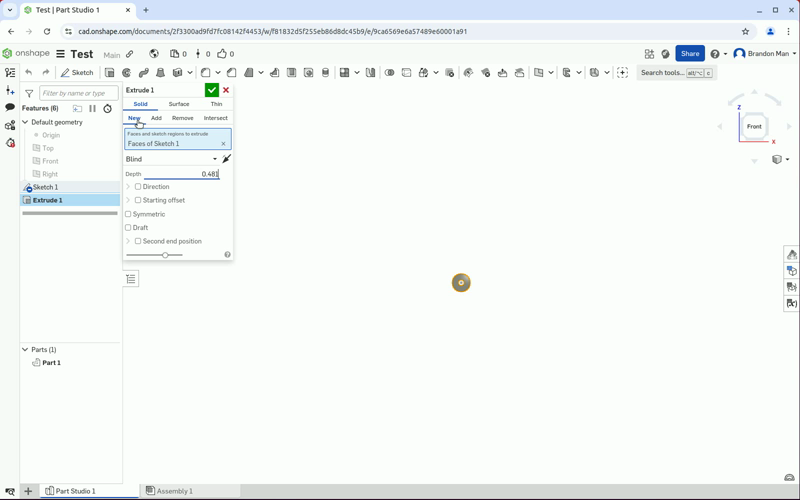
key(enter)
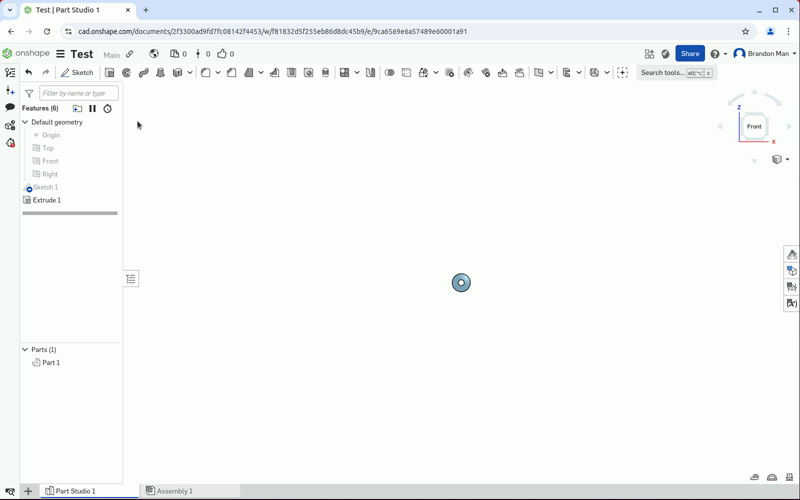
key(shift+h)
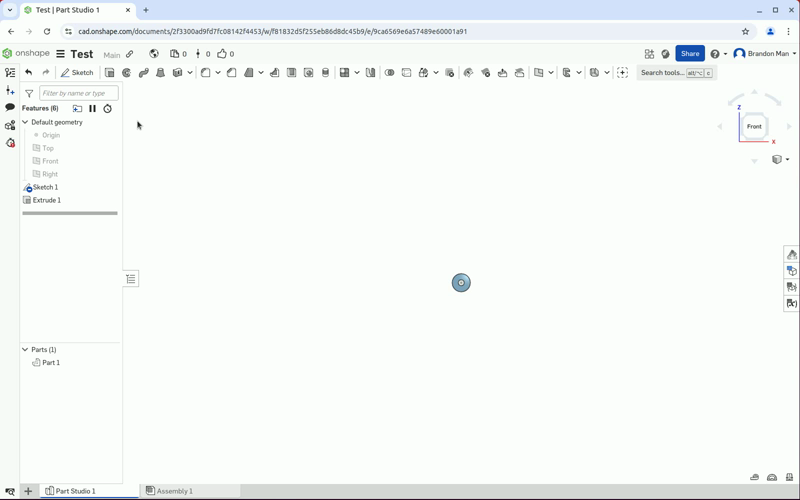
key(shift+h)
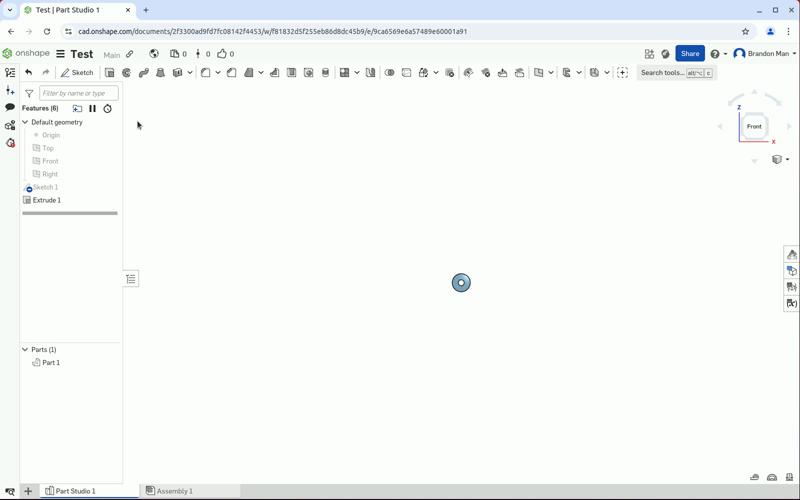
mouse_move(73, 189)
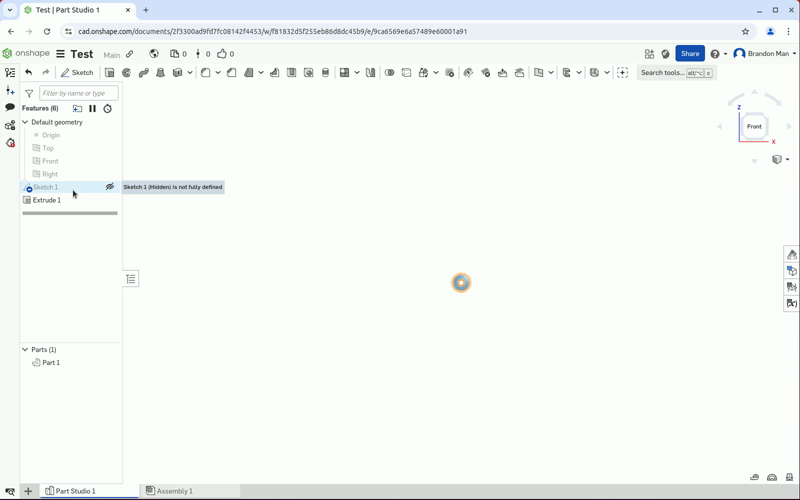
click(73, 189)
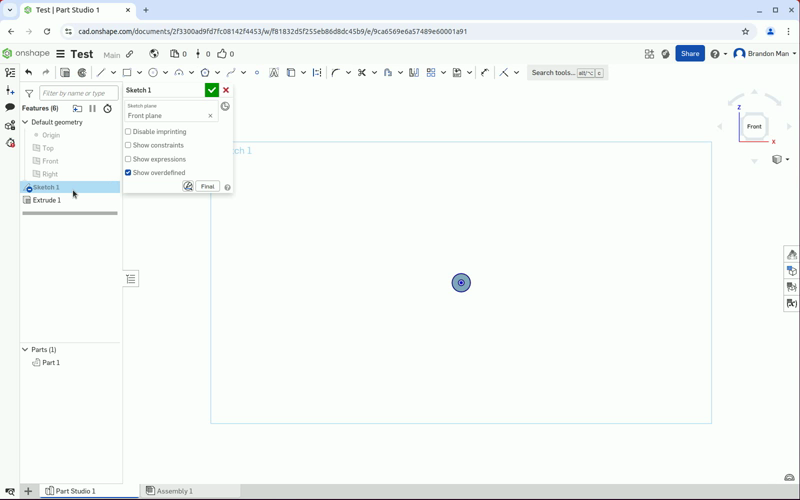
mouse_move(229, 92)
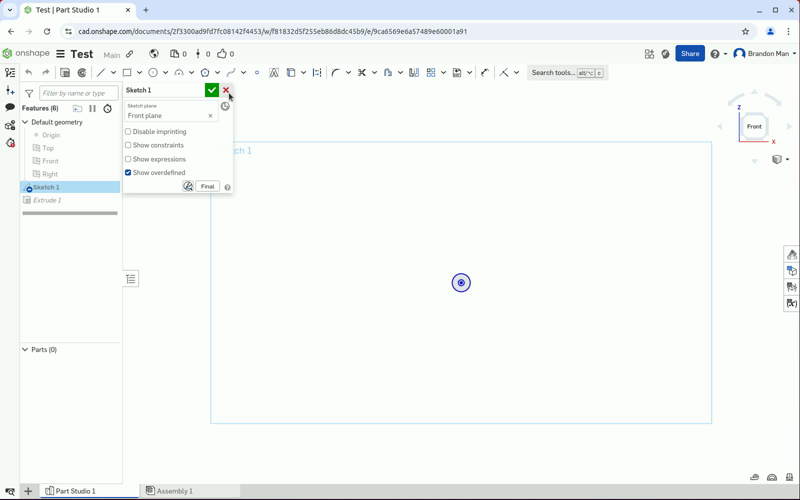
click(229, 92)
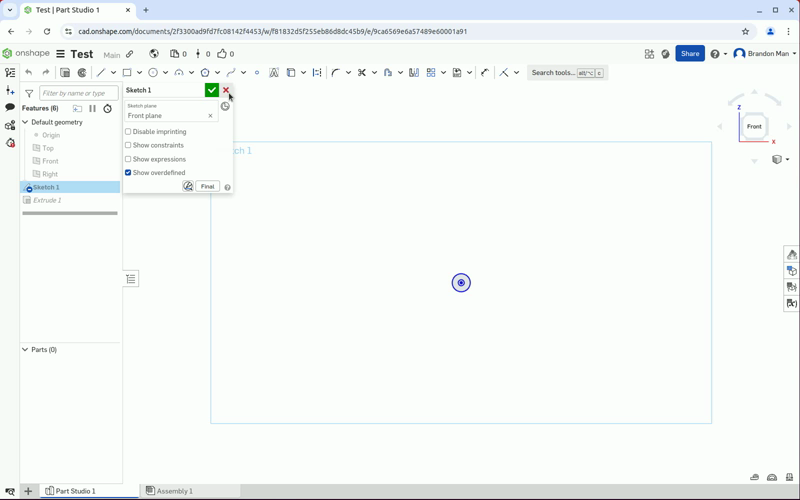
key(shift+s)
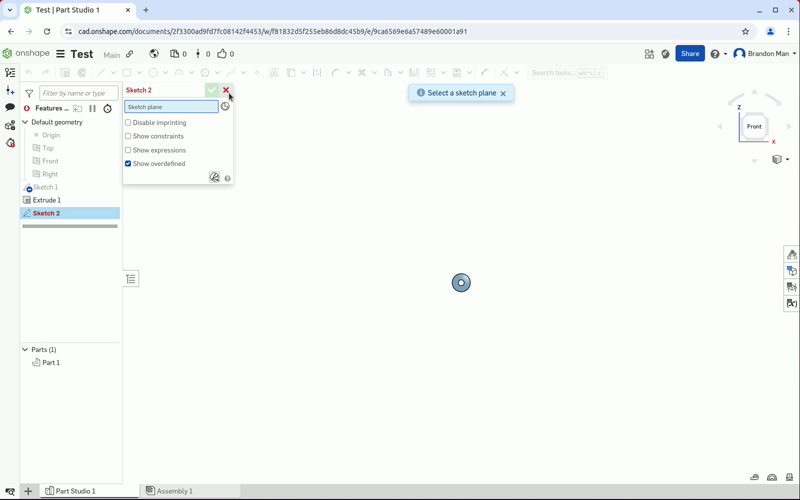
mouse_move(73, 163)
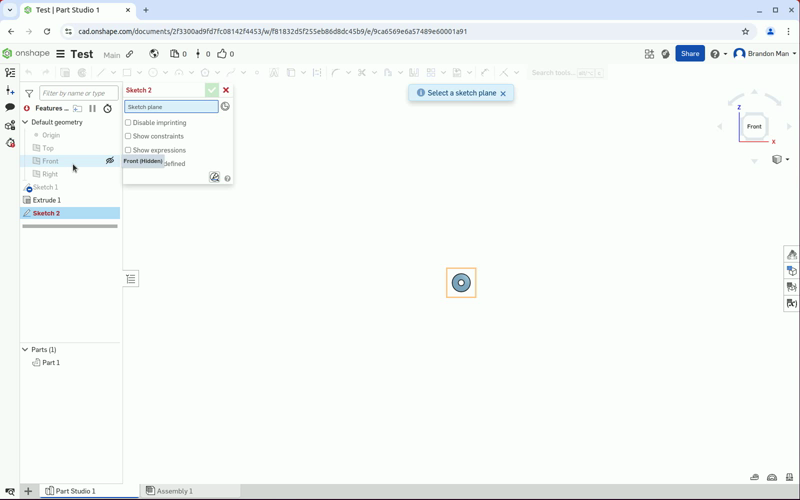
click(73, 163)
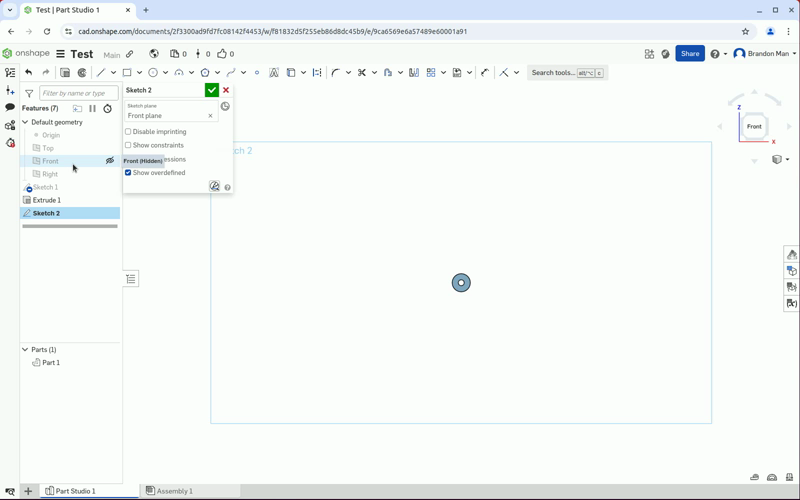
mouse_move(73, 352)
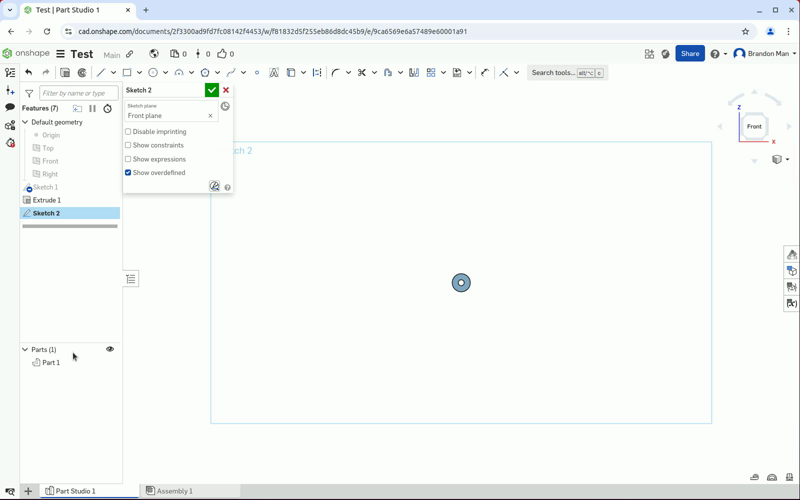
key(y)
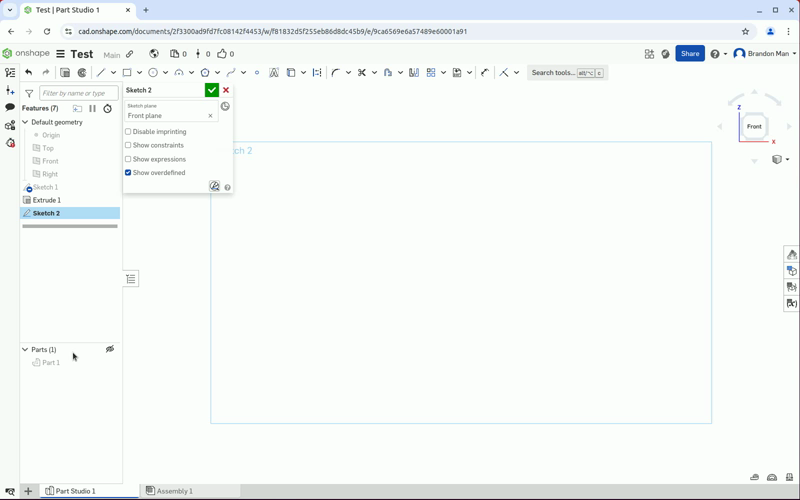
key(c)
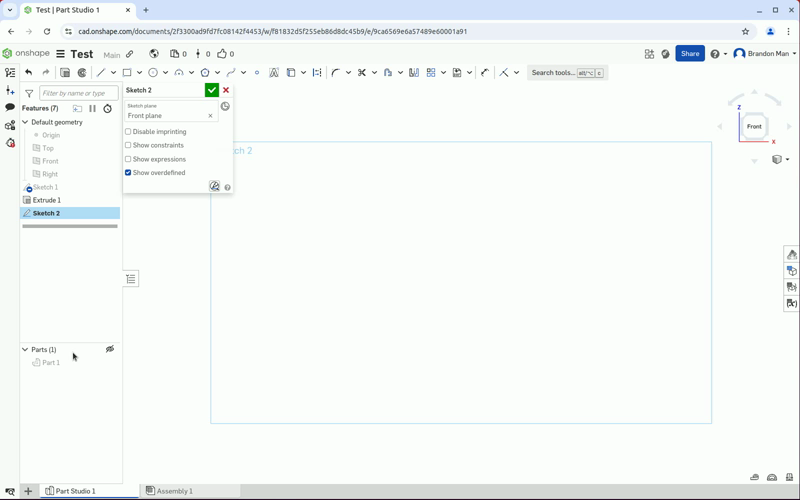
key_down(shift)
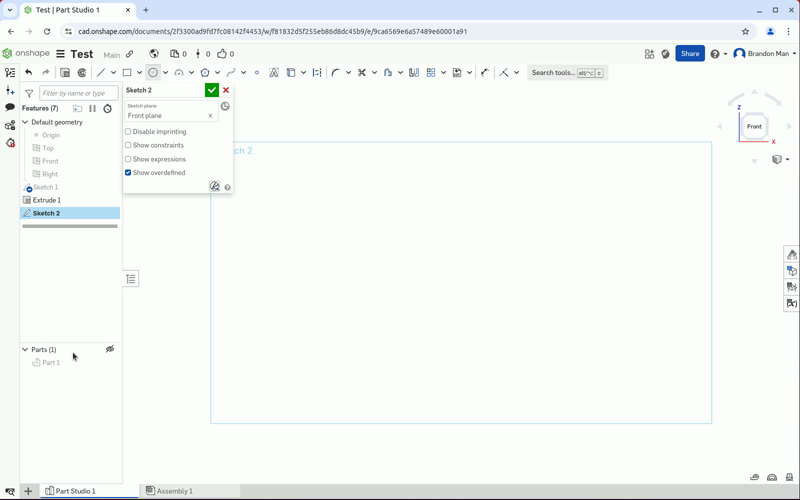
mouse_move(461, 178)
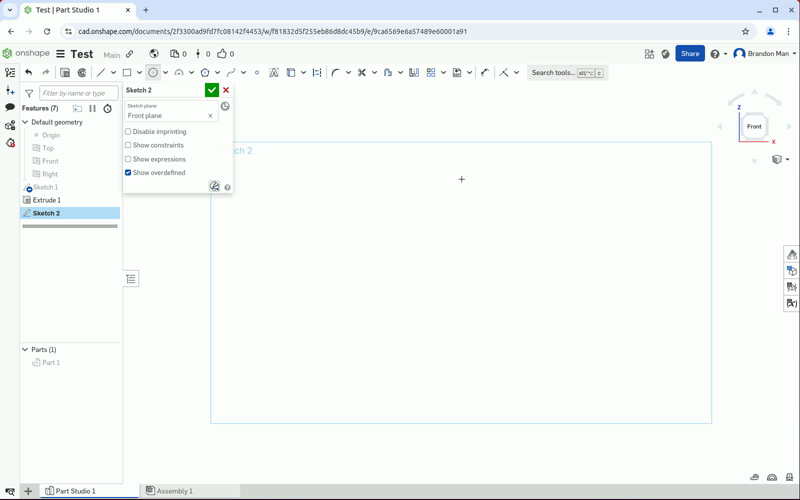
click(461, 178)
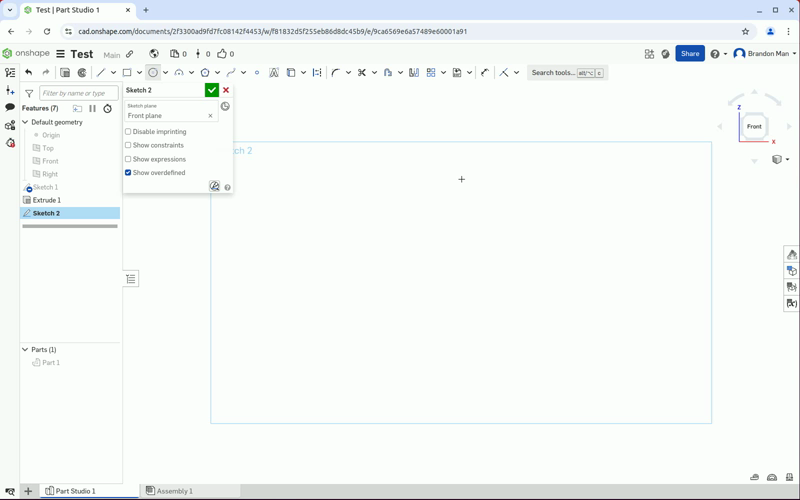
key_up(shift)
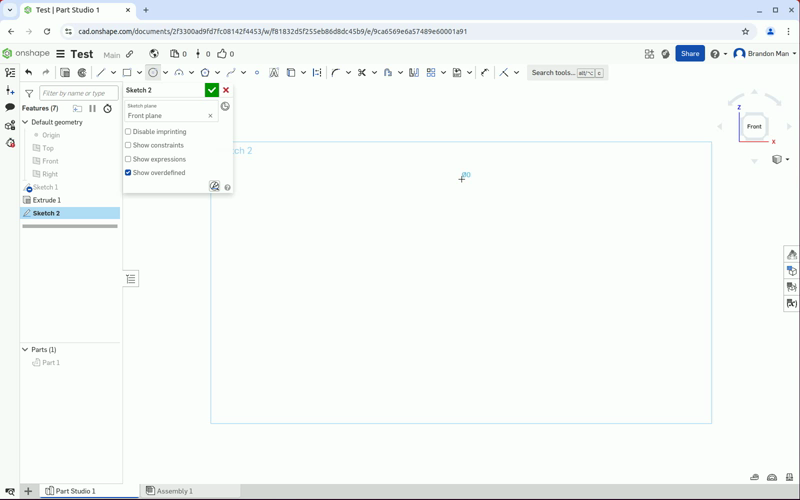
mouse_move(471, 178)
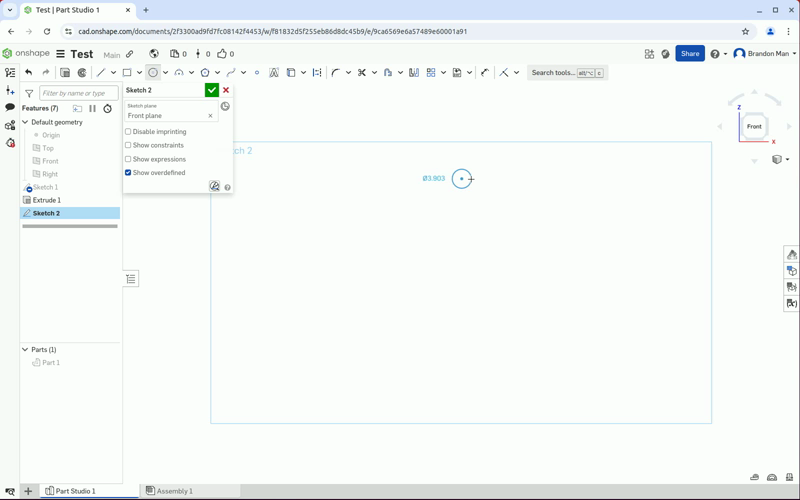
click(471, 178)
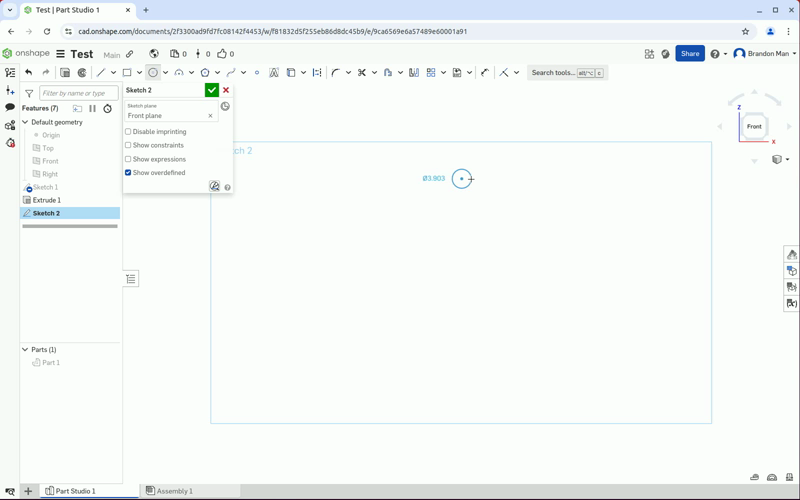
key(esc)
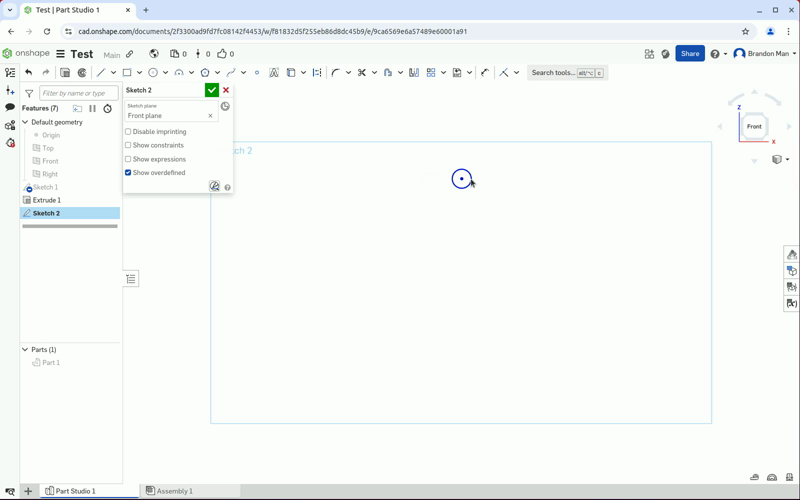
key(c)
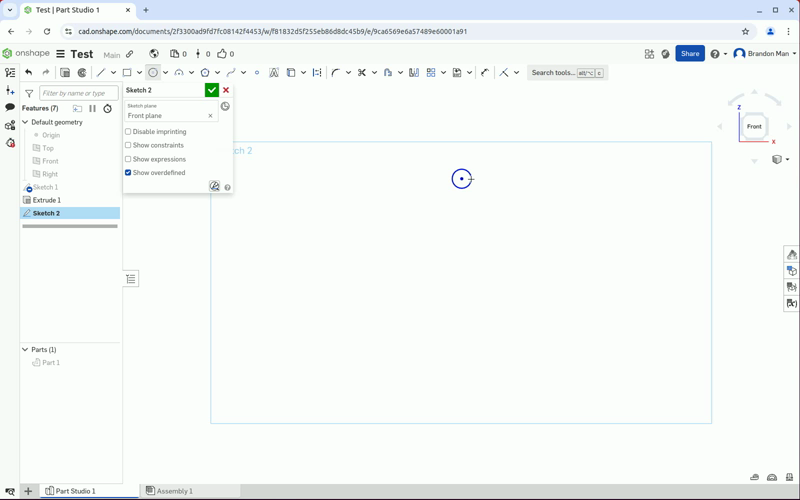
key_down(shift)
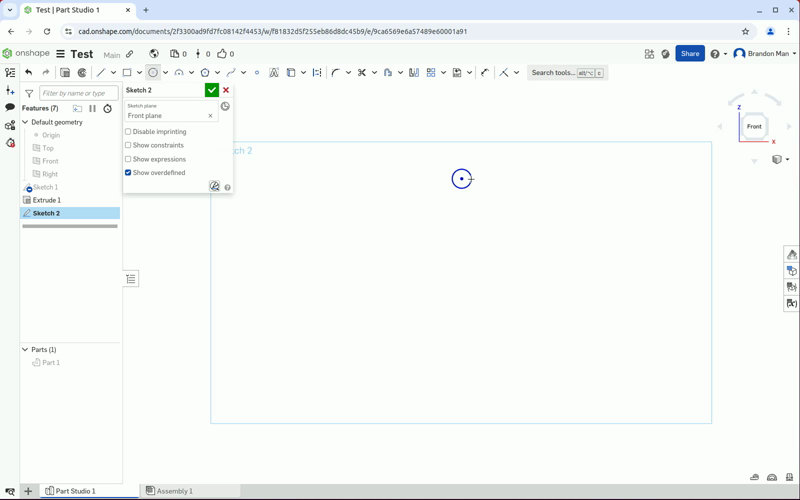
mouse_move(461, 178)
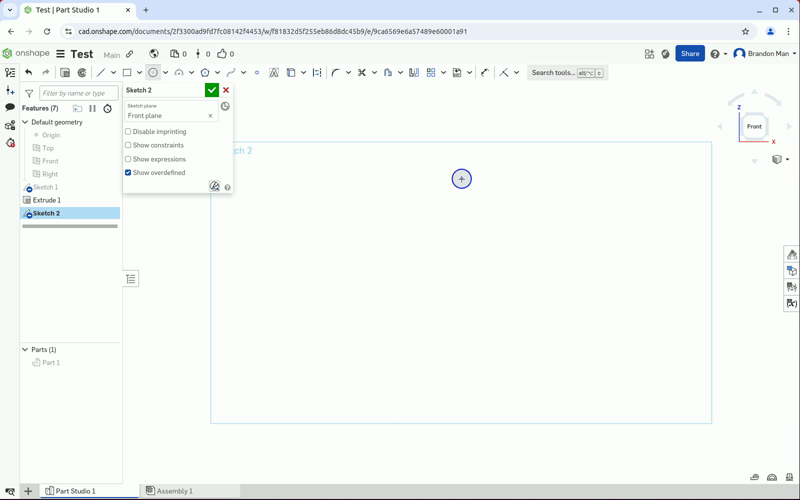
click(461, 178)
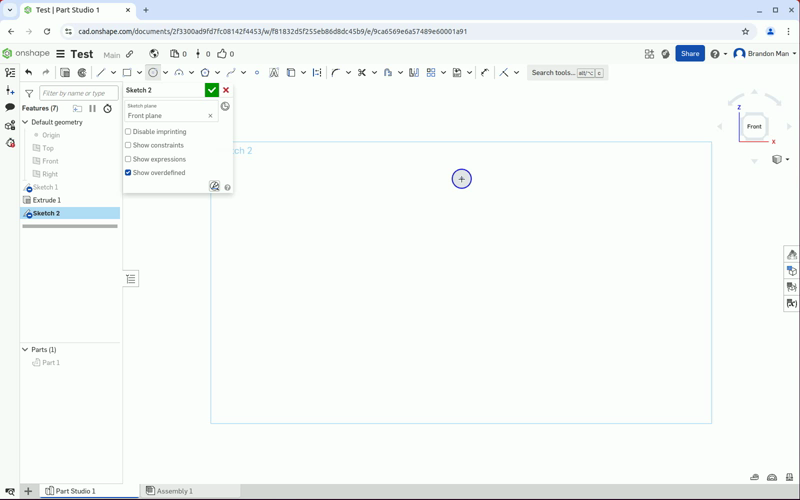
key_up(shift)
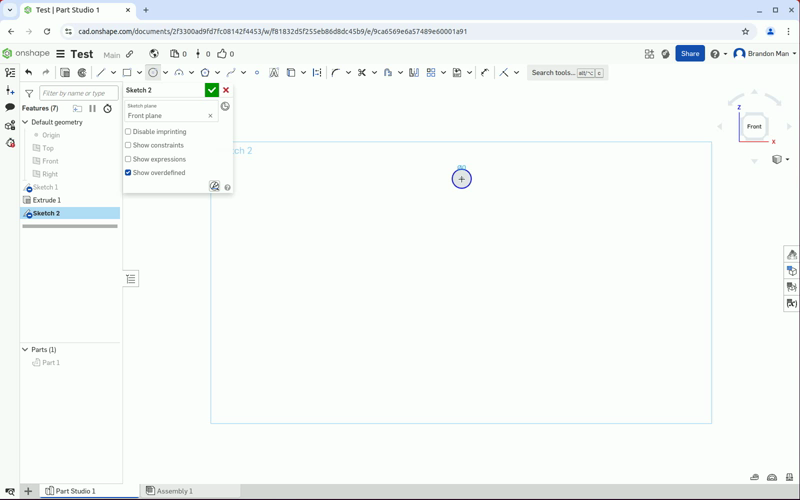
mouse_move(464, 178)
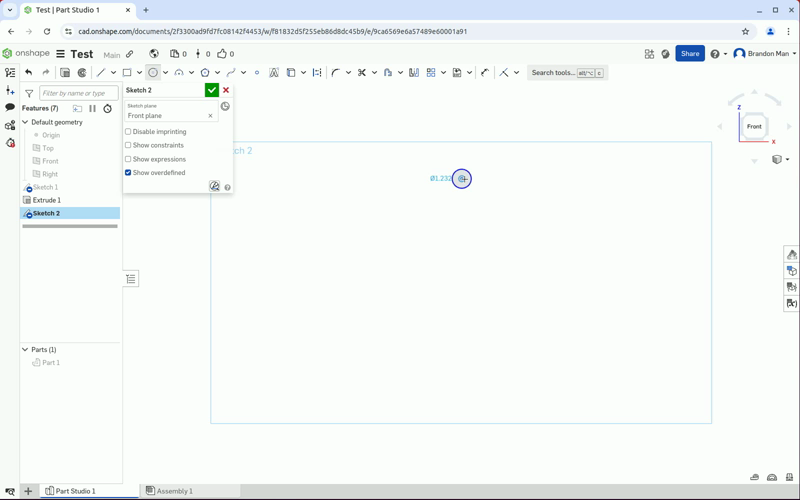
scroll(6)
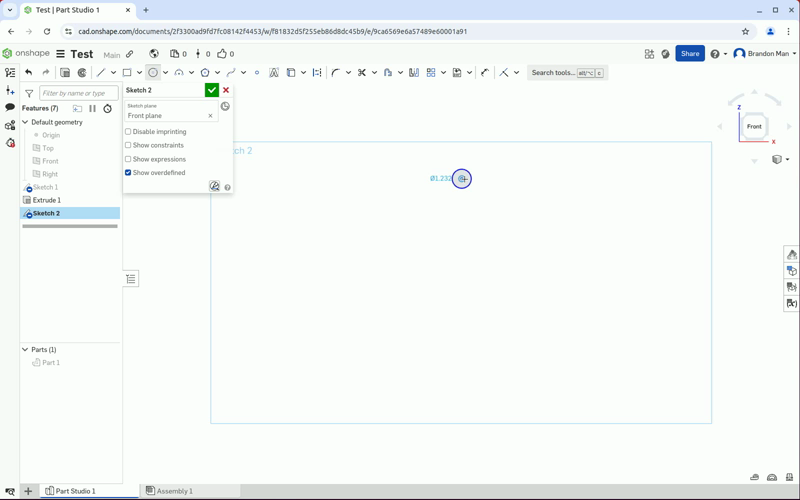
scroll(6)
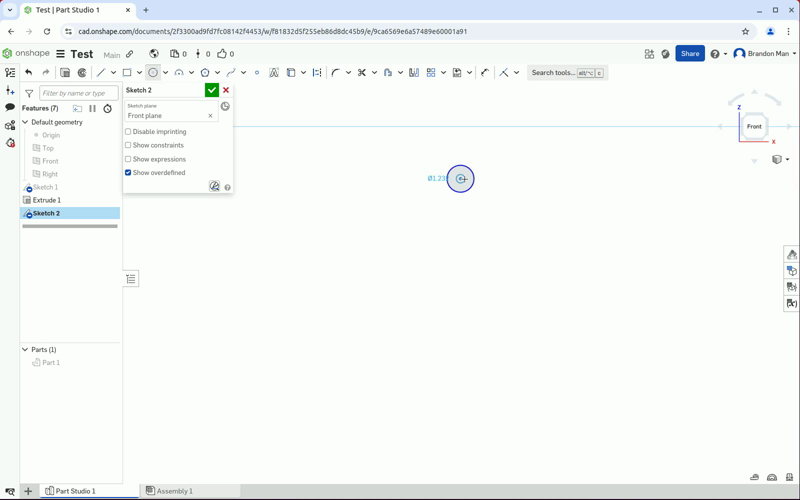
scroll(6)
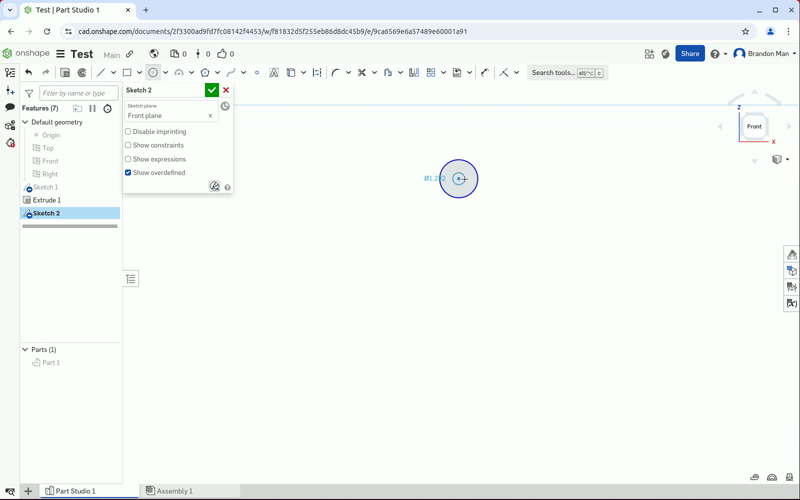
scroll(6)
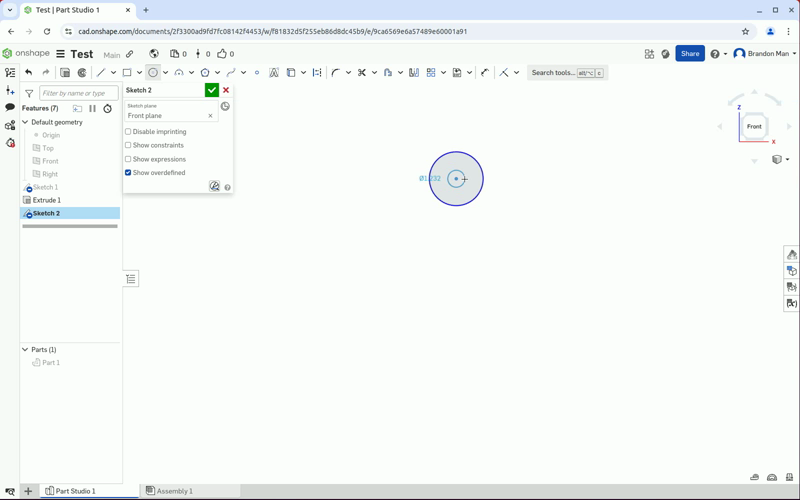
scroll(6)
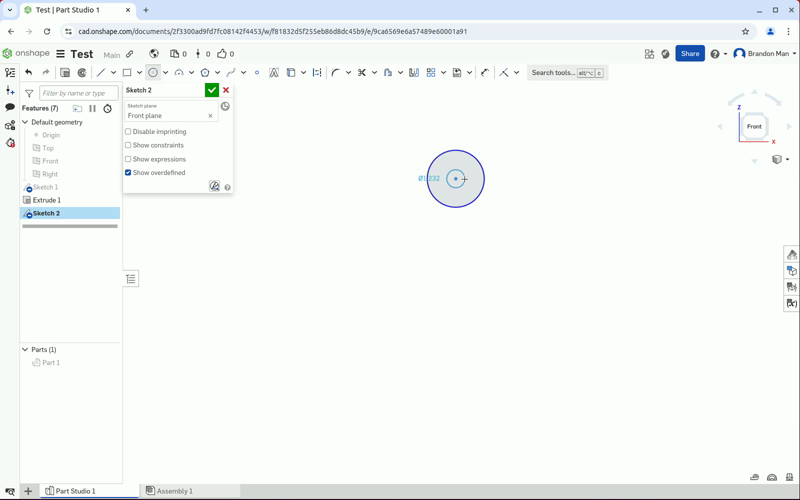
scroll(6)
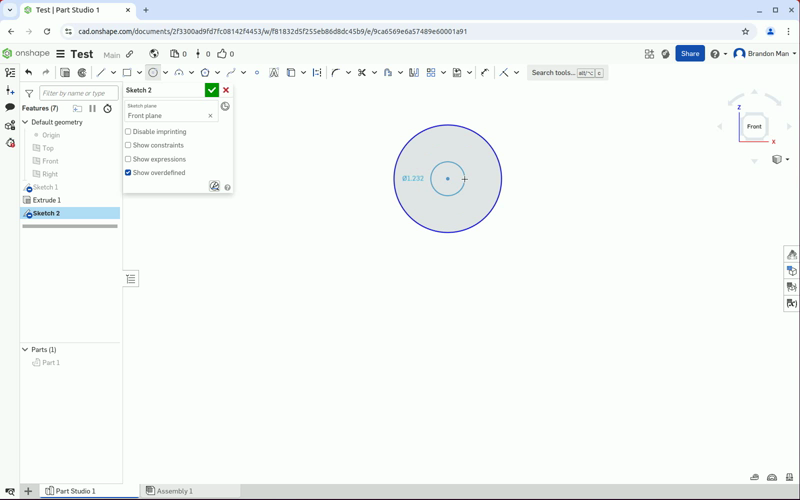
scroll(6)
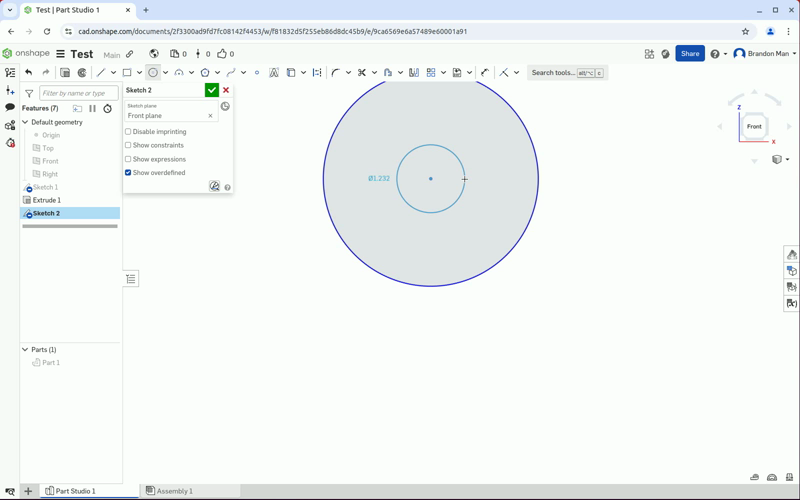
click(464, 178)
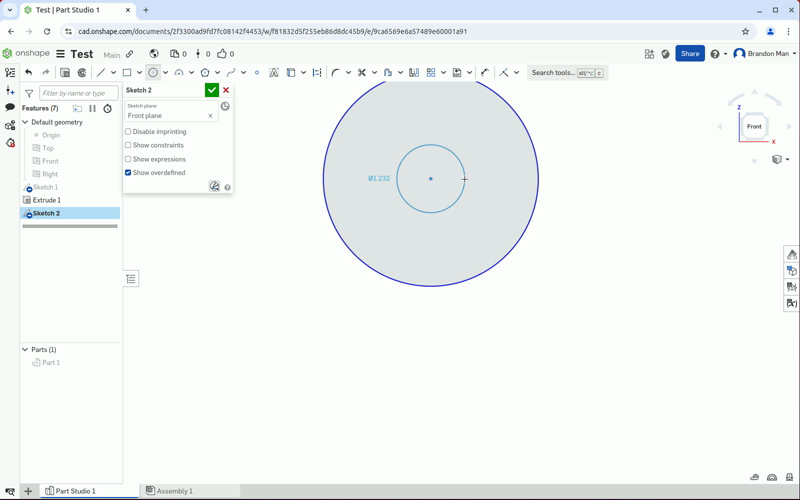
scroll(-6)
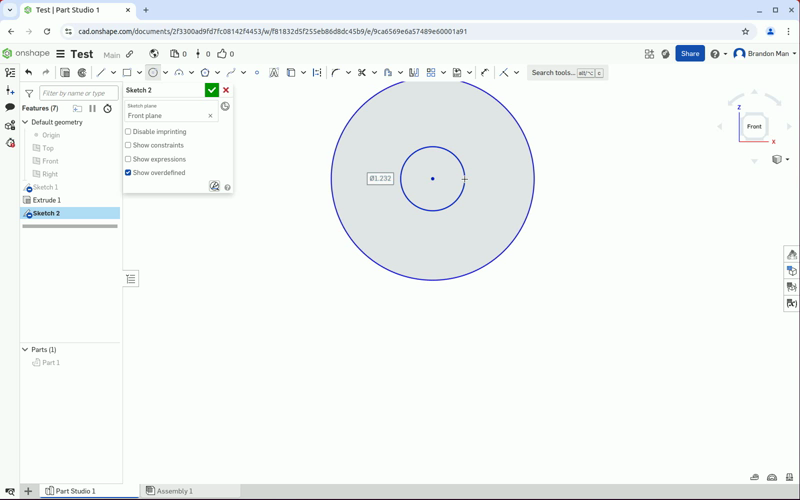
scroll(-6)
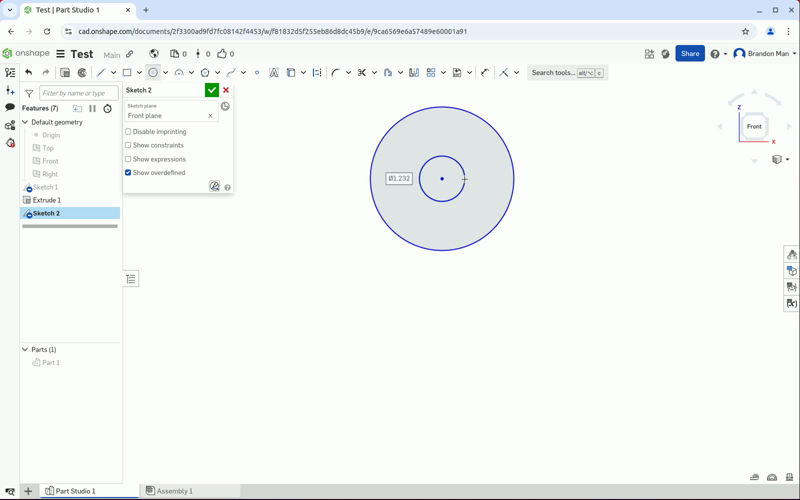
scroll(-6)
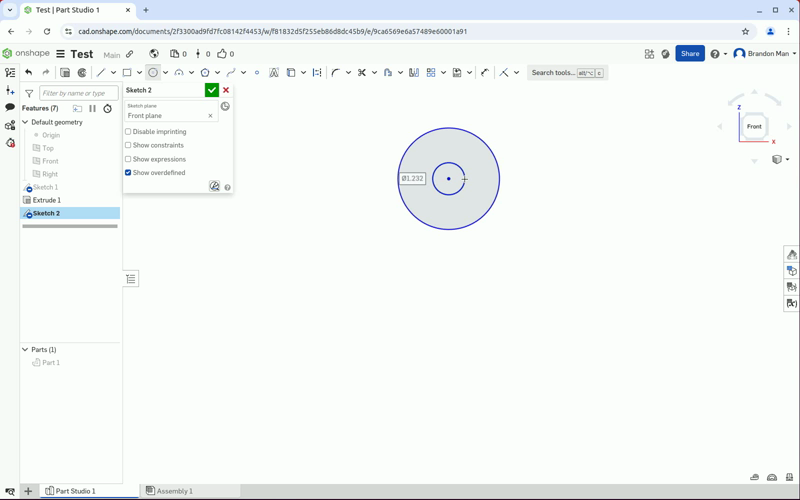
scroll(-6)
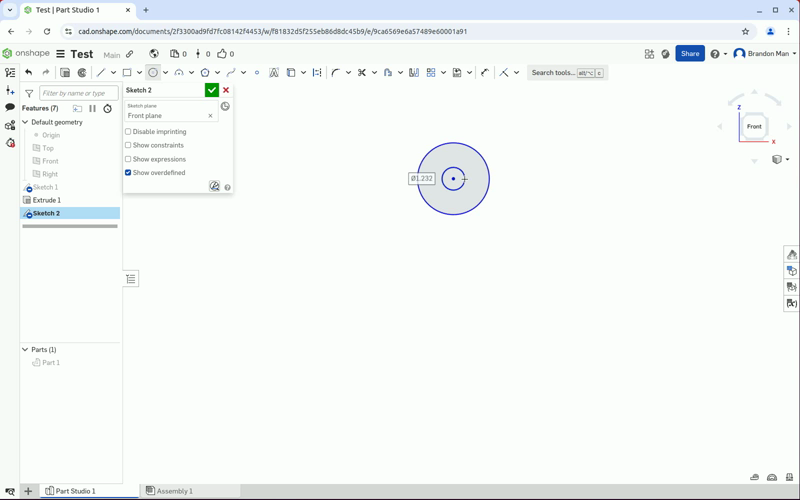
scroll(-6)
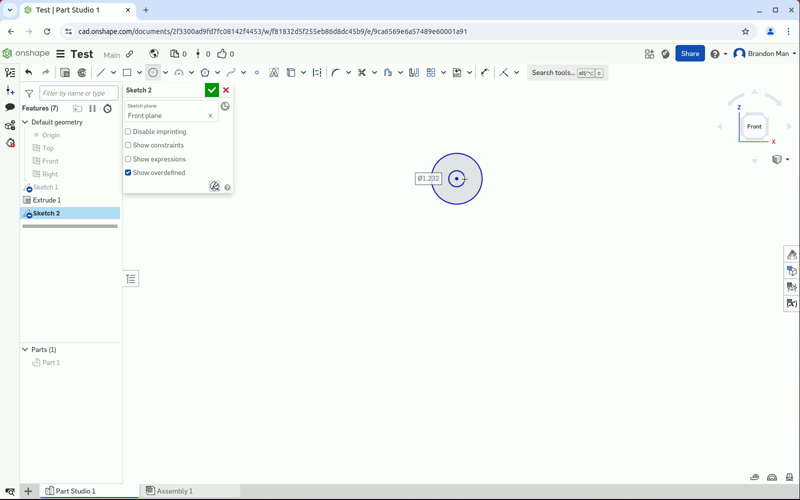
scroll(-6)
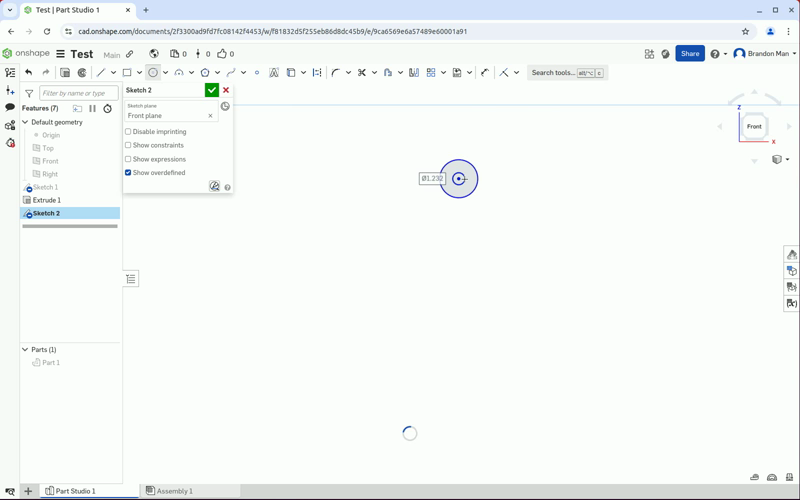
scroll(-6)
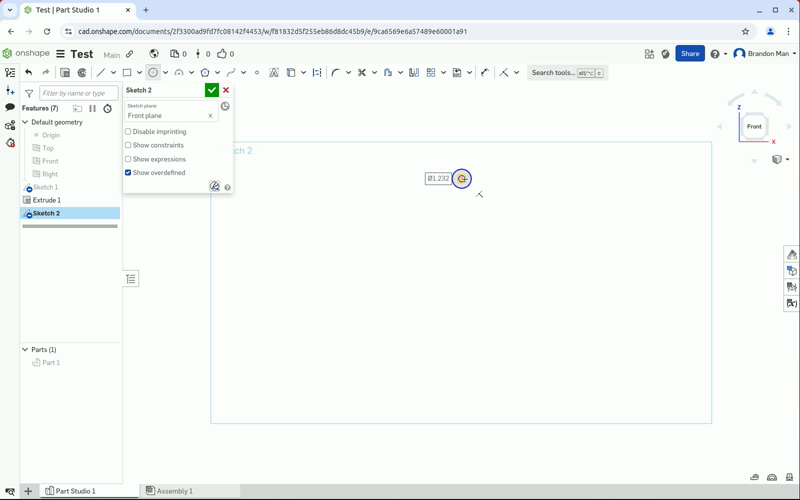
key(esc)
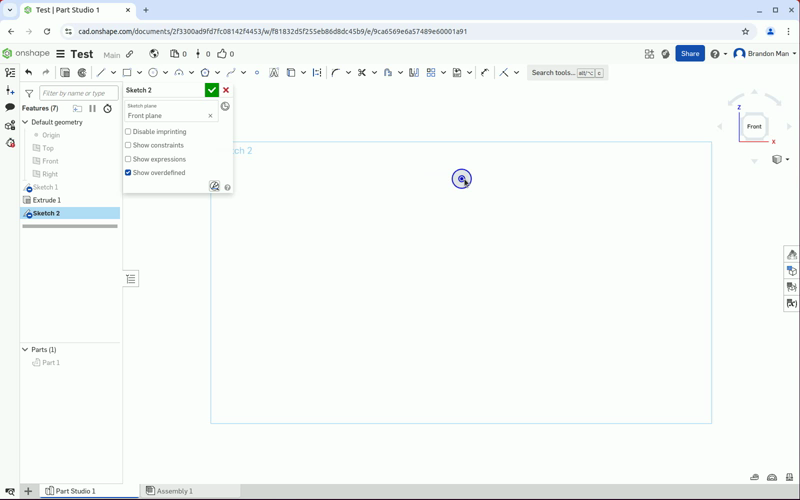
mouse_move(468, 181)
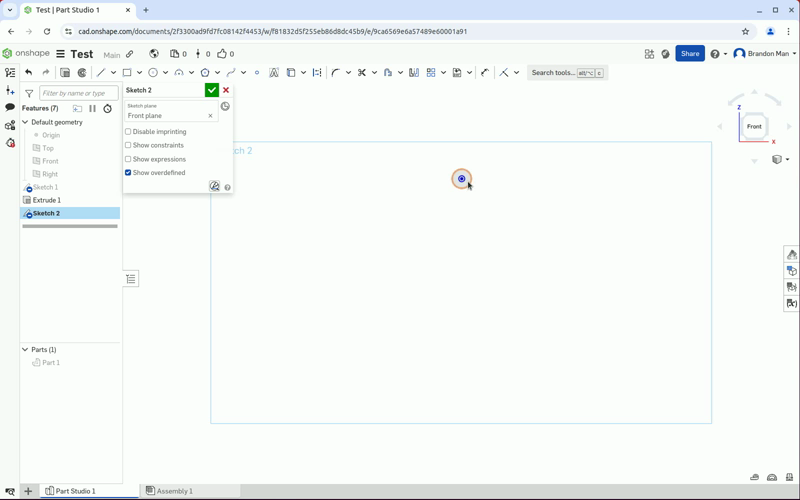
scroll(6)
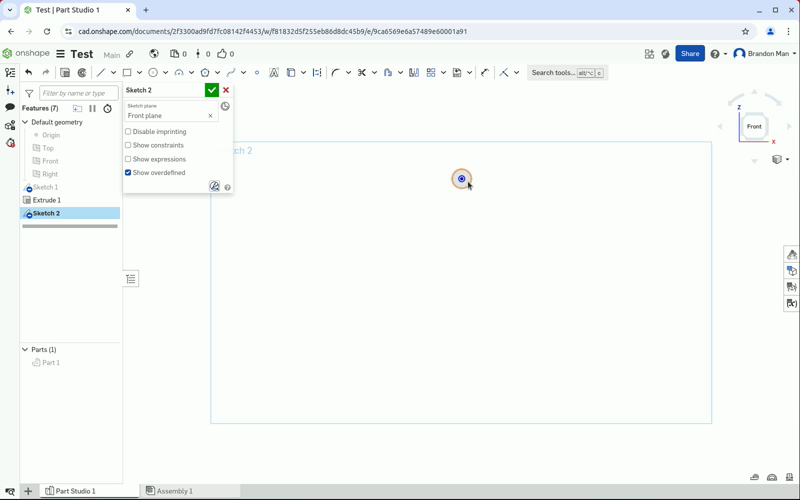
scroll(6)
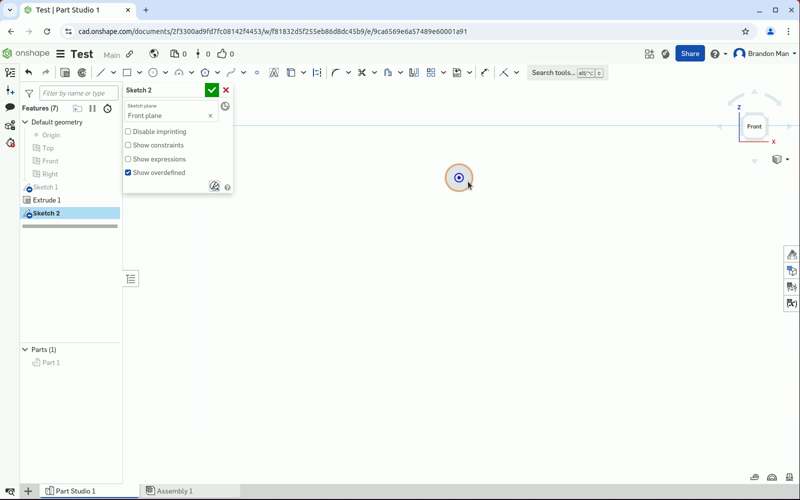
scroll(6)
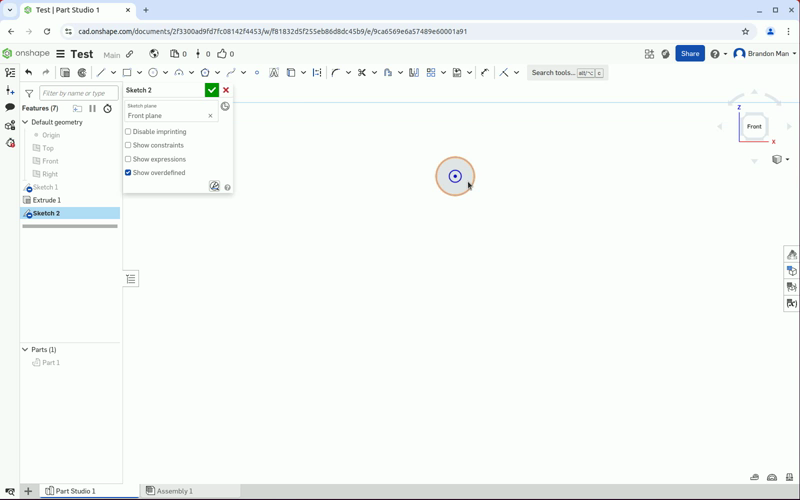
scroll(6)
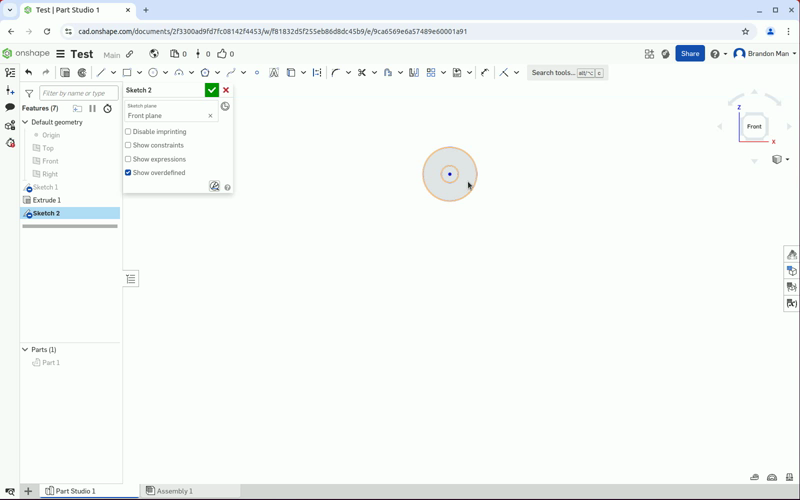
scroll(6)
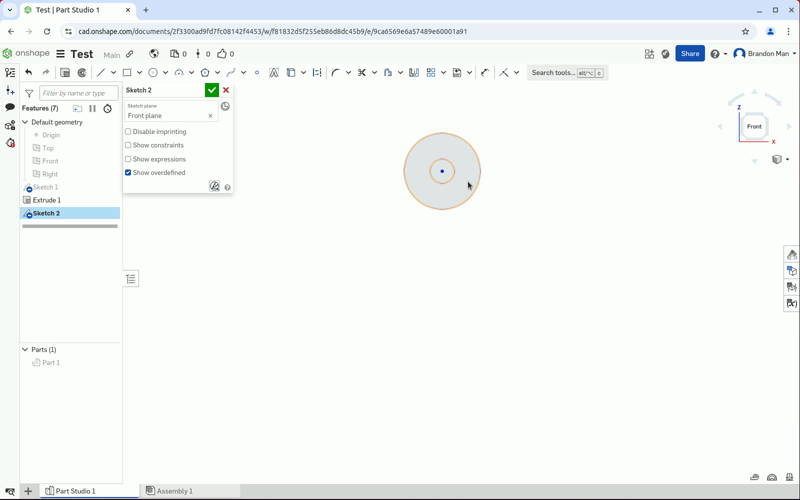
scroll(6)
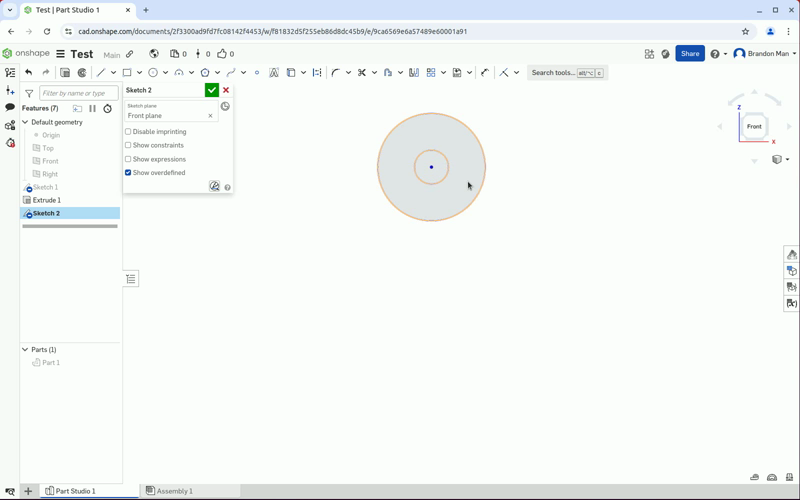
scroll(6)
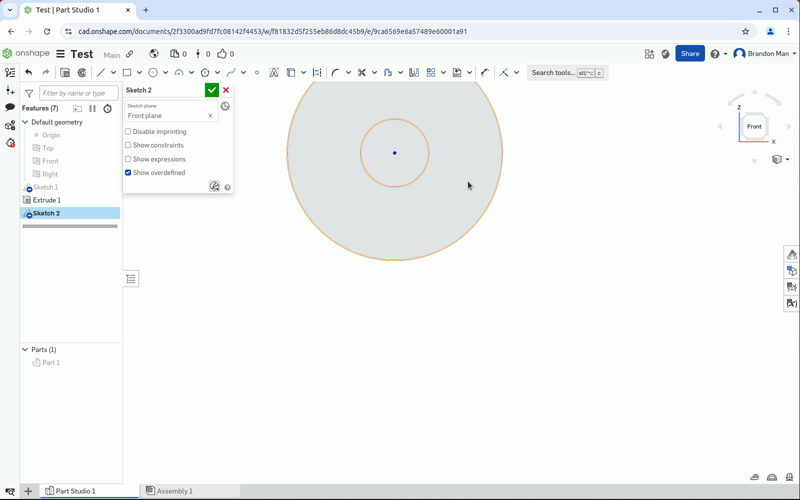
click(468, 181)
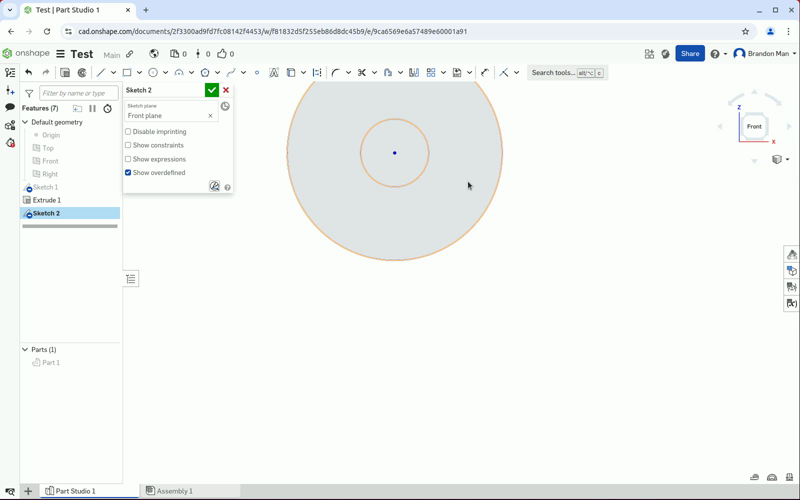
scroll(-6)
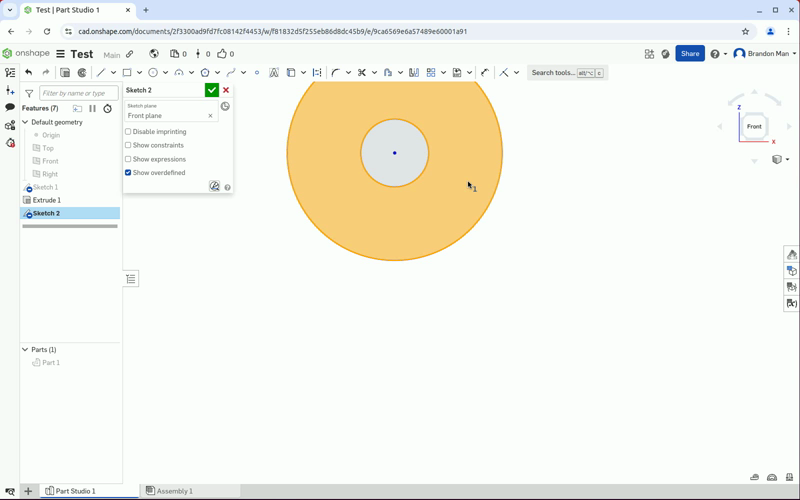
scroll(-6)
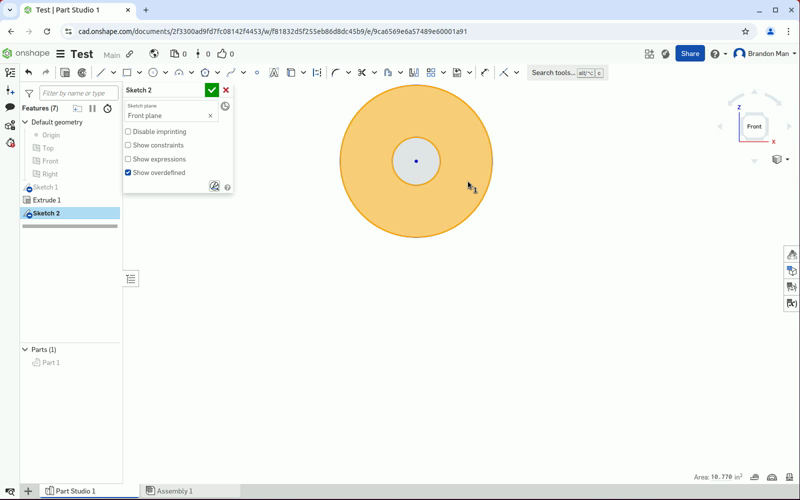
scroll(-6)
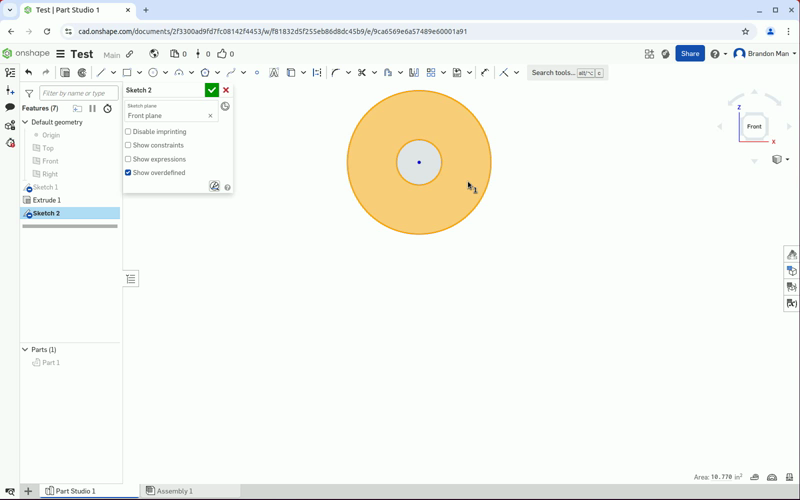
scroll(-6)
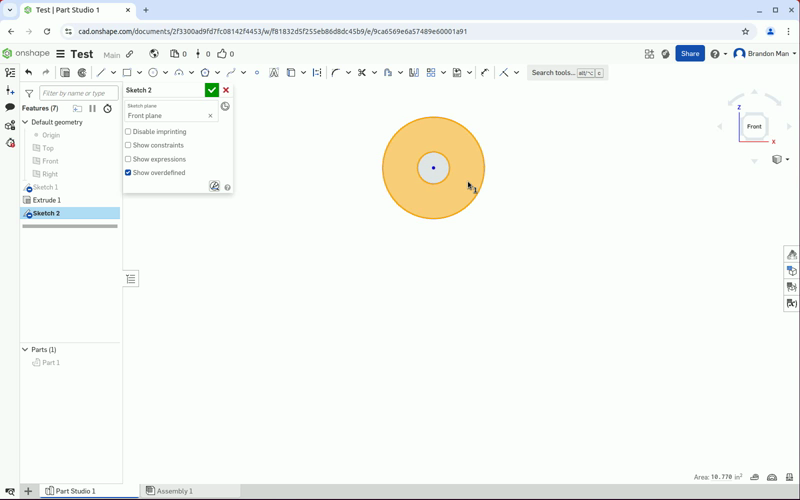
scroll(-6)
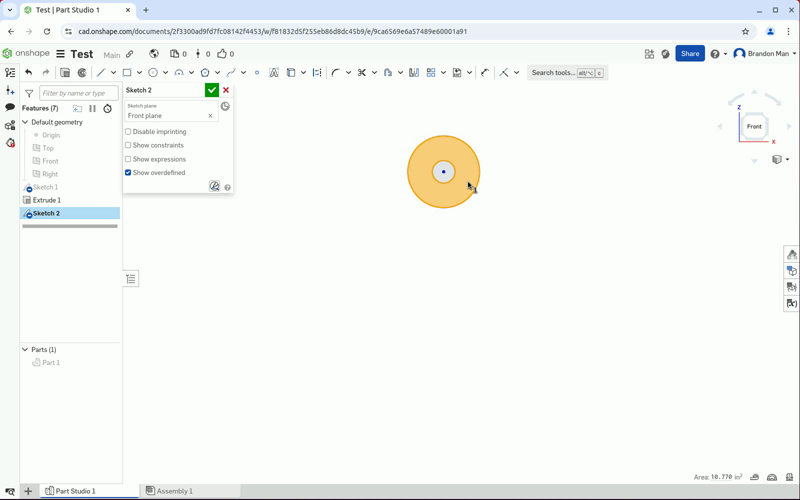
scroll(-6)
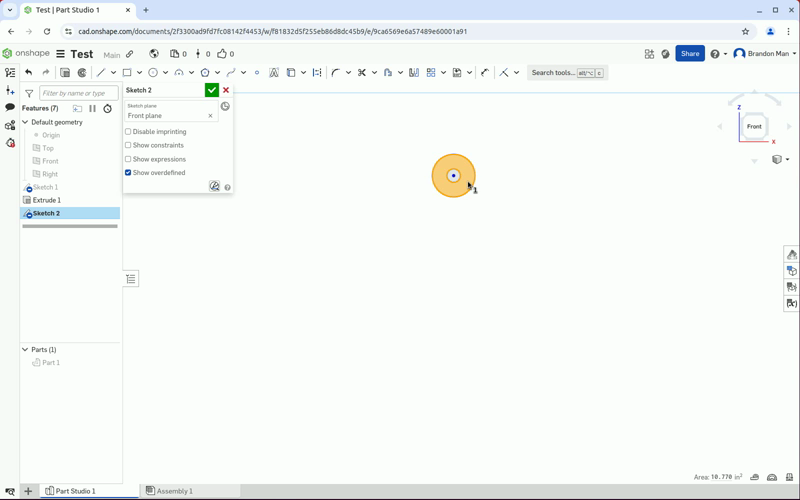
scroll(-6)
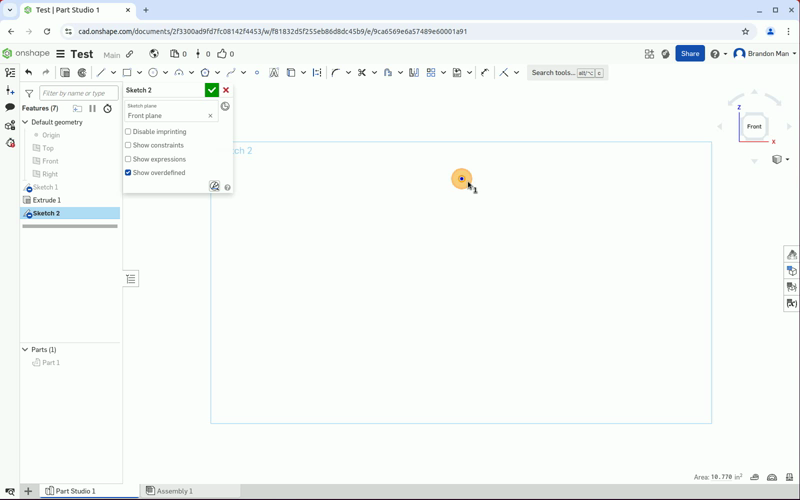
mouse_move(73, 352)
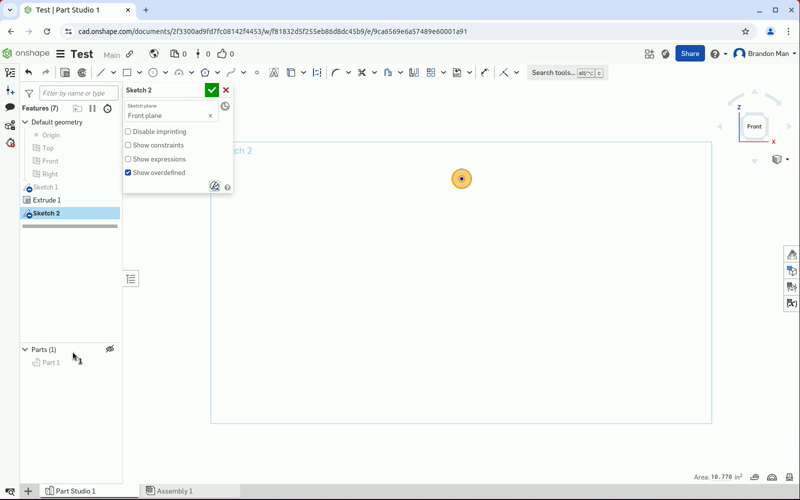
key(shift+y)
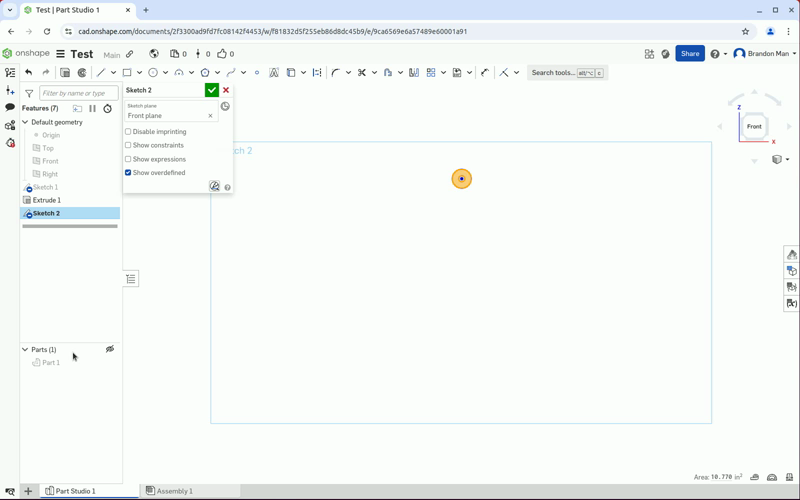
key(shift+e)
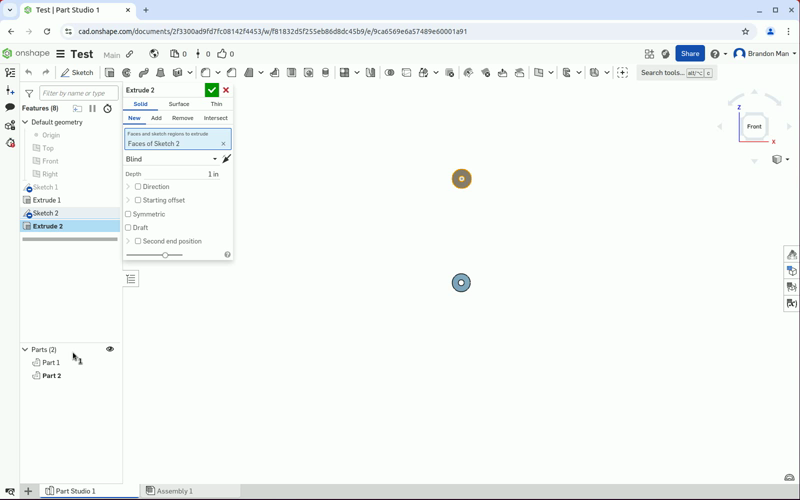
mouse_move(143, 106)
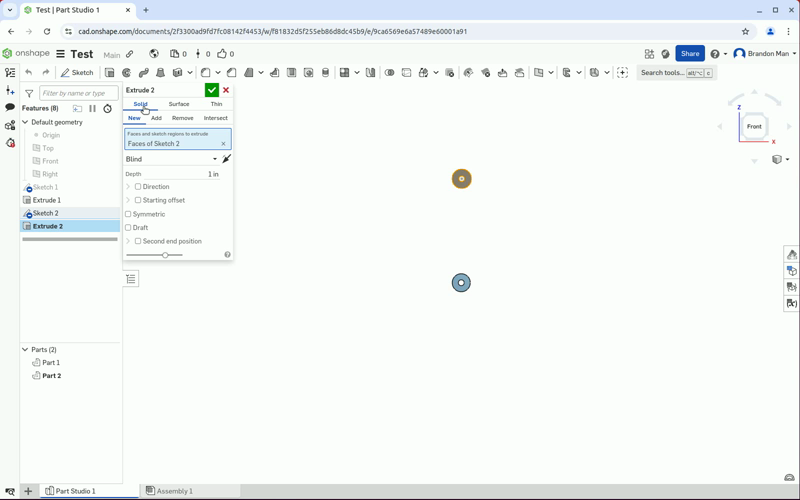
click(143, 106)
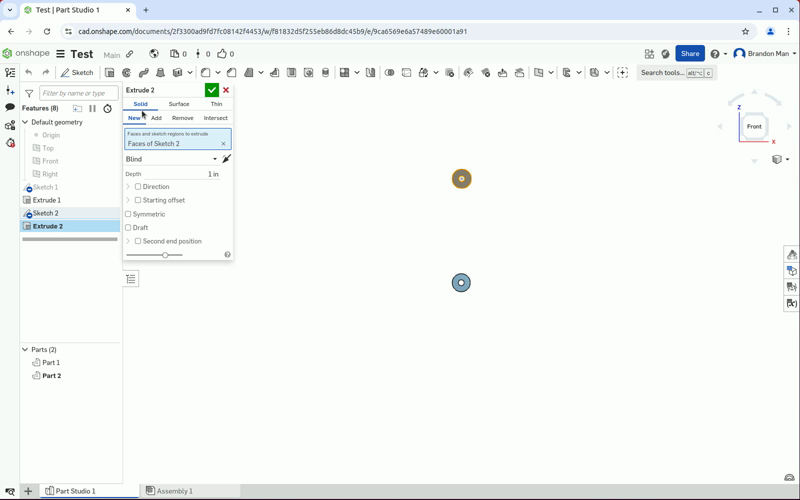
mouse_move(137, 120)
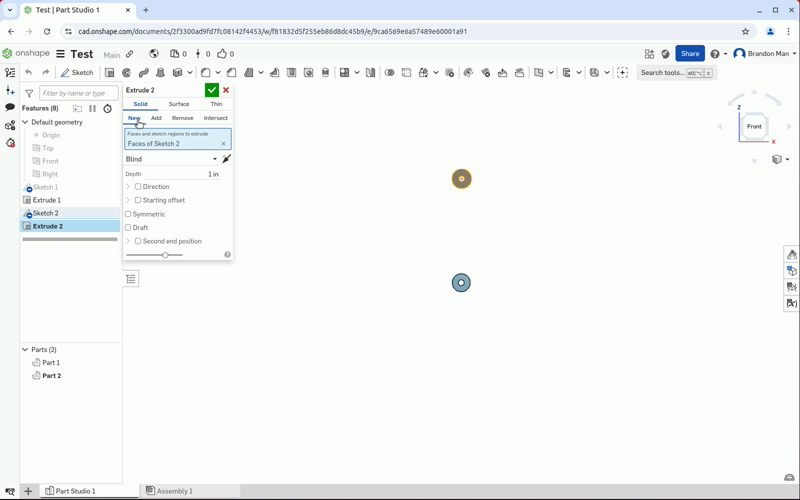
click(137, 120)
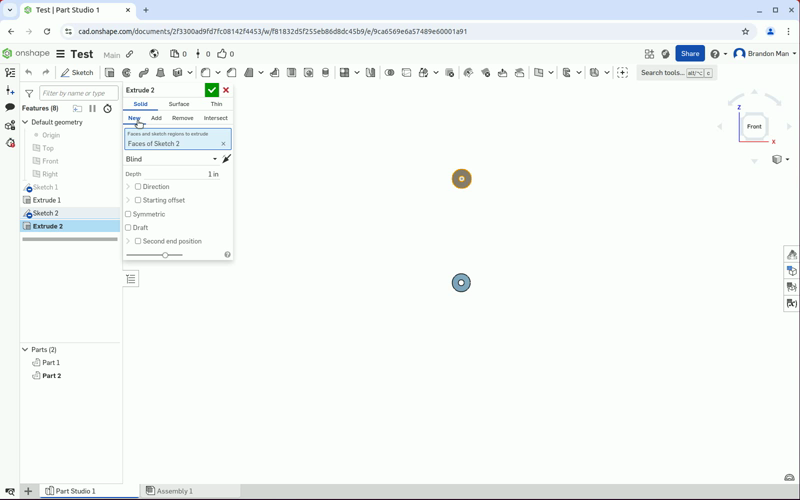
key(tab, 4)
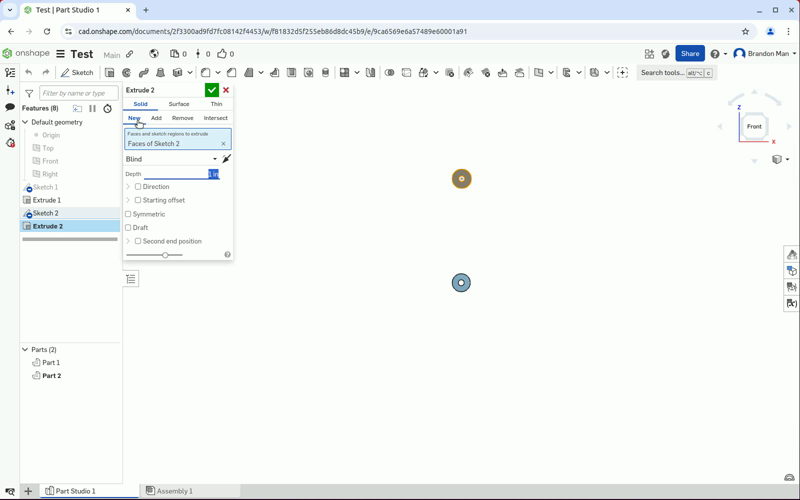
text(0.481)
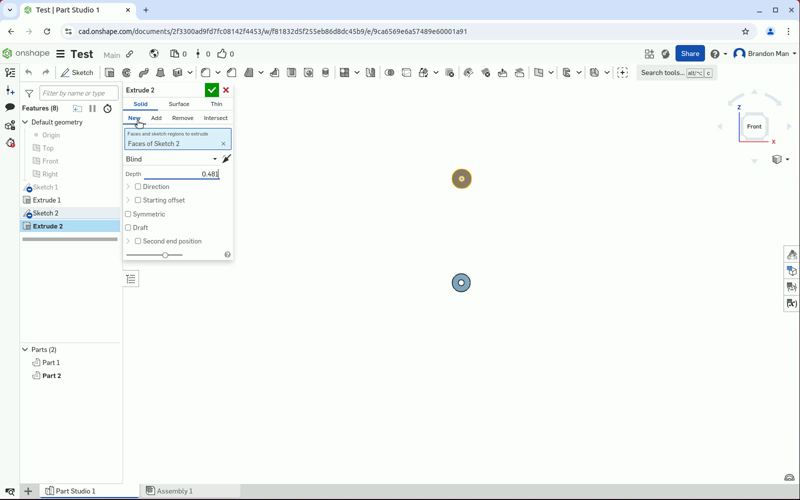
key(enter)
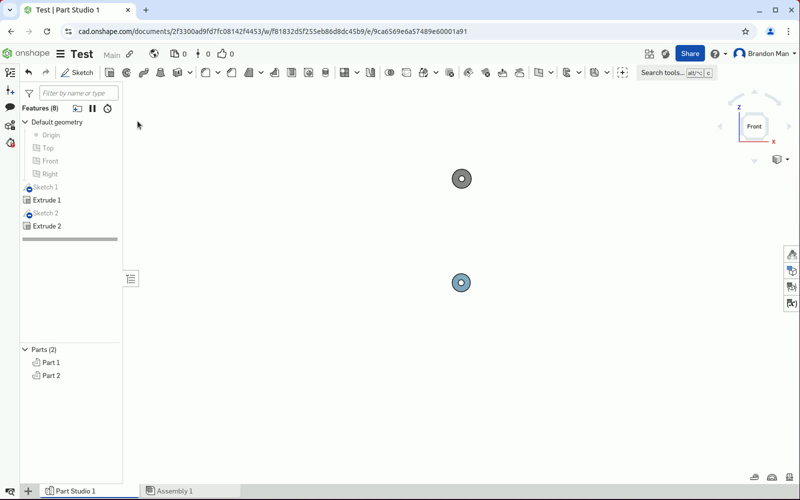
key(shift+h)
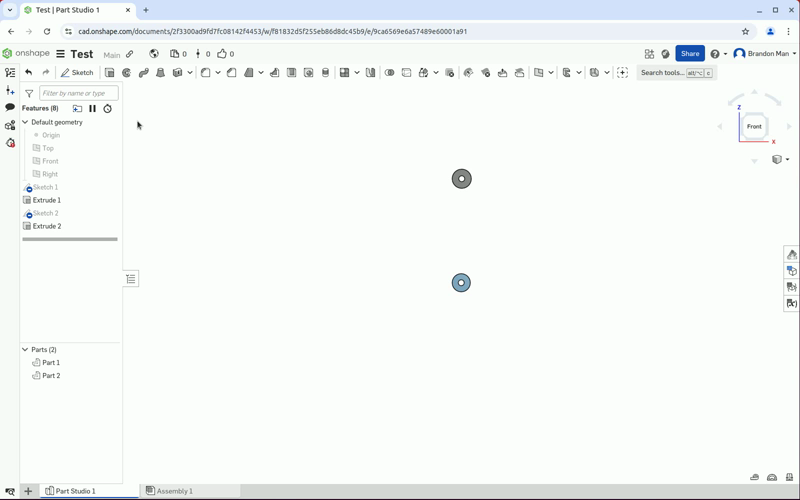
key(shift+h)
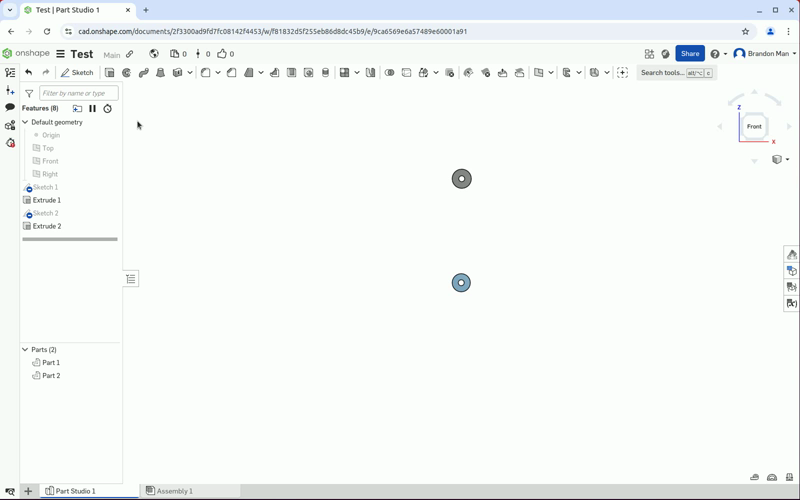
mouse_move(73, 189)
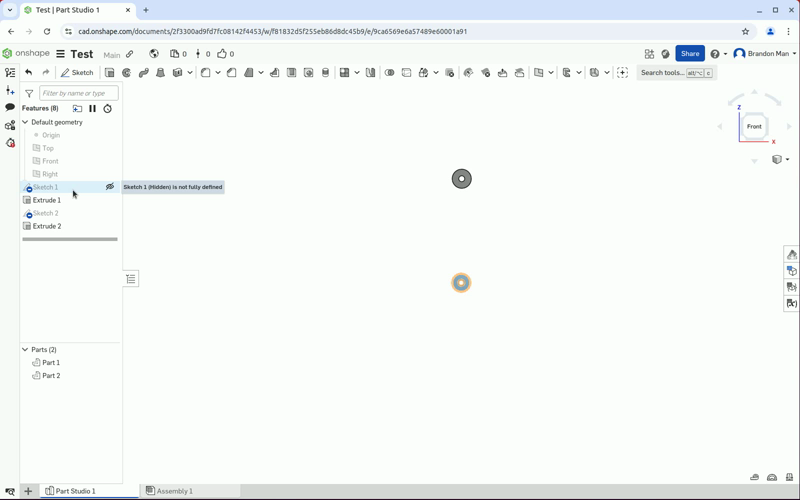
click(73, 189)
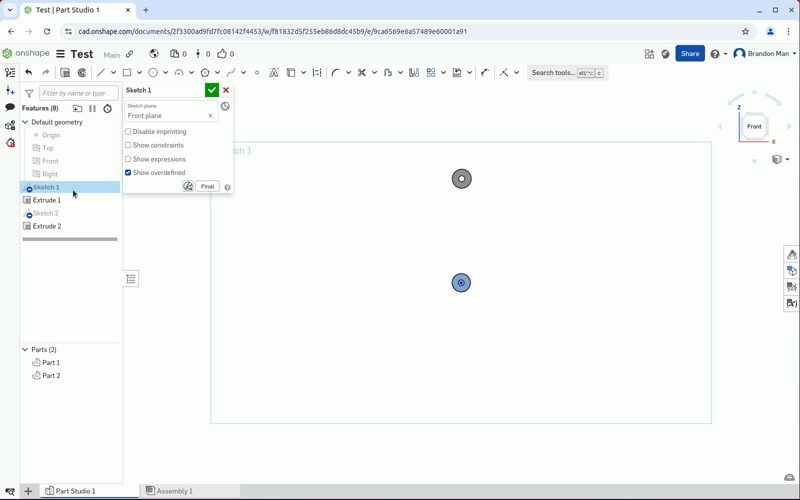
mouse_move(229, 92)
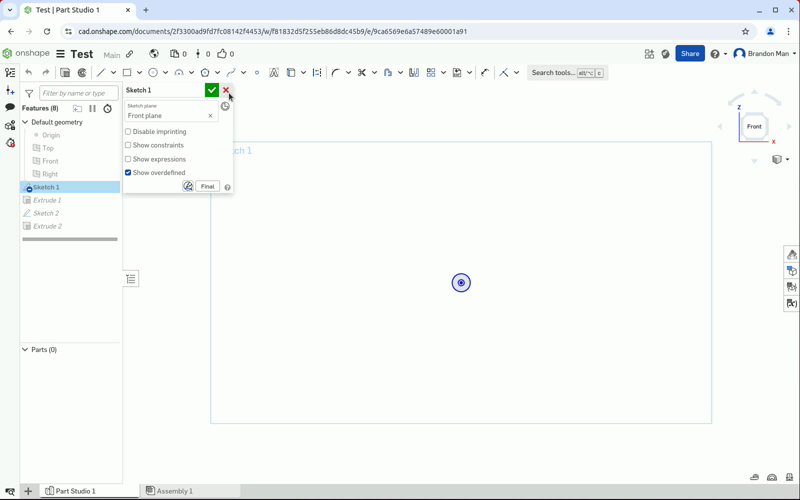
click(229, 92)
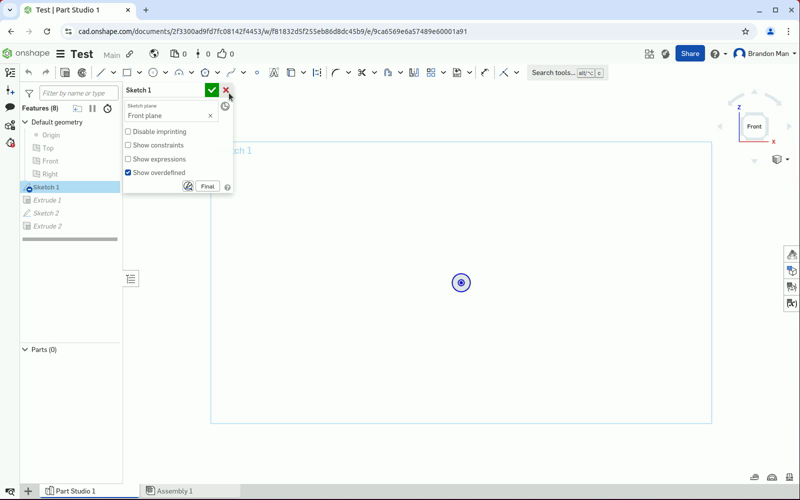
key(shift+s)
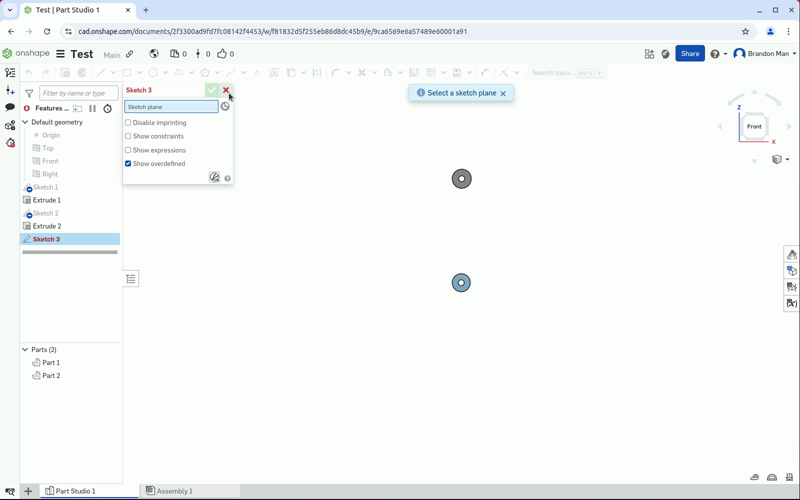
mouse_move(73, 163)
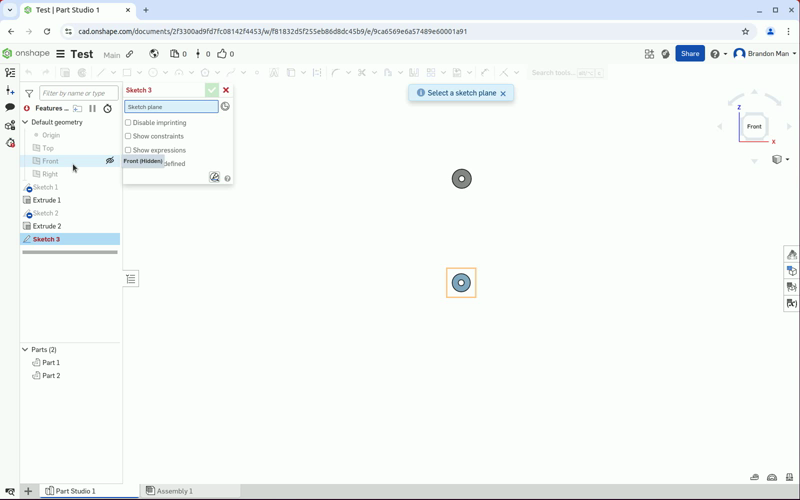
click(73, 163)
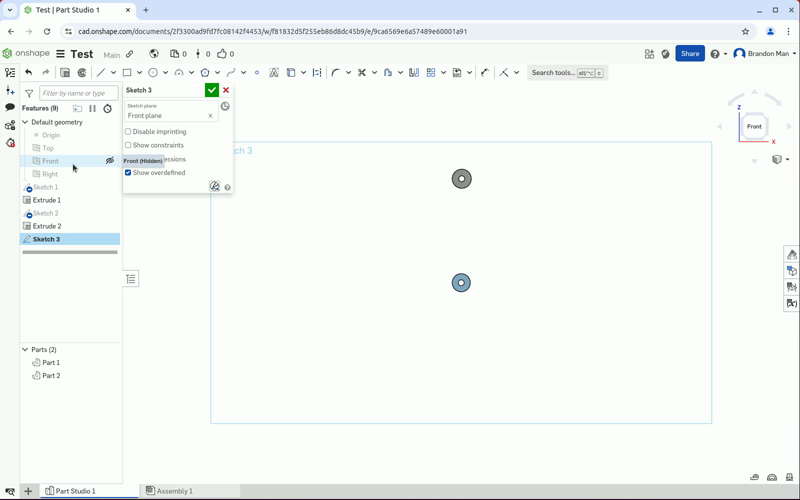
mouse_move(73, 352)
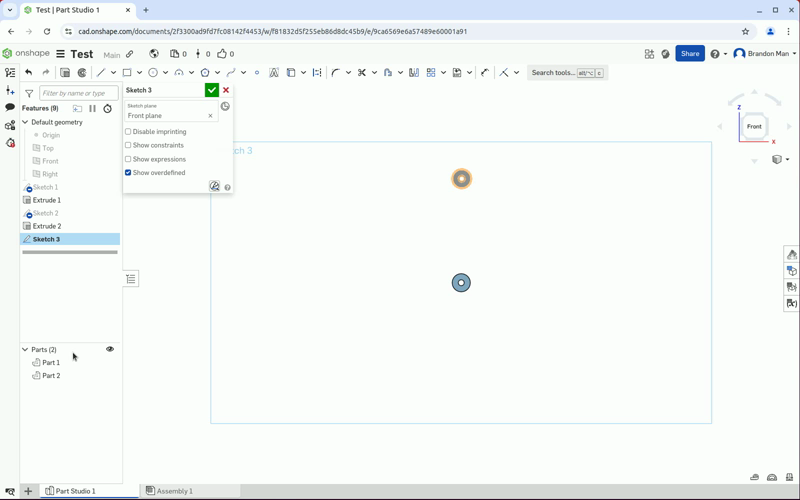
key(y)
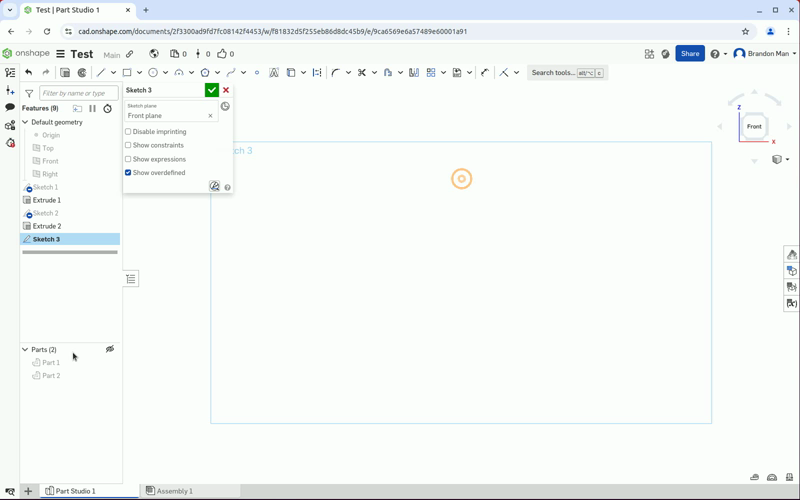
key(c)
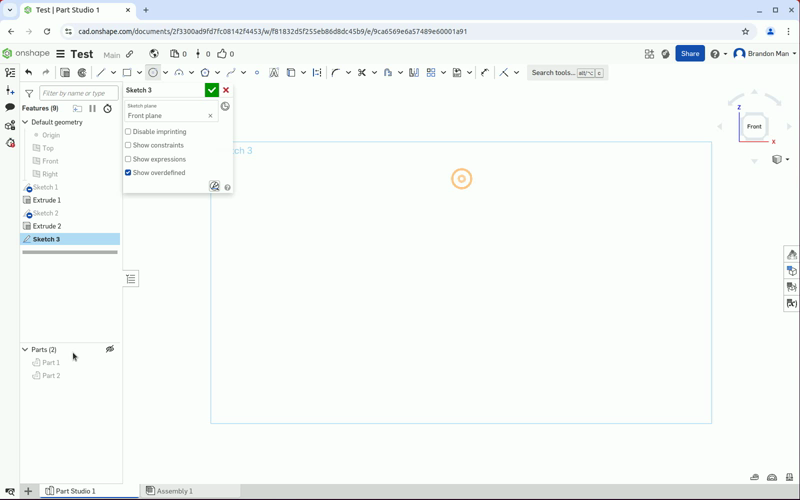
key_down(shift)
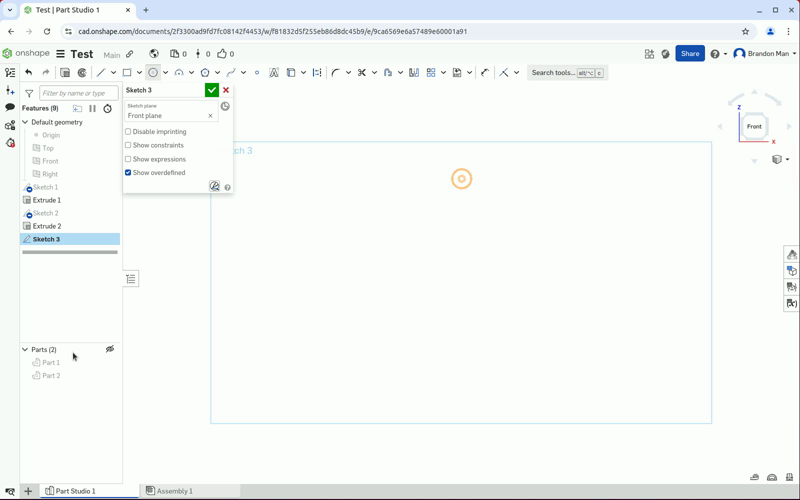
mouse_move(501, 282)
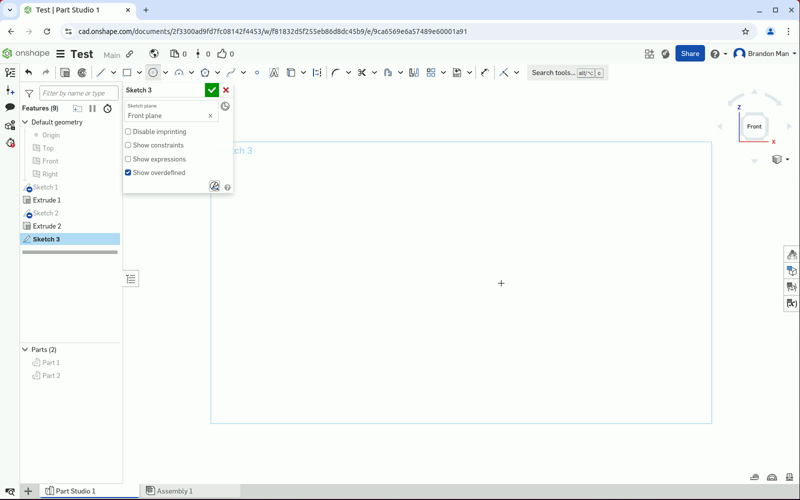
click(501, 282)
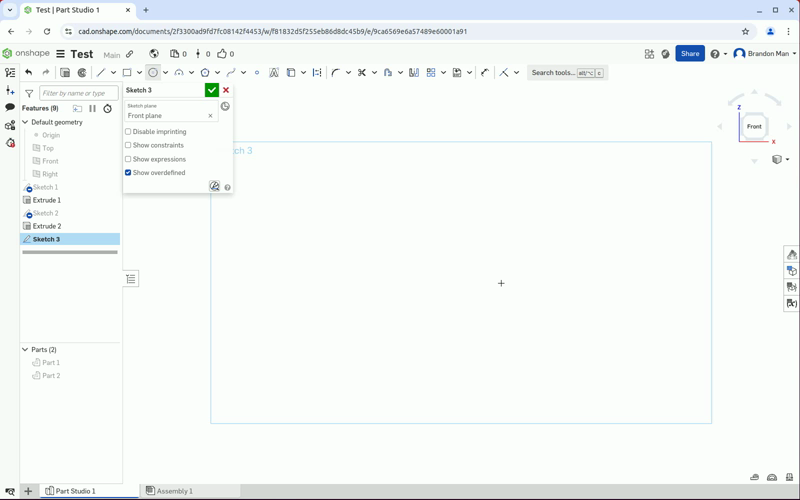
key_up(shift)
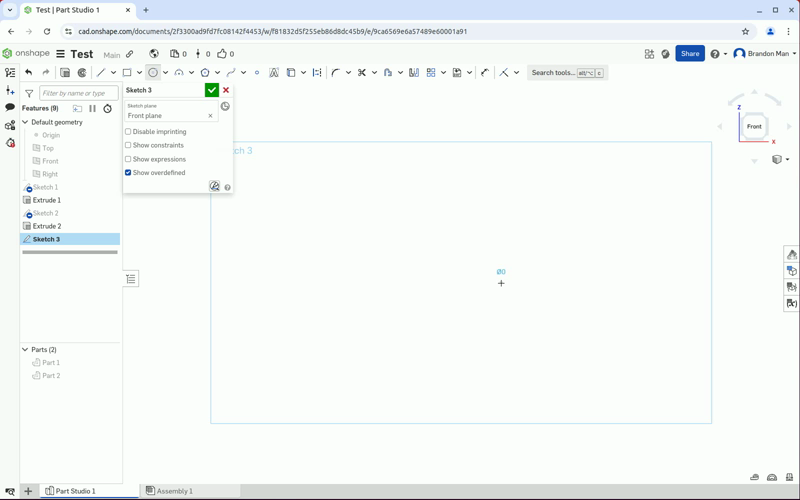
mouse_move(508, 282)
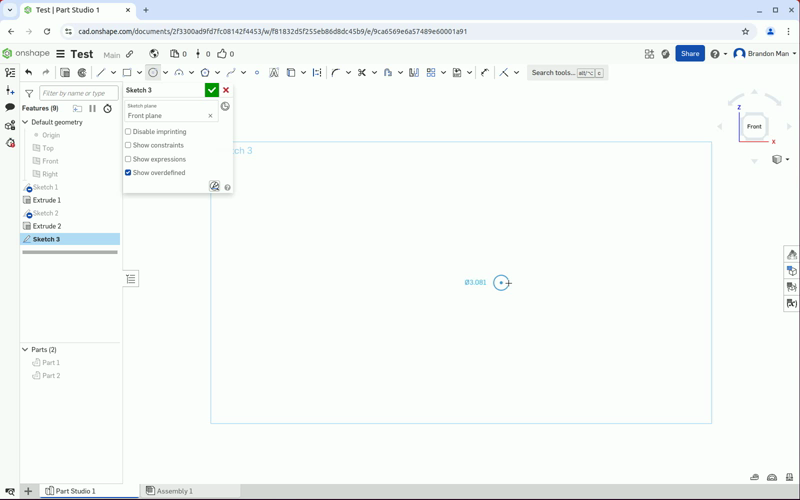
click(508, 282)
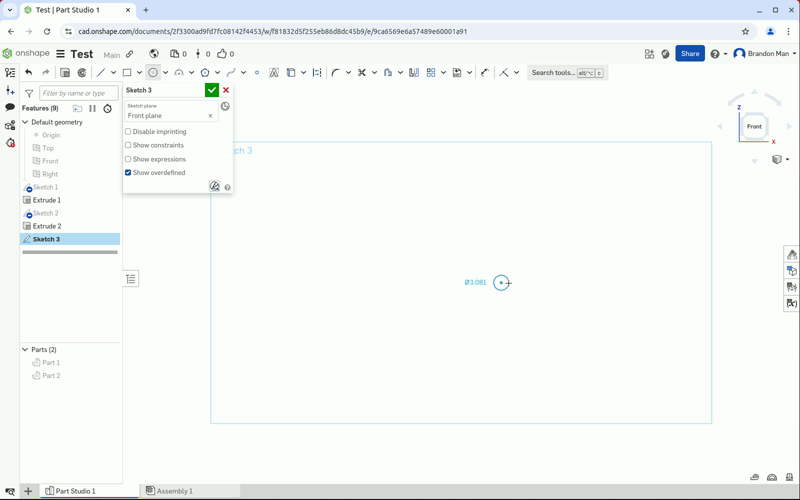
key(esc)
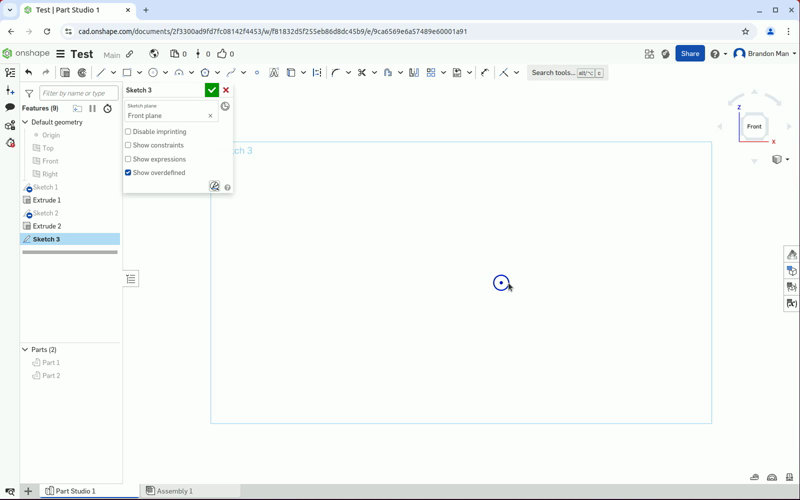
key(c)
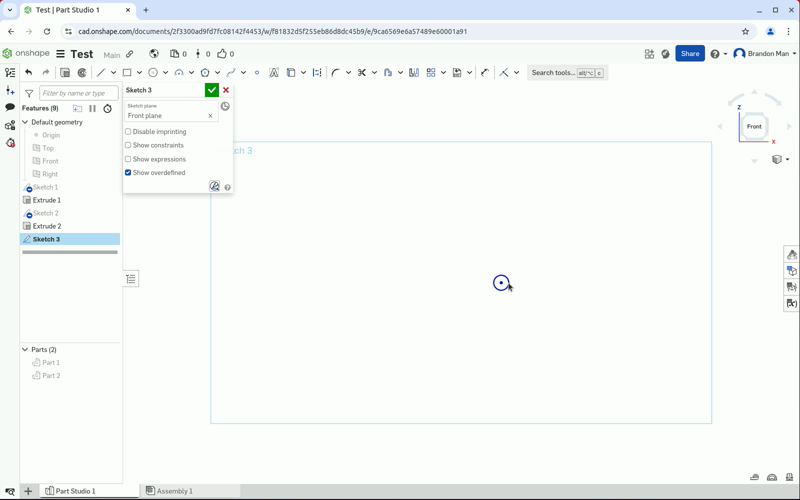
key_down(shift)
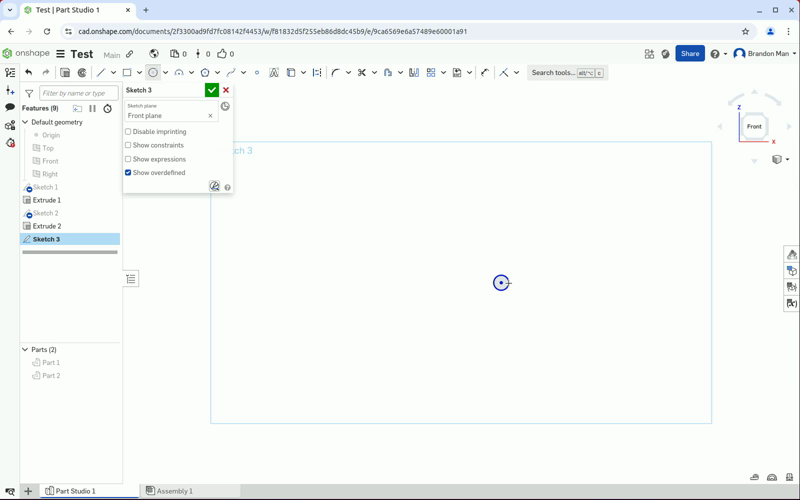
mouse_move(501, 282)
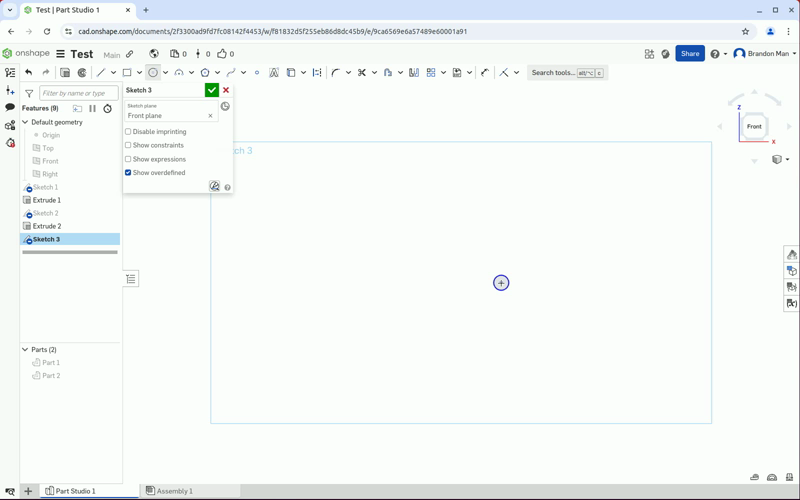
click(501, 282)
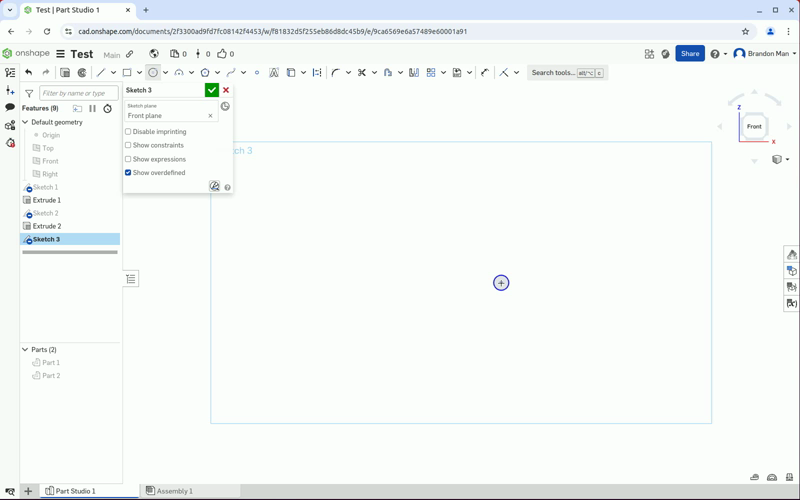
key_up(shift)
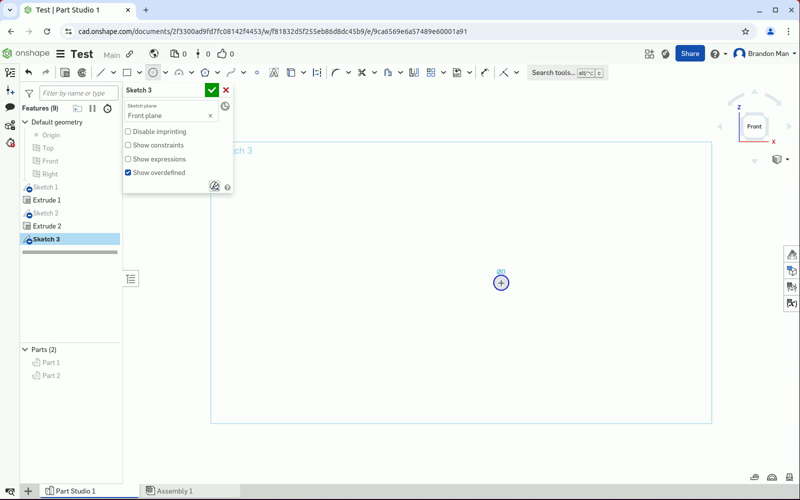
mouse_move(504, 282)
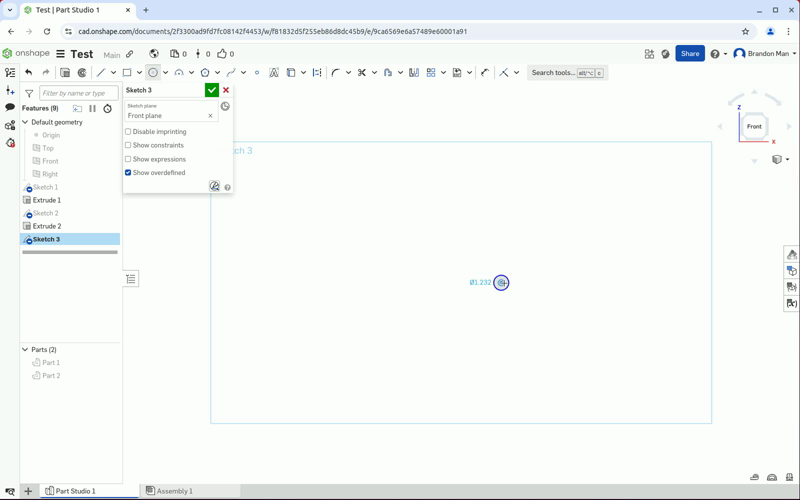
scroll(6)
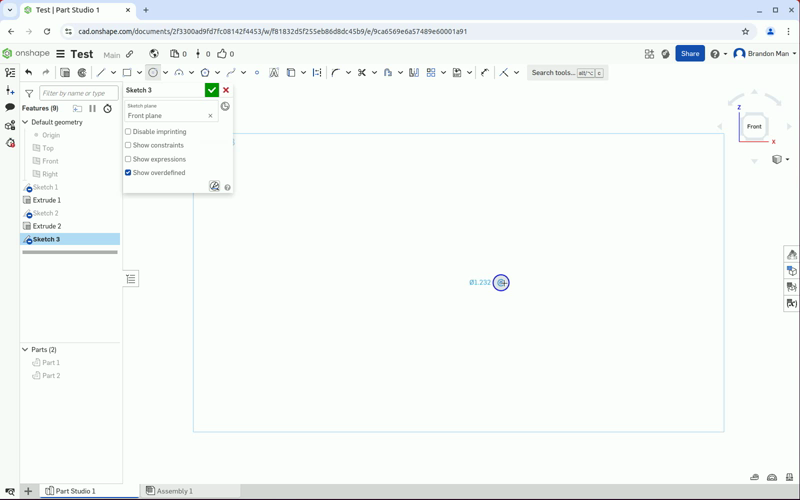
scroll(6)
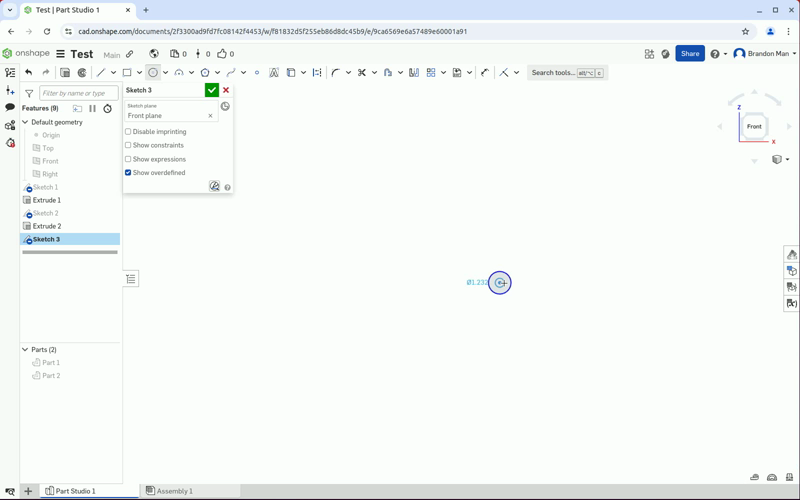
scroll(6)
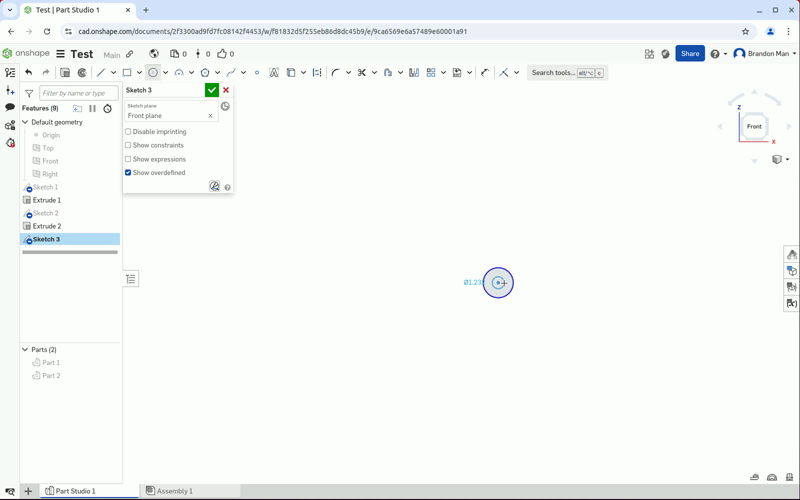
scroll(6)
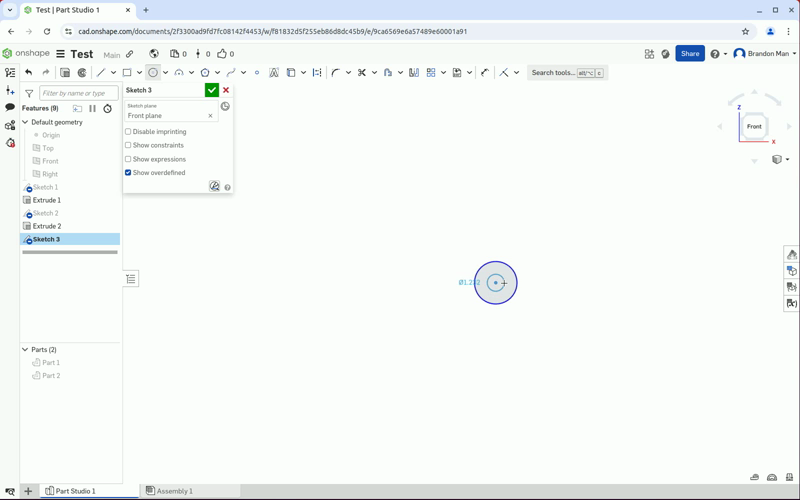
scroll(6)
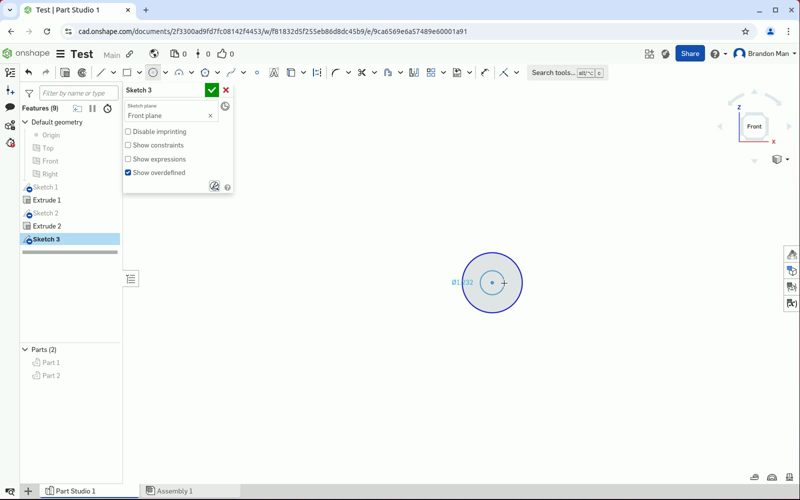
scroll(6)
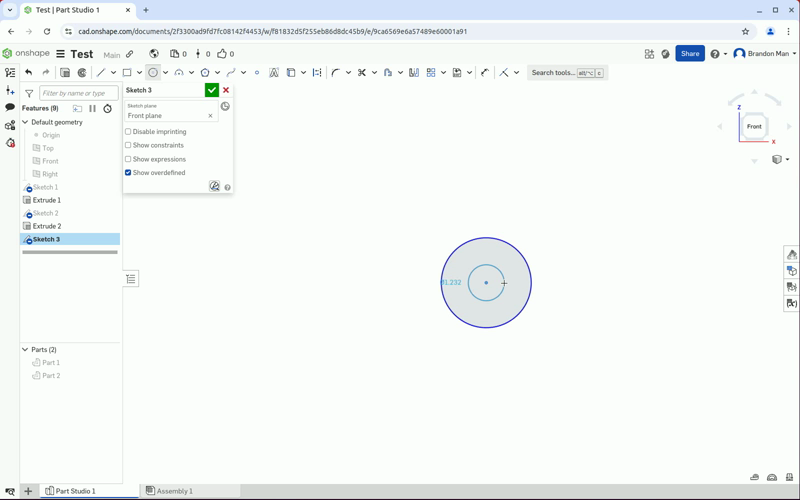
scroll(6)
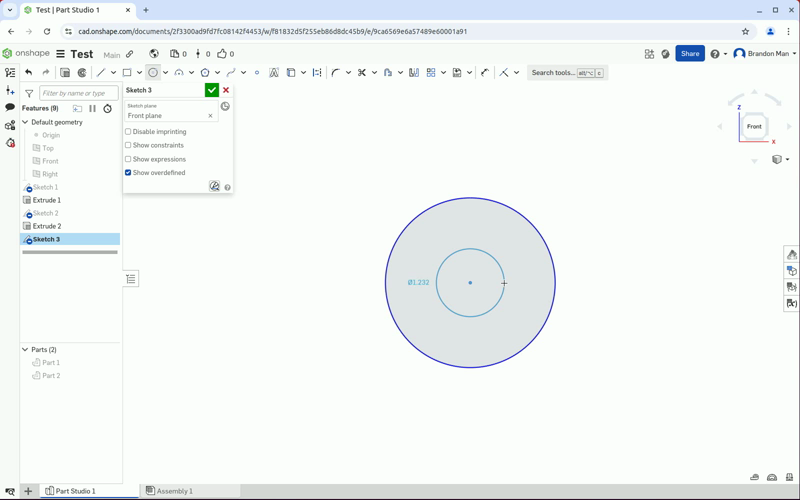
click(504, 282)
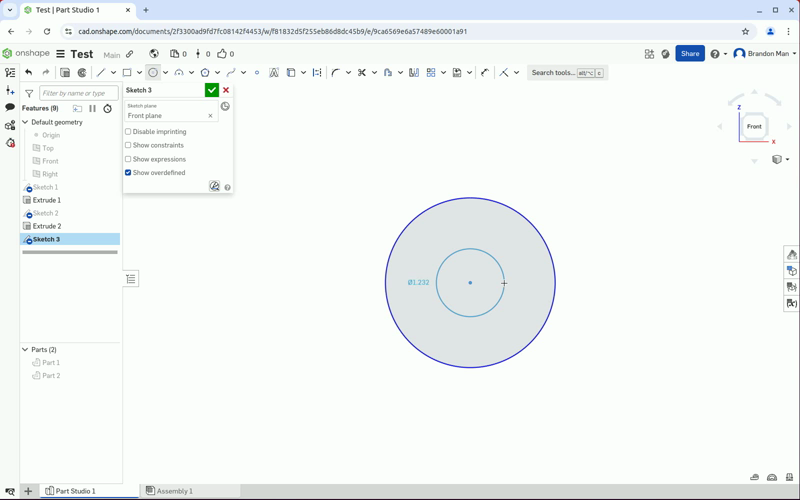
scroll(-6)
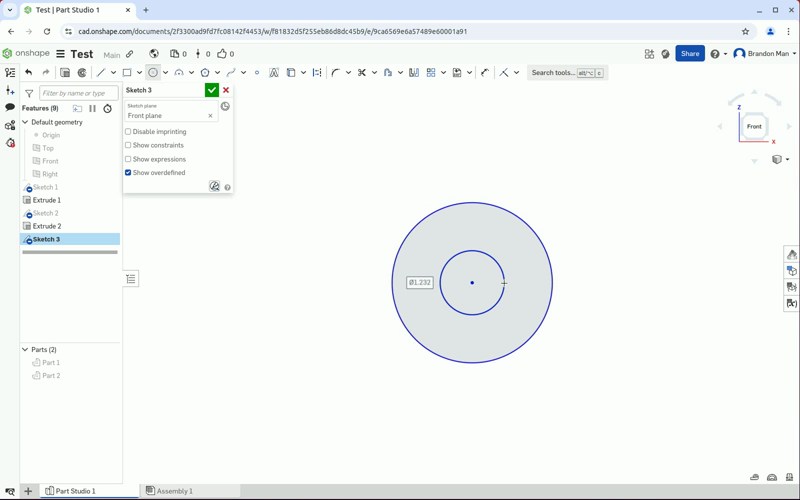
scroll(-6)
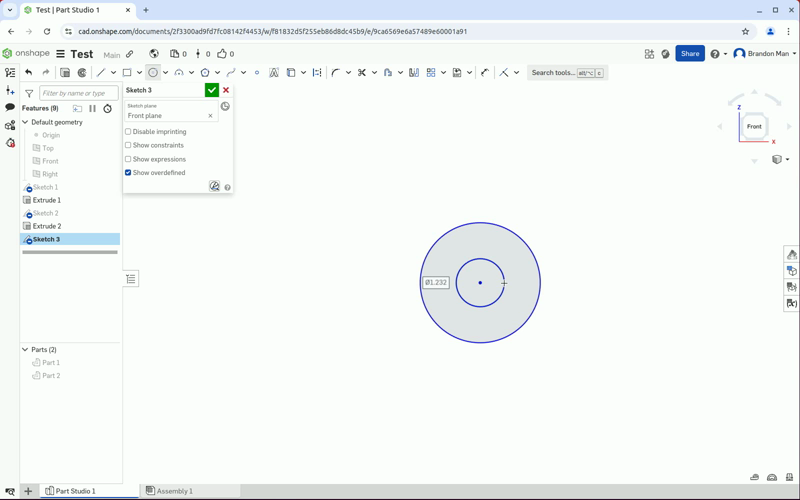
scroll(-6)
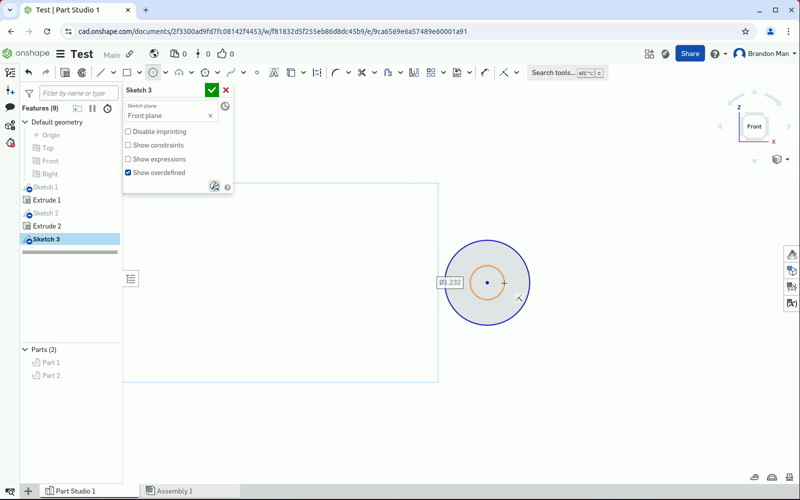
scroll(-6)
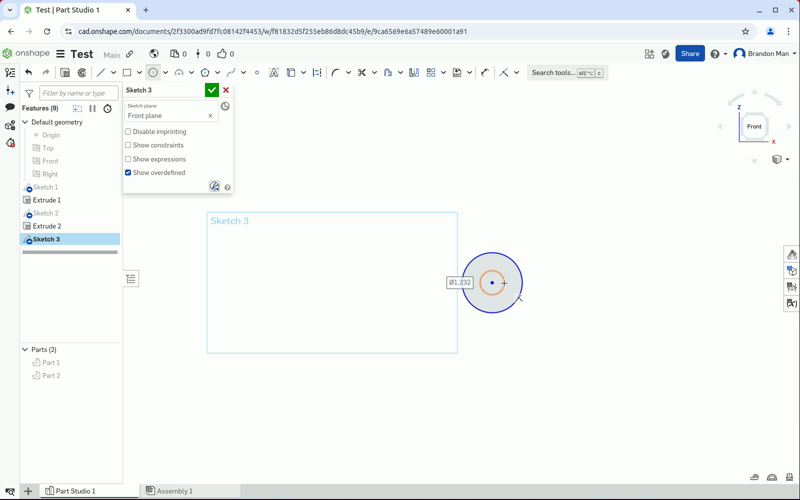
scroll(-6)
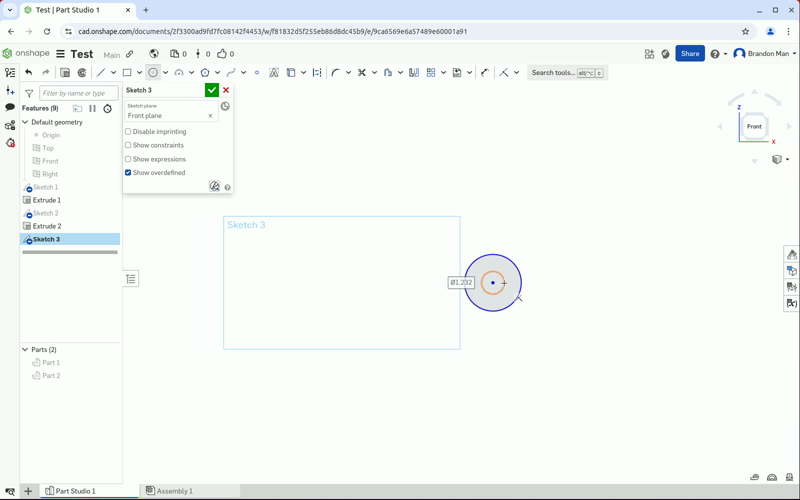
scroll(-6)
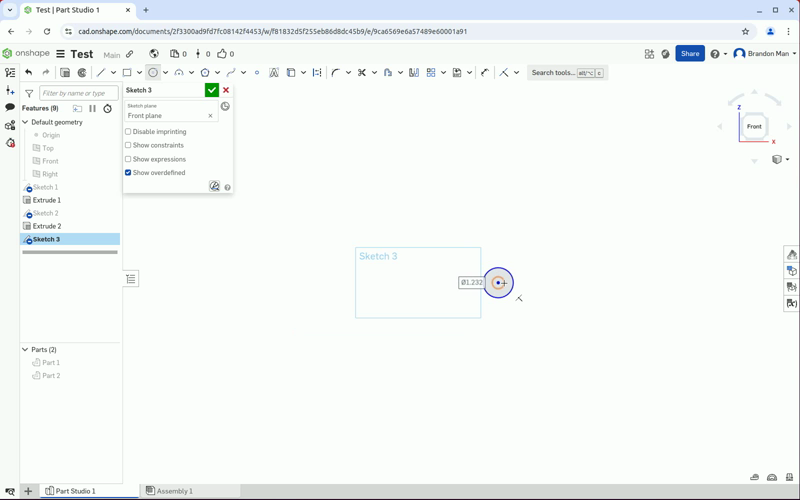
scroll(-6)
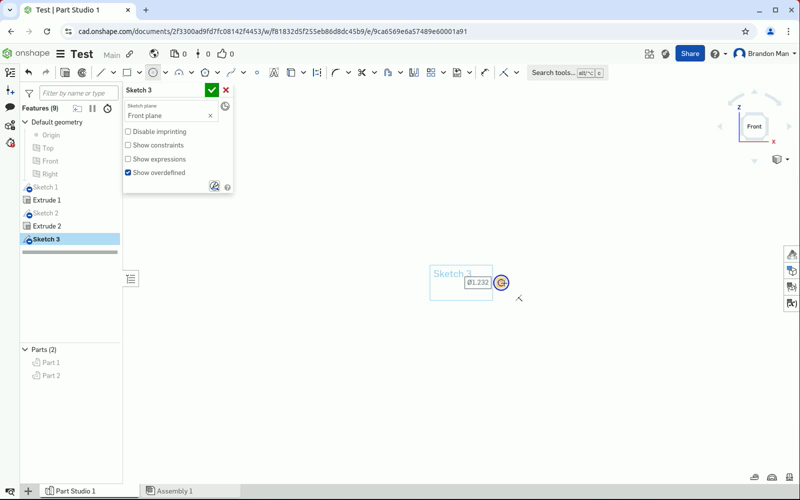
key(esc)
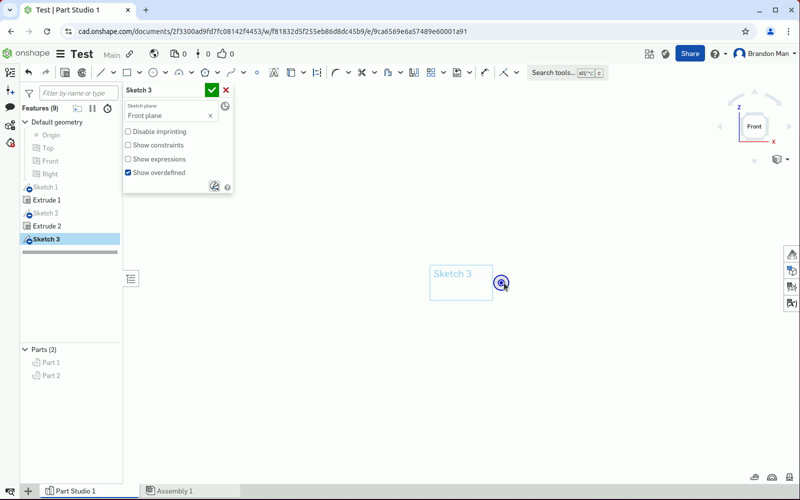
mouse_move(499, 277)
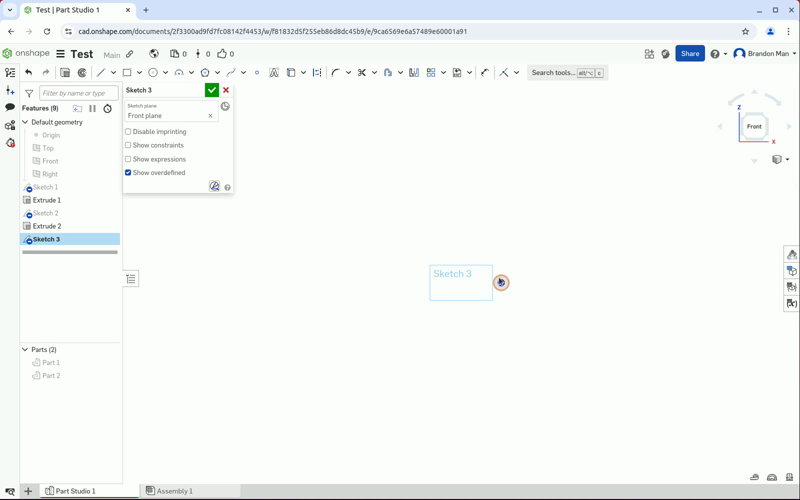
scroll(6)
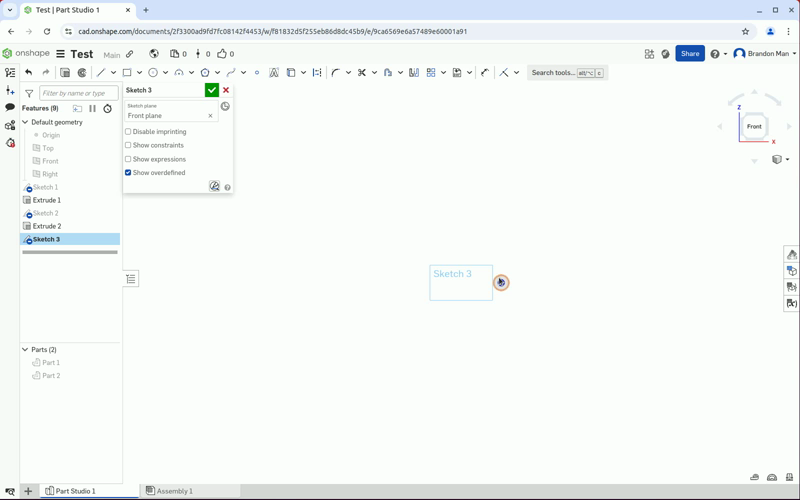
scroll(6)
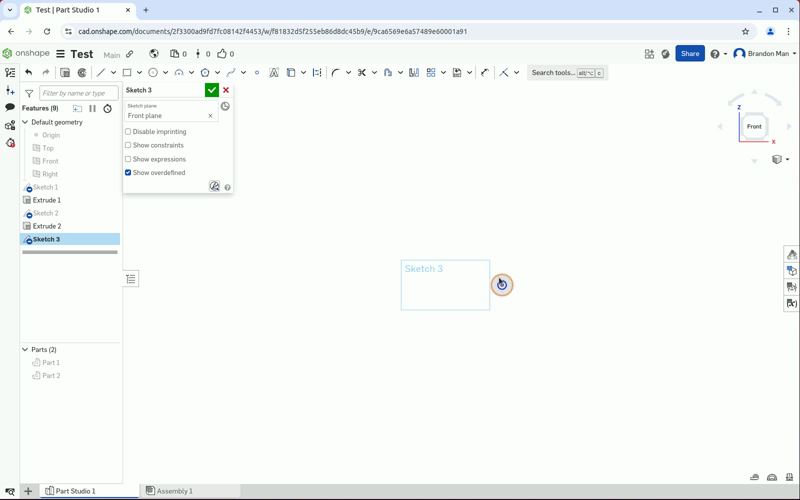
scroll(6)
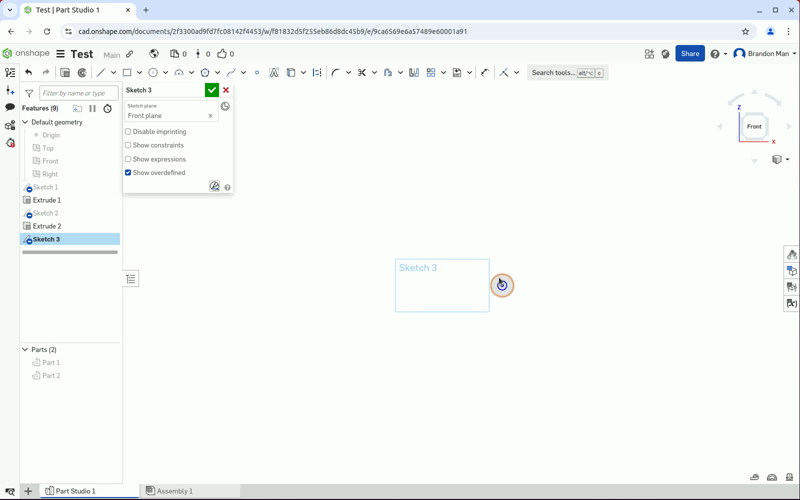
scroll(6)
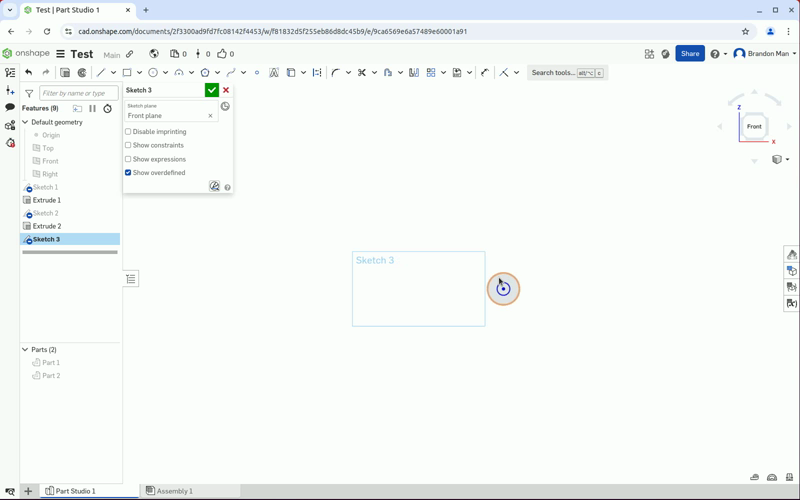
scroll(6)
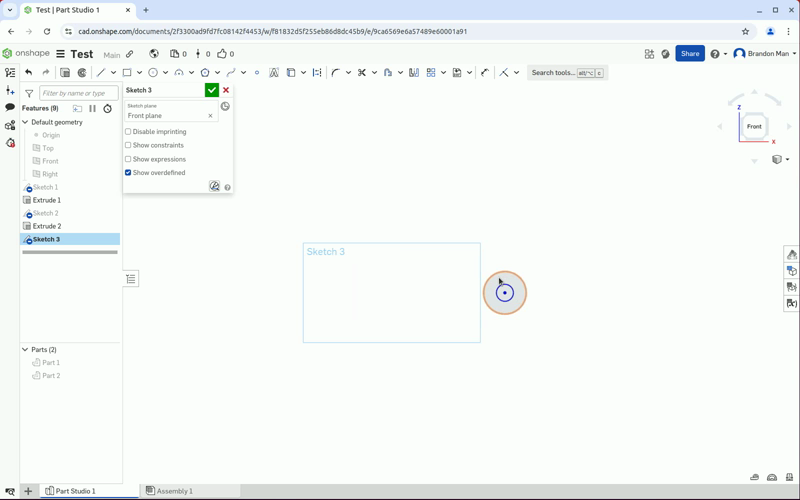
scroll(6)
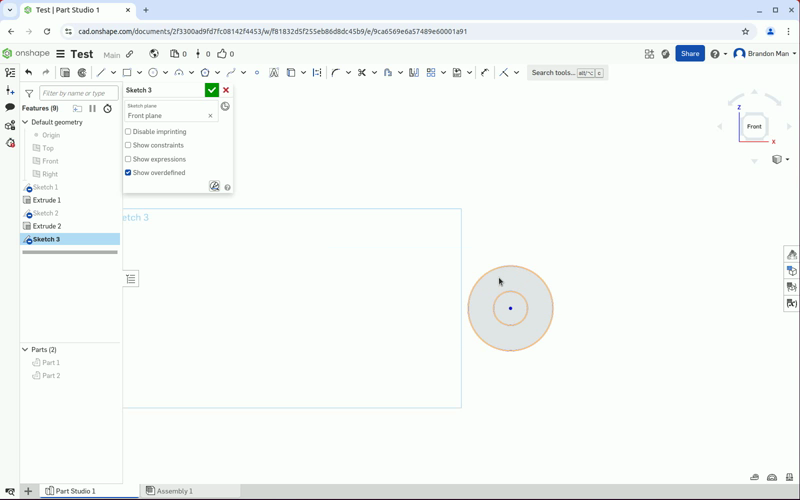
scroll(6)
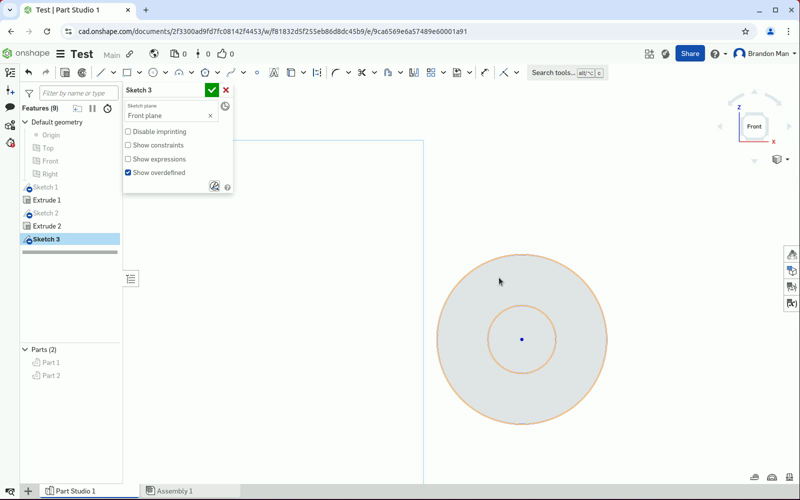
click(499, 277)
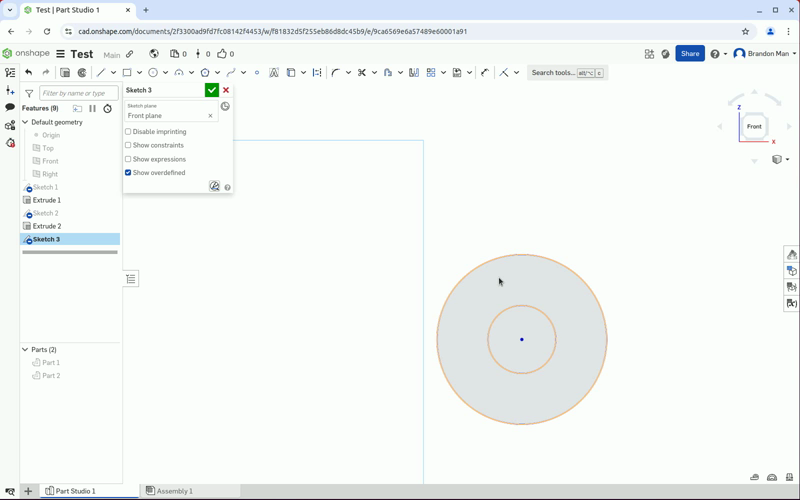
scroll(-6)
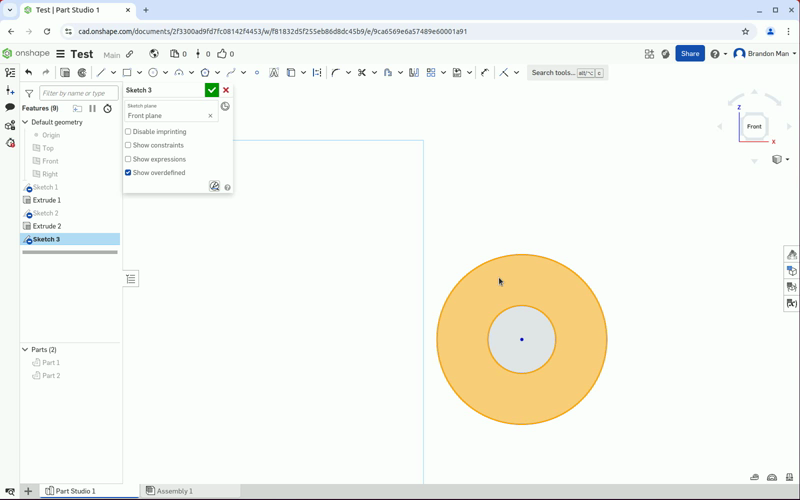
scroll(-6)
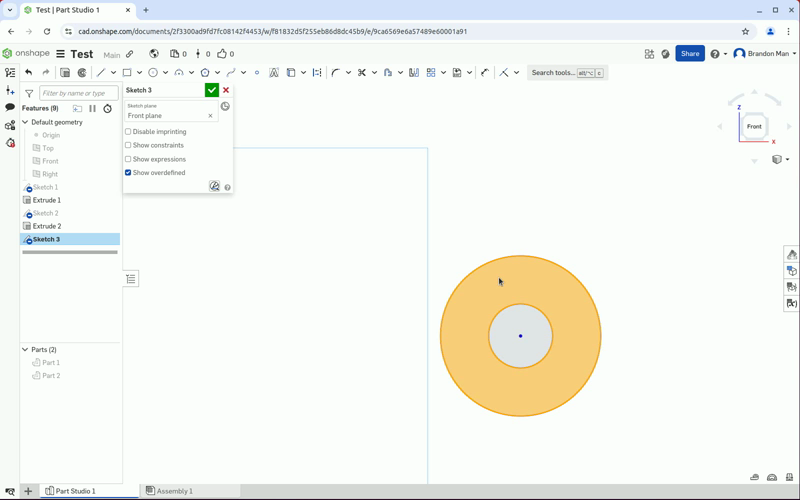
scroll(-6)
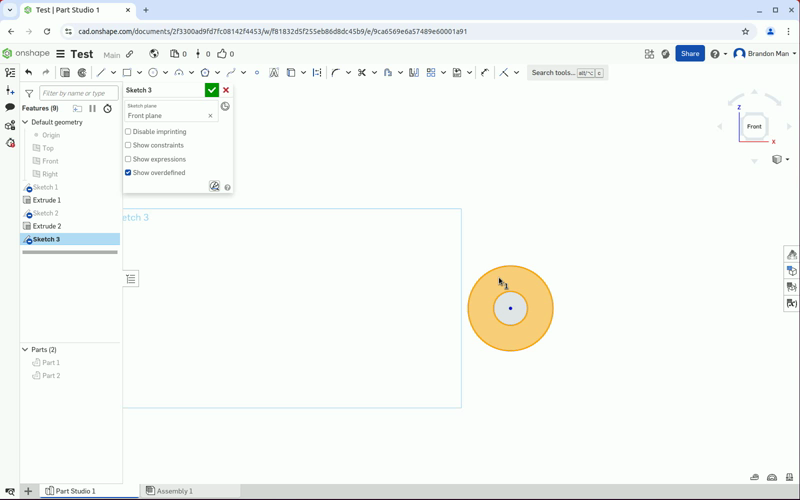
scroll(-6)
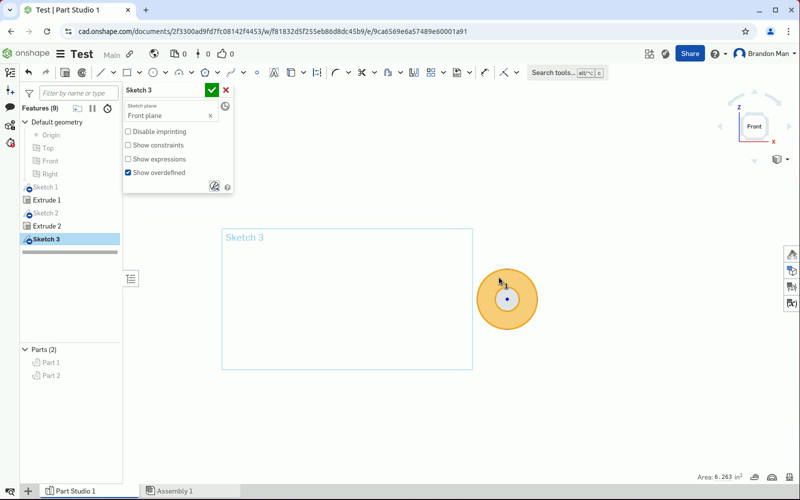
scroll(-6)
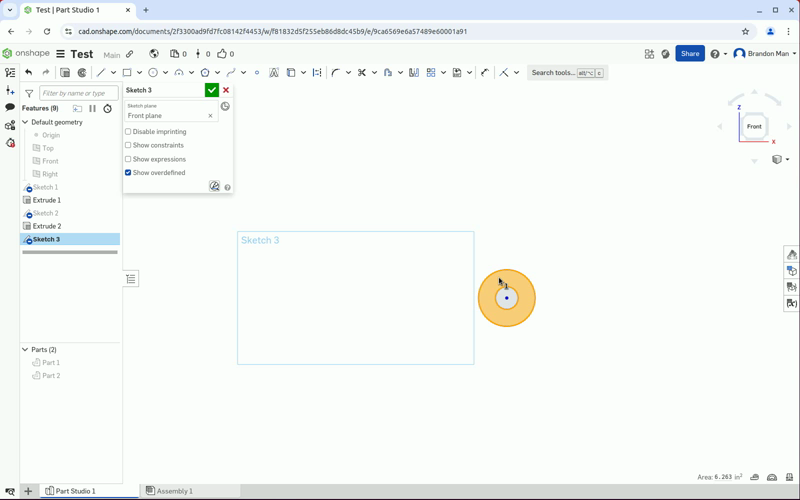
scroll(-6)
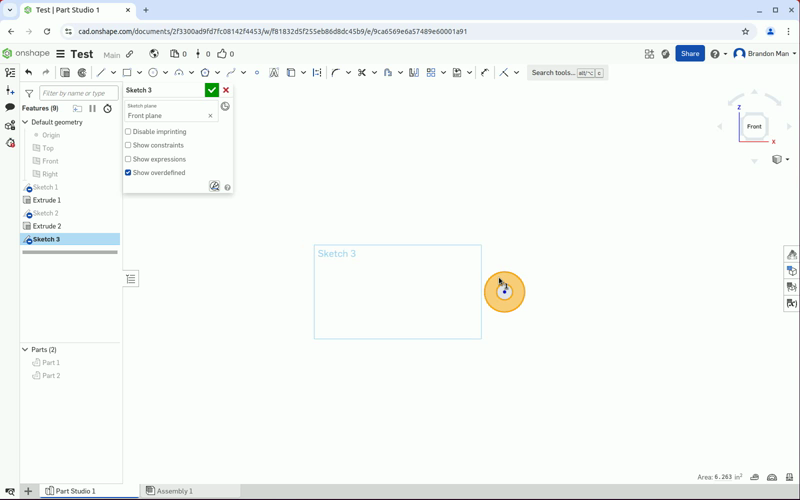
scroll(-6)
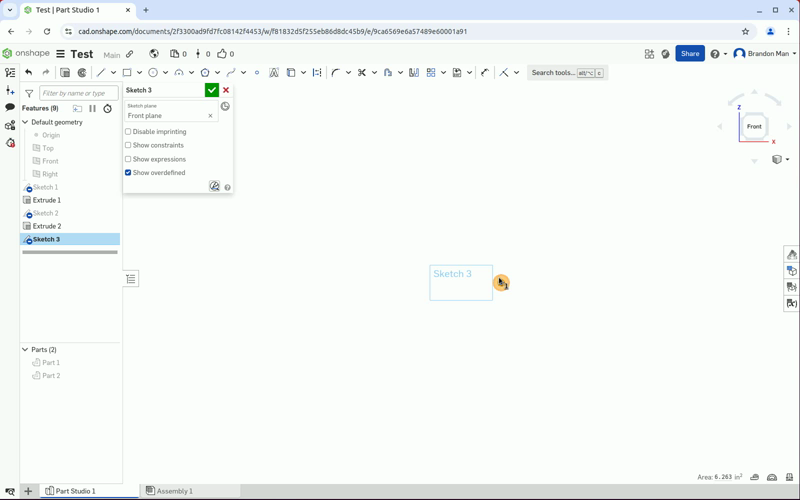
mouse_move(73, 352)
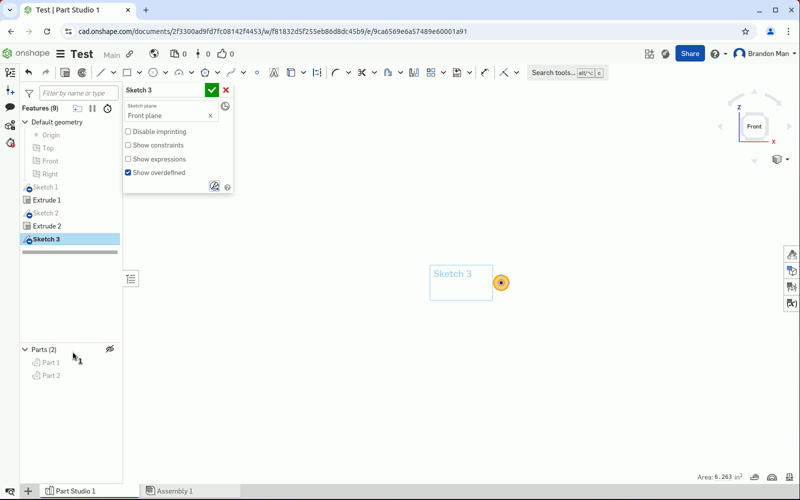
key(shift+y)
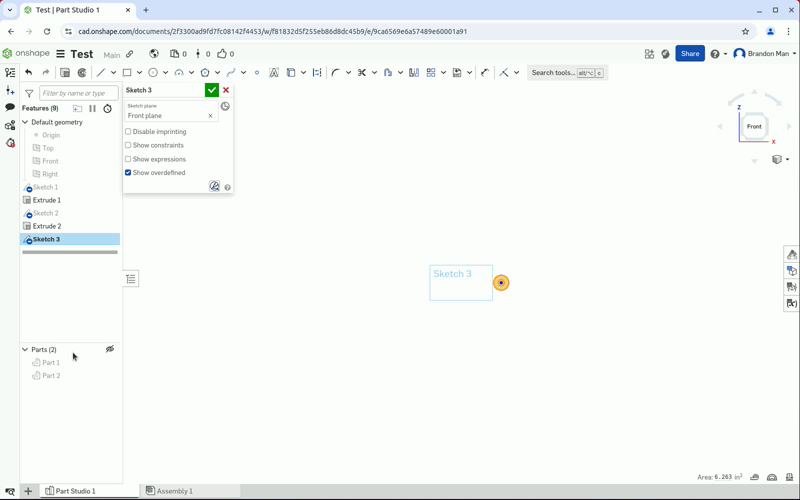
key(shift+e)
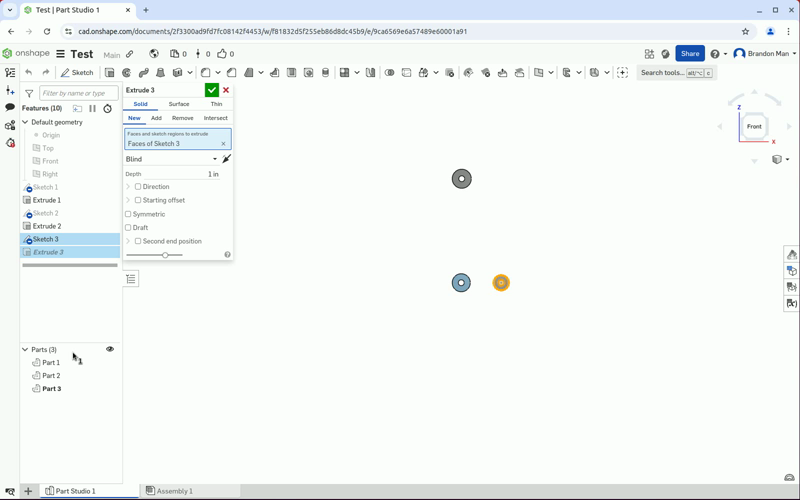
mouse_move(143, 106)
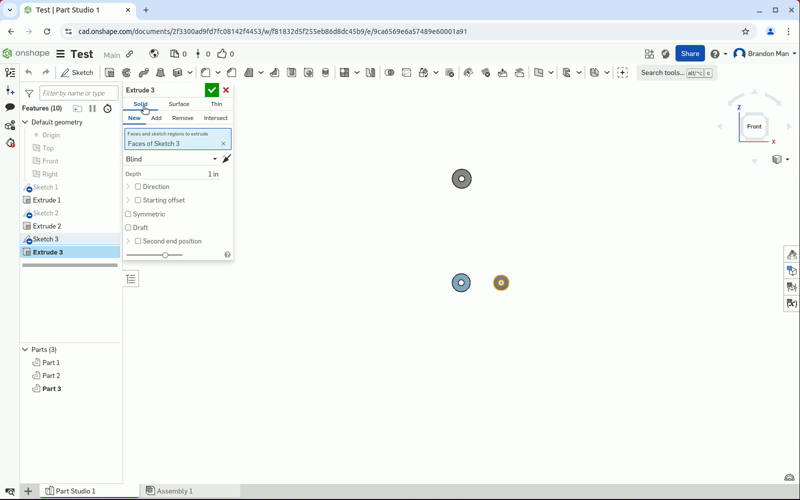
click(143, 106)
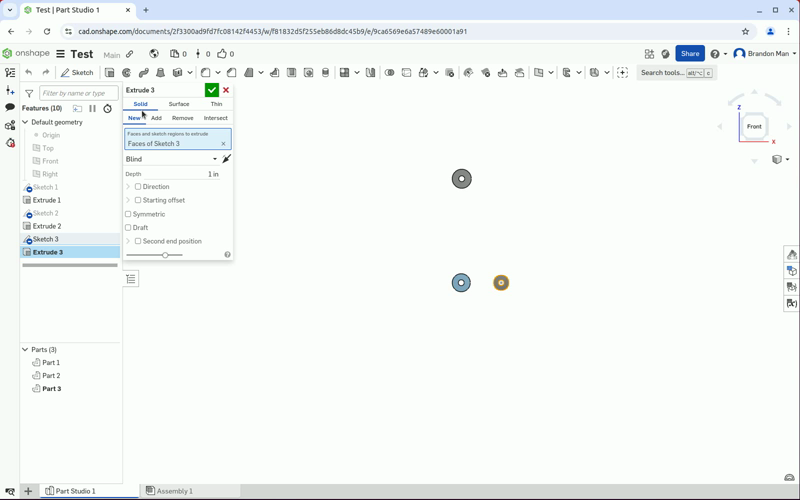
mouse_move(137, 120)
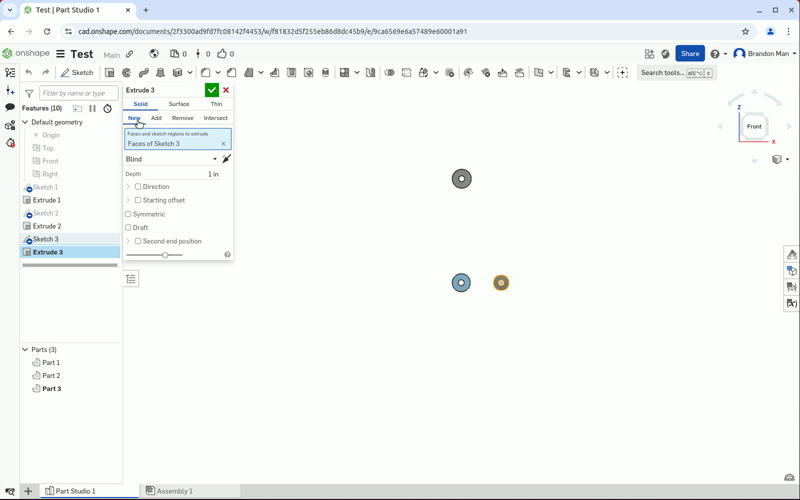
click(137, 120)
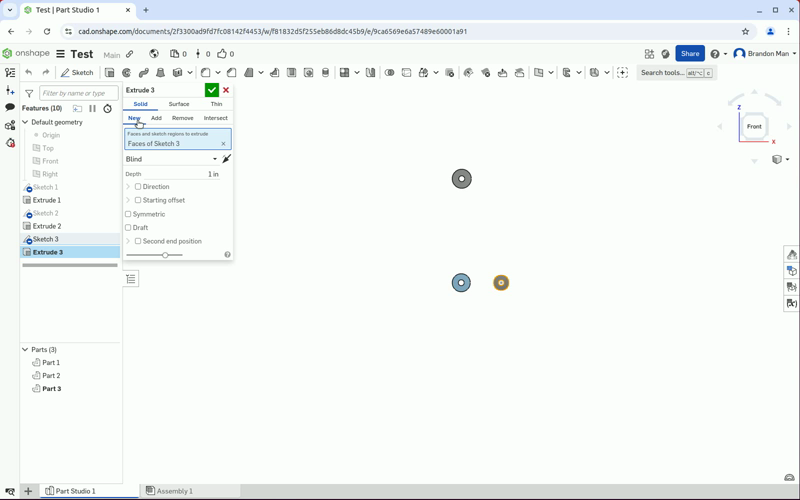
key(tab, 4)
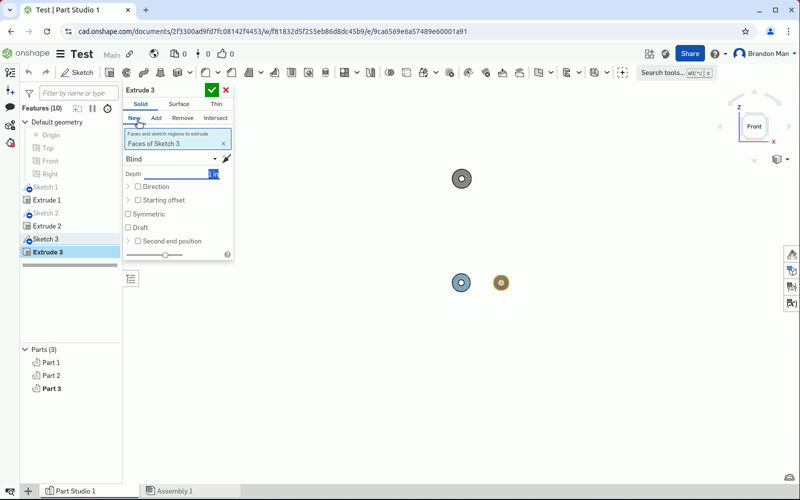
text(0.481)
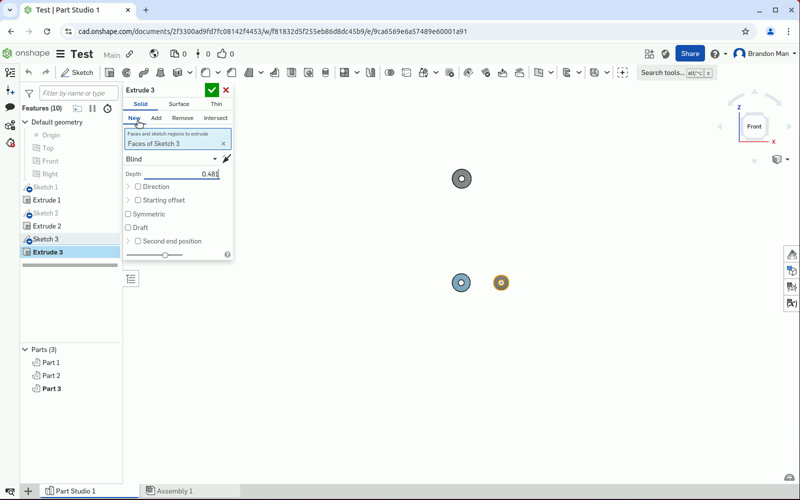
key(enter)
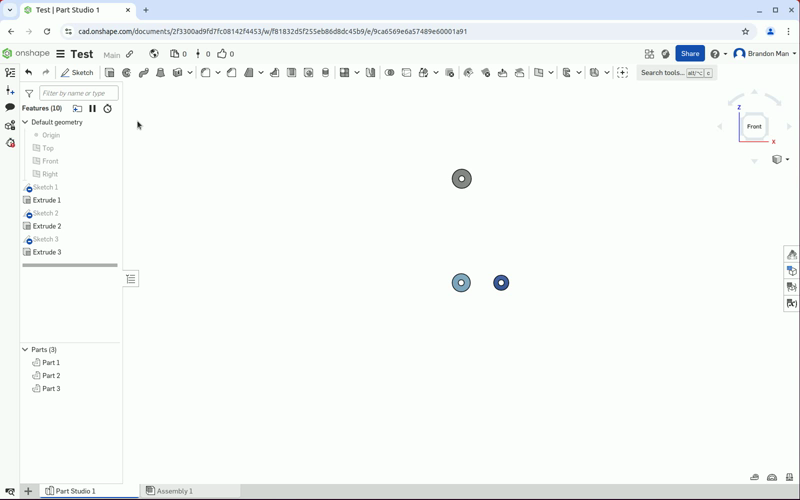
key(shift+h)
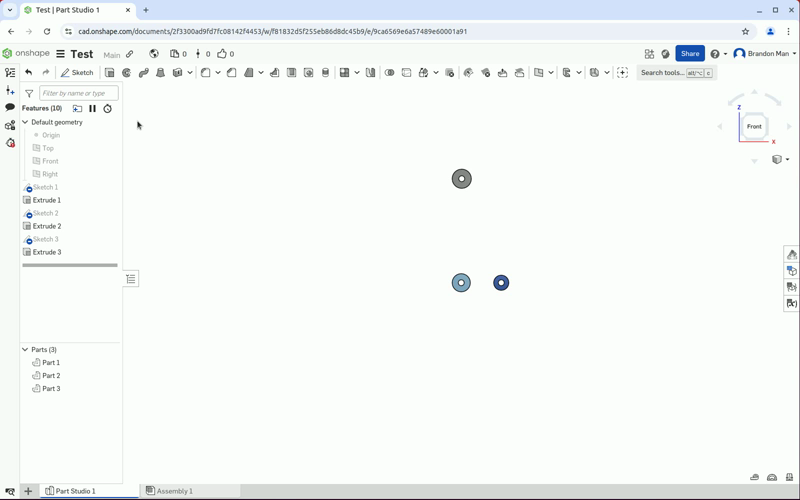
key(shift+h)
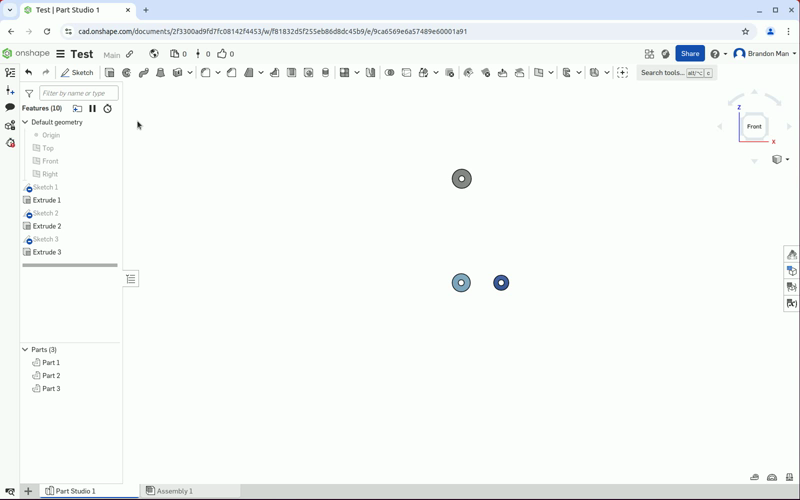
mouse_move(73, 189)
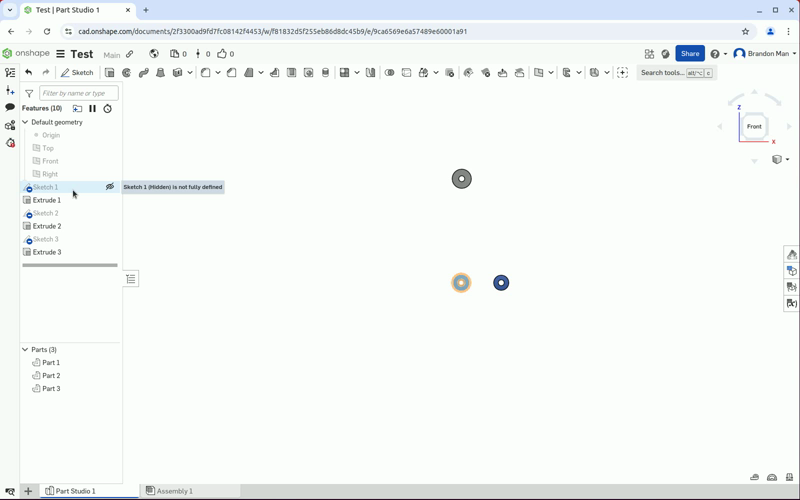
click(73, 189)
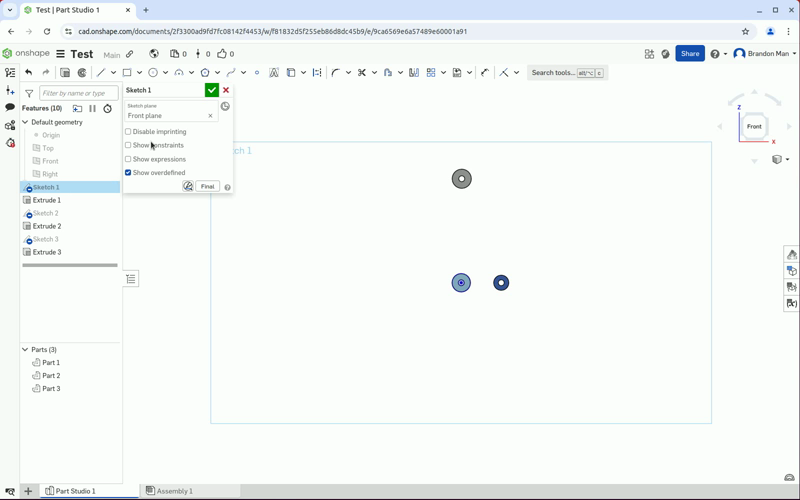
mouse_move(229, 92)
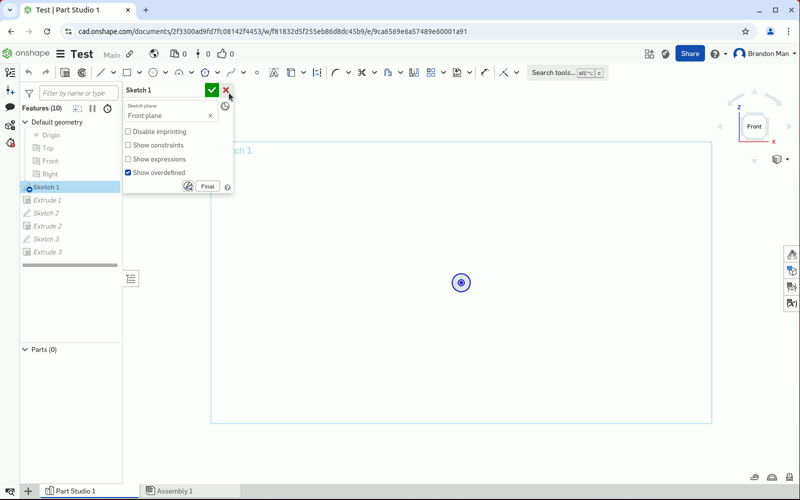
click(229, 92)
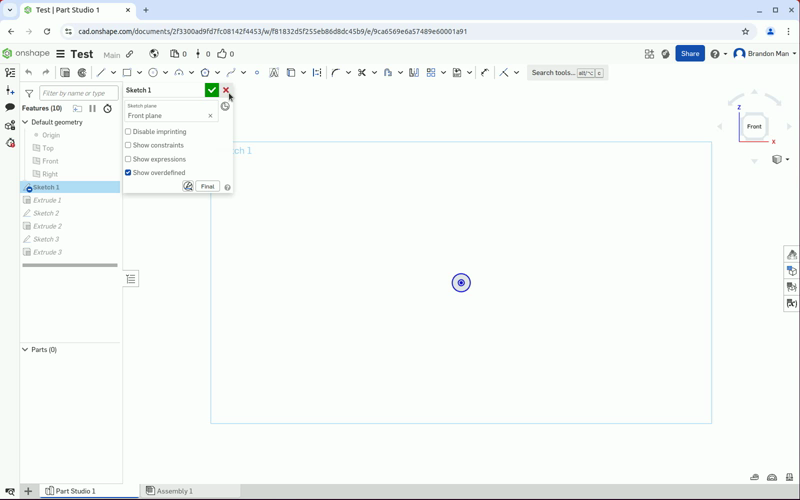
key(shift+s)
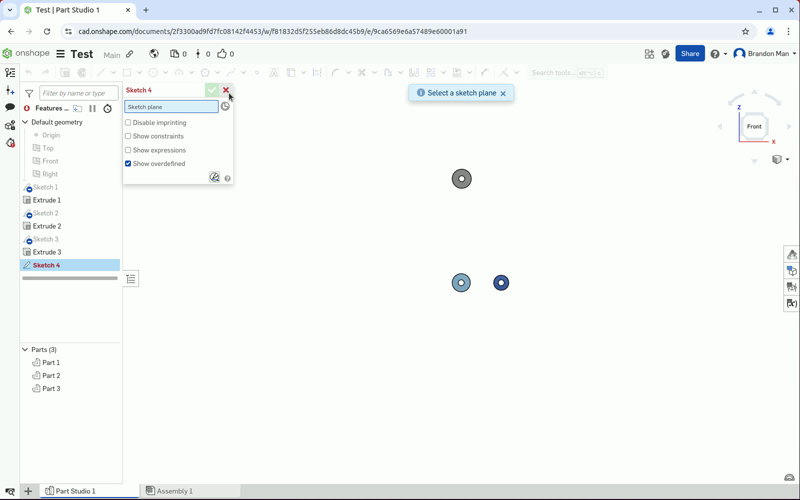
mouse_move(73, 163)
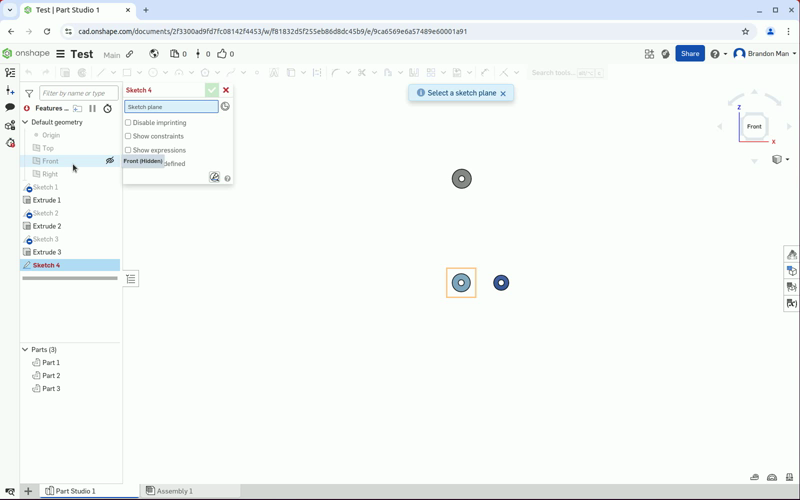
click(73, 163)
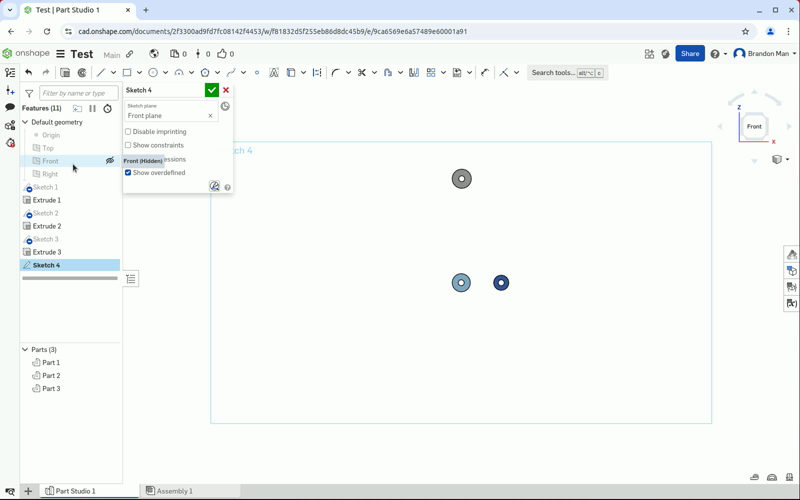
mouse_move(73, 352)
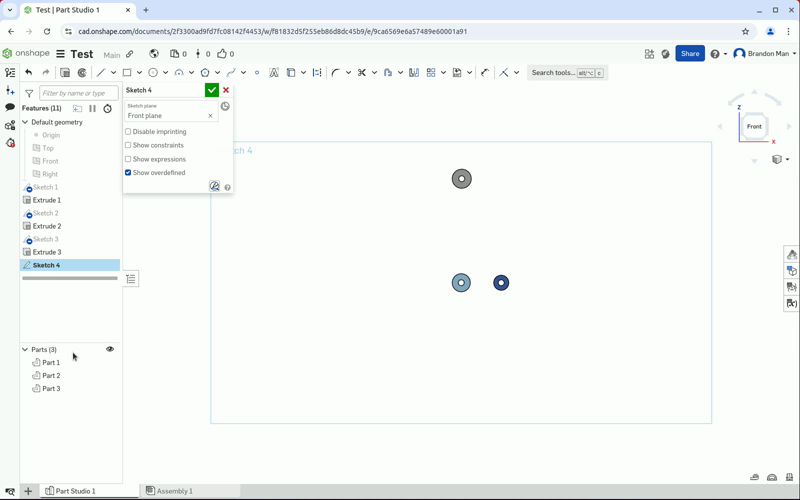
key(y)
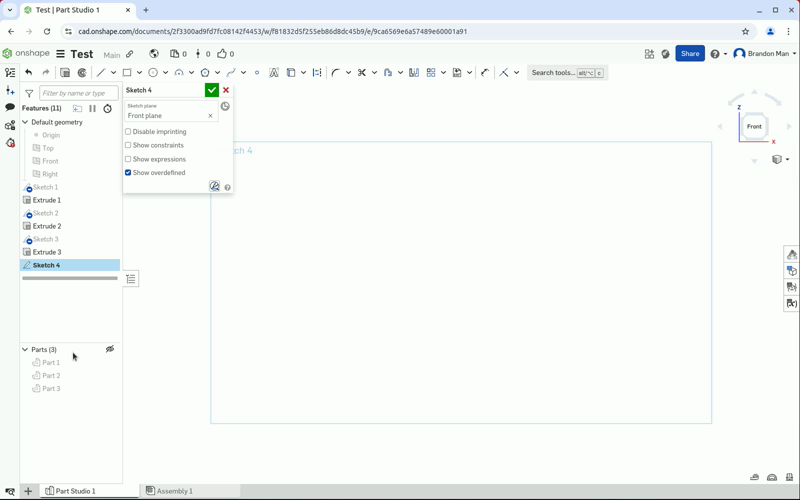
key(l)
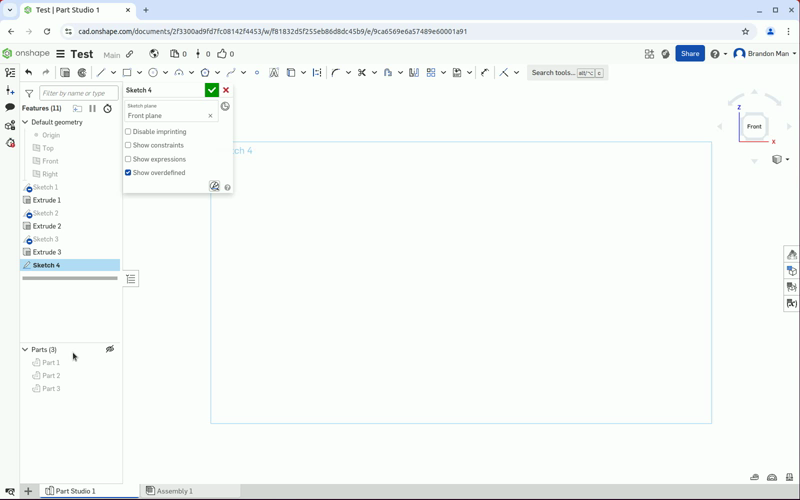
key_down(shift)
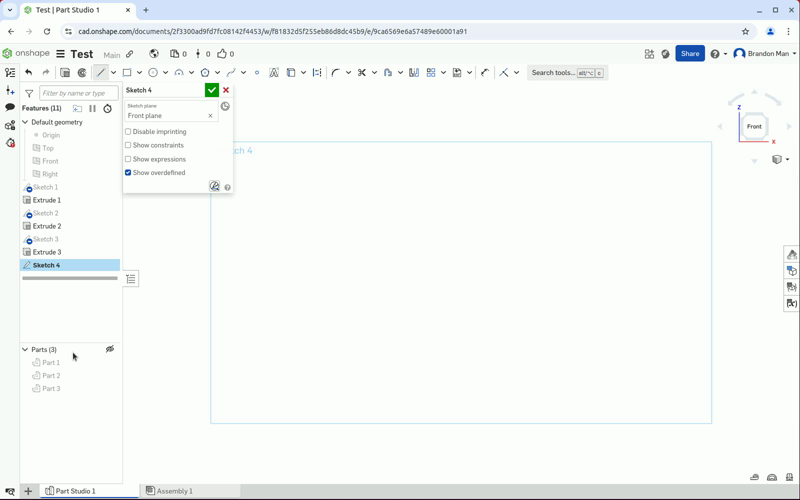
mouse_move(446, 226)
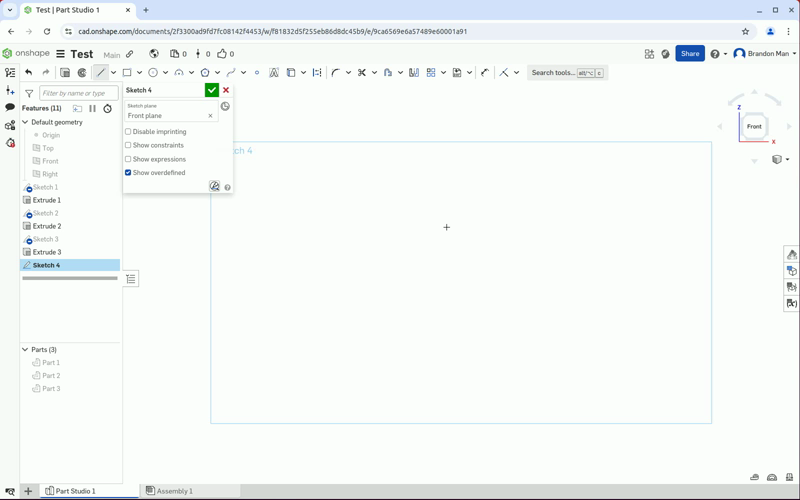
click(446, 226)
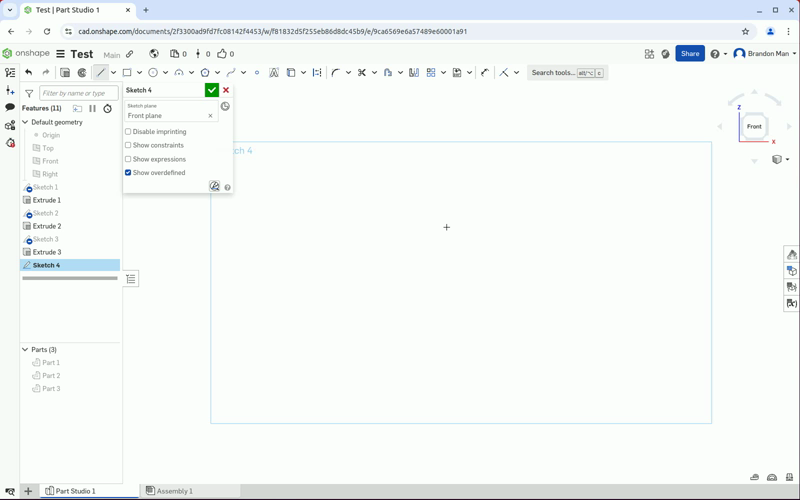
key_up(shift)
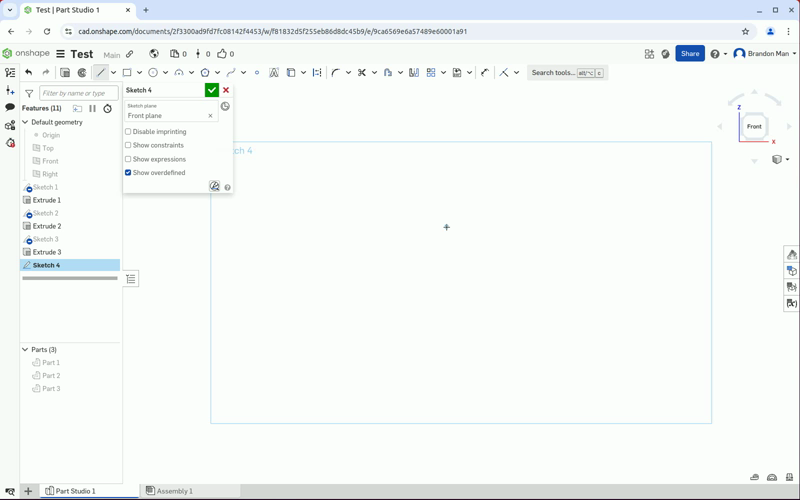
key_down(shift)
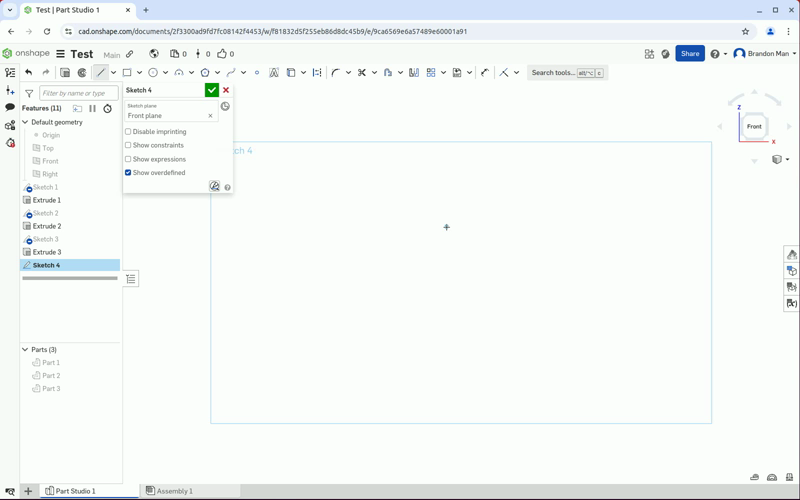
mouse_move(476, 226)
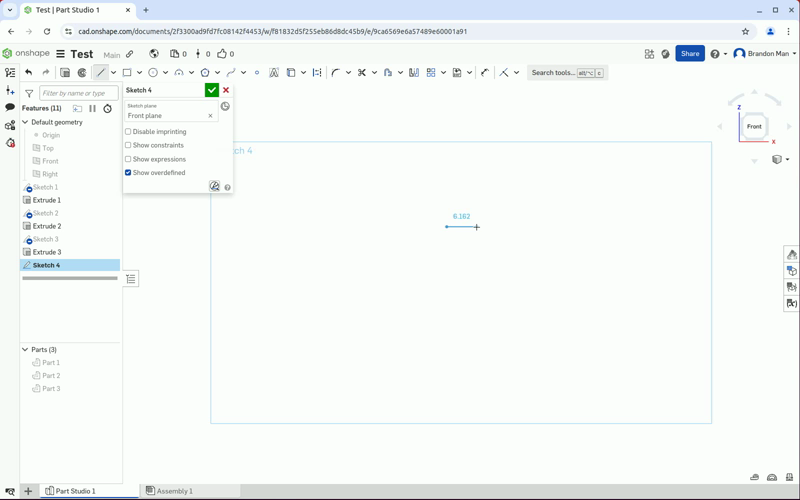
mouse_move(453, 284)
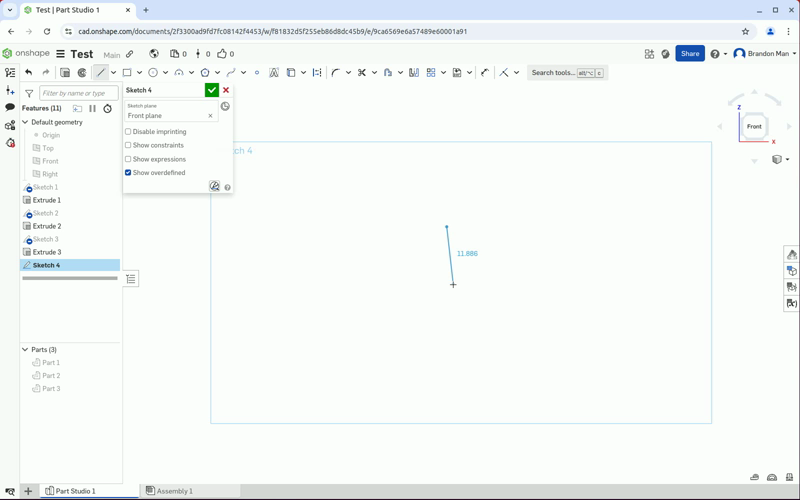
click(453, 284)
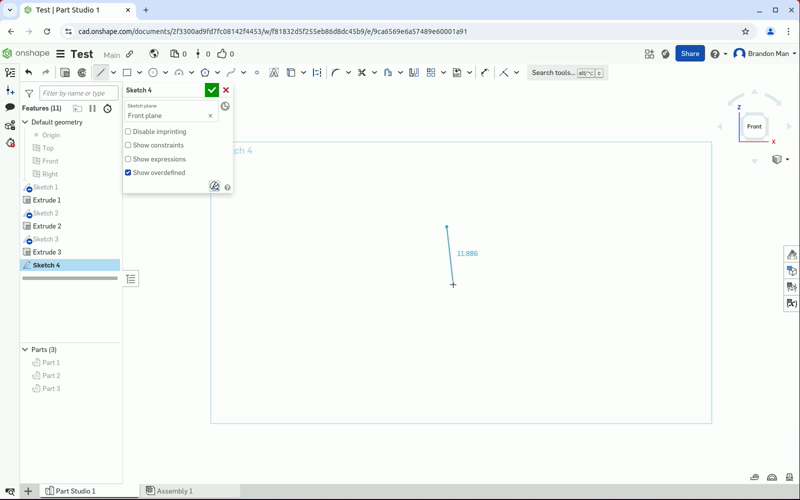
key_up(shift)
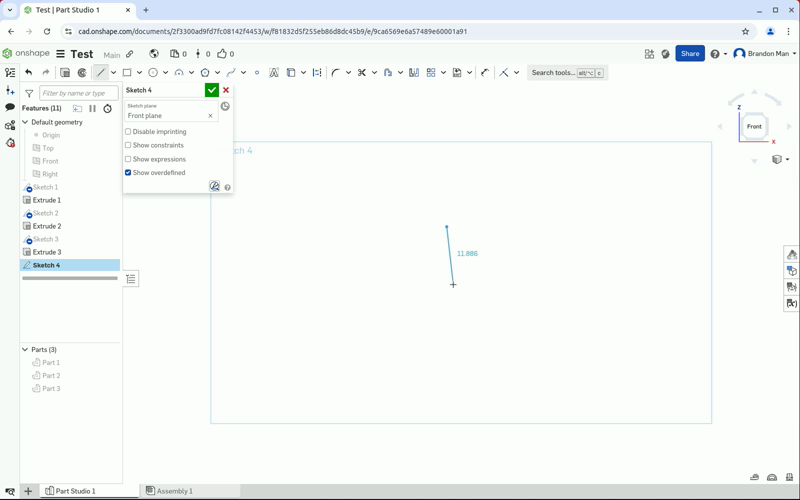
key(esc)
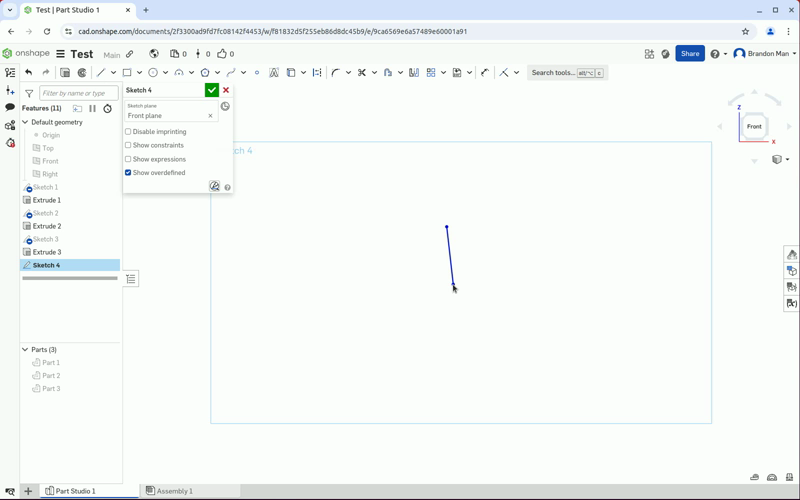
key(a)
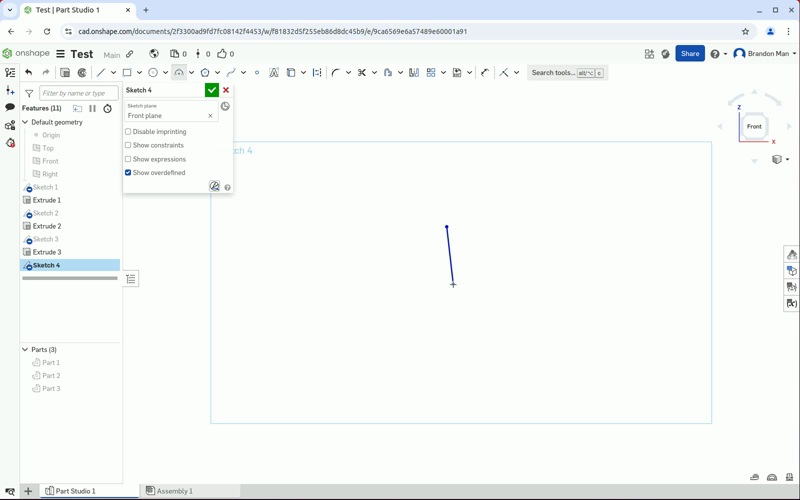
mouse_move(453, 284)
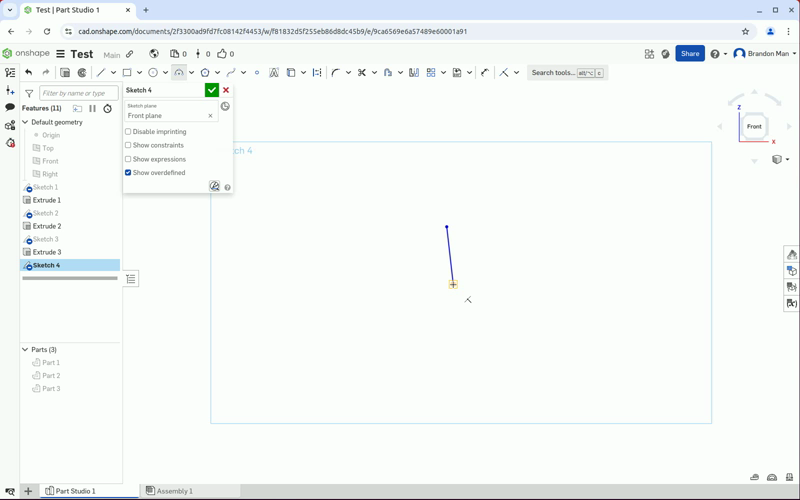
click(453, 284)
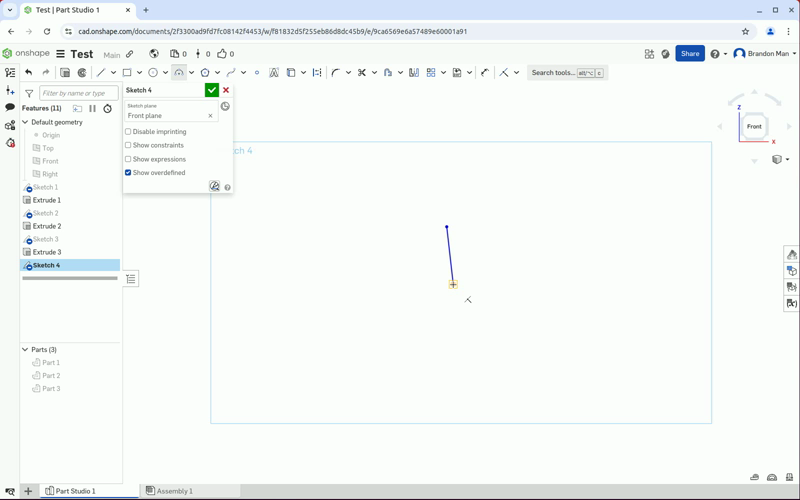
key_down(shift)
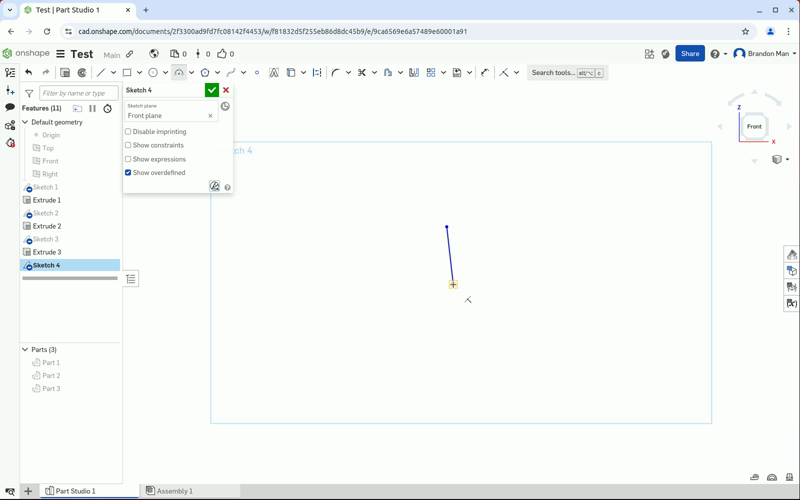
mouse_move(461, 291)
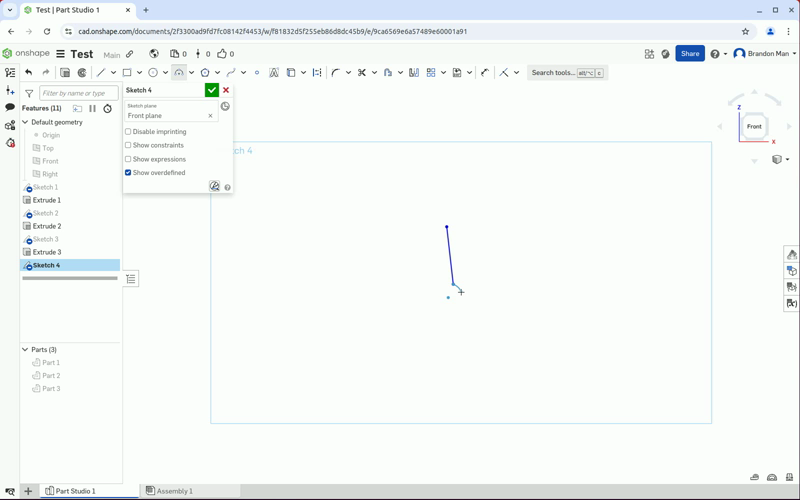
click(461, 291)
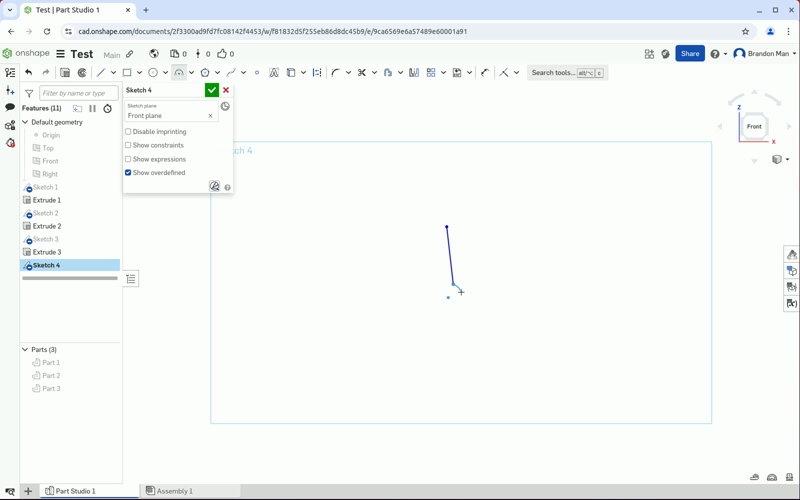
mouse_move(466, 277)
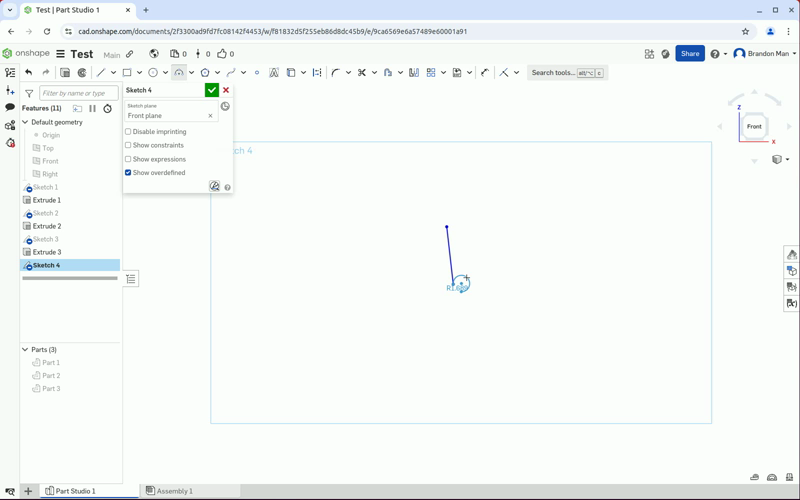
click(466, 277)
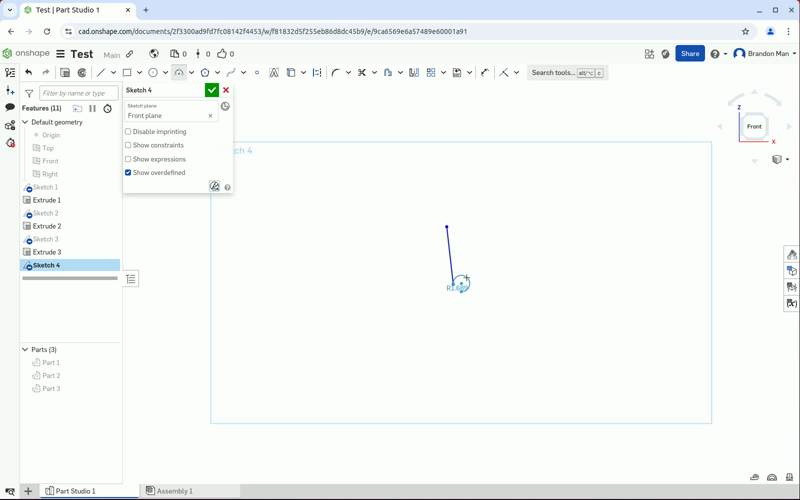
key_up(shift)
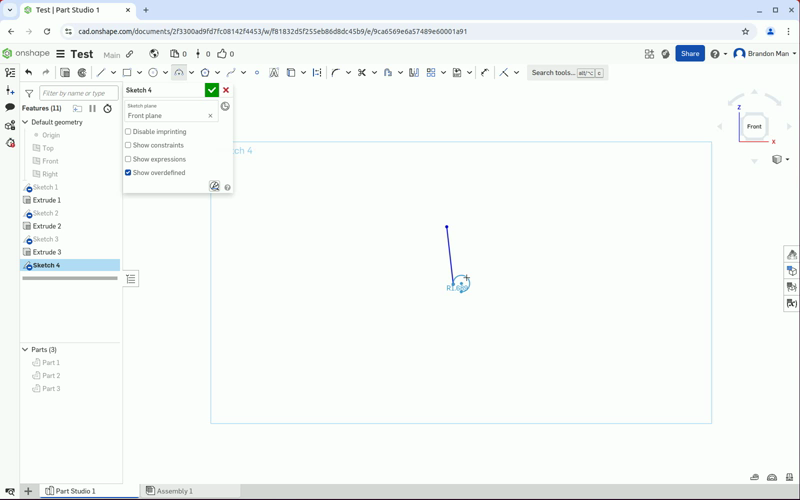
key(esc)
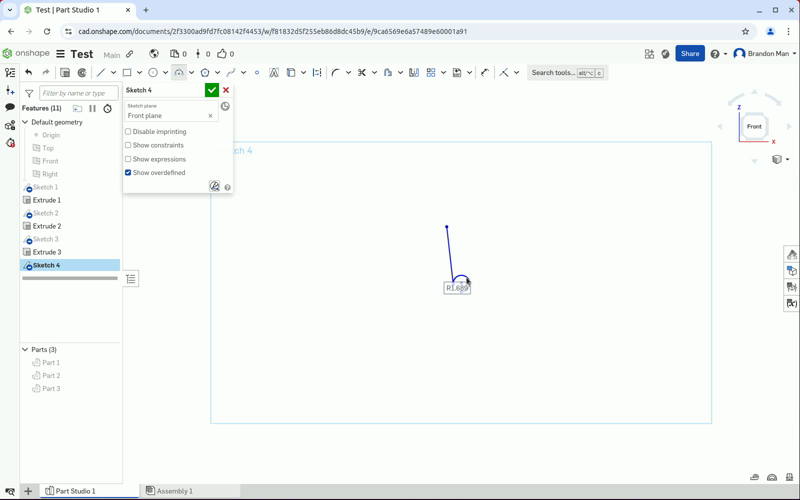
key(l)
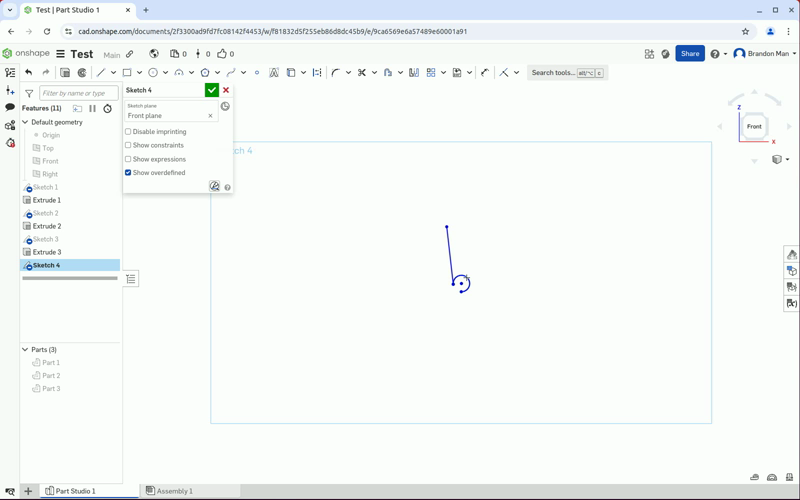
mouse_move(461, 291)
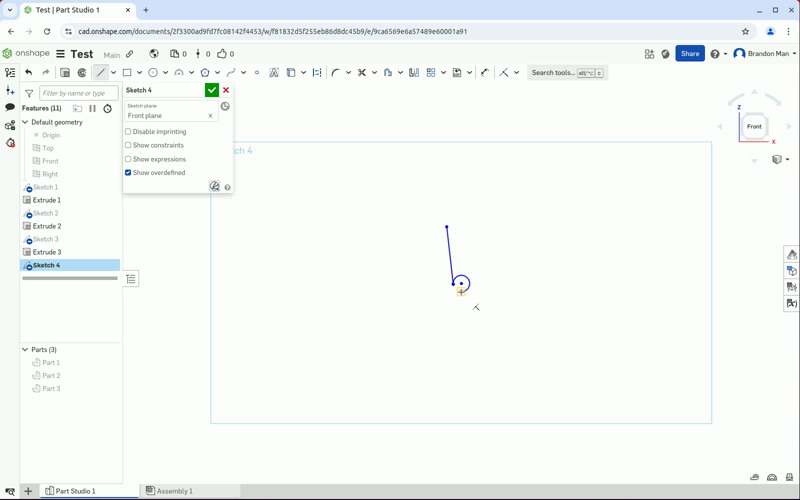
click(461, 291)
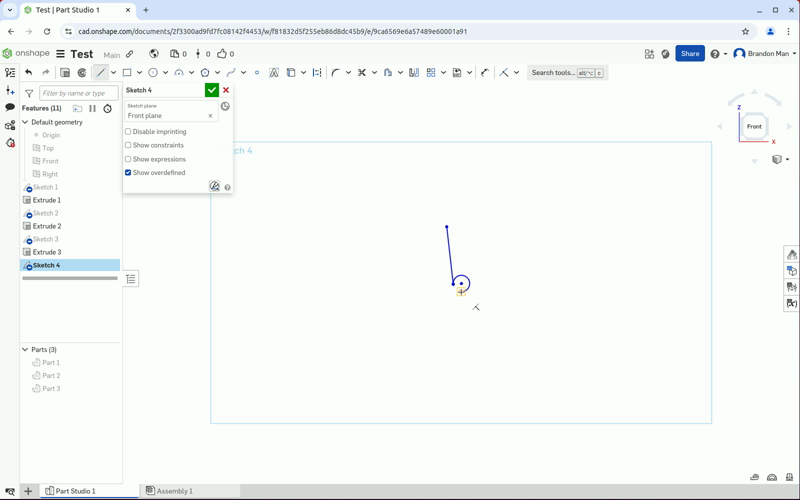
key_down(shift)
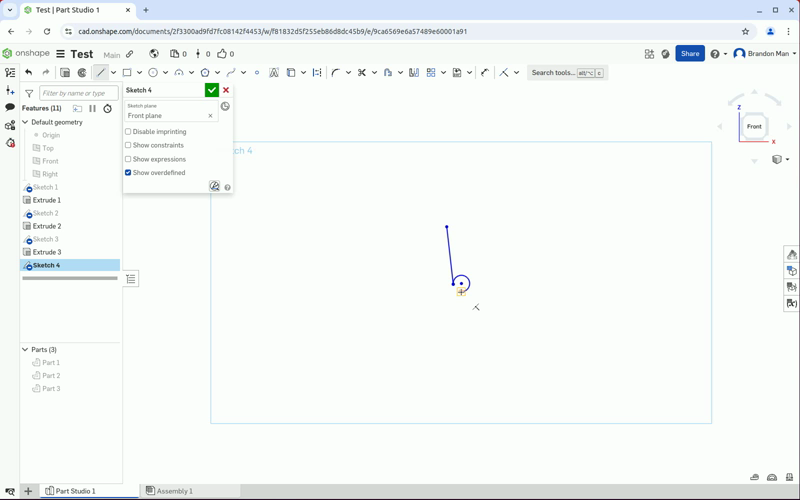
mouse_move(491, 291)
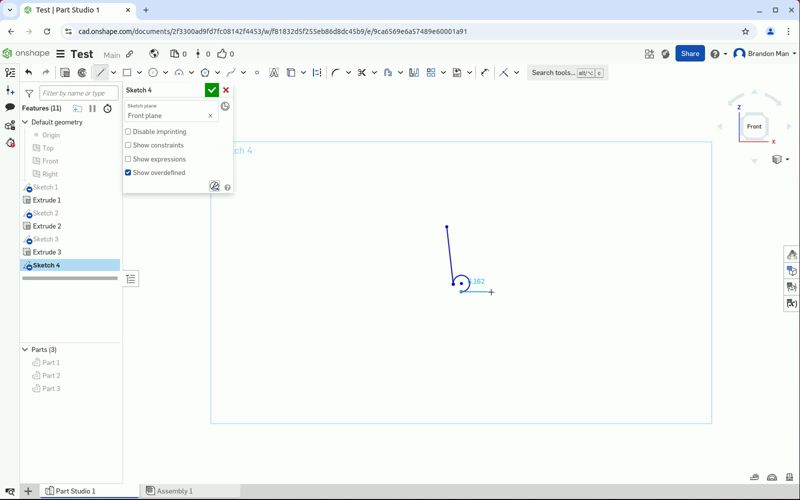
mouse_move(502, 291)
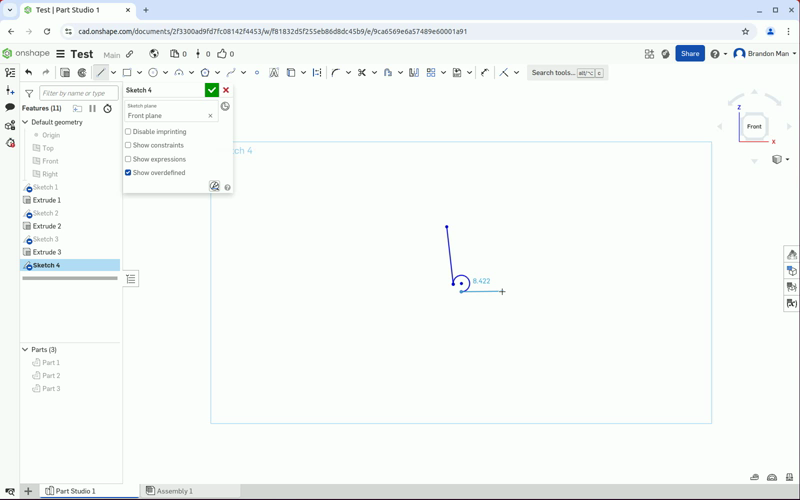
click(502, 291)
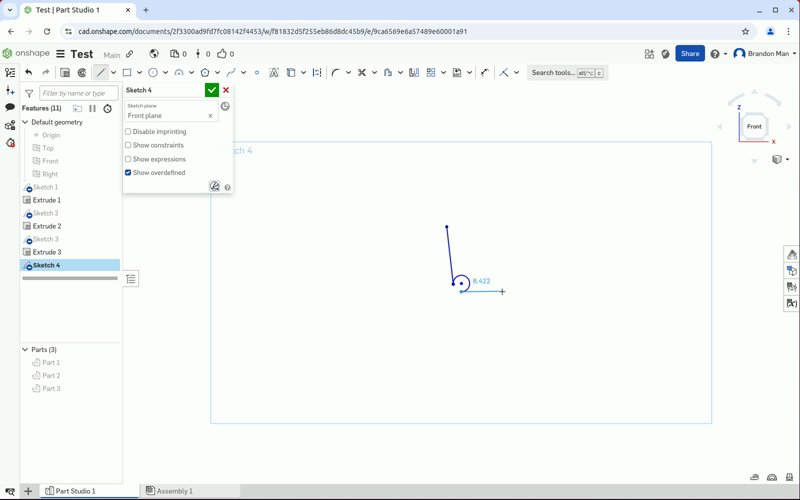
key_up(shift)
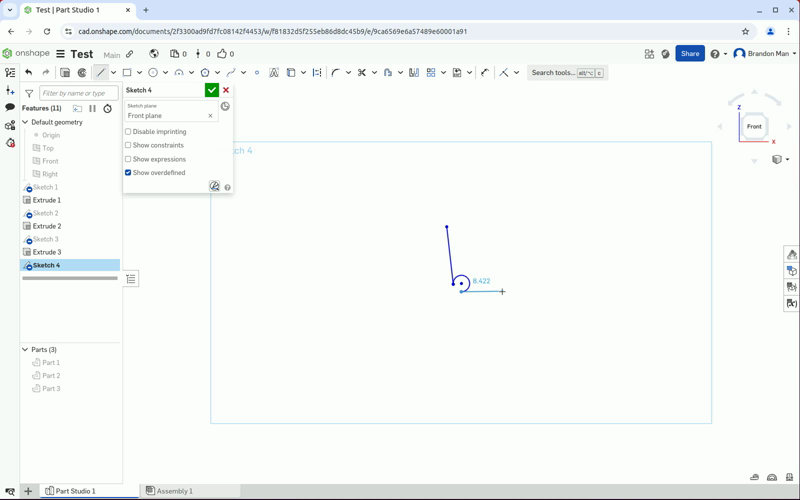
key(esc)
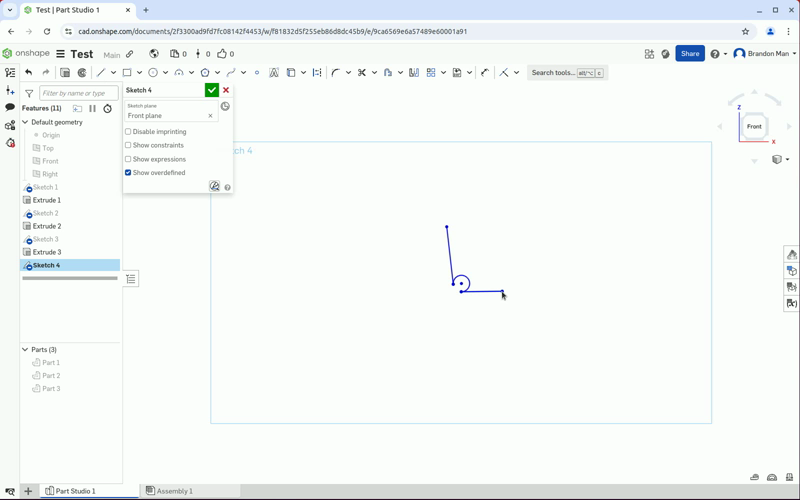
key(a)
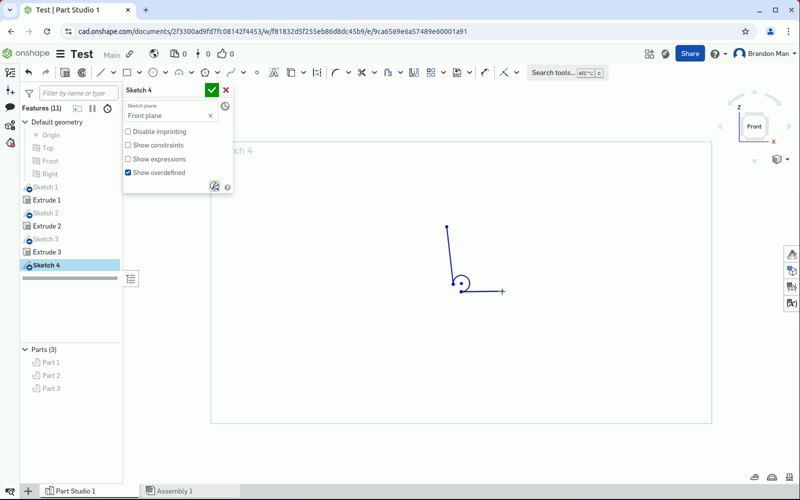
mouse_move(502, 291)
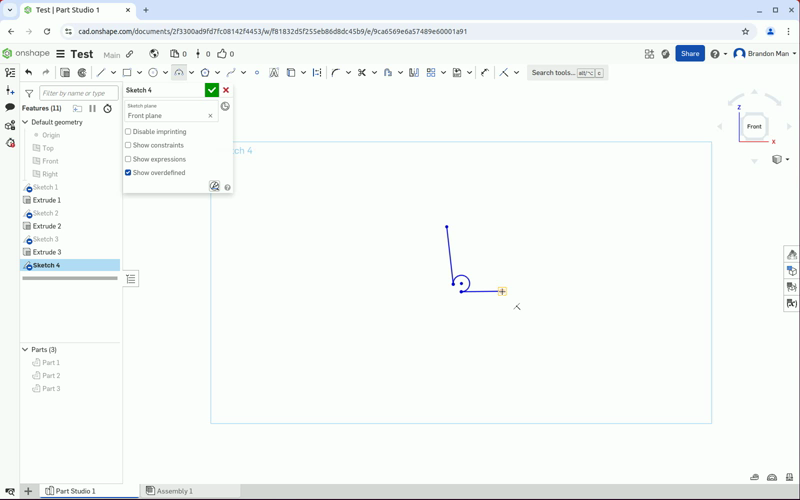
click(502, 291)
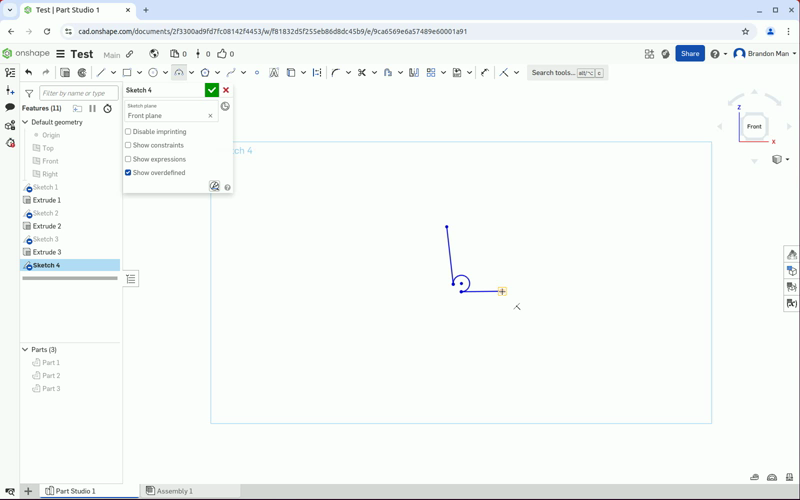
key_down(shift)
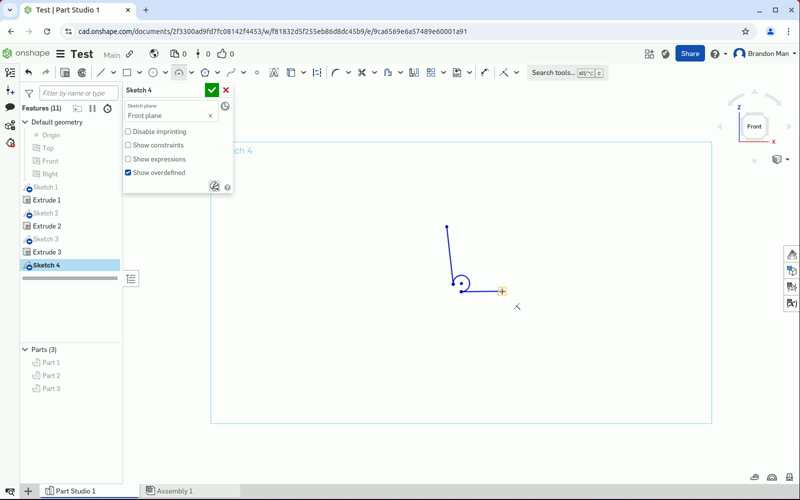
mouse_move(502, 276)
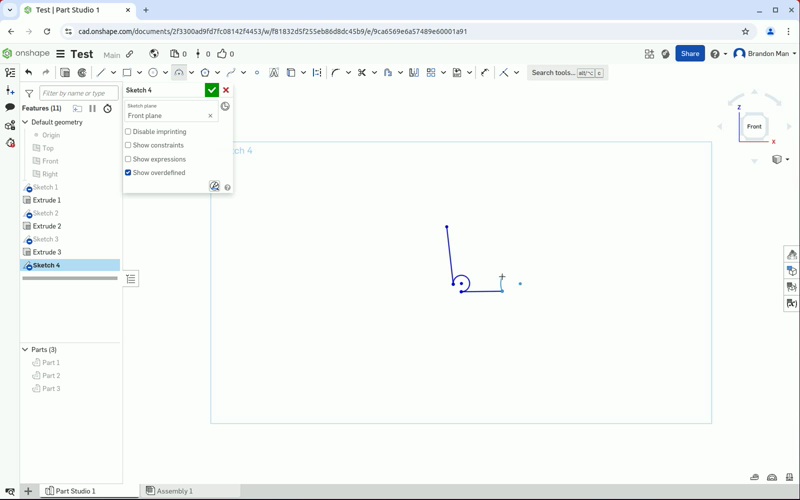
click(502, 276)
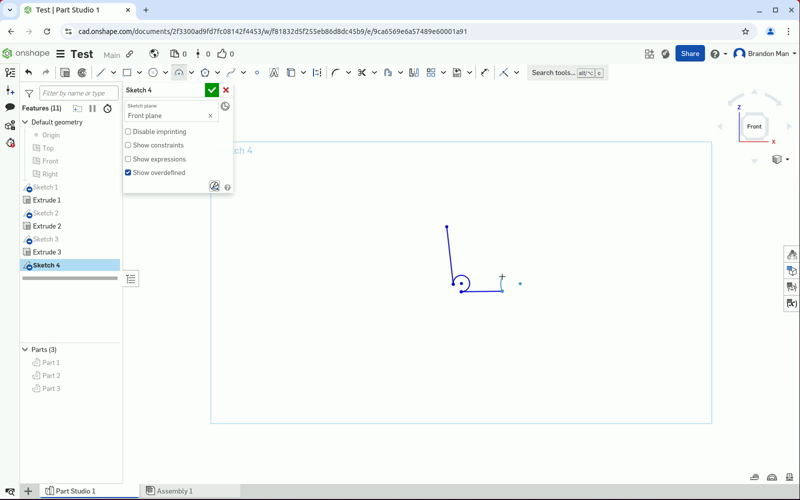
mouse_move(494, 283)
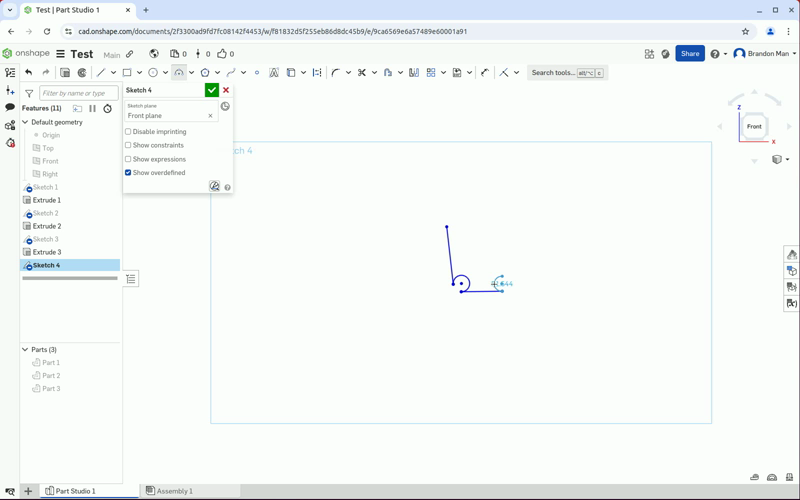
click(494, 283)
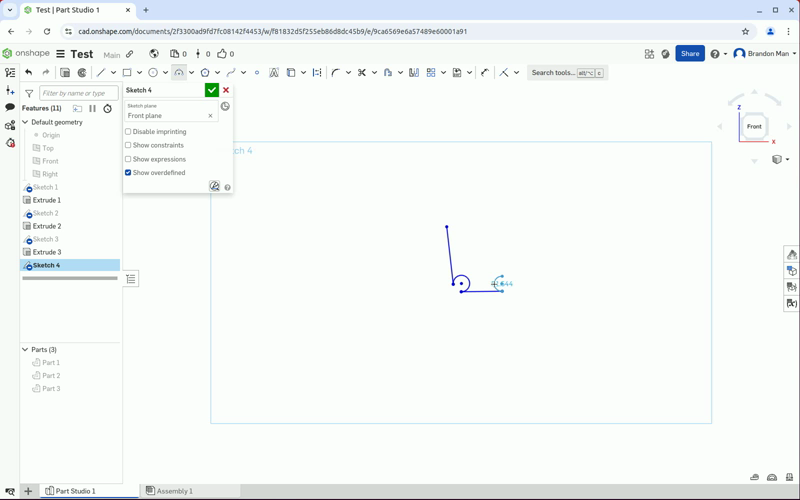
key_up(shift)
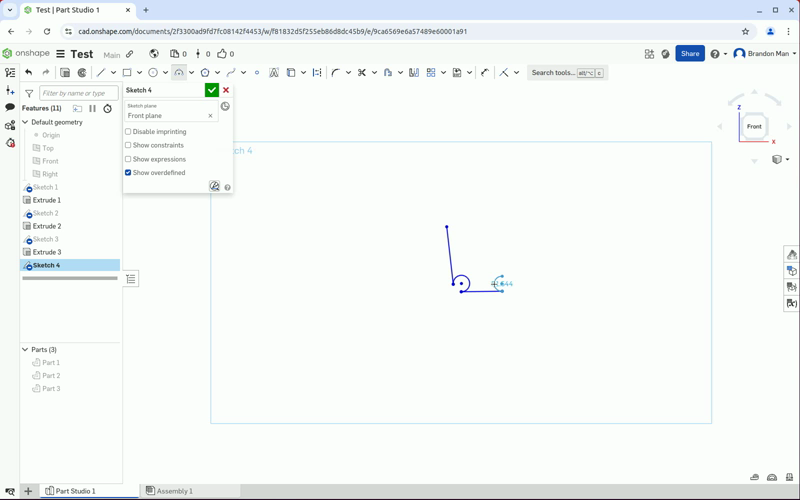
key(esc)
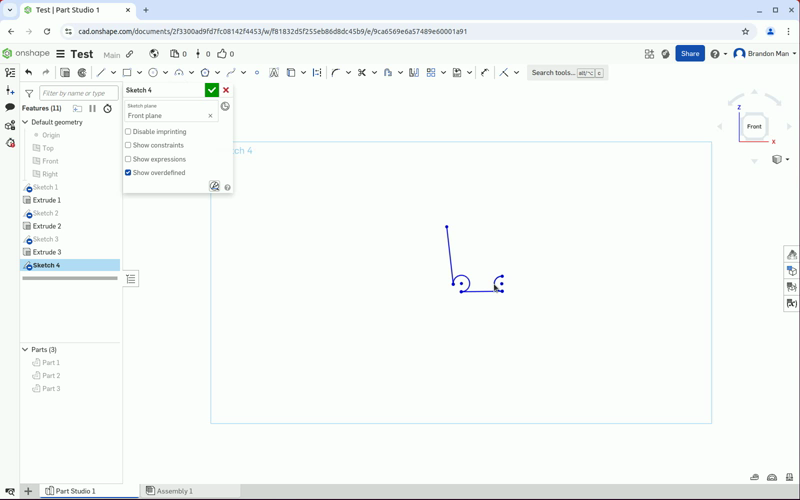
key(l)
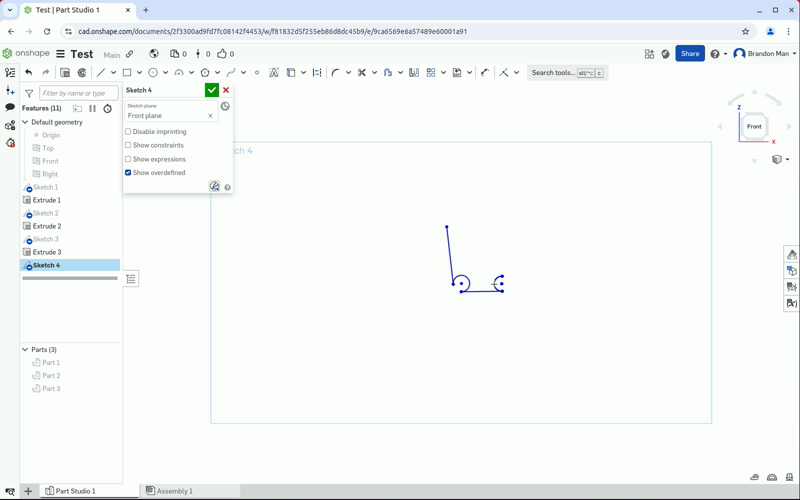
mouse_move(502, 276)
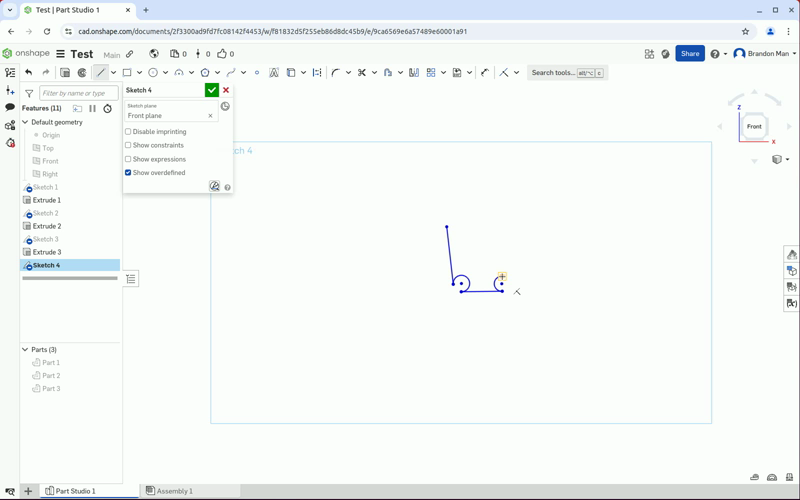
click(502, 276)
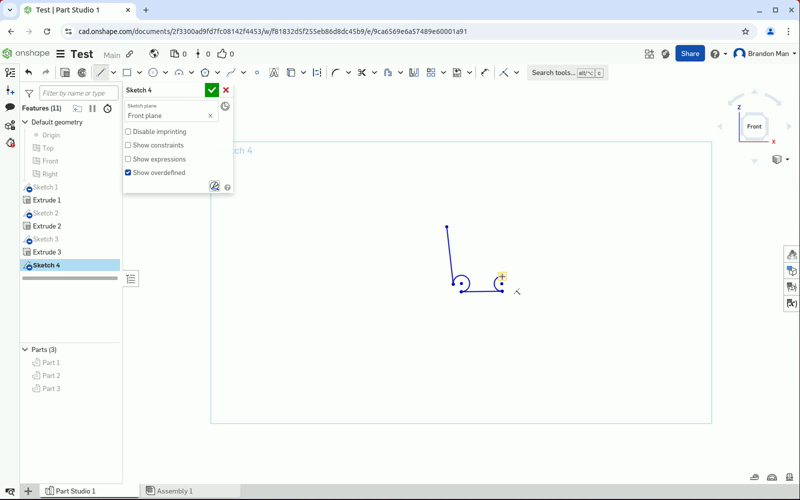
key_down(shift)
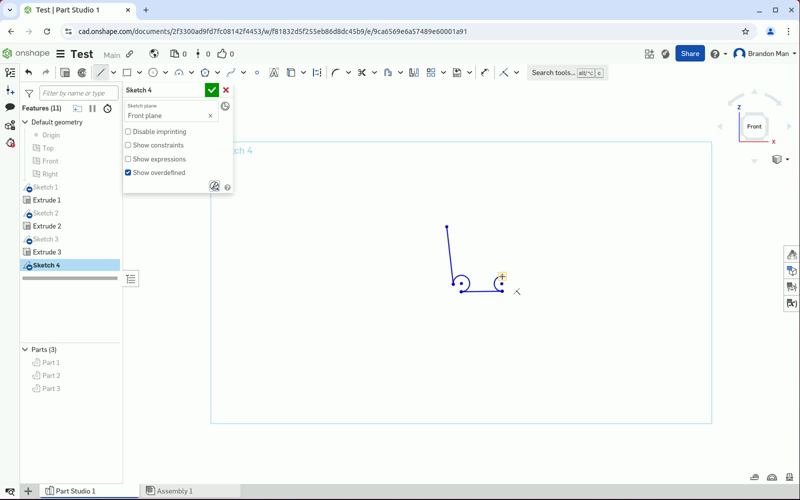
mouse_move(532, 276)
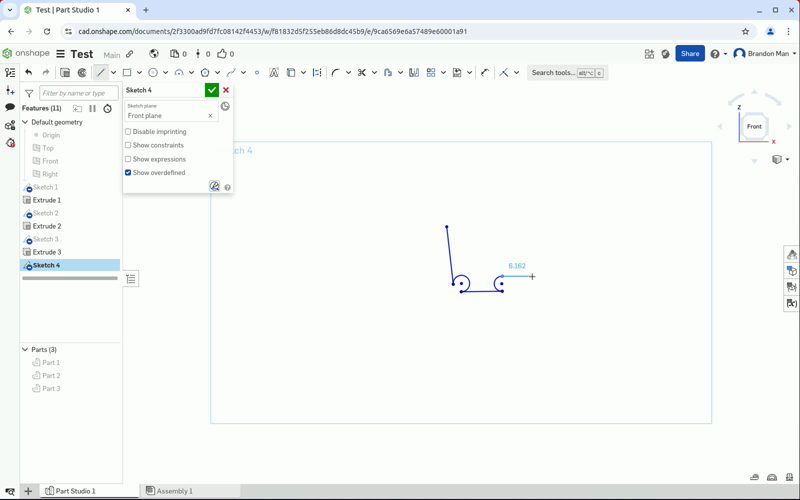
mouse_move(478, 276)
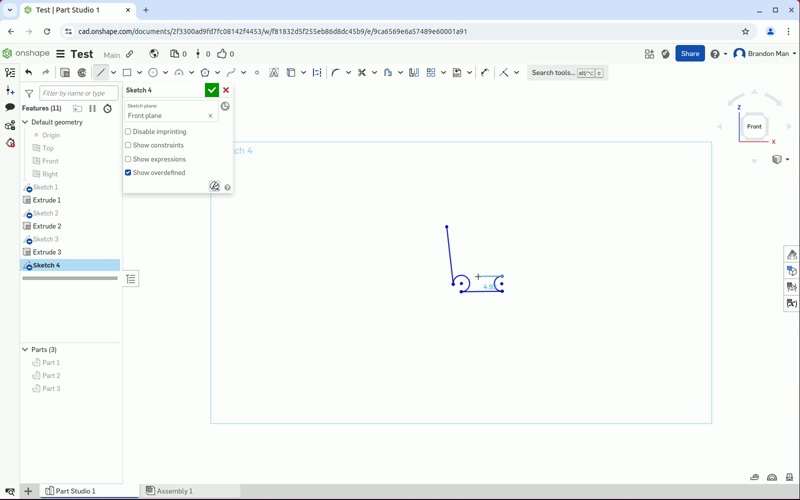
click(478, 276)
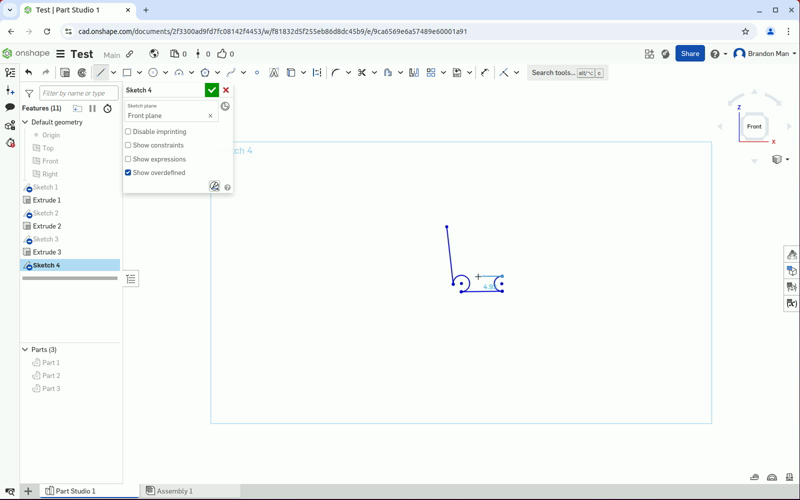
key_up(shift)
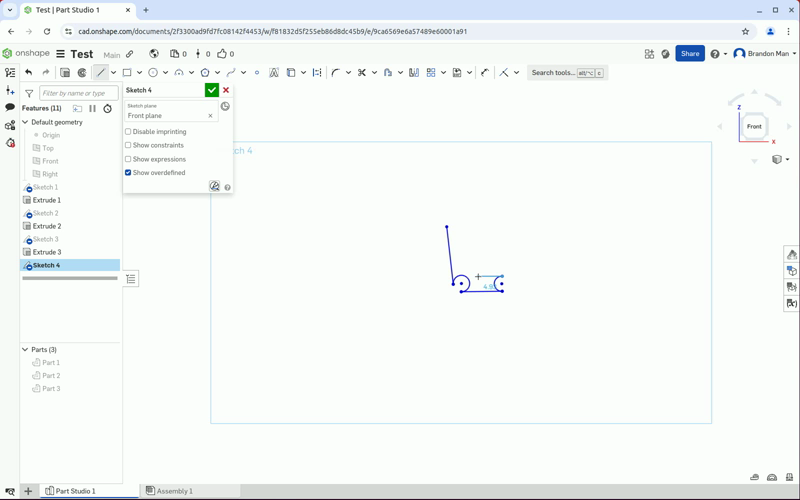
key(esc)
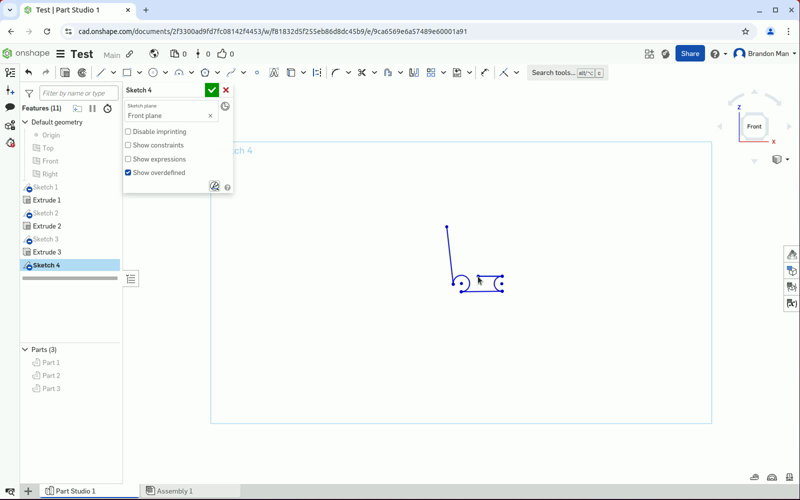
key(a)
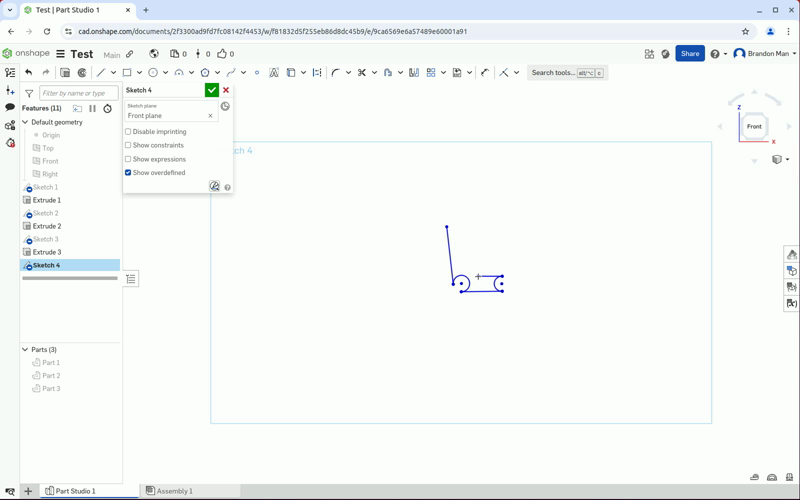
mouse_move(478, 276)
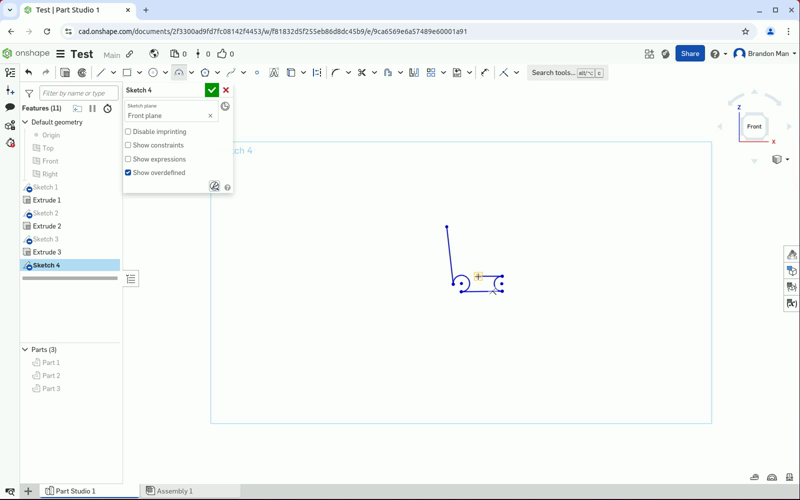
click(478, 276)
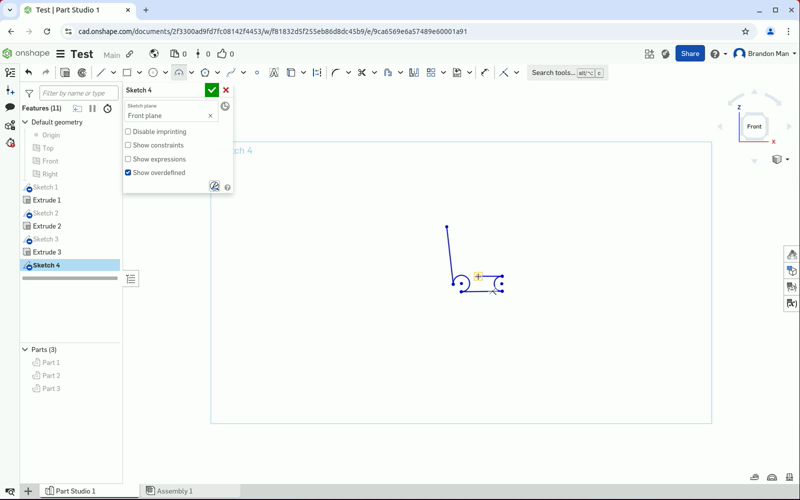
key_down(shift)
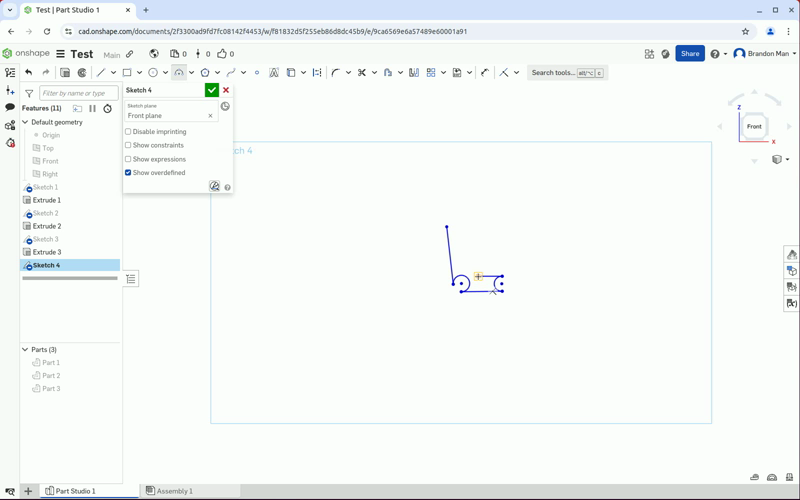
mouse_move(471, 267)
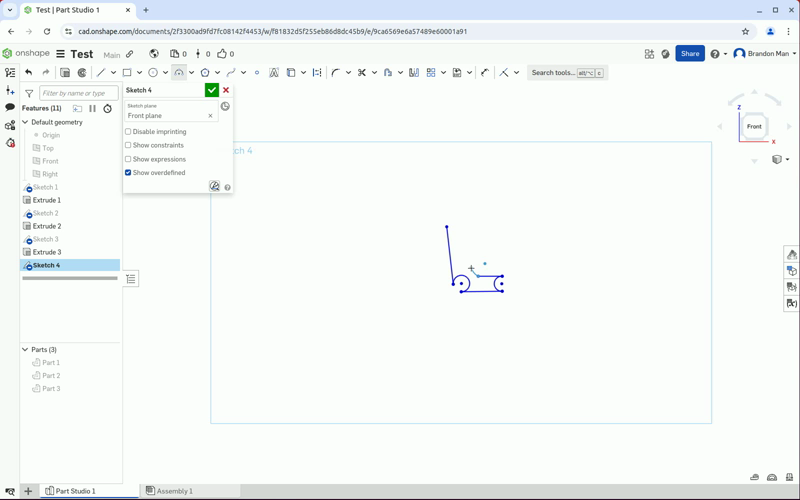
click(471, 267)
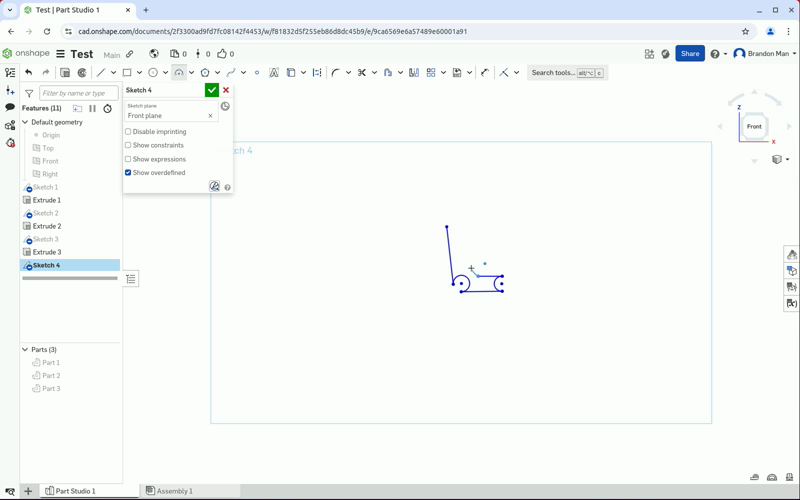
mouse_move(472, 273)
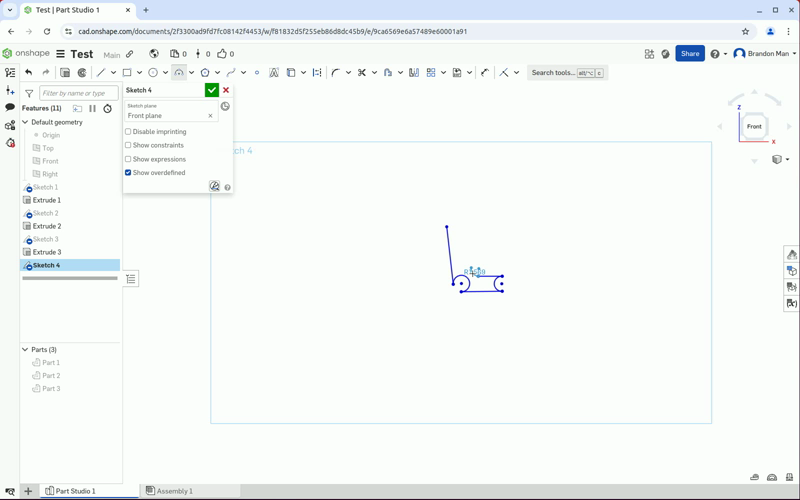
click(472, 273)
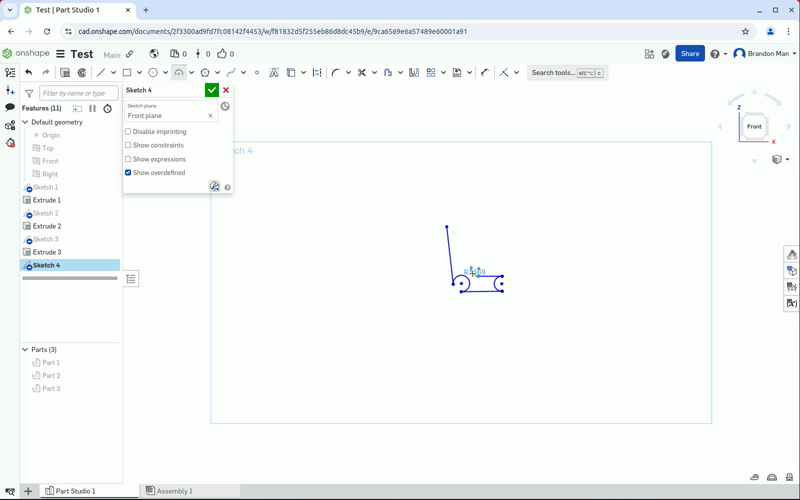
key_up(shift)
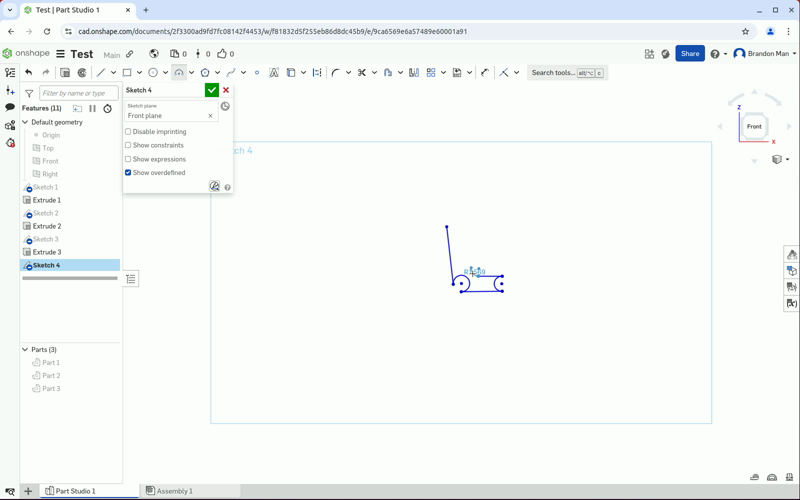
key(esc)
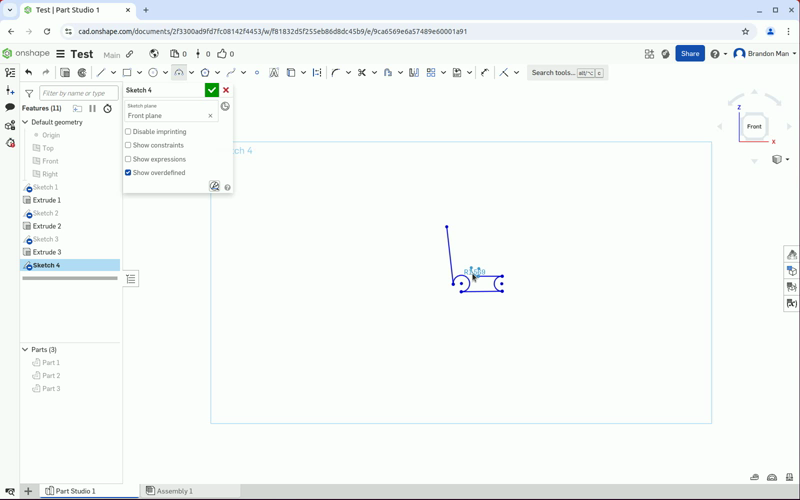
key(l)
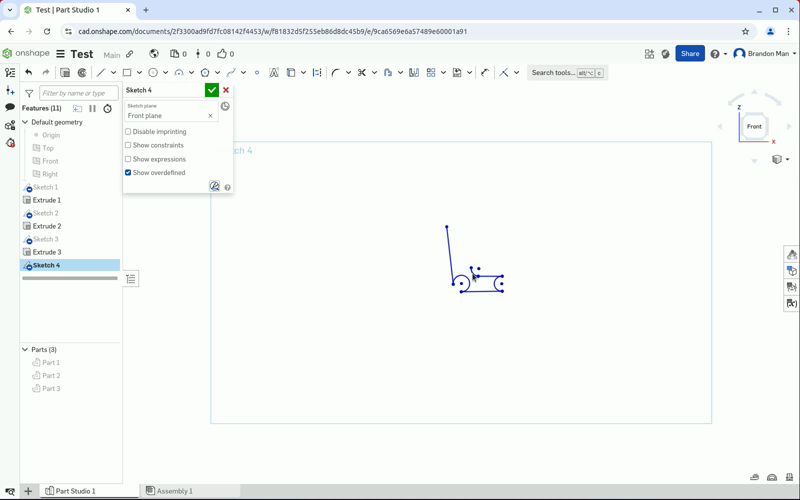
mouse_move(471, 267)
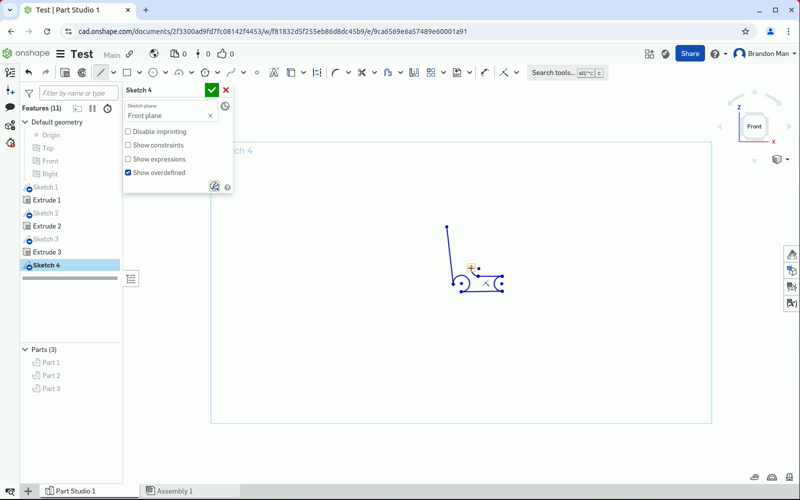
click(471, 267)
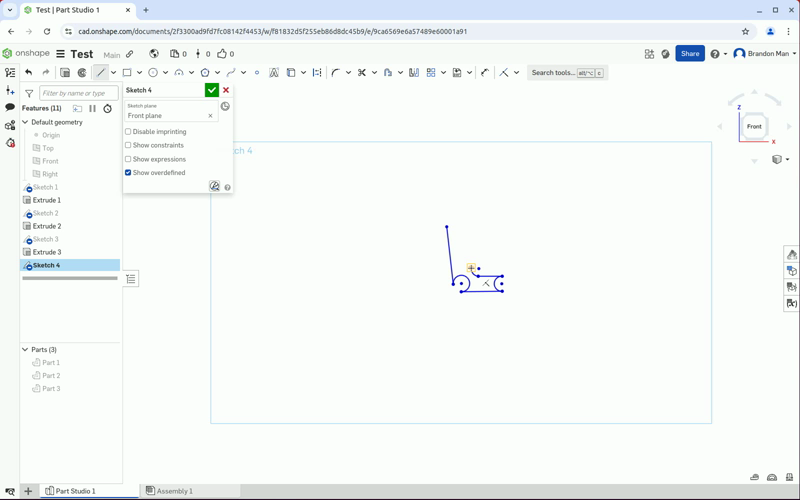
key_down(shift)
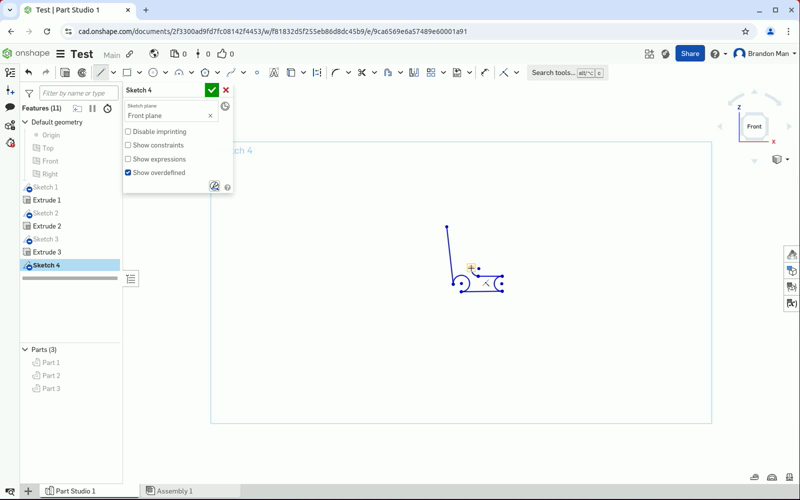
mouse_move(501, 267)
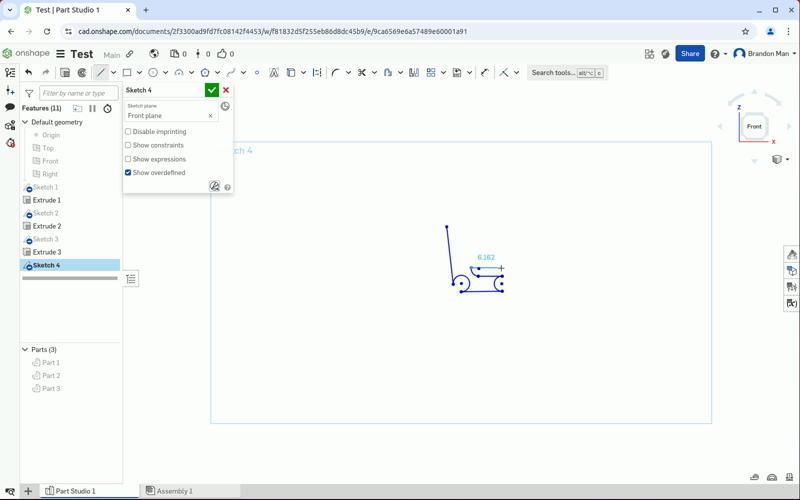
mouse_move(475, 226)
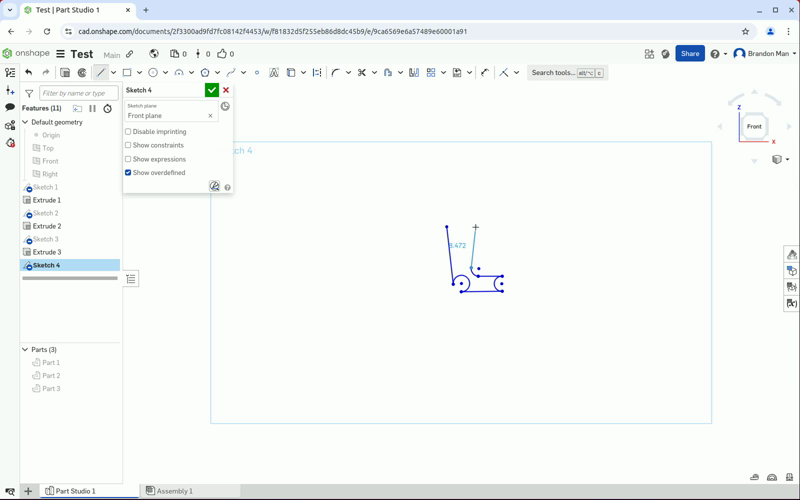
click(475, 226)
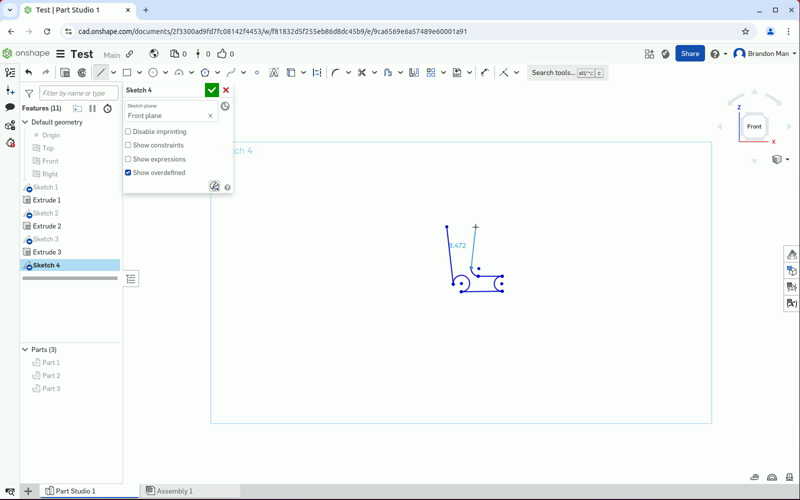
key_up(shift)
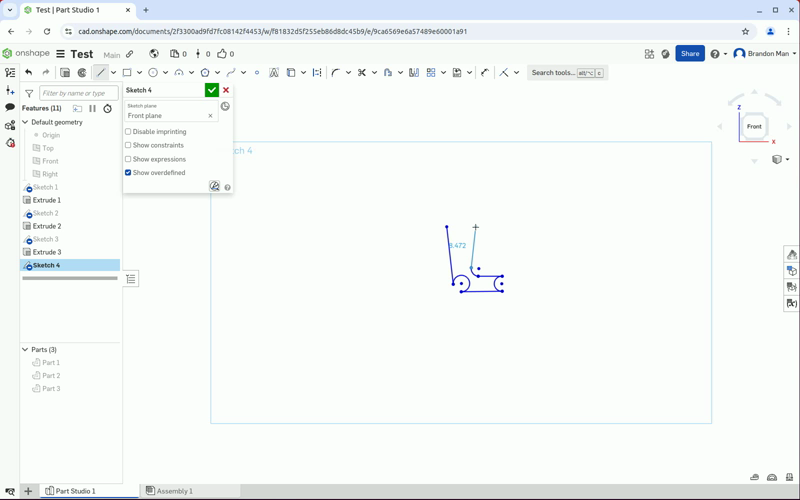
key(esc)
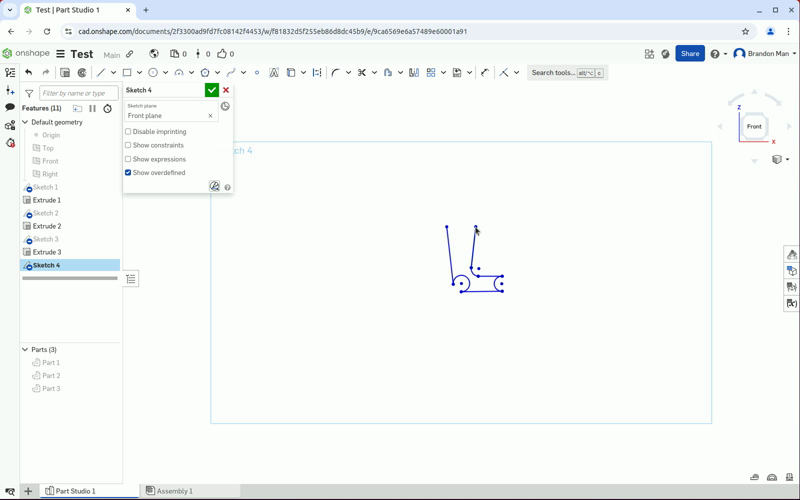
key(a)
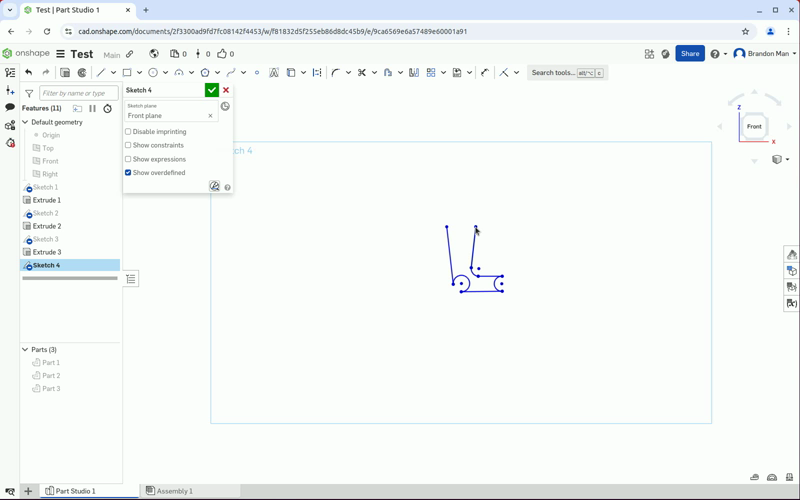
mouse_move(475, 226)
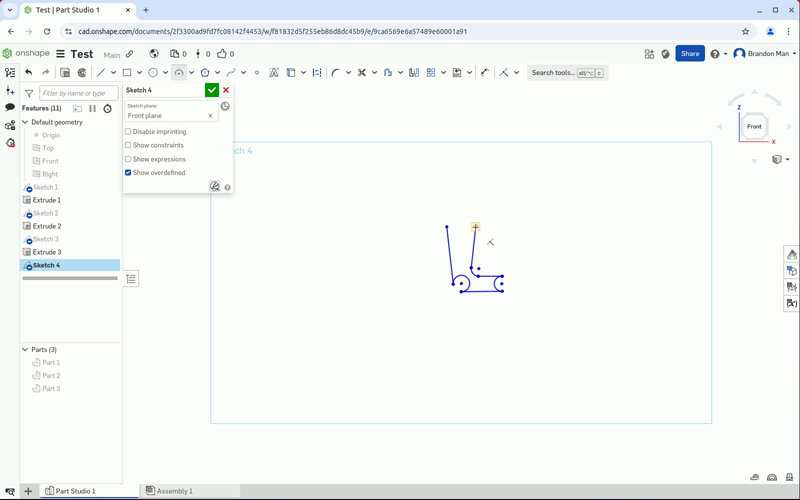
click(475, 226)
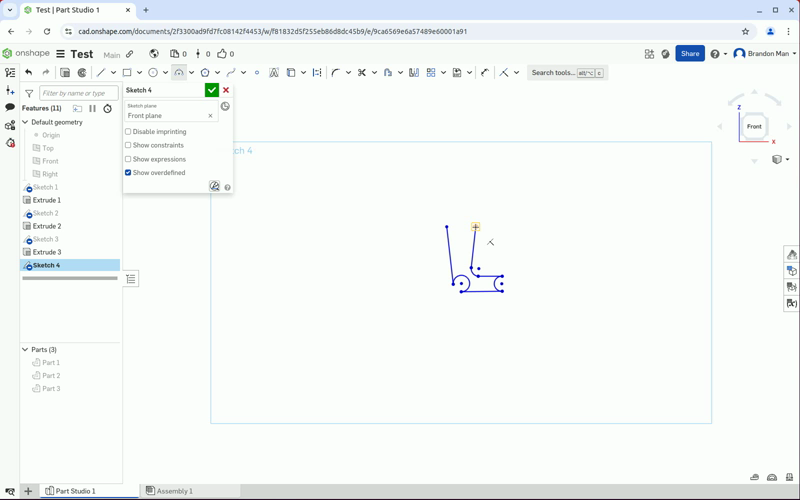
mouse_move(446, 226)
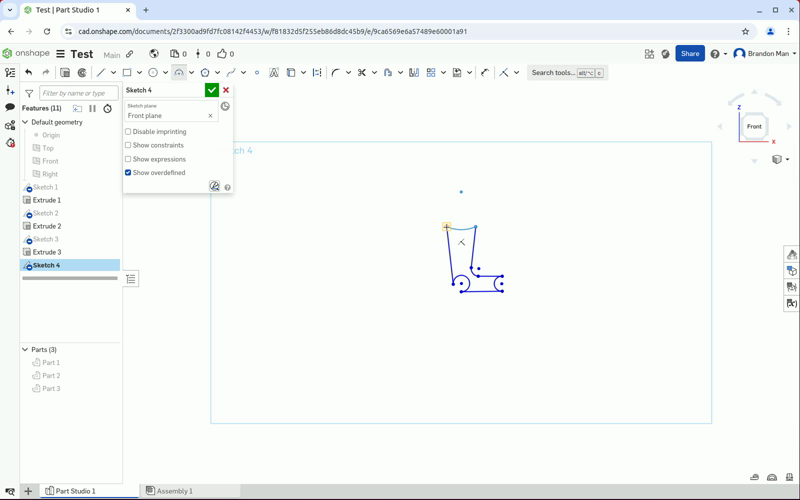
click(446, 226)
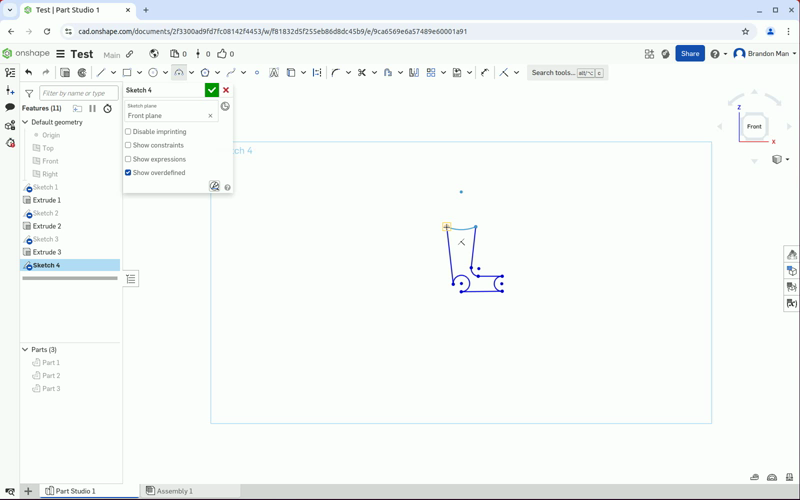
key_down(shift)
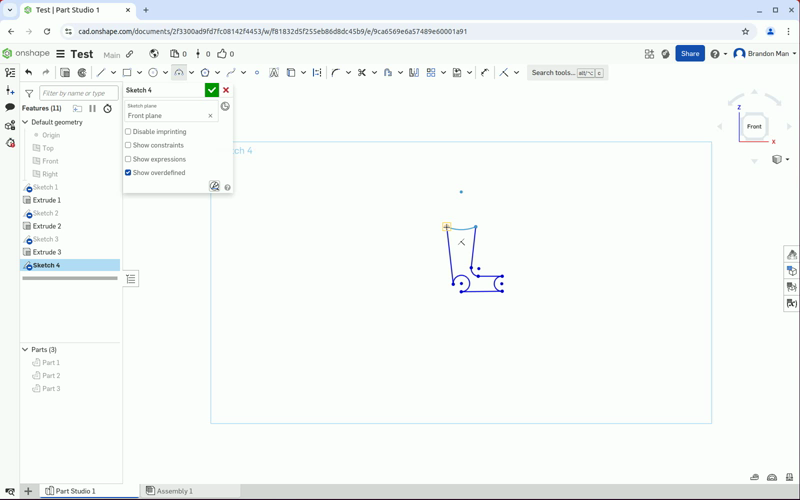
mouse_move(461, 239)
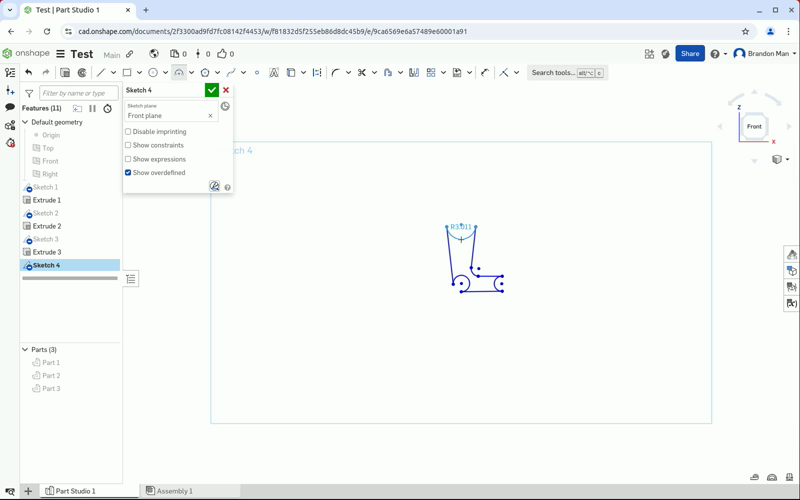
click(461, 239)
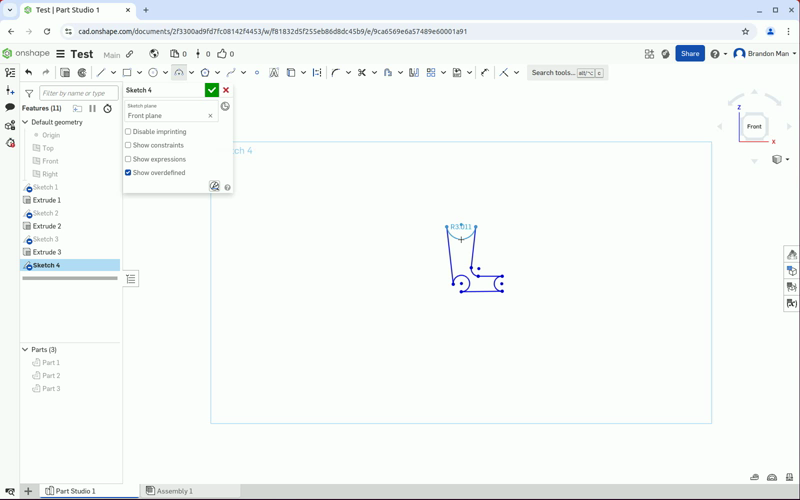
key_up(shift)
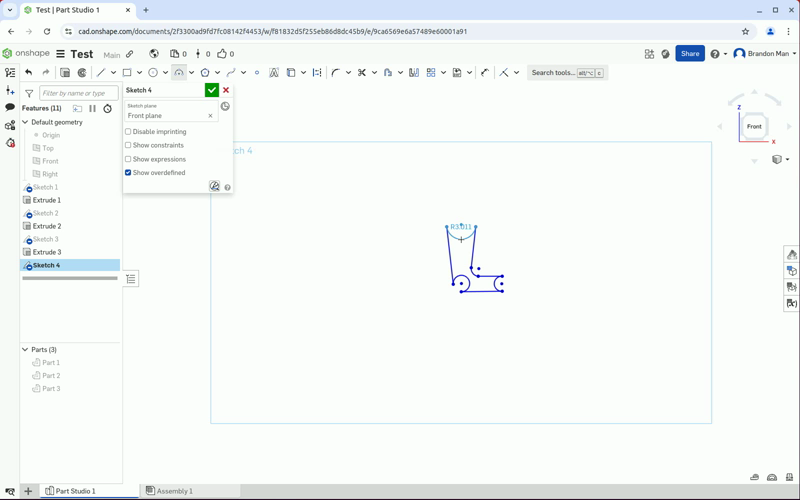
key(esc)
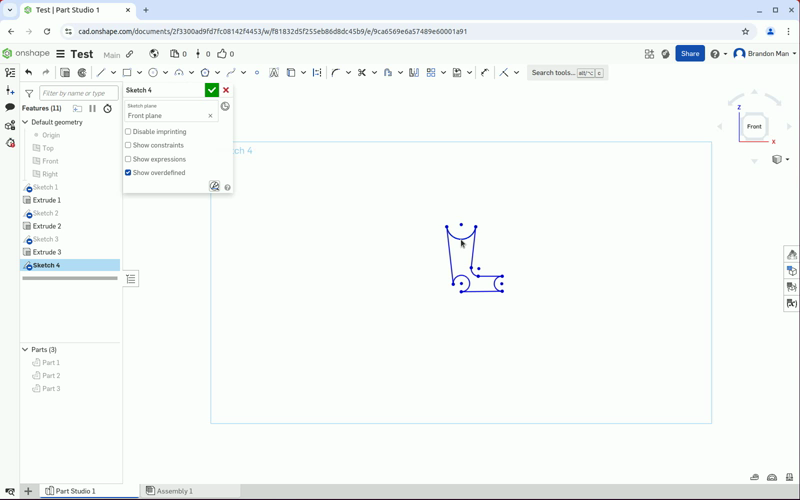
mouse_move(490, 282)
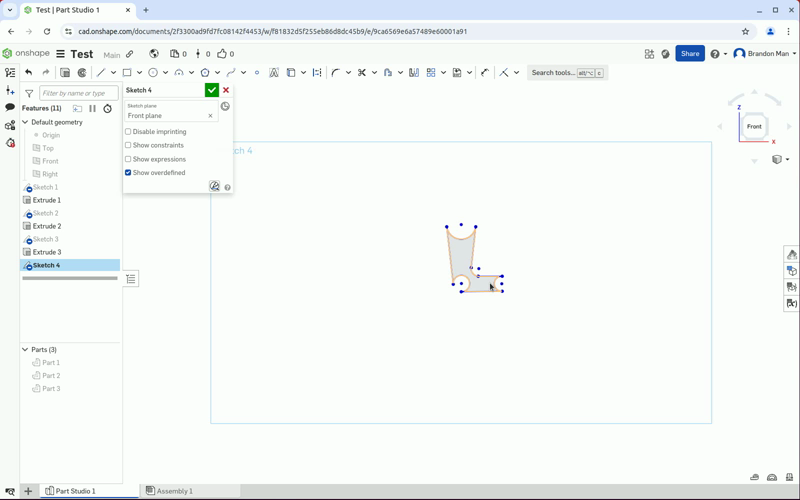
scroll(6)
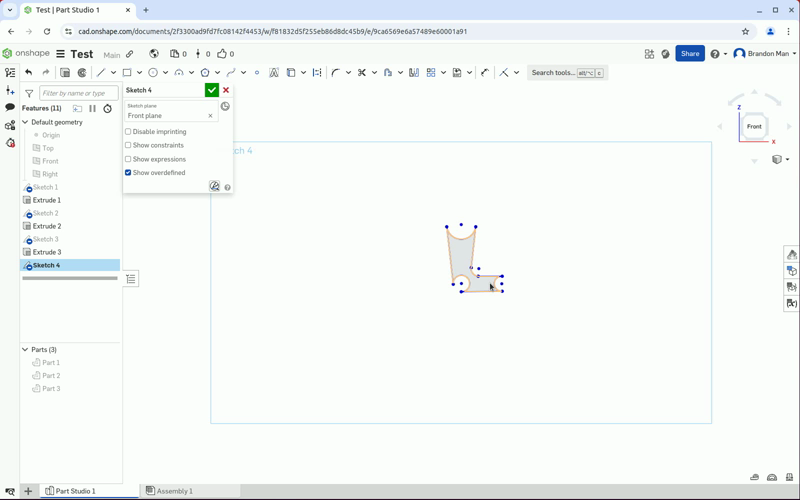
scroll(6)
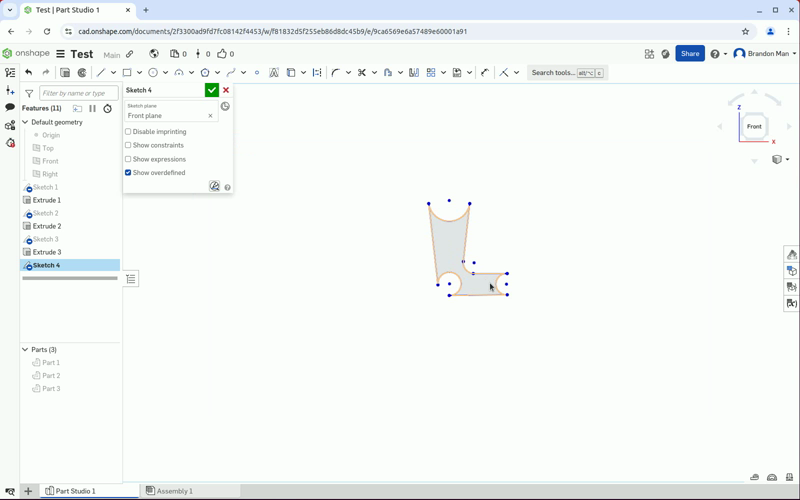
scroll(6)
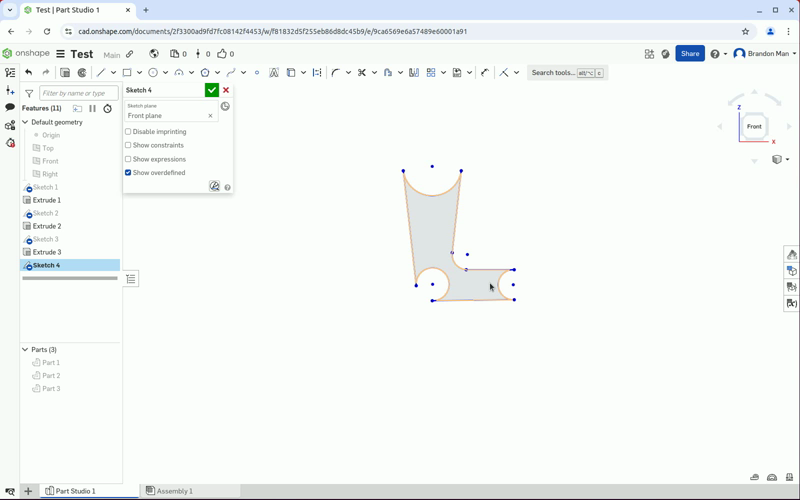
scroll(6)
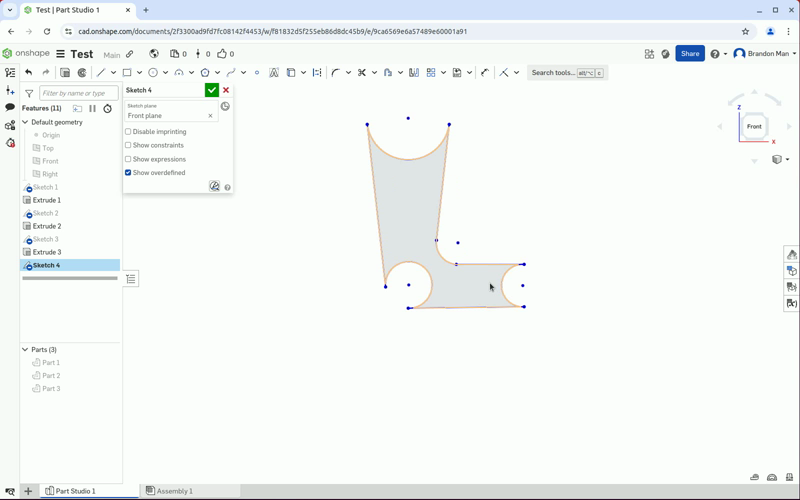
scroll(6)
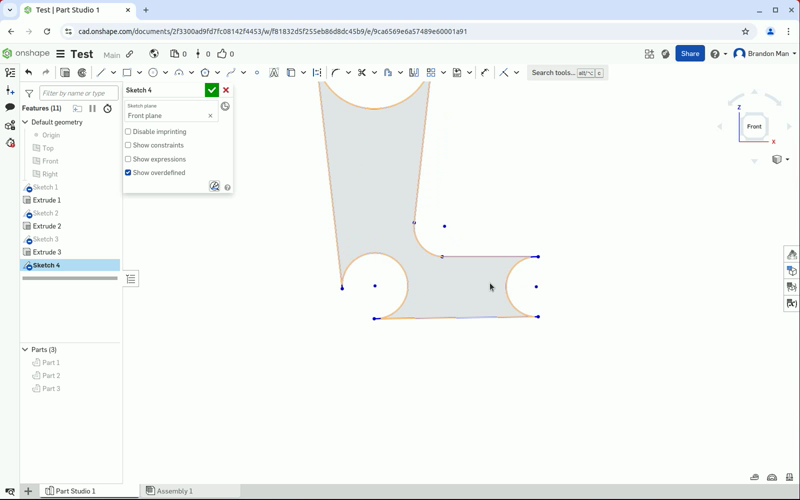
scroll(6)
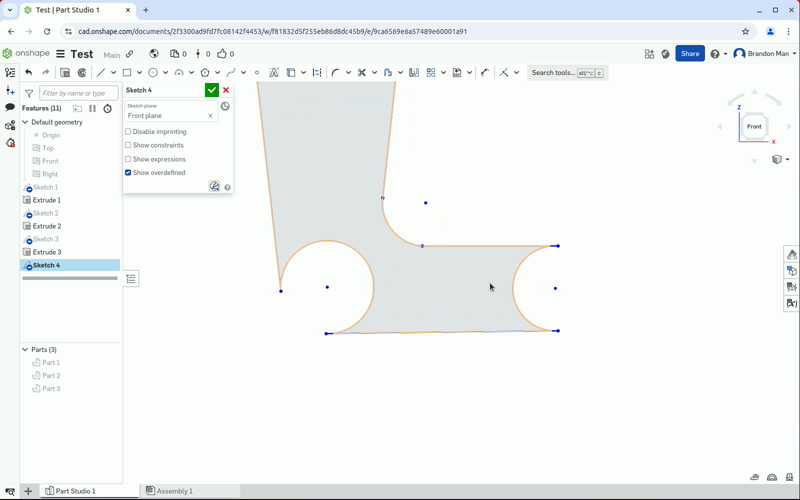
scroll(6)
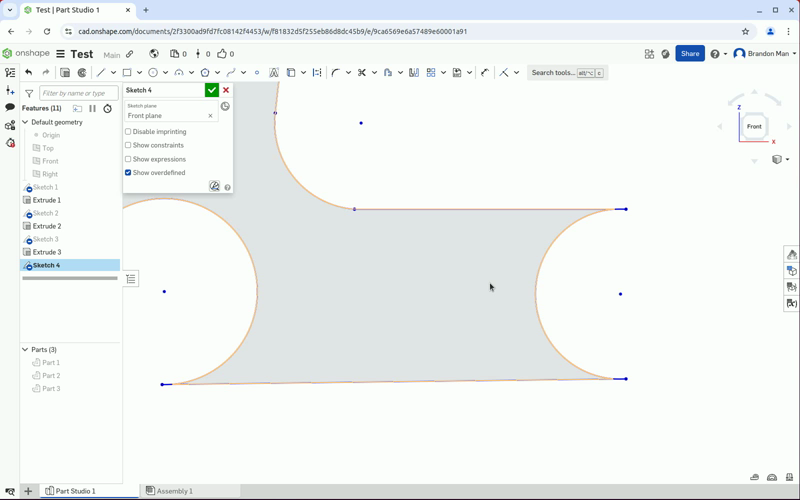
click(490, 282)
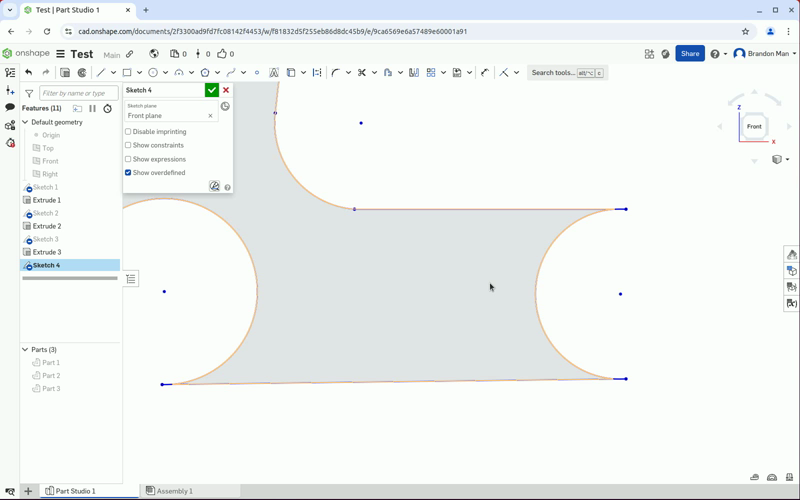
scroll(-6)
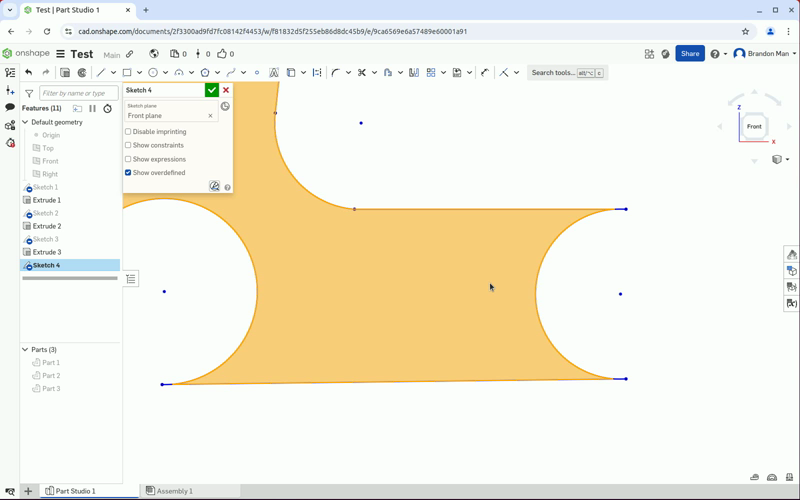
scroll(-6)
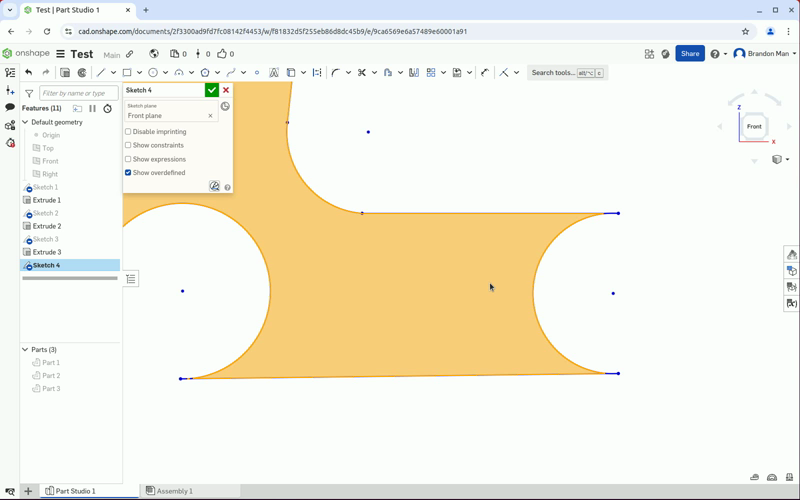
scroll(-6)
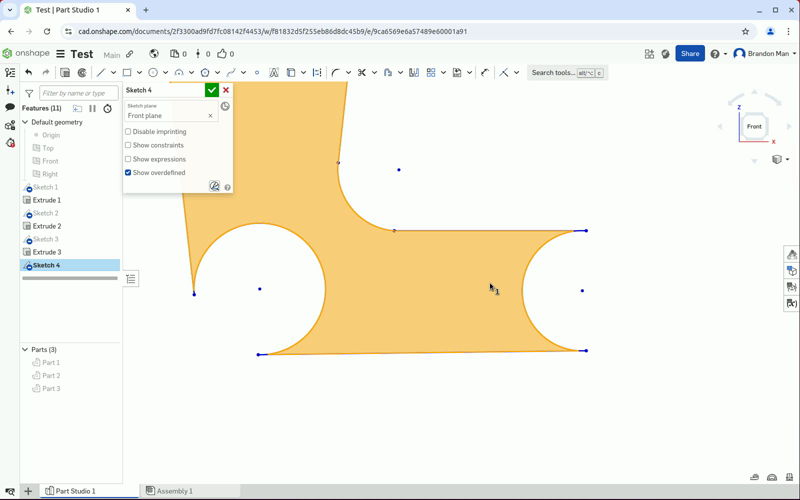
scroll(-6)
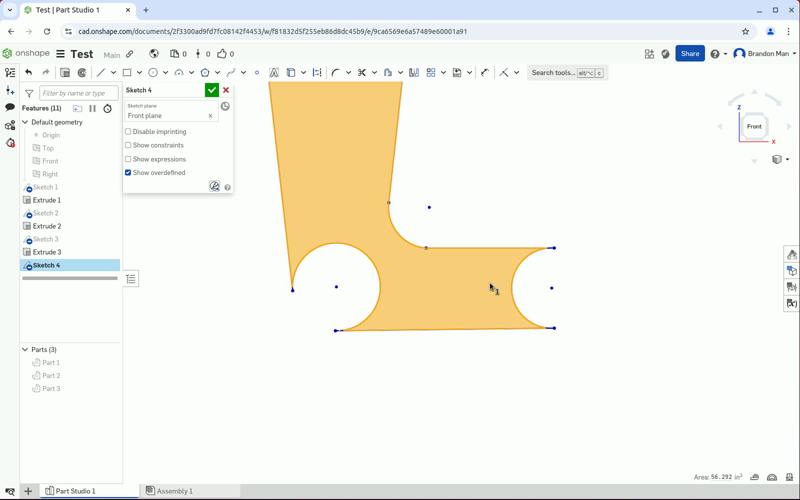
scroll(-6)
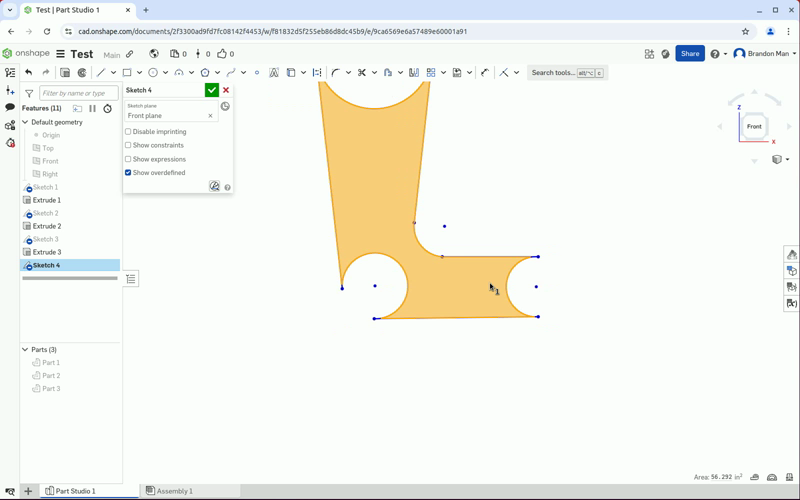
scroll(-6)
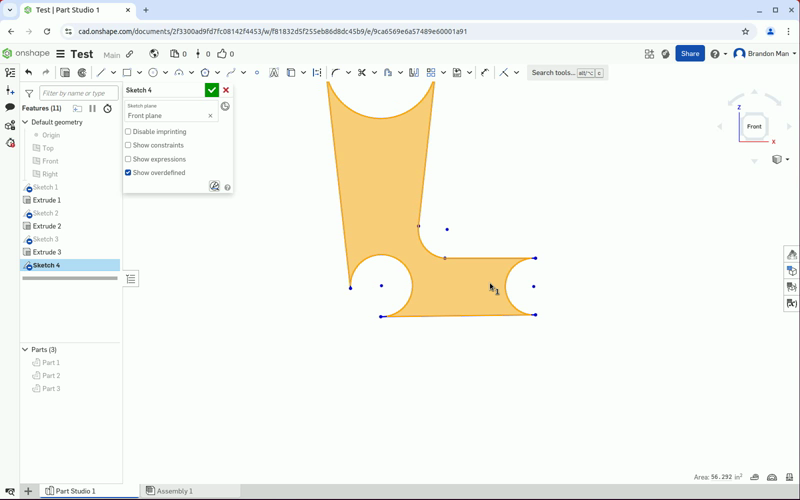
scroll(-6)
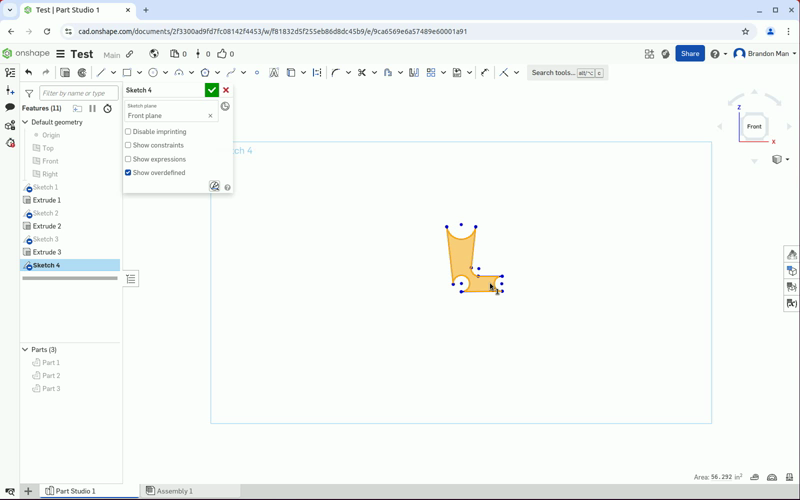
mouse_move(73, 352)
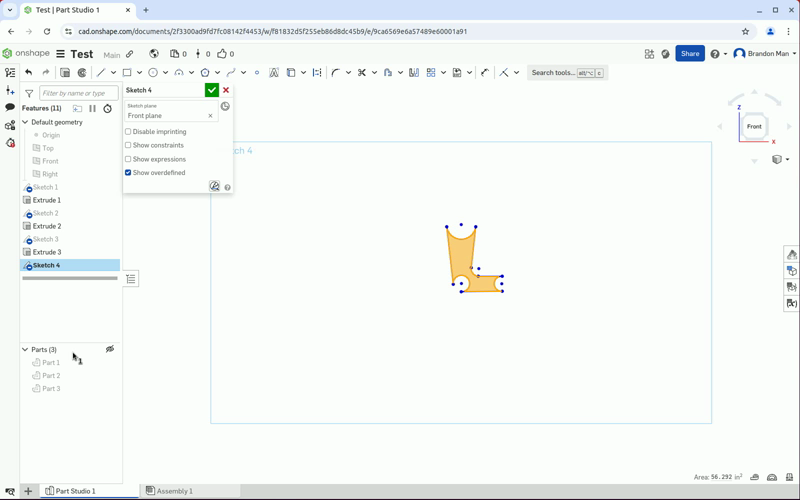
key(shift+y)
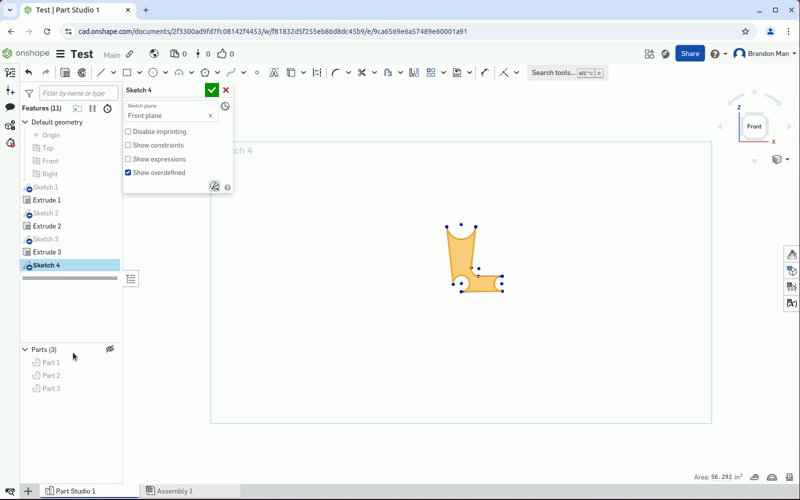
key(shift+e)
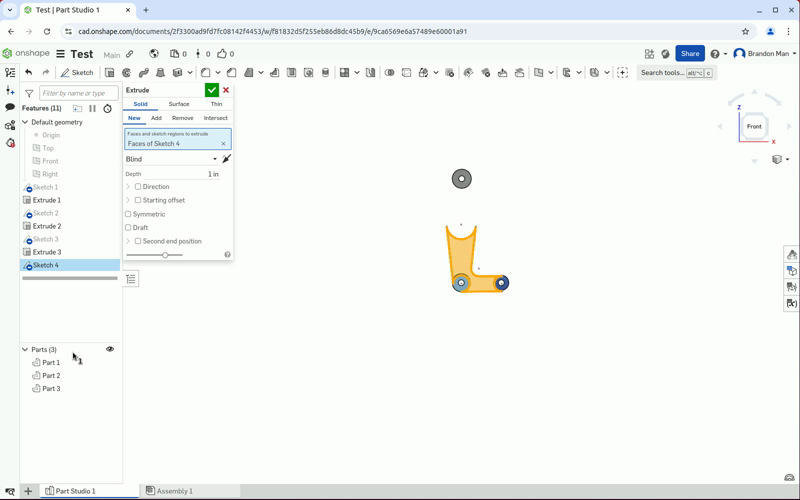
mouse_move(143, 106)
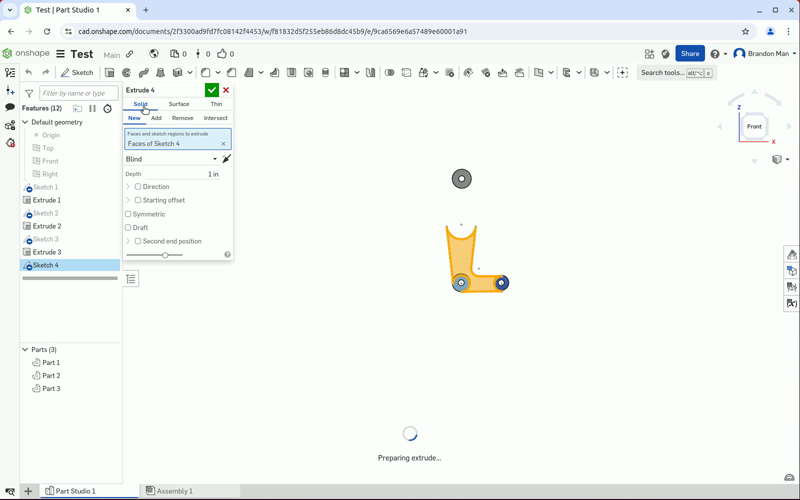
click(143, 106)
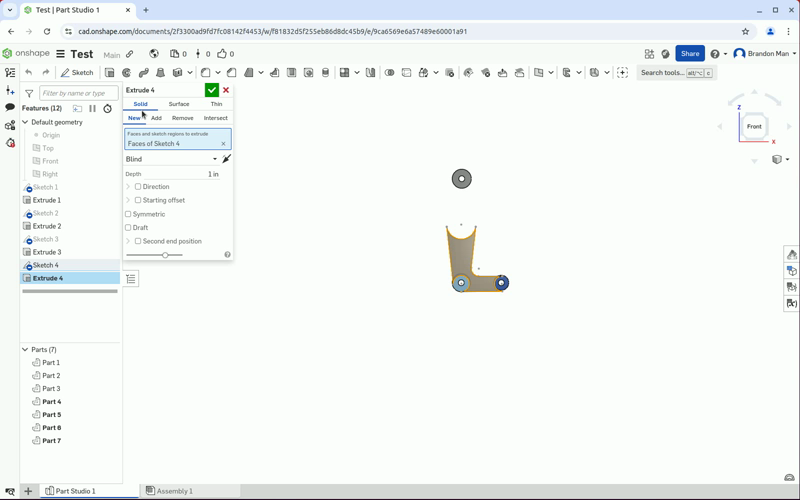
mouse_move(137, 120)
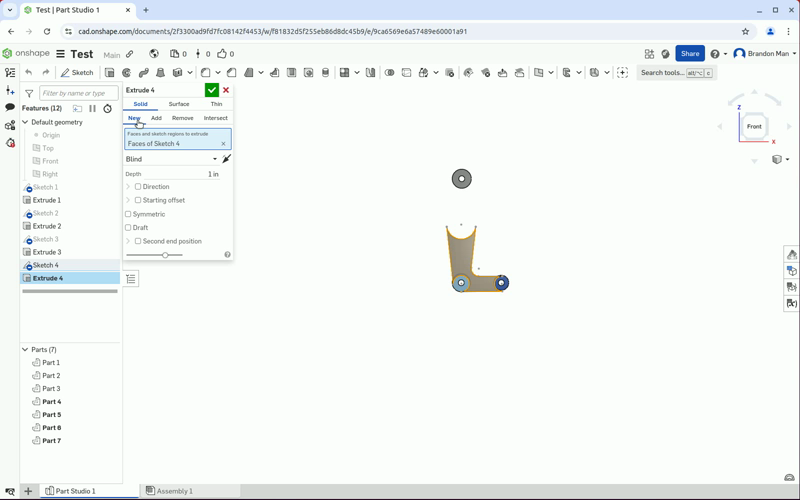
click(137, 120)
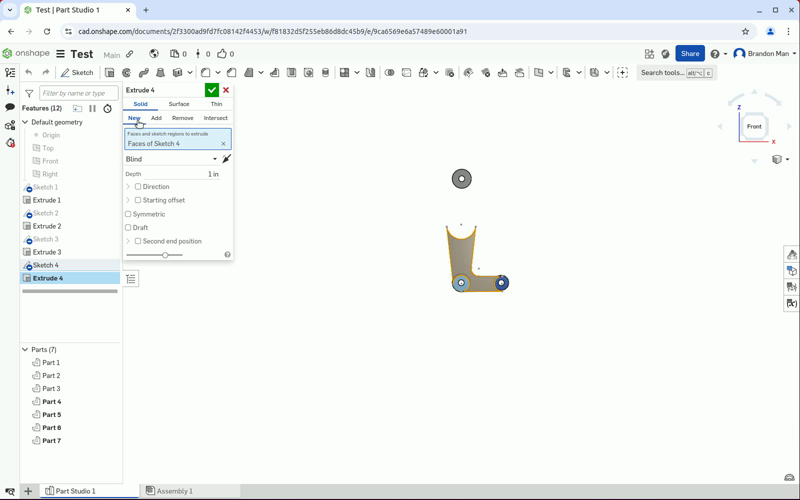
key(tab, 4)
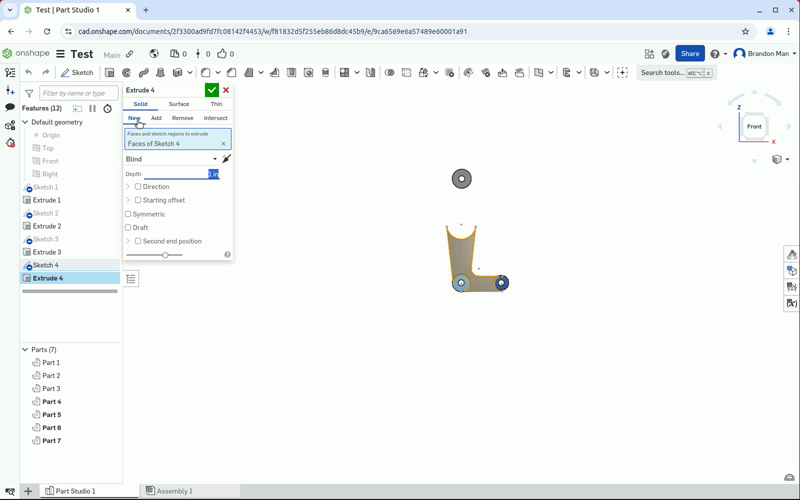
text(0.481)
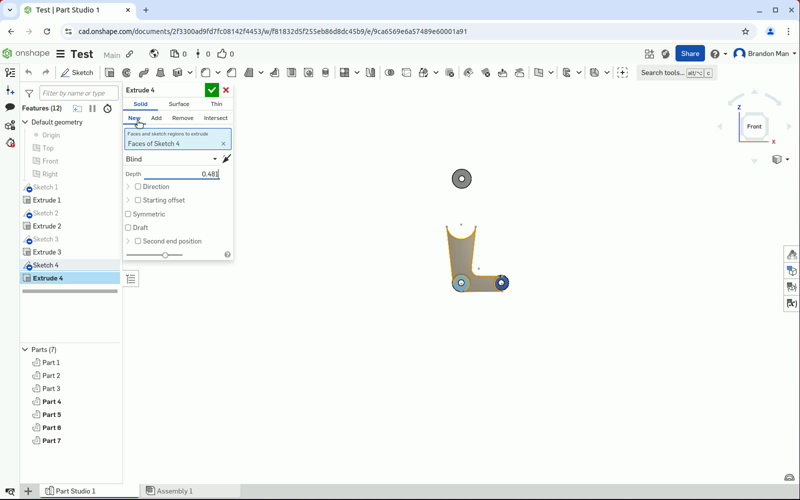
key(enter)
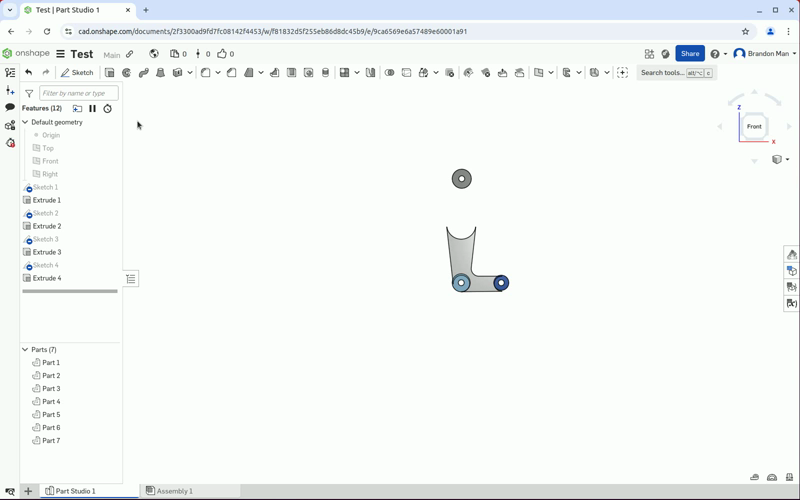
key(shift+h)
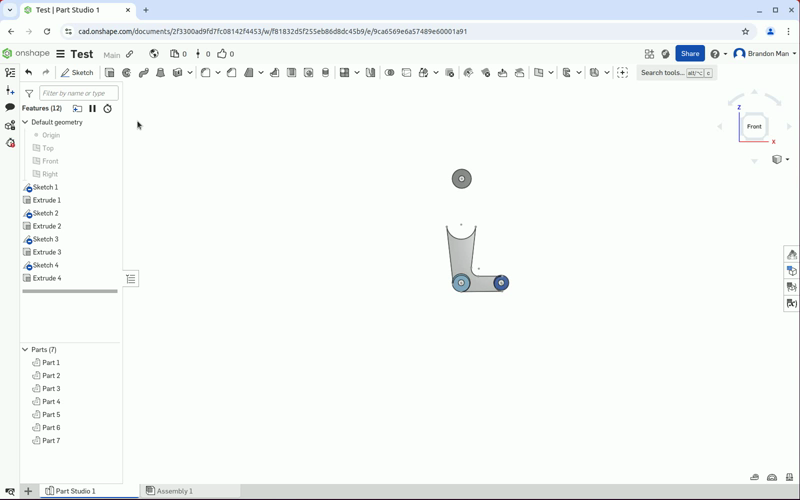
key(shift+h)
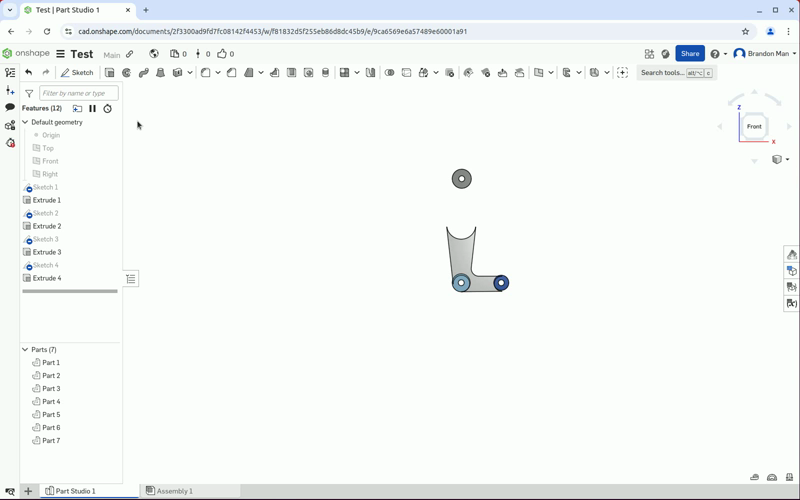
mouse_move(73, 189)
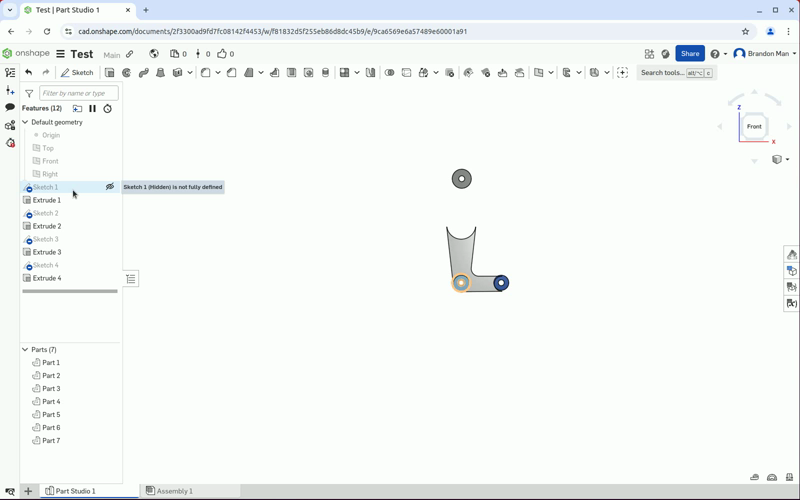
click(73, 189)
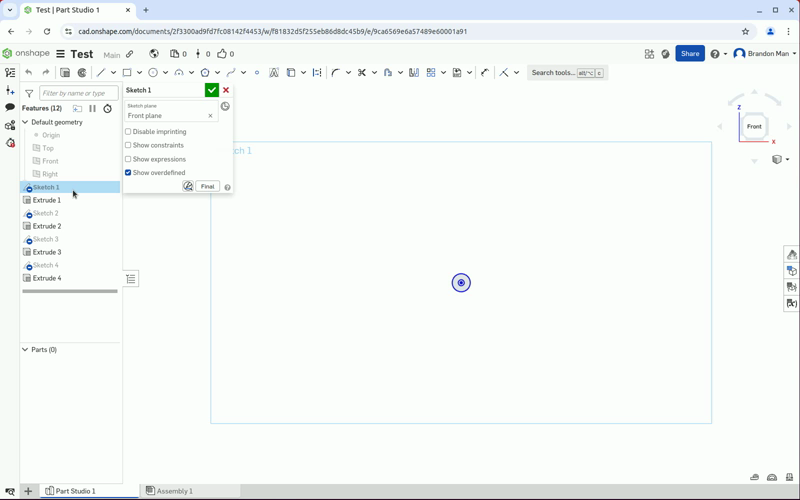
mouse_move(229, 92)
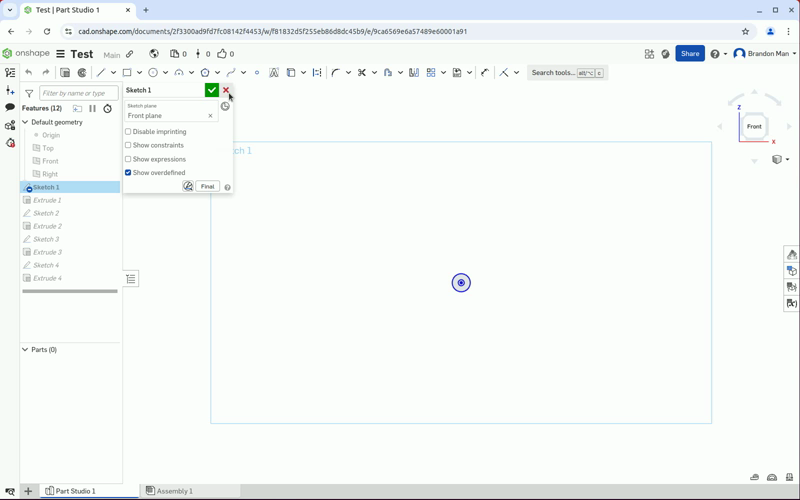
click(229, 92)
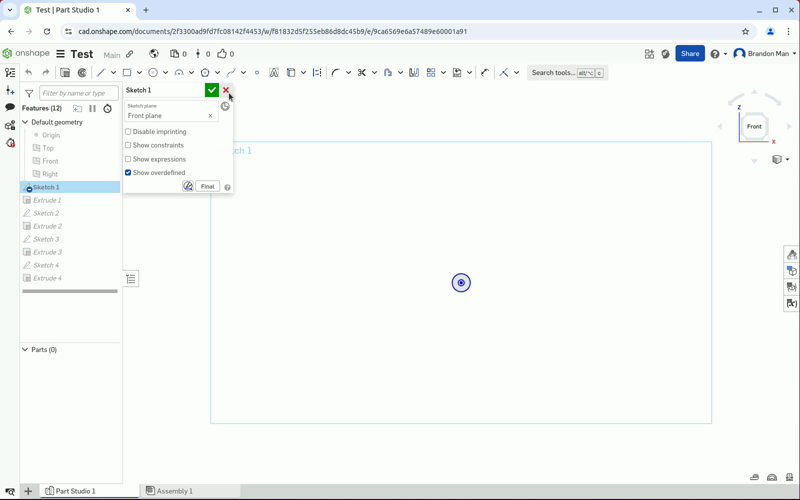
key(shift+s)
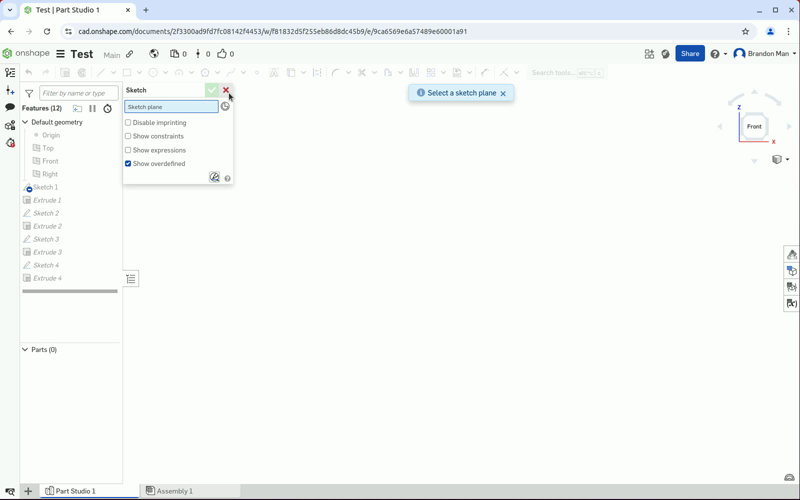
mouse_move(73, 163)
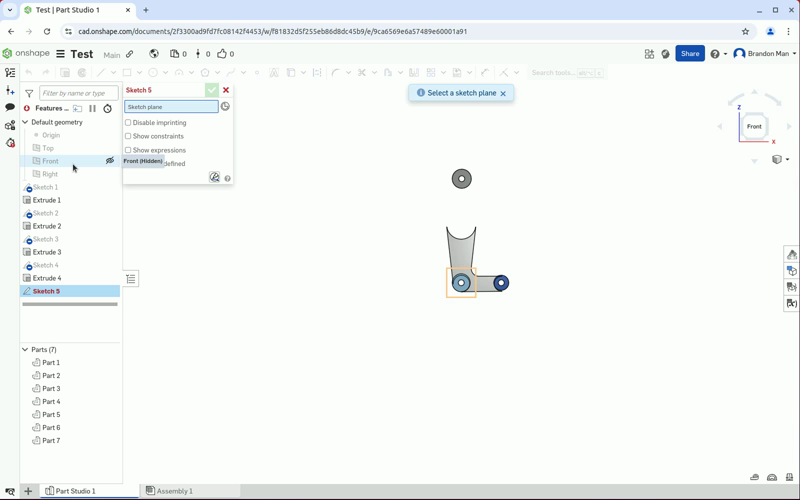
click(73, 163)
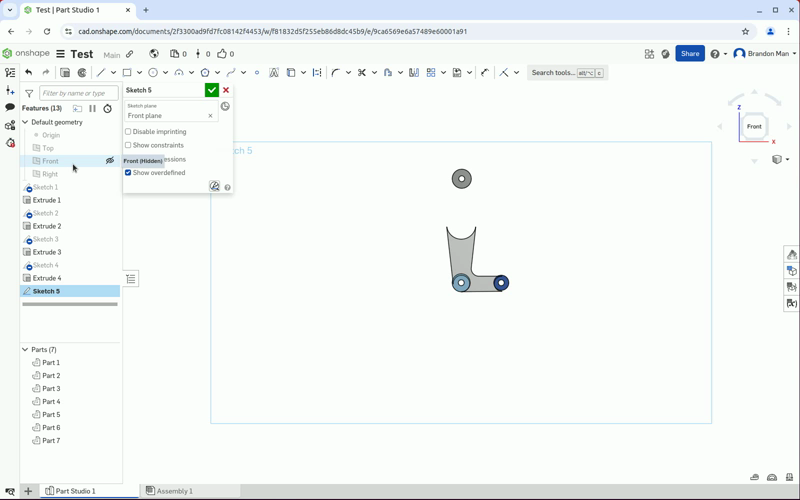
mouse_move(73, 352)
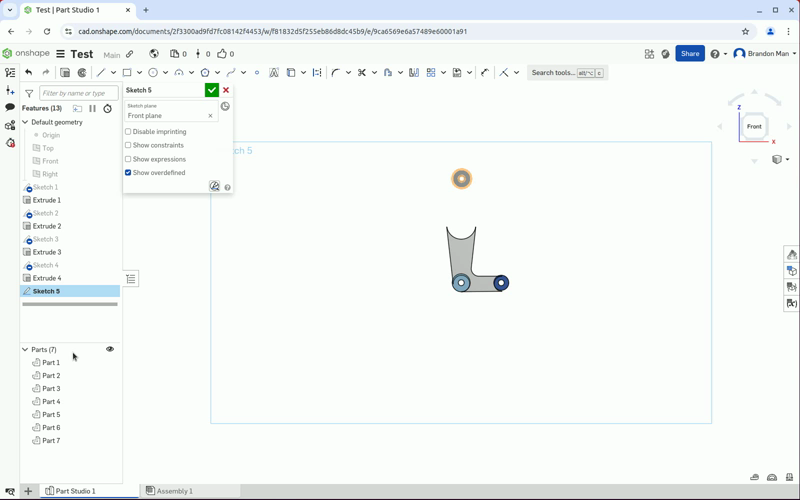
key(y)
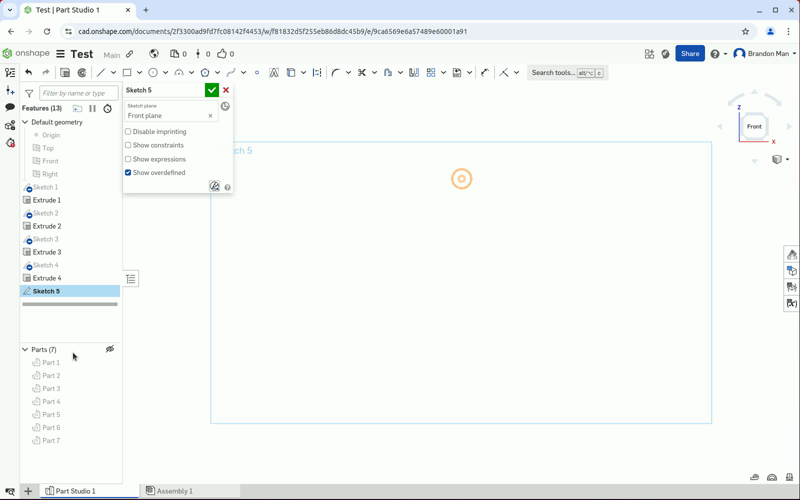
key(c)
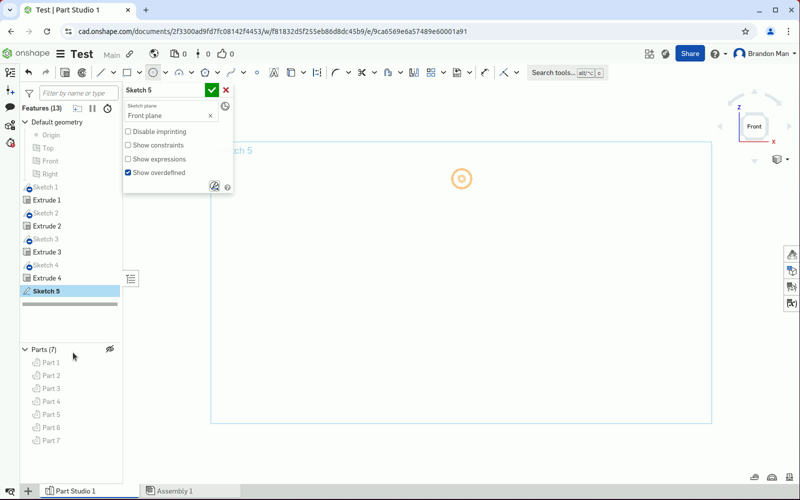
key_down(shift)
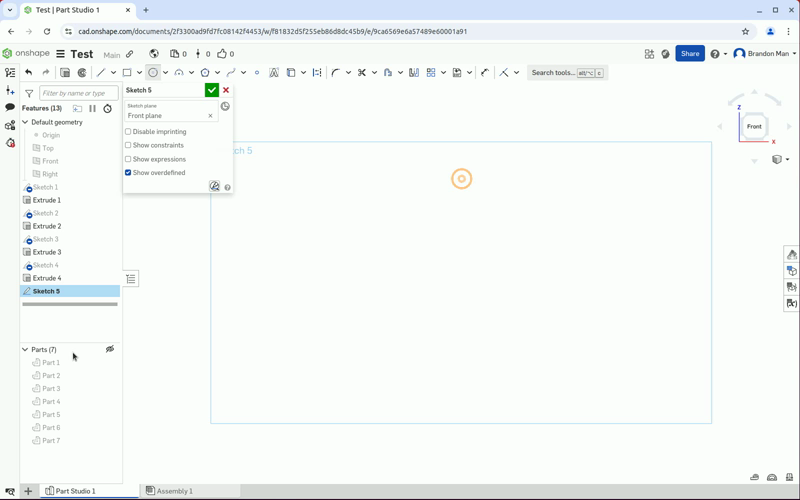
mouse_move(461, 225)
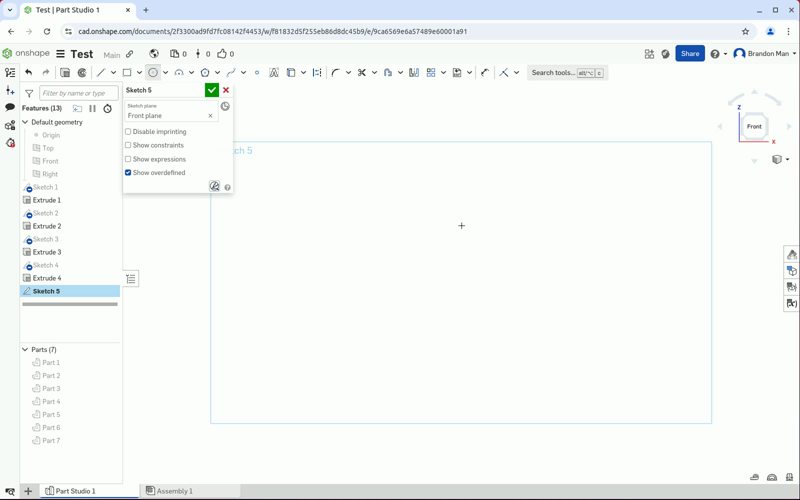
click(461, 225)
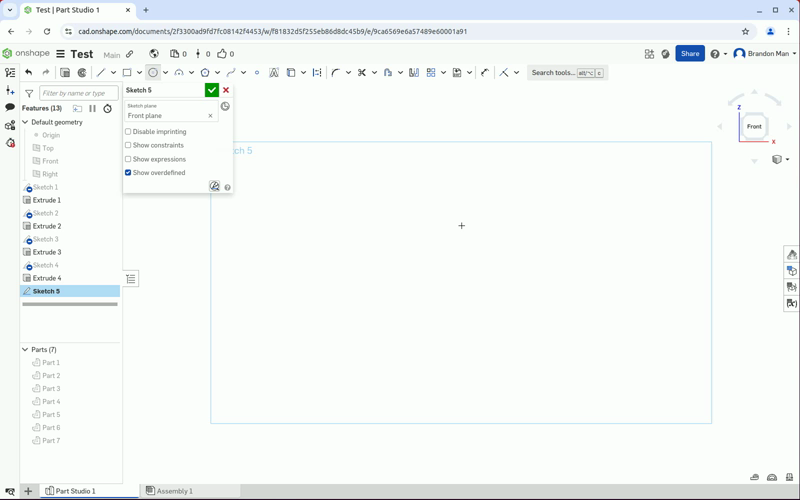
key_up(shift)
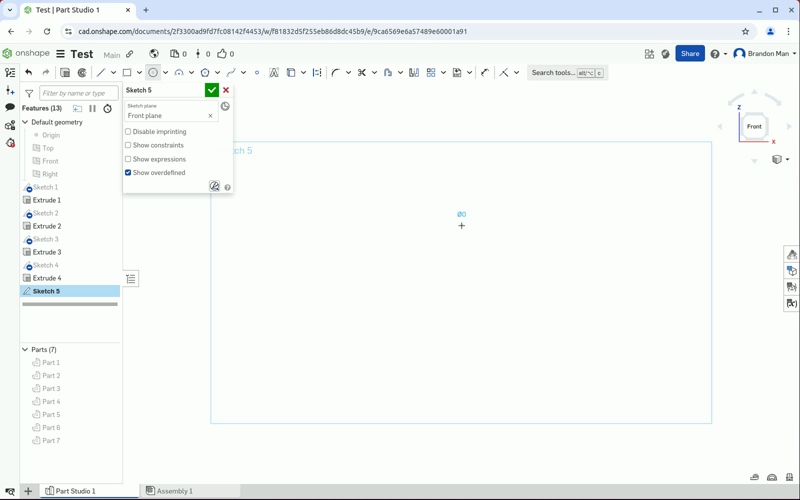
mouse_move(477, 225)
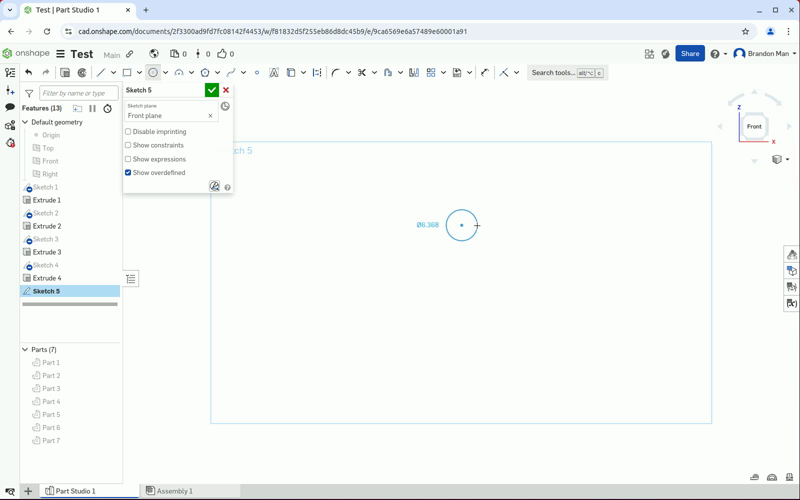
click(477, 225)
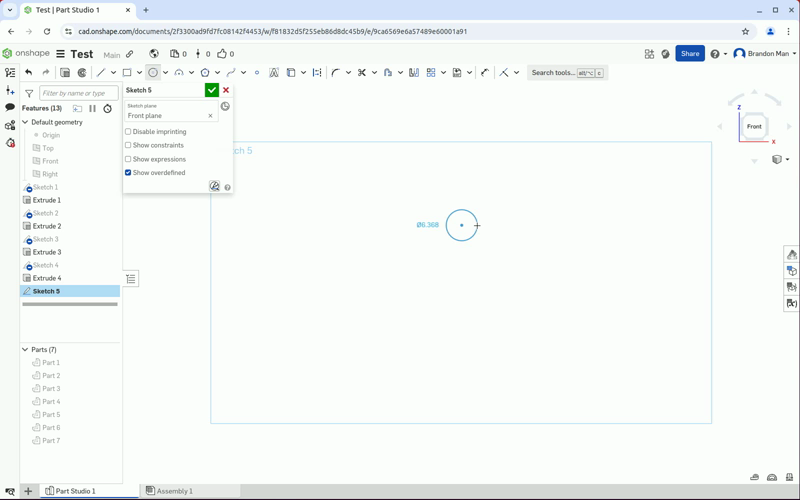
key(esc)
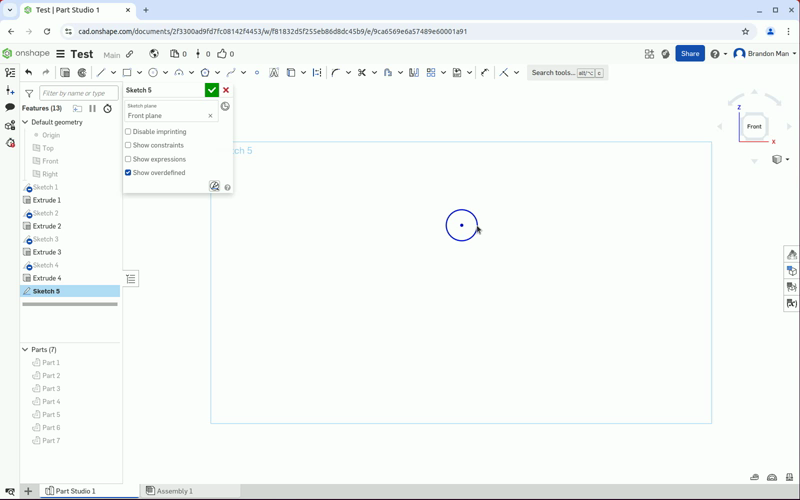
key(c)
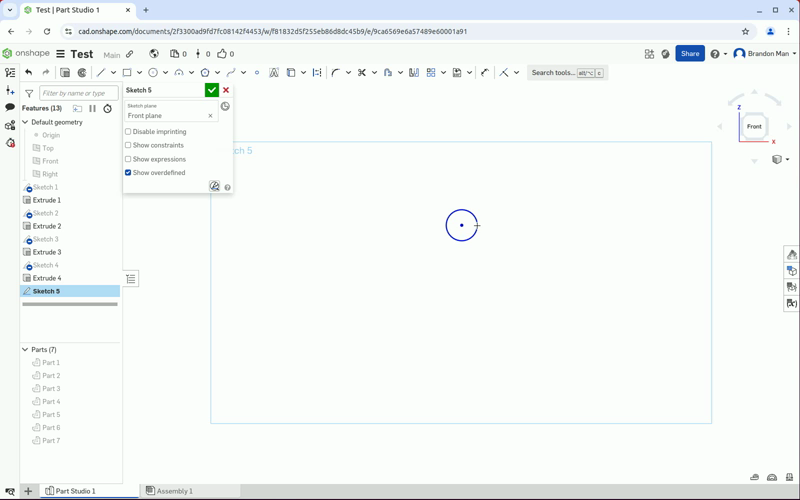
key_down(shift)
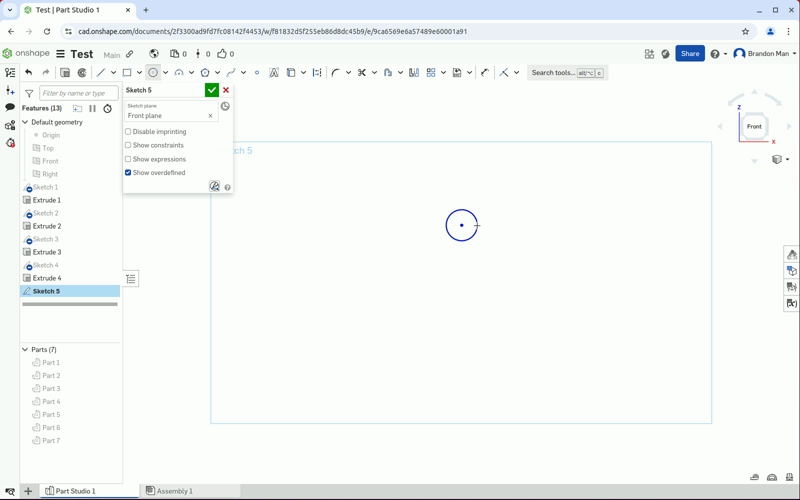
mouse_move(461, 225)
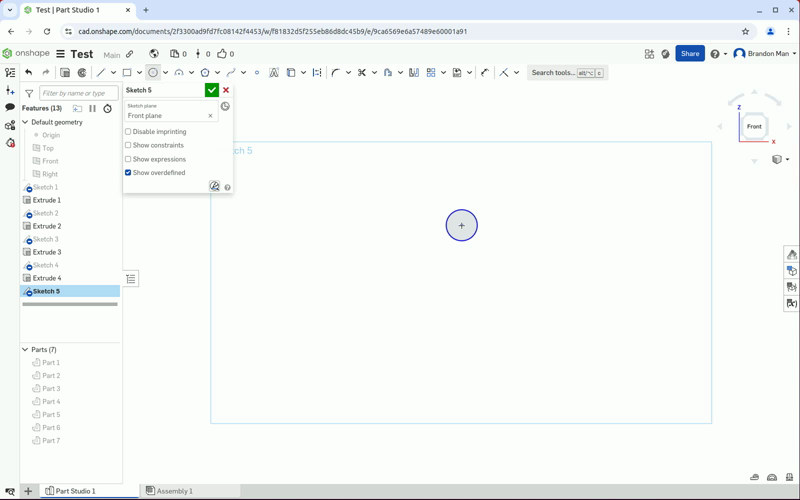
click(461, 225)
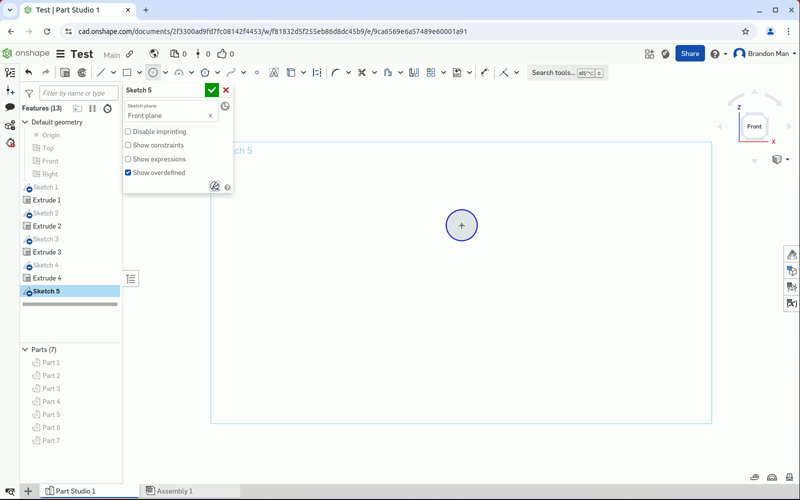
key_up(shift)
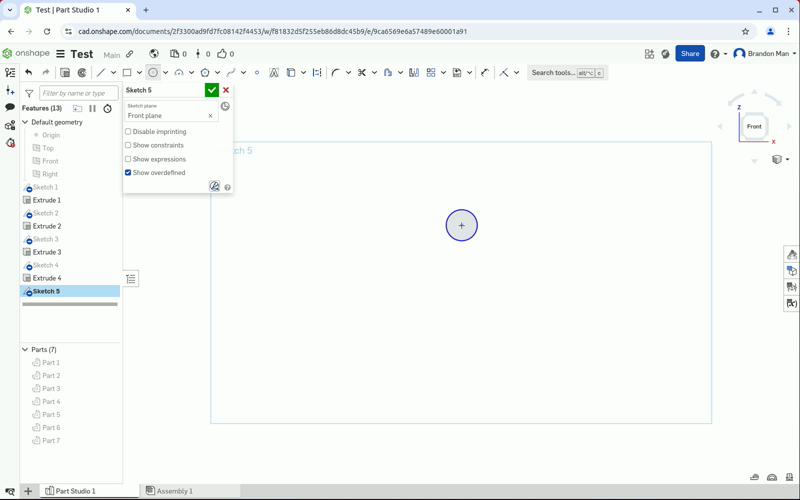
mouse_move(465, 225)
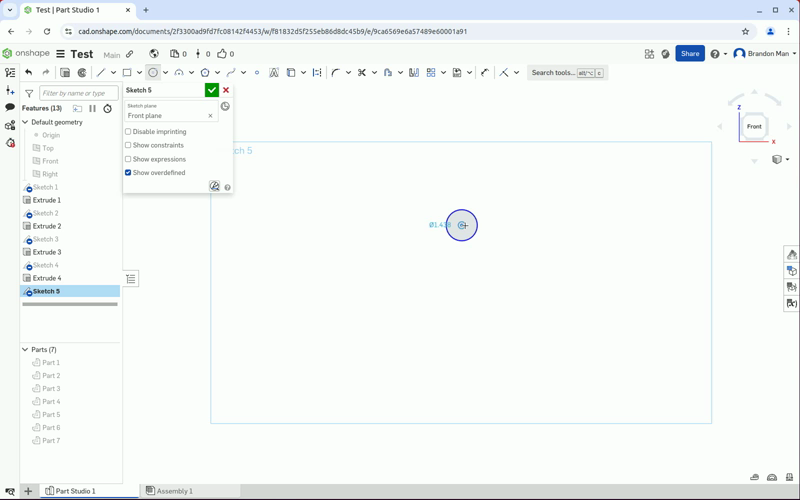
scroll(6)
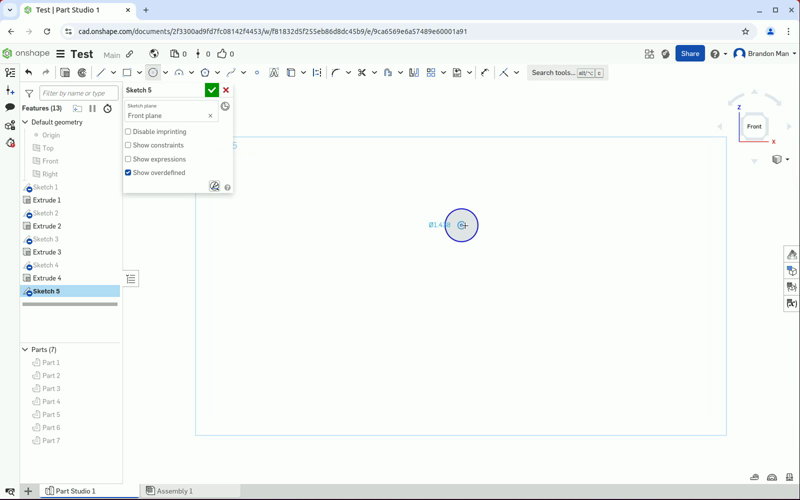
scroll(6)
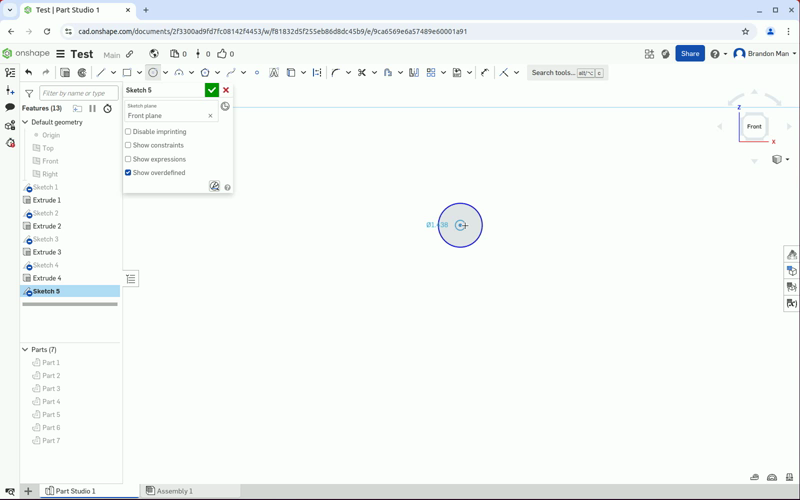
scroll(6)
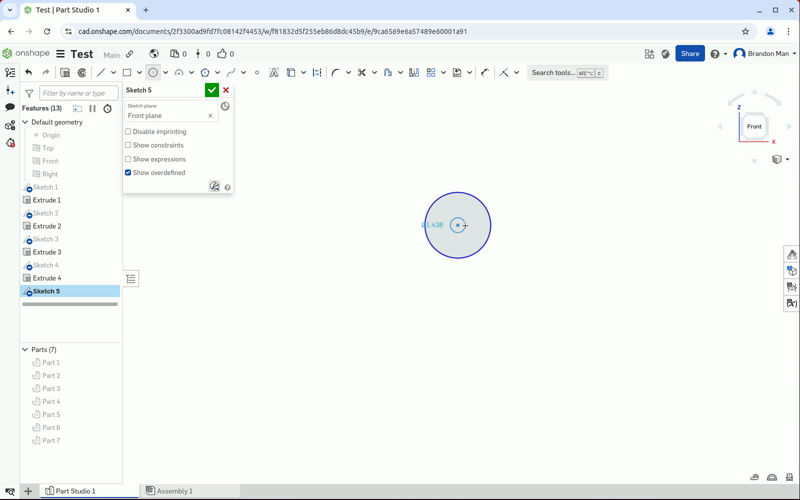
scroll(6)
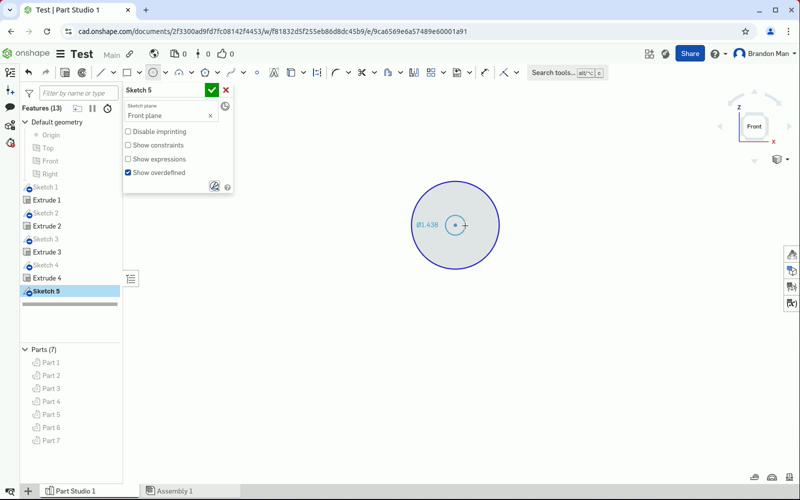
scroll(6)
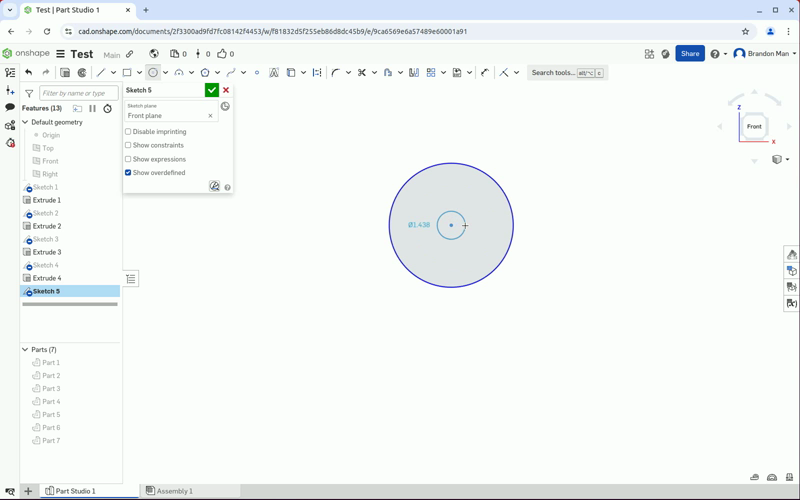
scroll(6)
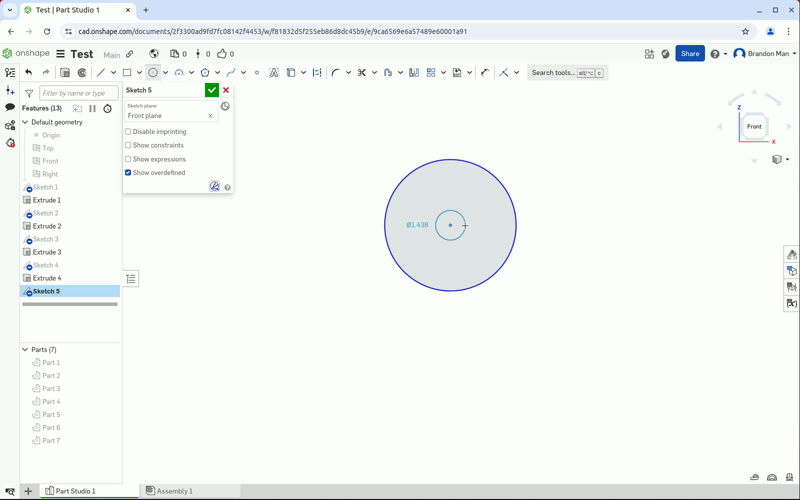
scroll(6)
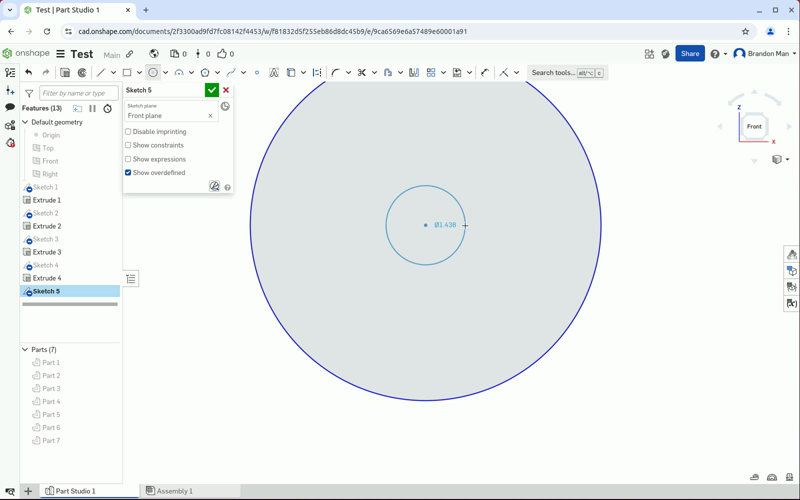
click(465, 225)
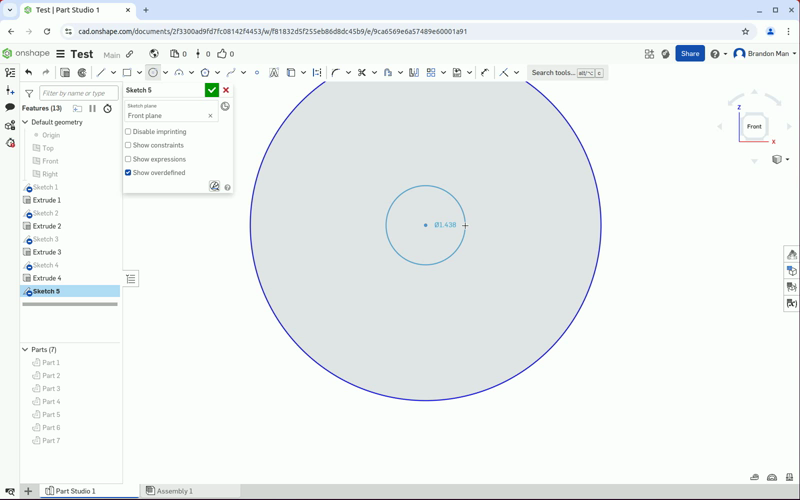
scroll(-6)
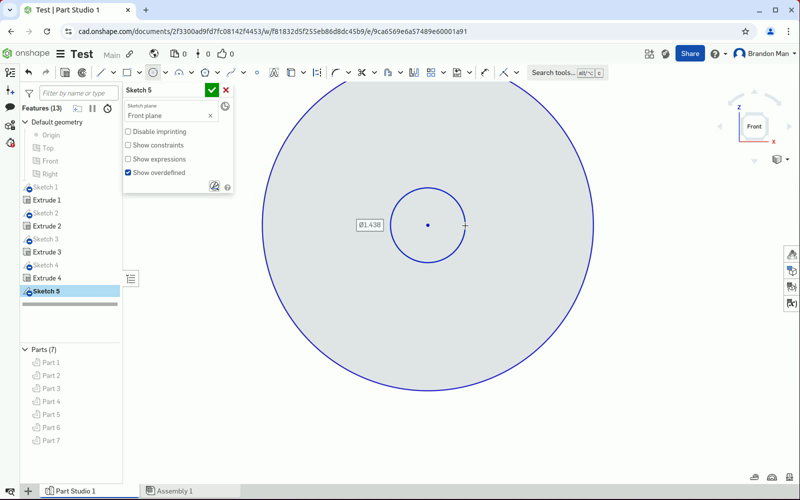
scroll(-6)
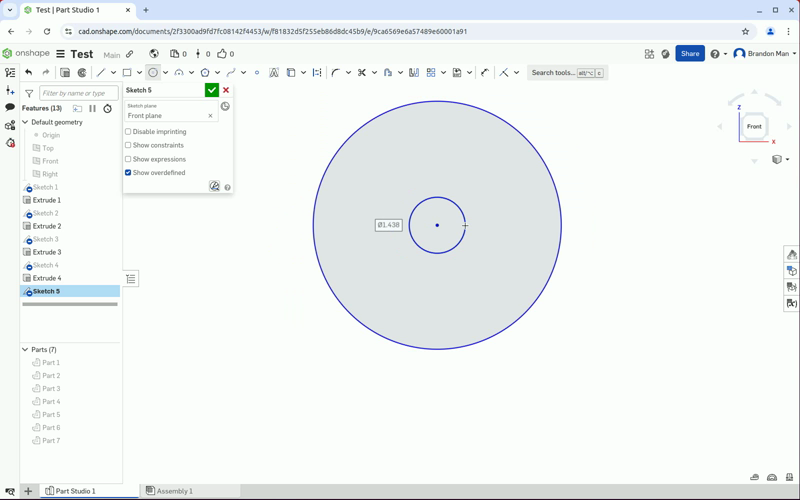
scroll(-6)
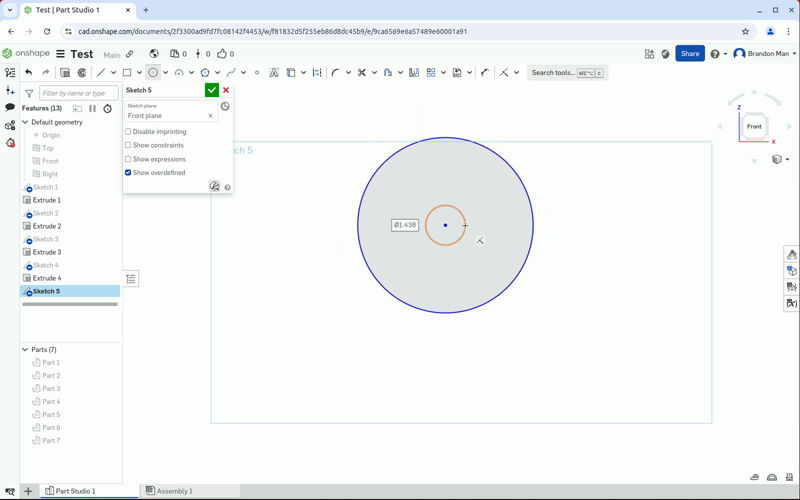
scroll(-6)
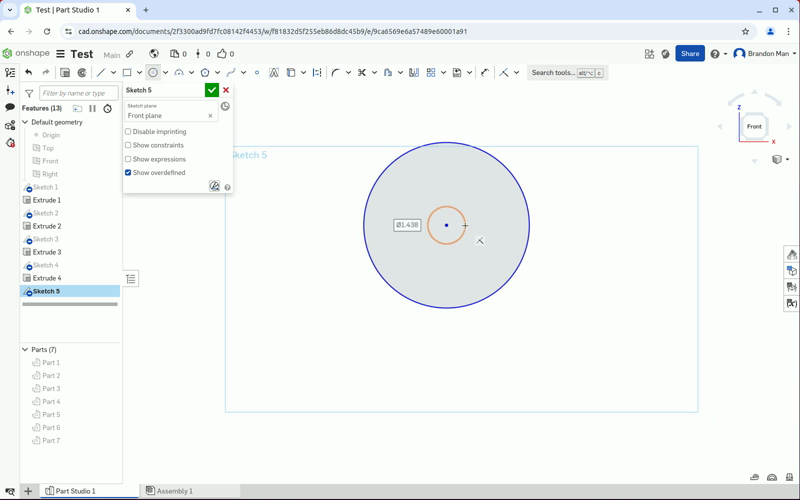
scroll(-6)
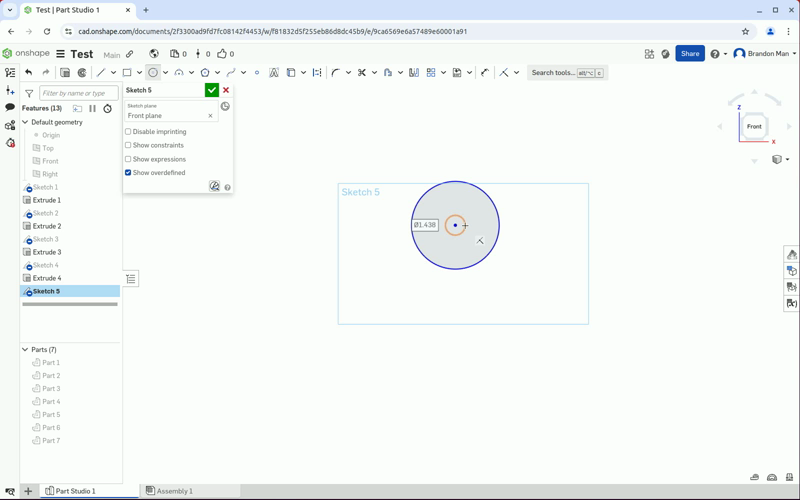
scroll(-6)
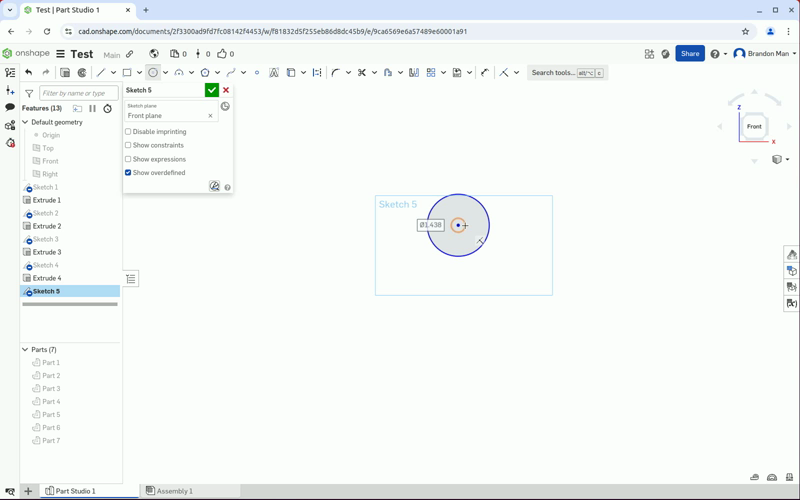
scroll(-6)
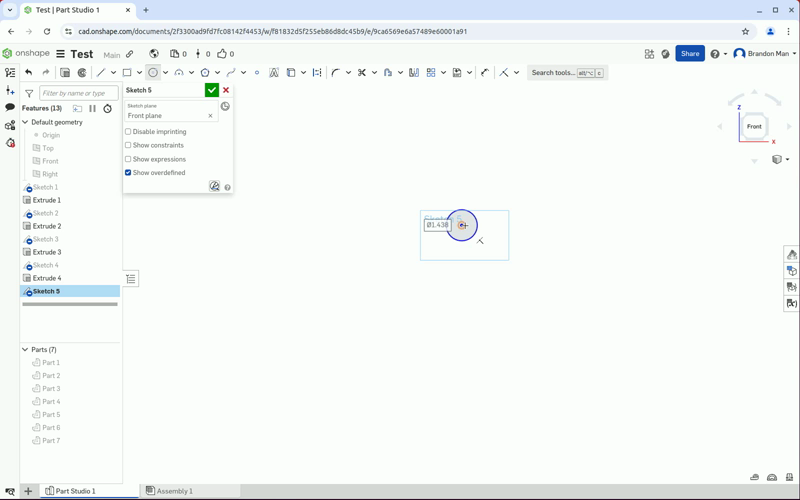
key(esc)
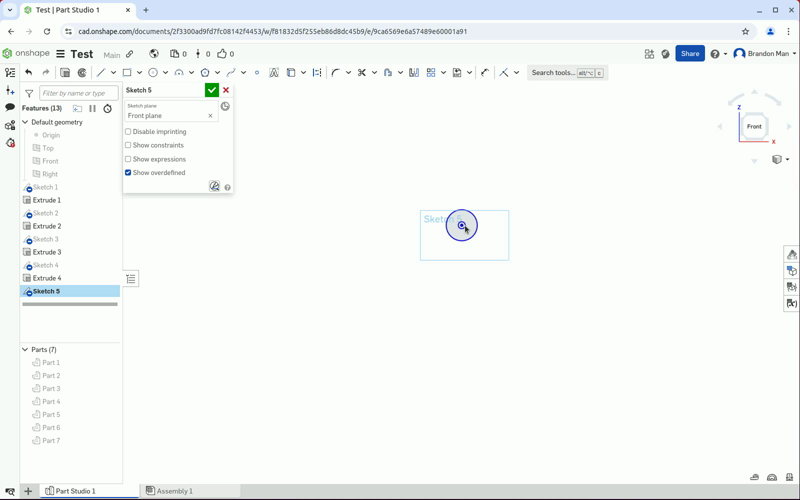
mouse_move(453, 215)
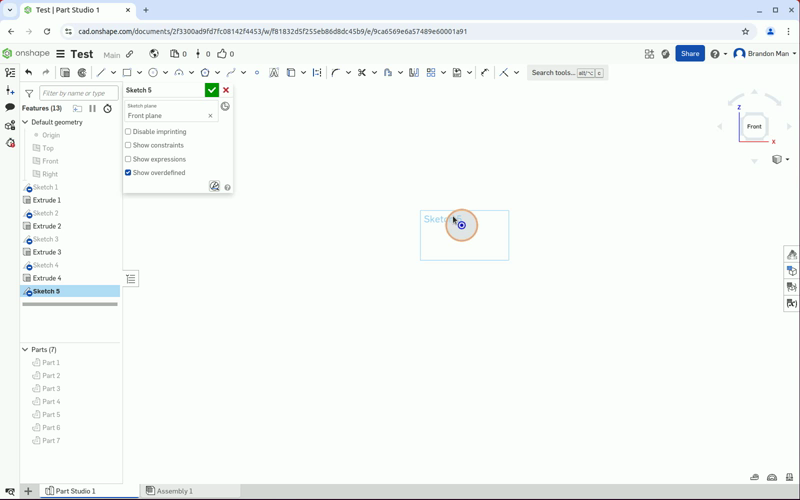
scroll(6)
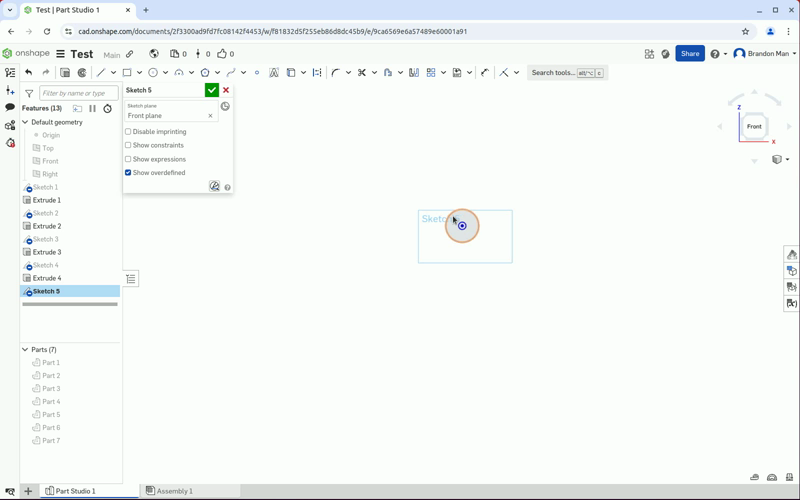
scroll(6)
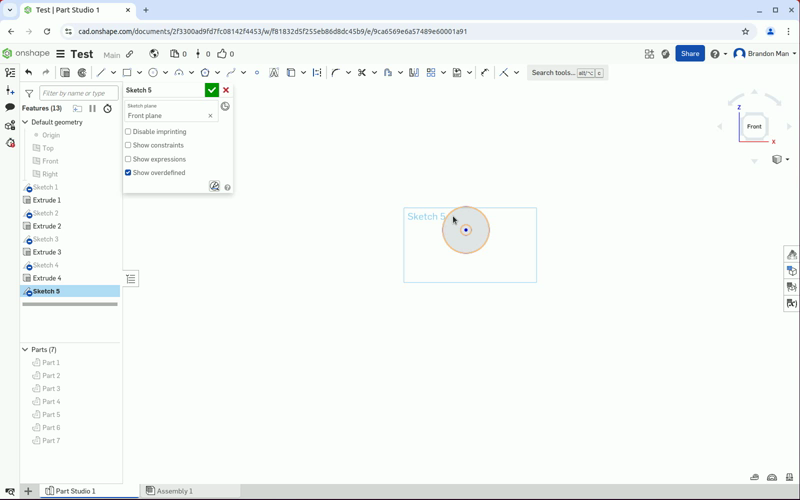
scroll(6)
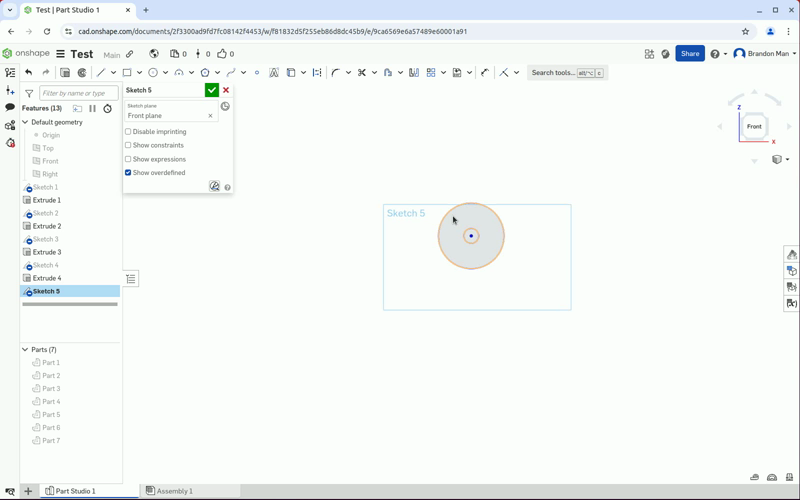
scroll(6)
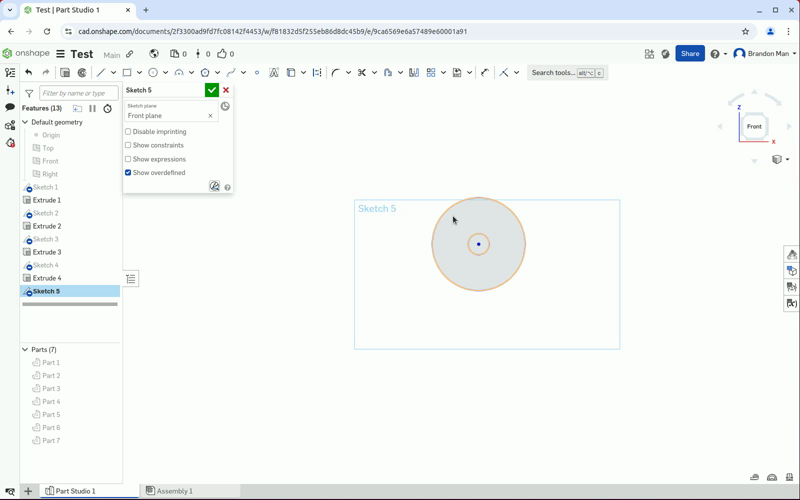
scroll(6)
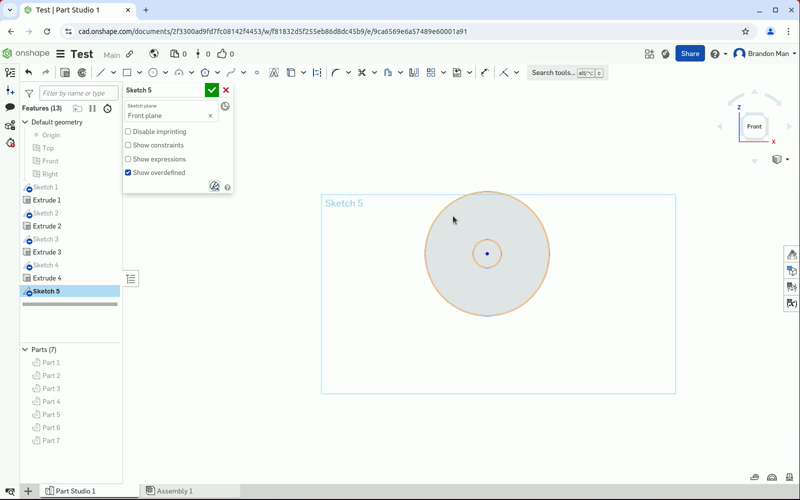
scroll(6)
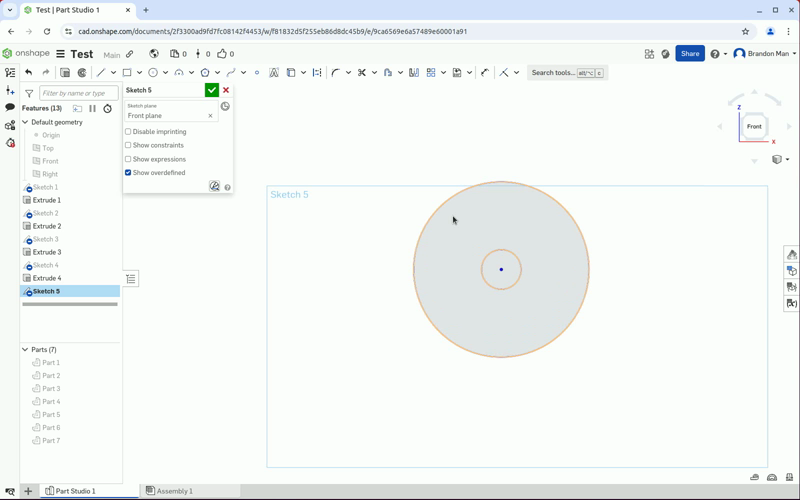
scroll(6)
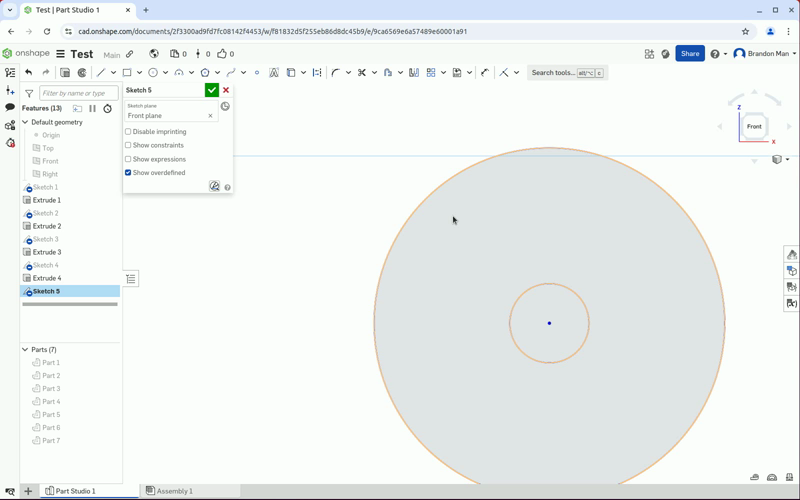
click(453, 215)
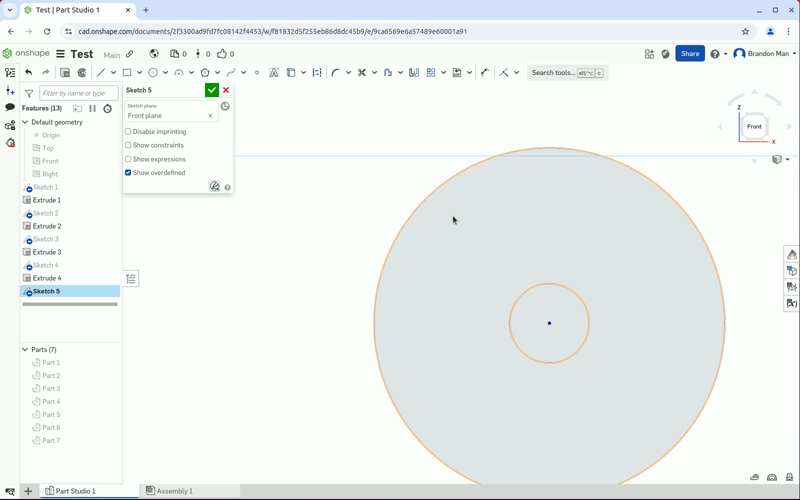
scroll(-6)
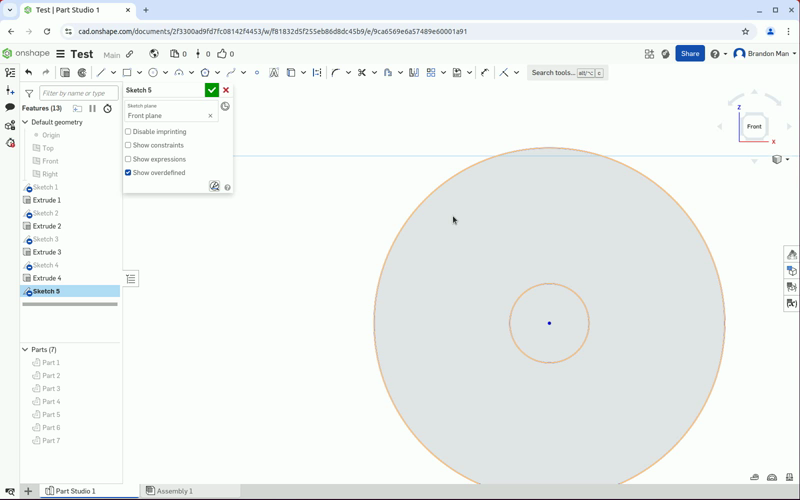
scroll(-6)
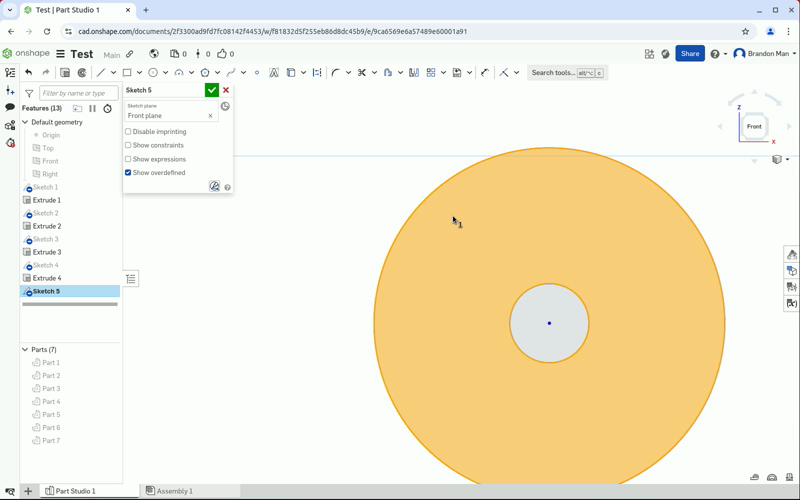
scroll(-6)
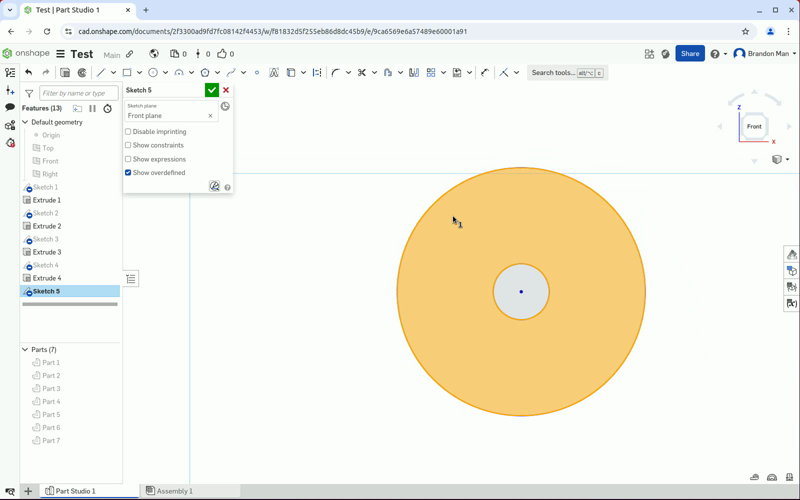
scroll(-6)
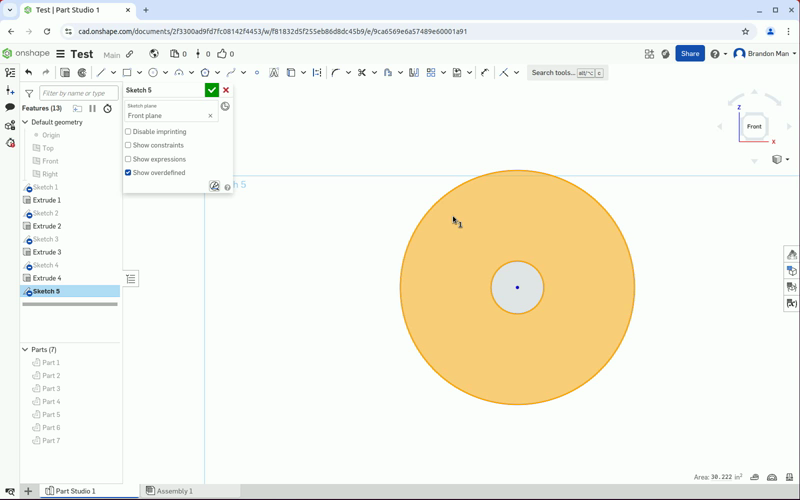
scroll(-6)
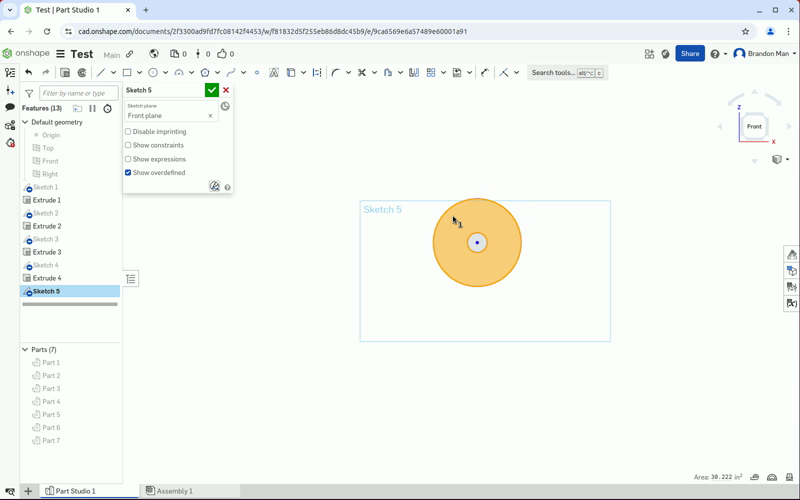
scroll(-6)
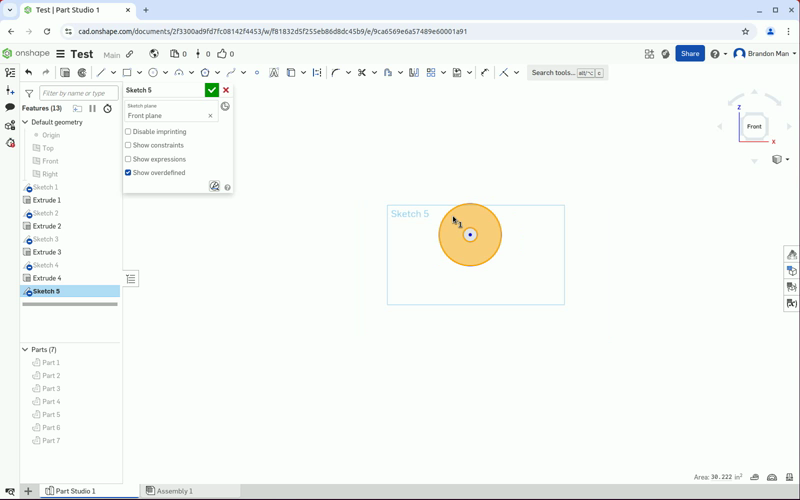
scroll(-6)
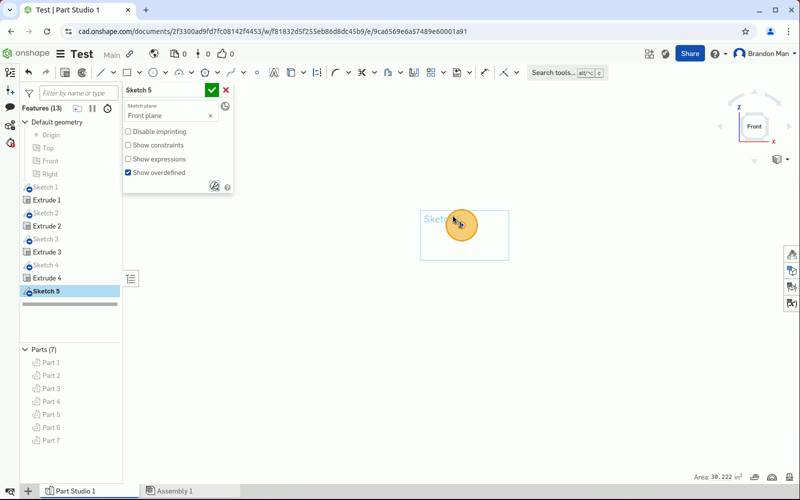
mouse_move(73, 352)
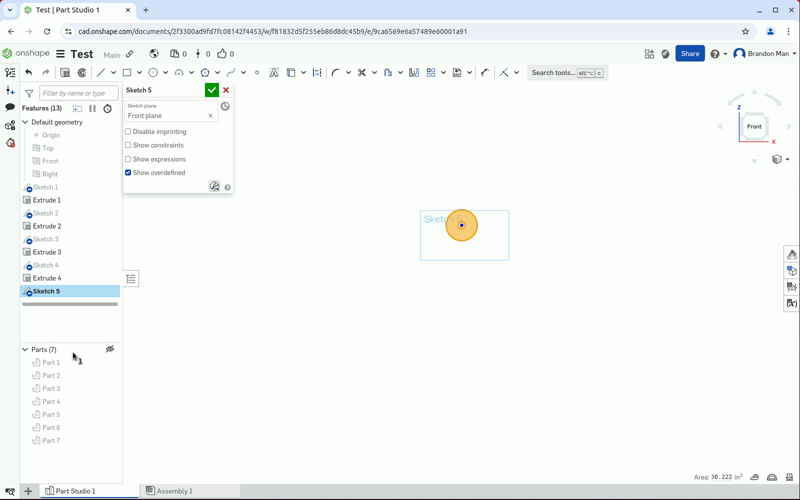
key(shift+y)
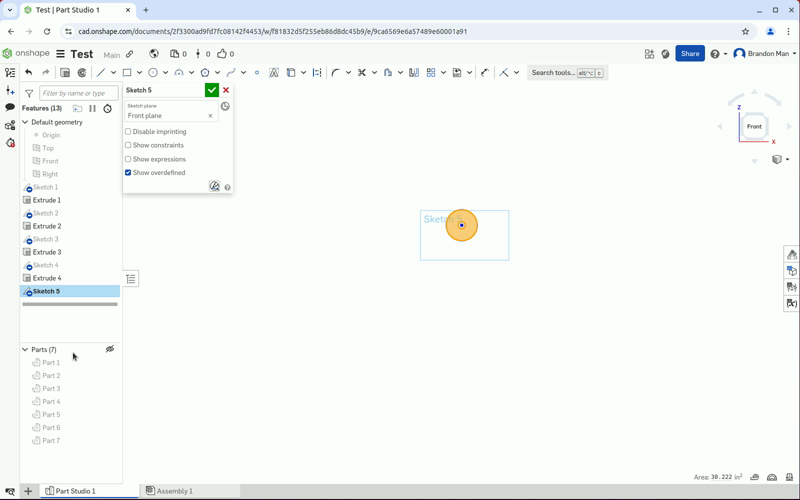
key(shift+e)
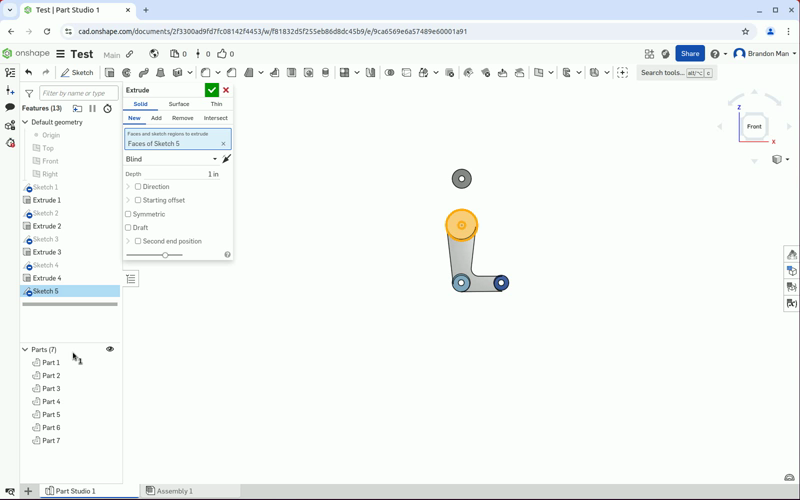
mouse_move(143, 106)
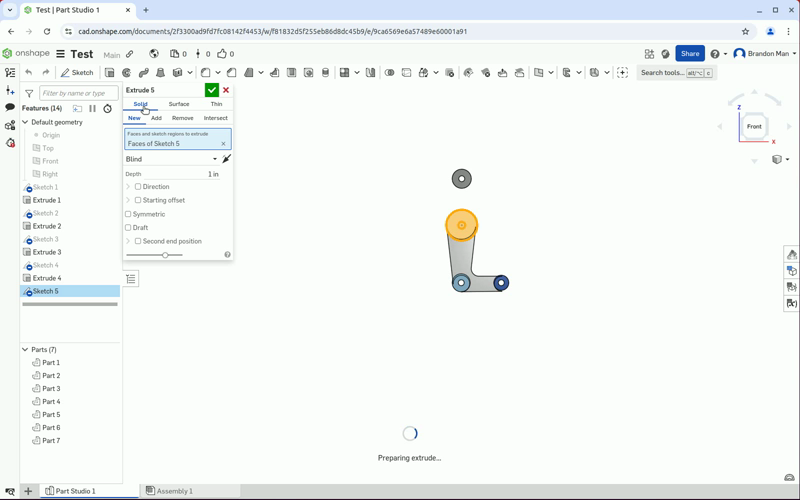
click(143, 106)
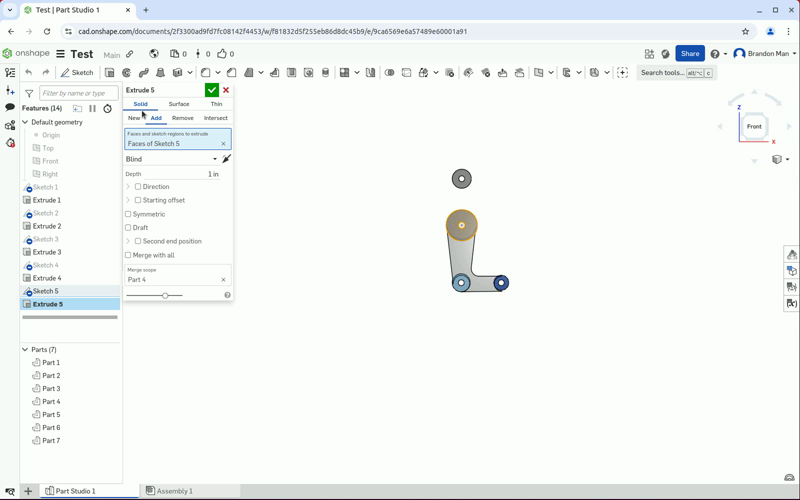
mouse_move(137, 120)
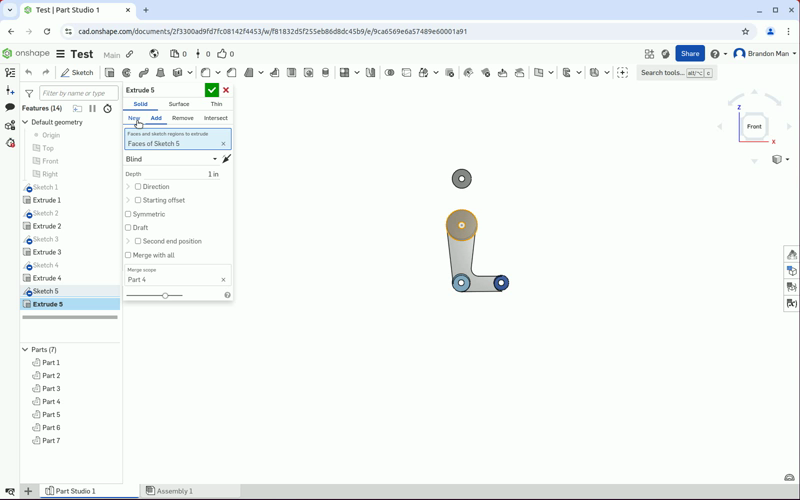
click(137, 120)
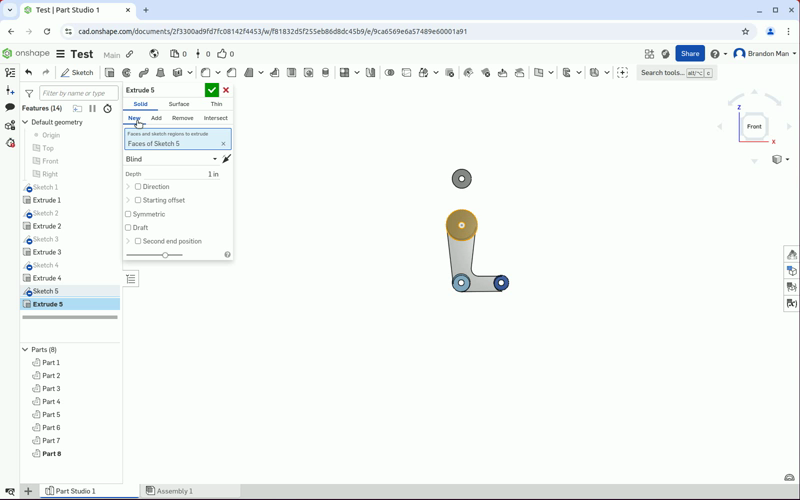
key(tab, 4)
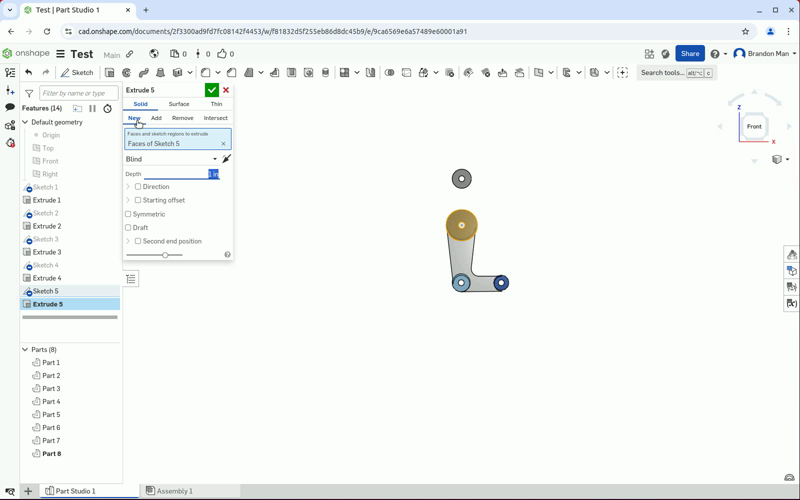
text(0.481)
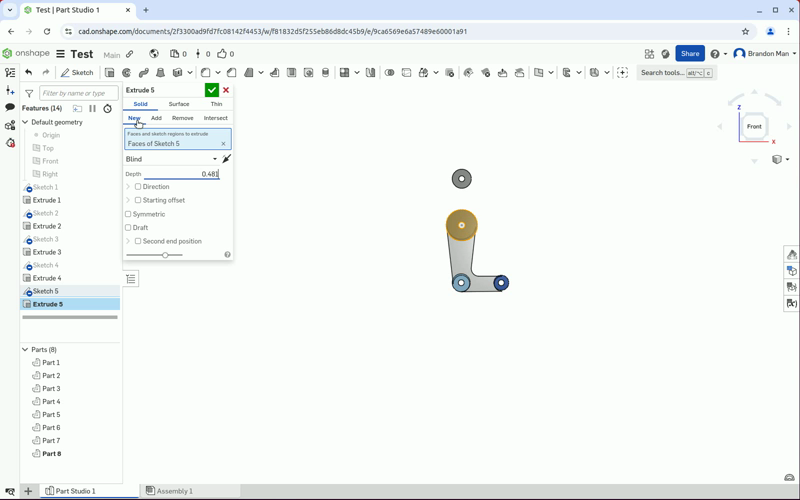
key(enter)
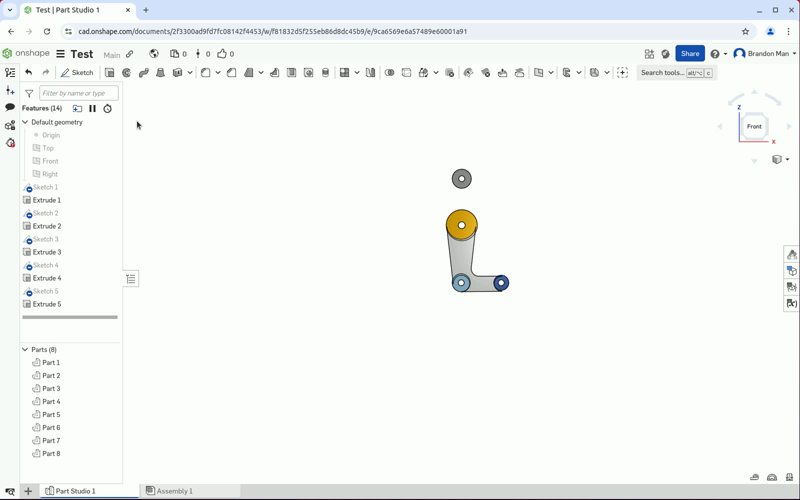
key(shift+h)
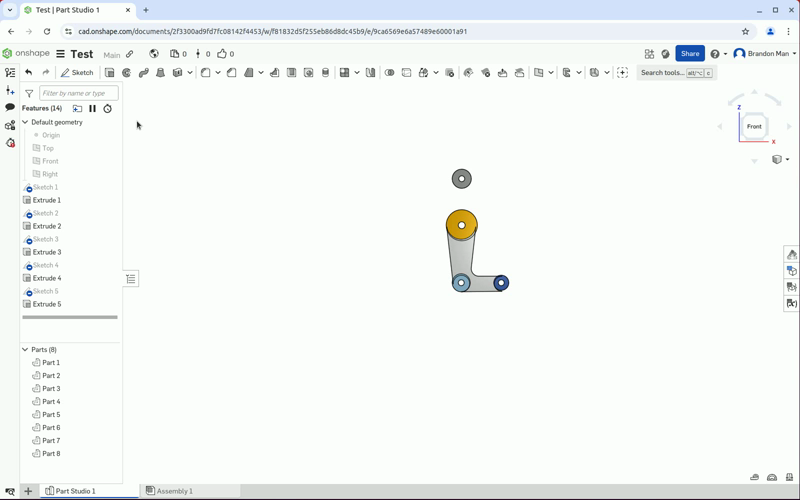
key(shift+h)
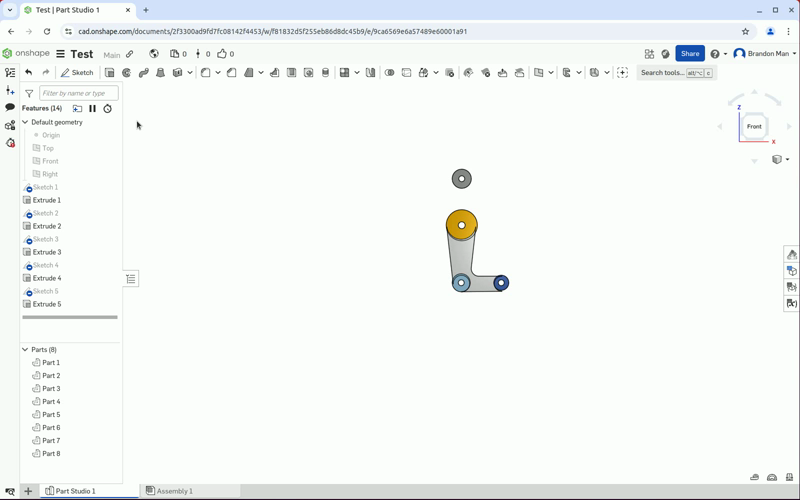
mouse_move(73, 189)
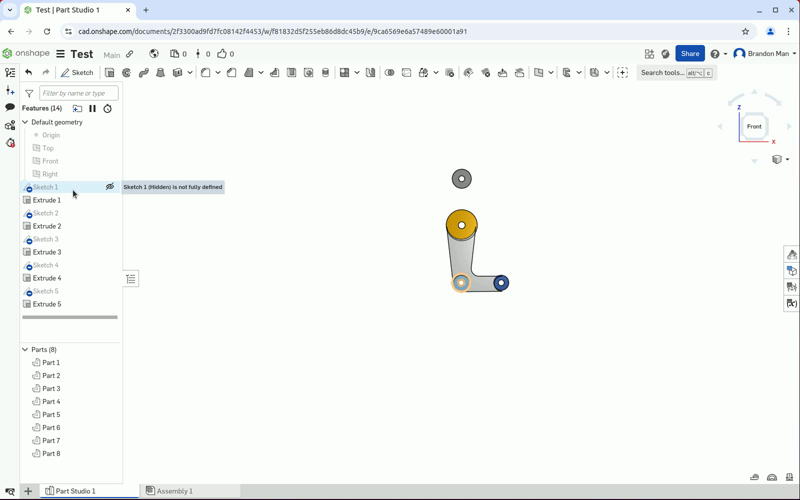
click(73, 189)
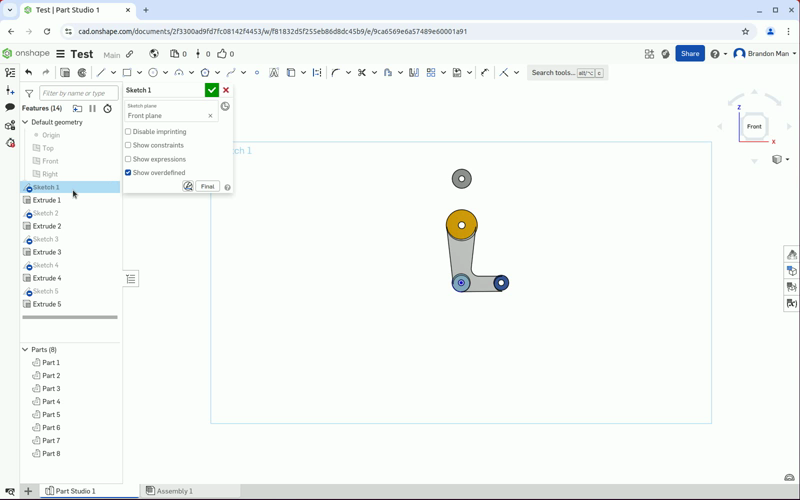
mouse_move(229, 92)
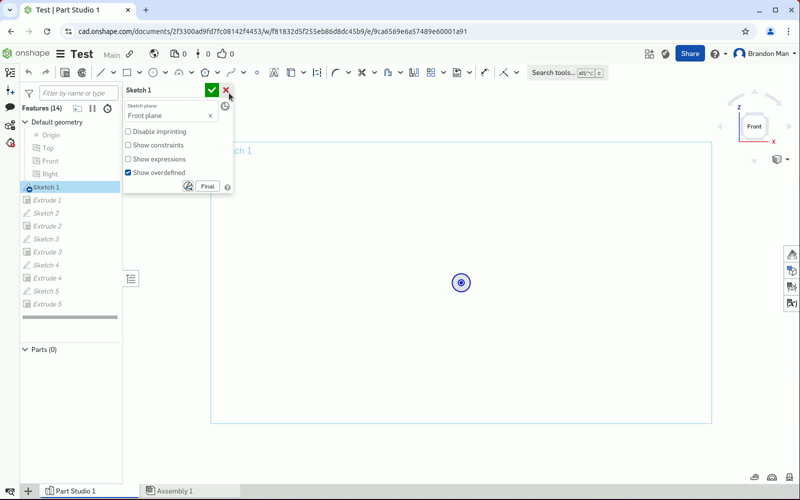
click(229, 92)
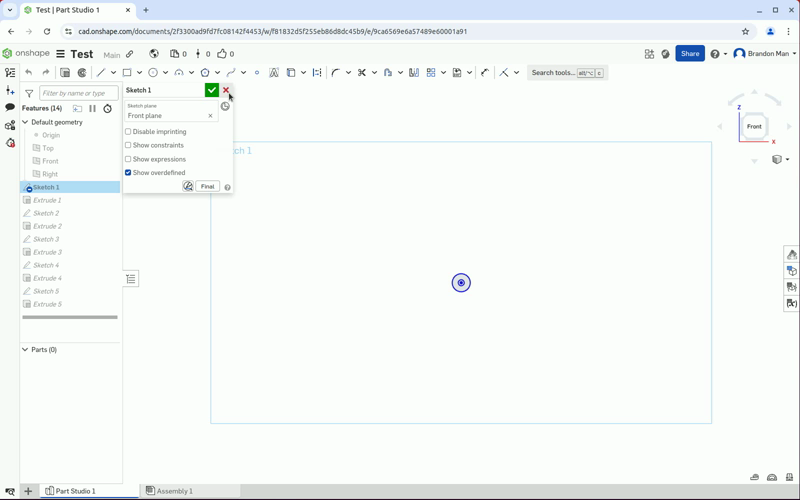
key(shift+s)
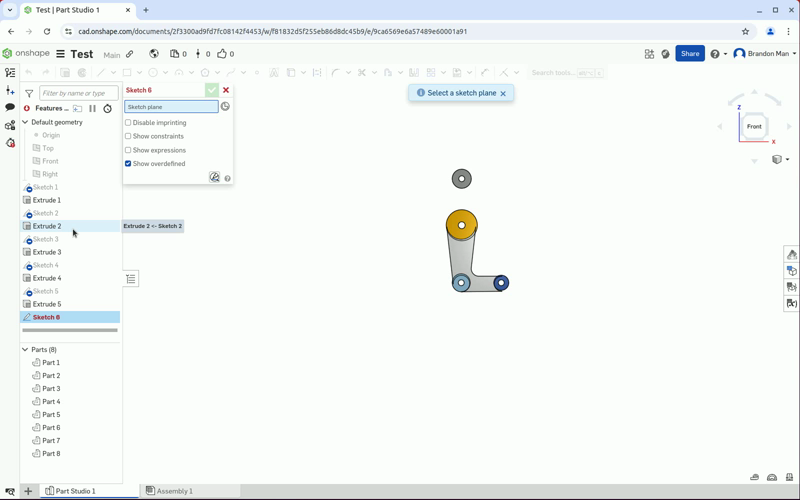
scroll(3)
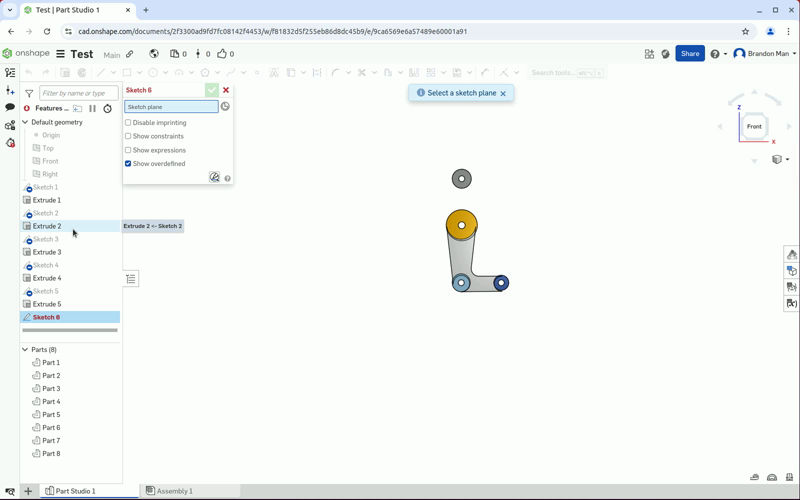
mouse_move(73, 163)
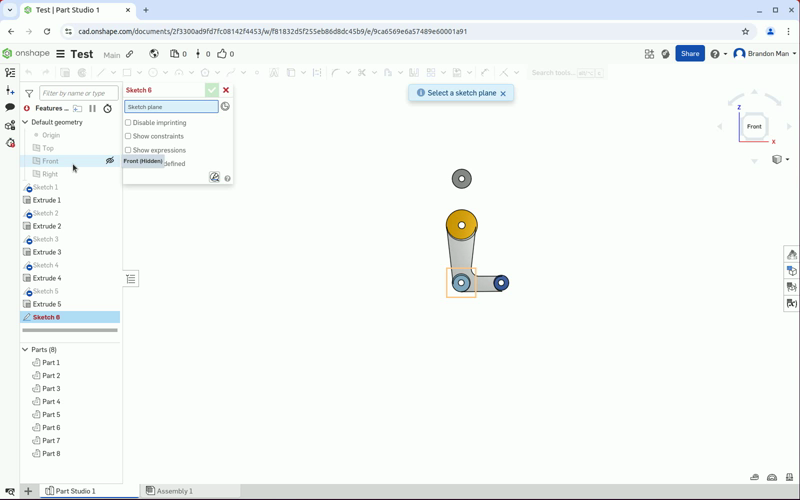
click(73, 163)
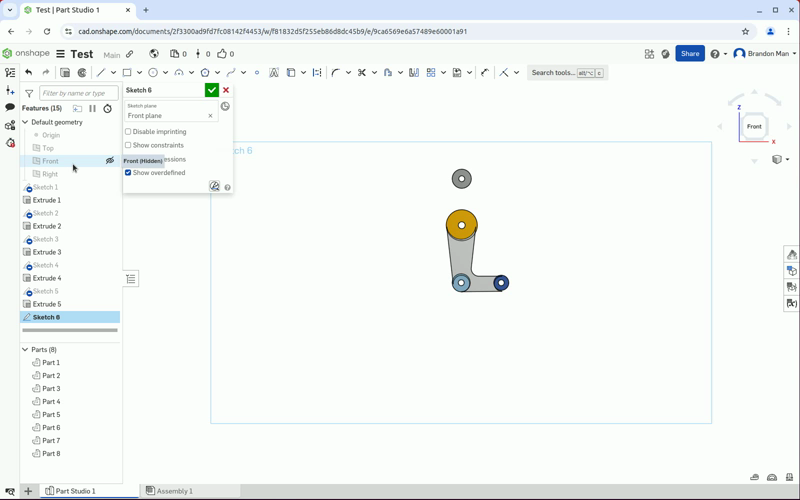
mouse_move(73, 352)
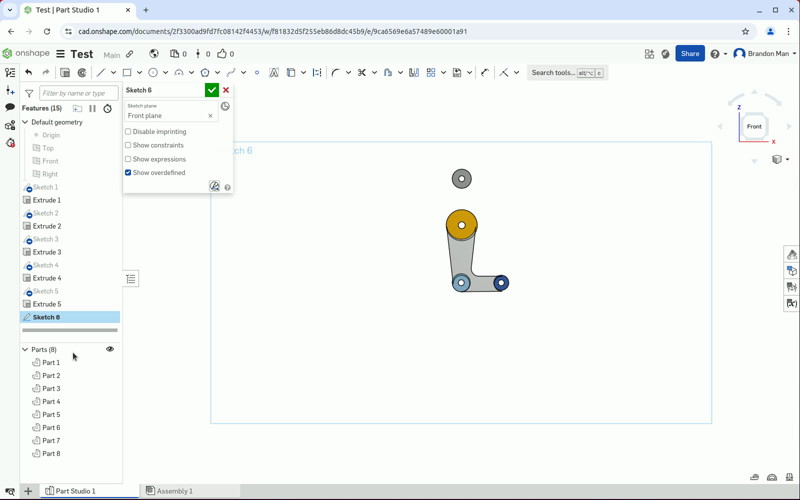
key(y)
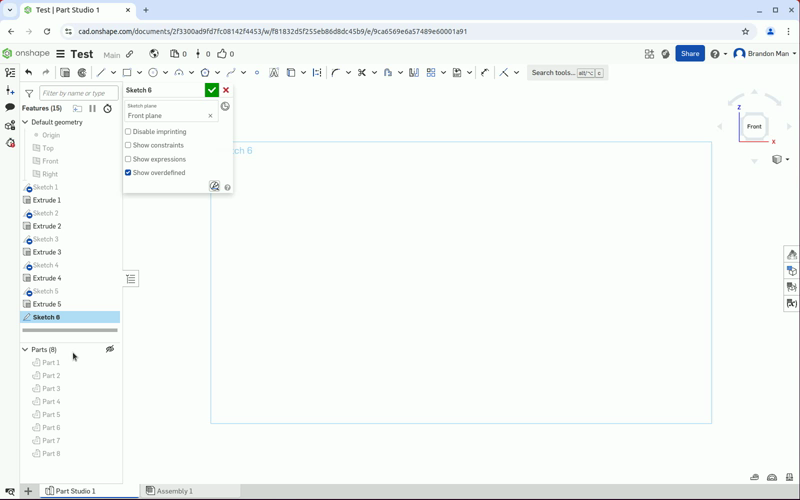
key(a)
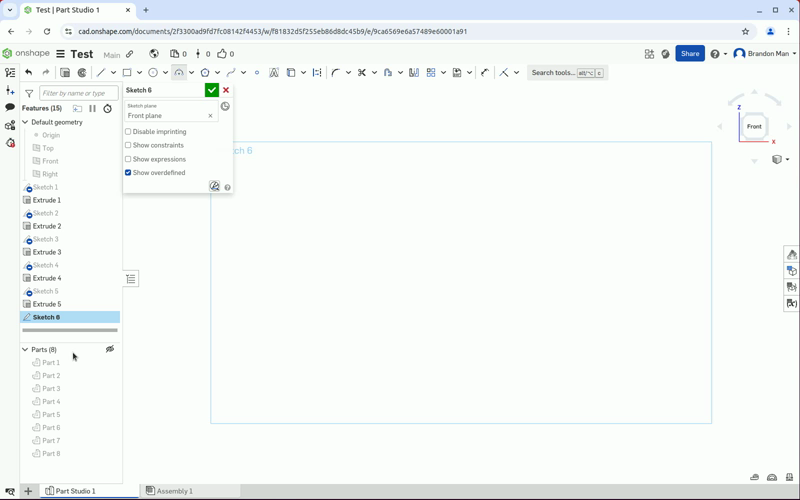
key_down(shift)
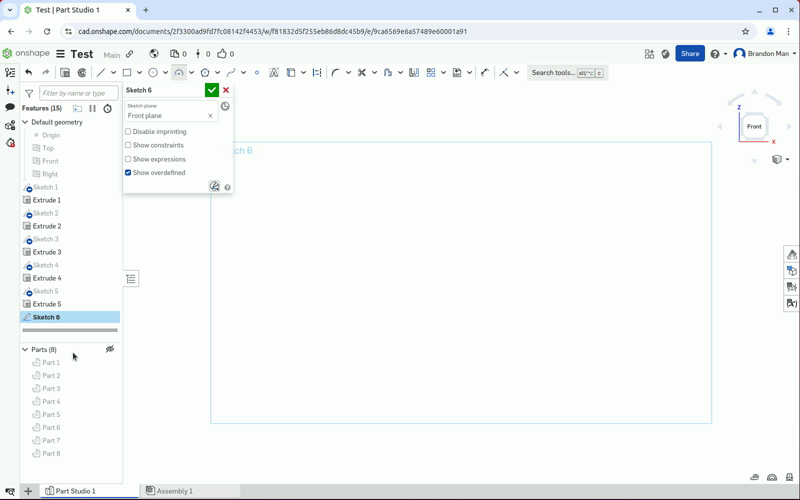
mouse_move(446, 223)
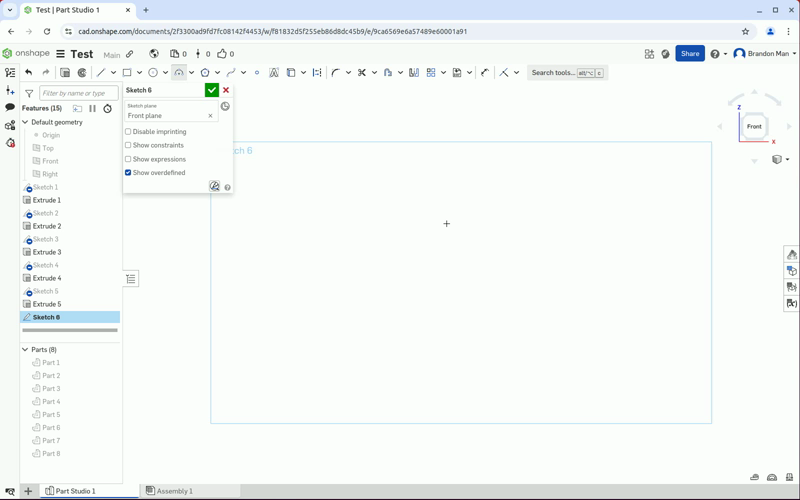
click(446, 223)
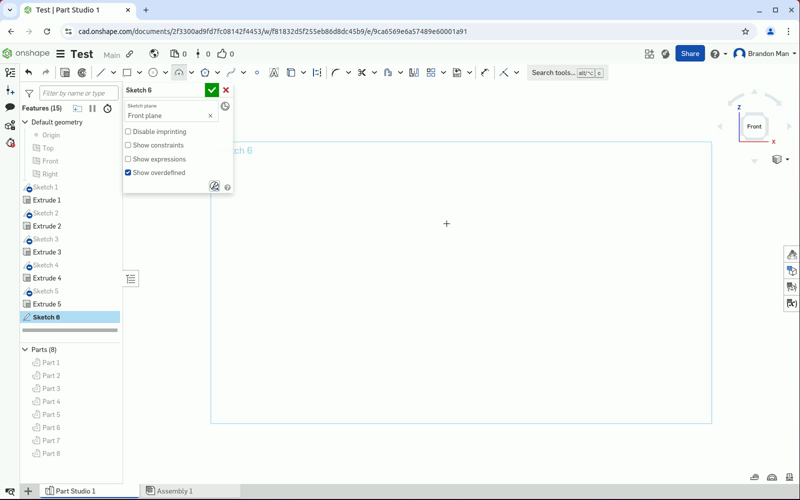
key_up(shift)
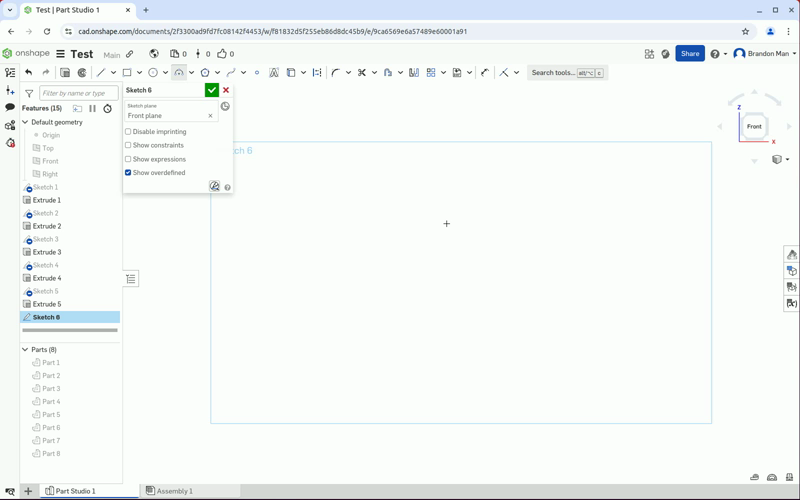
key_down(shift)
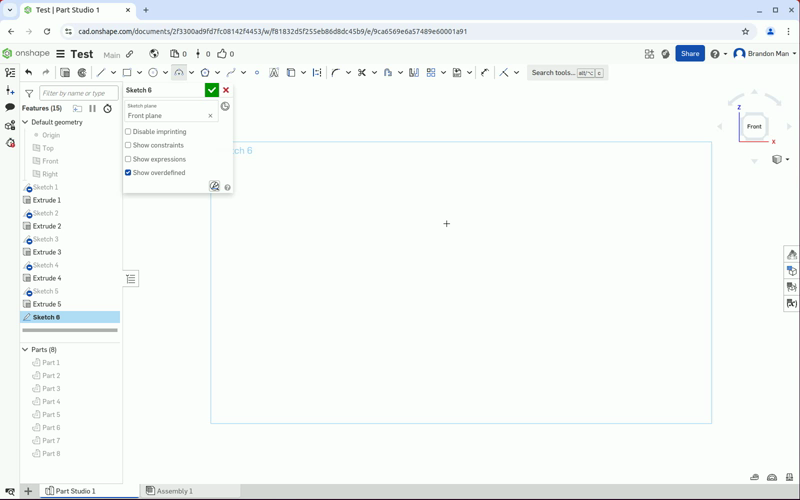
mouse_move(476, 223)
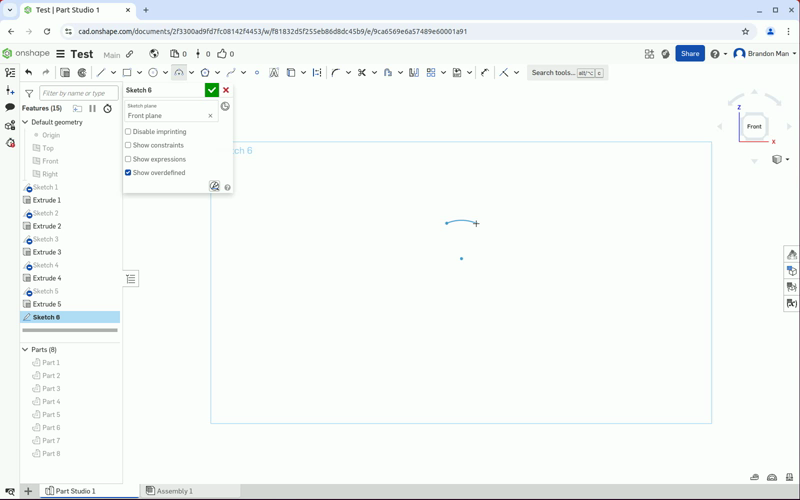
click(476, 223)
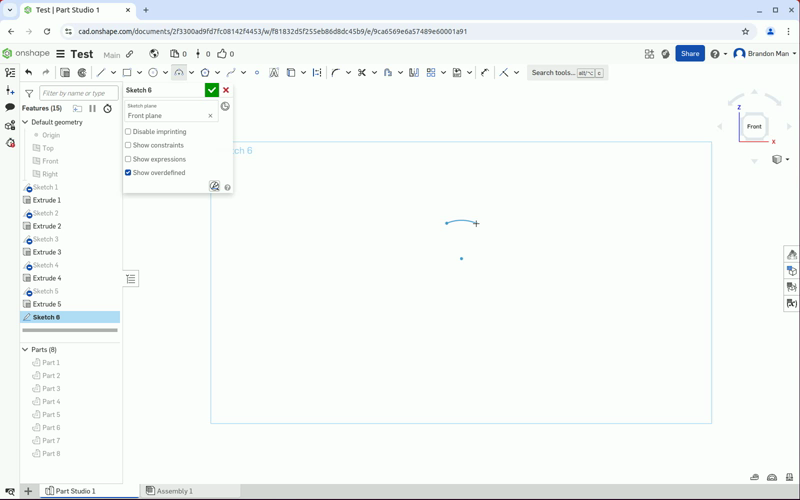
mouse_move(461, 210)
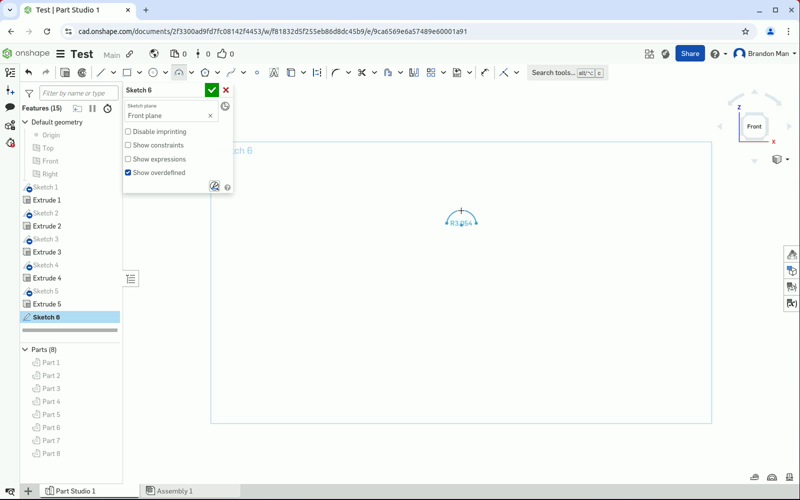
click(461, 210)
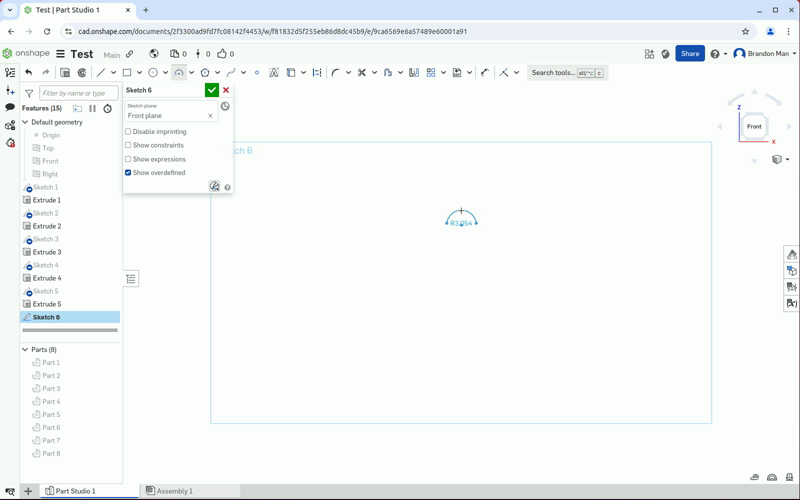
key_up(shift)
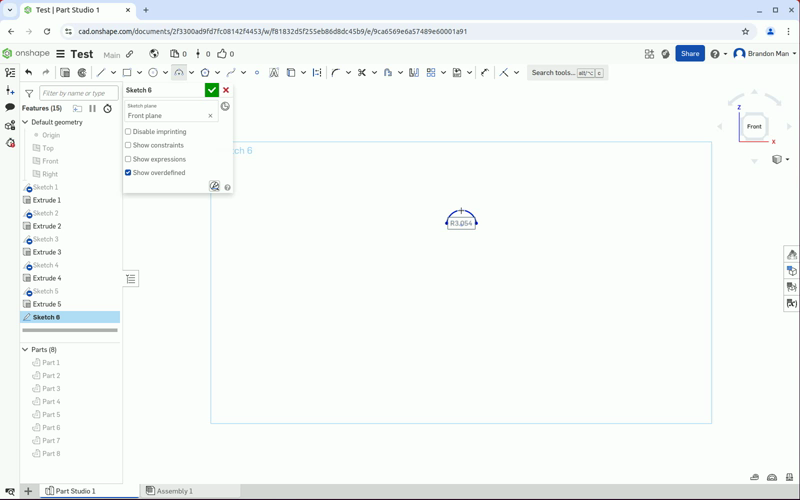
key(esc)
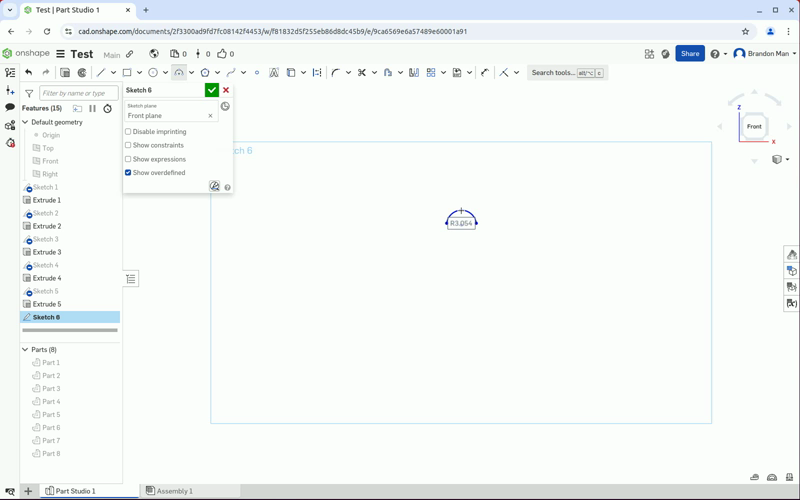
key(l)
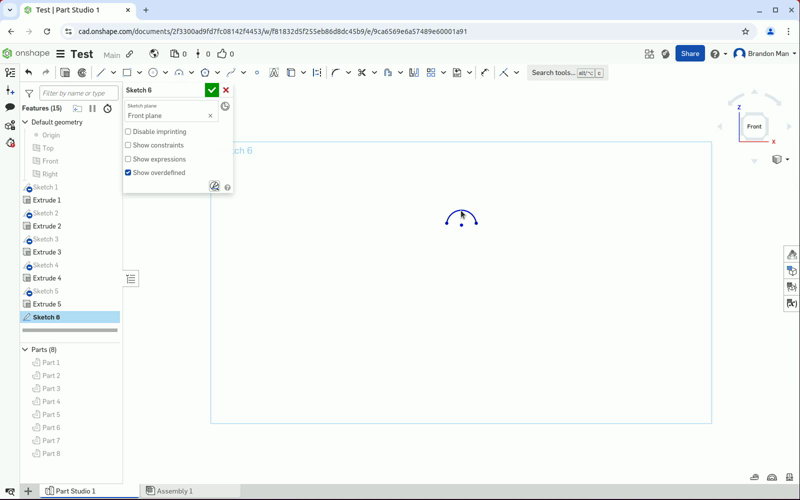
mouse_move(476, 223)
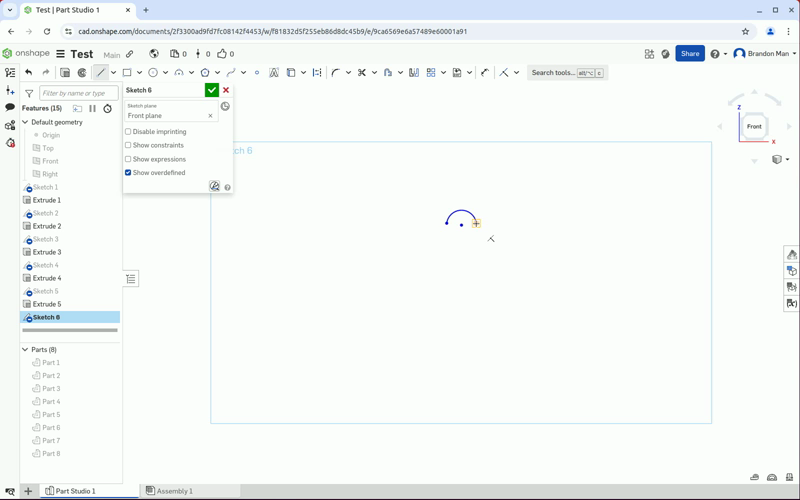
click(476, 223)
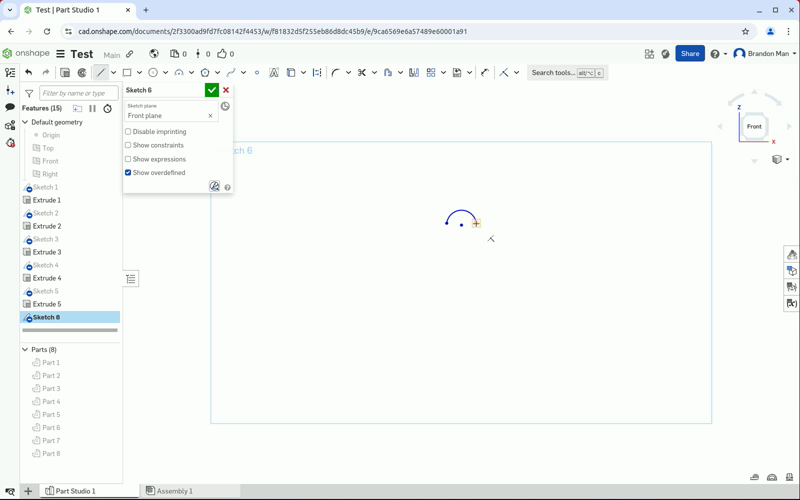
key_down(shift)
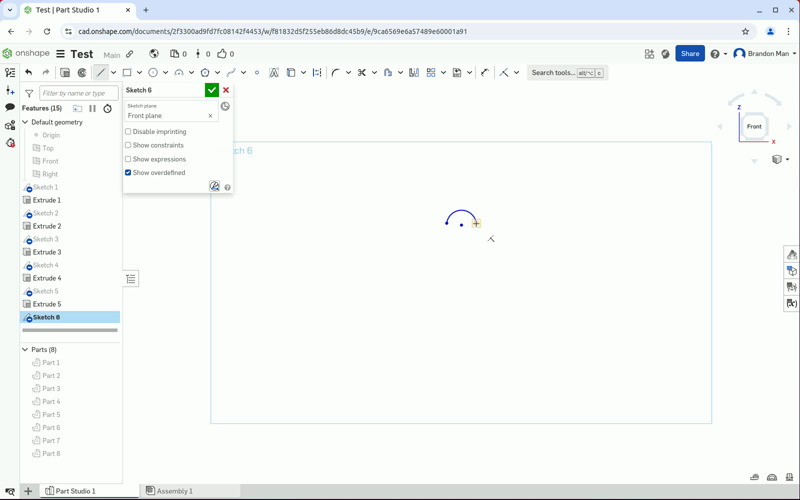
mouse_move(506, 223)
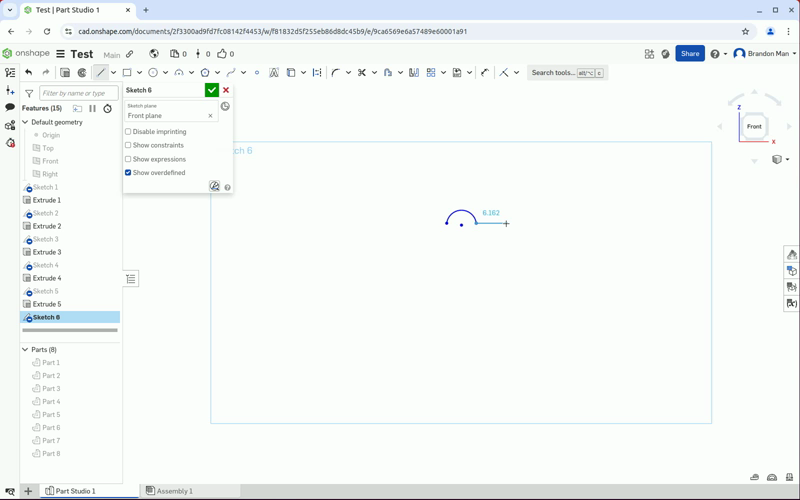
mouse_move(470, 176)
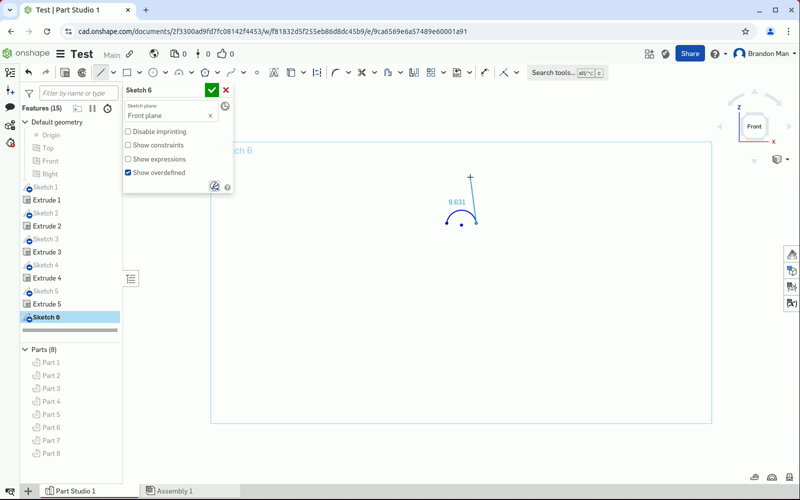
click(470, 176)
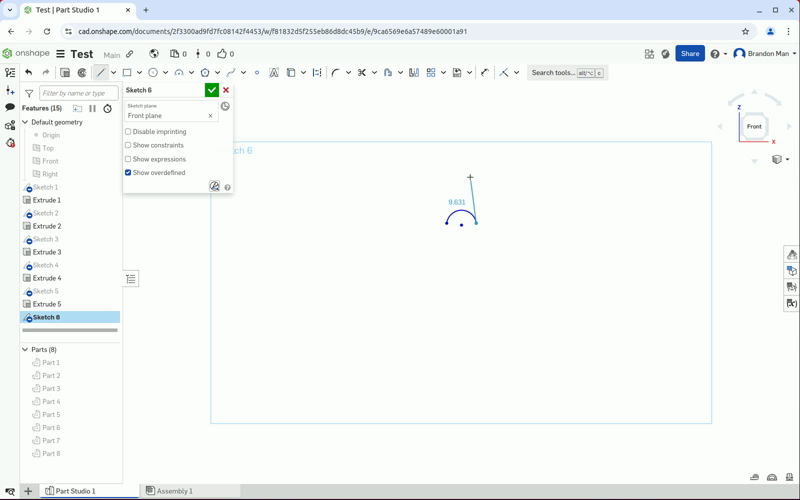
key_up(shift)
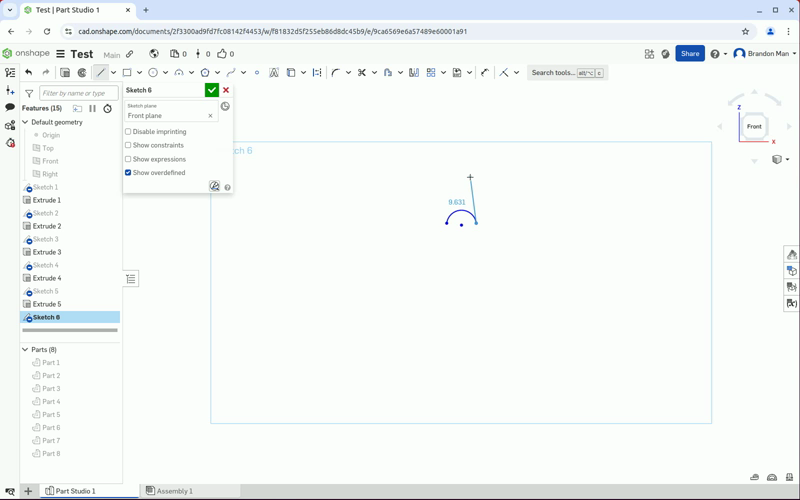
key(esc)
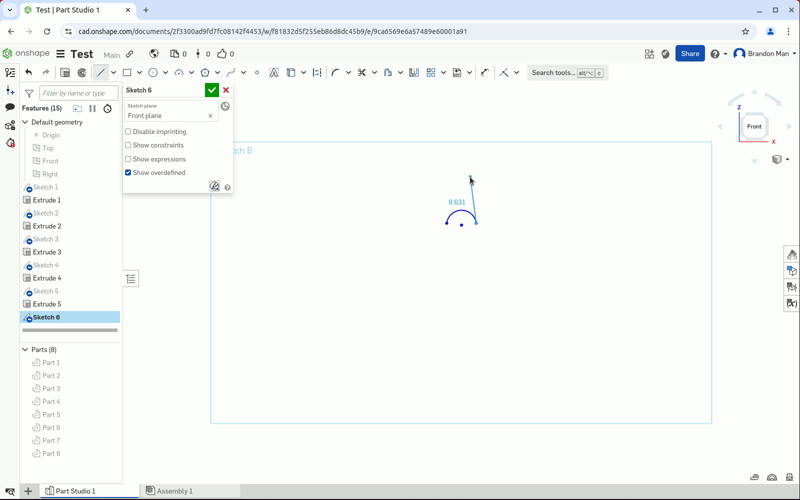
key(a)
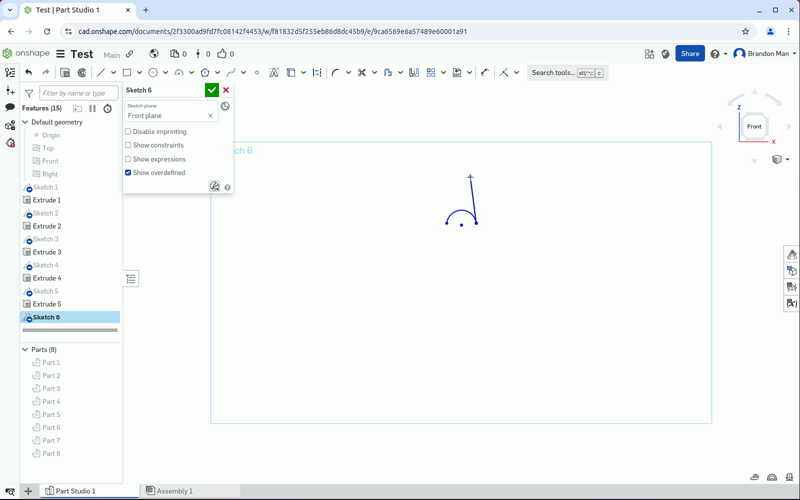
mouse_move(470, 176)
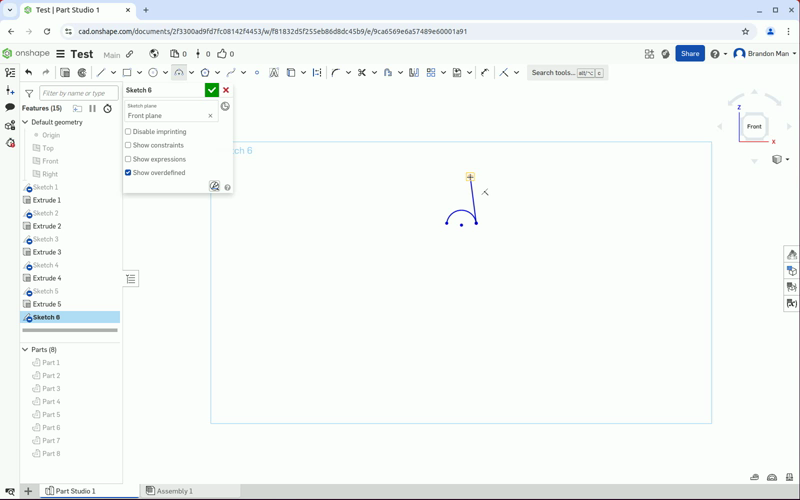
click(470, 176)
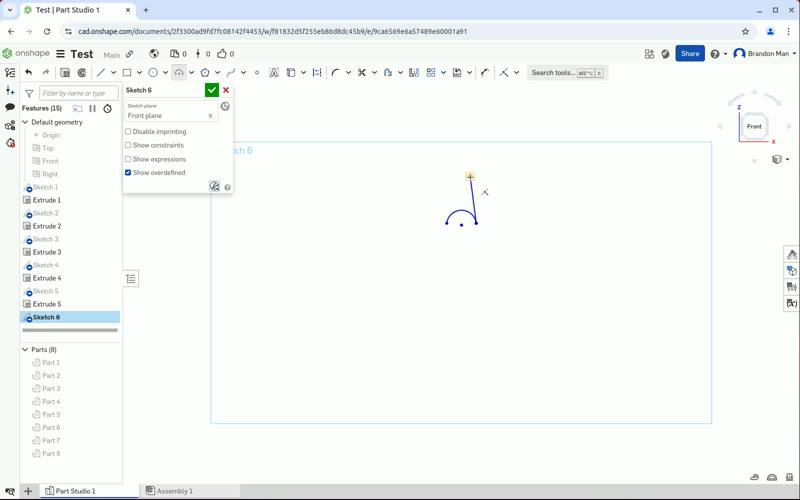
key_down(shift)
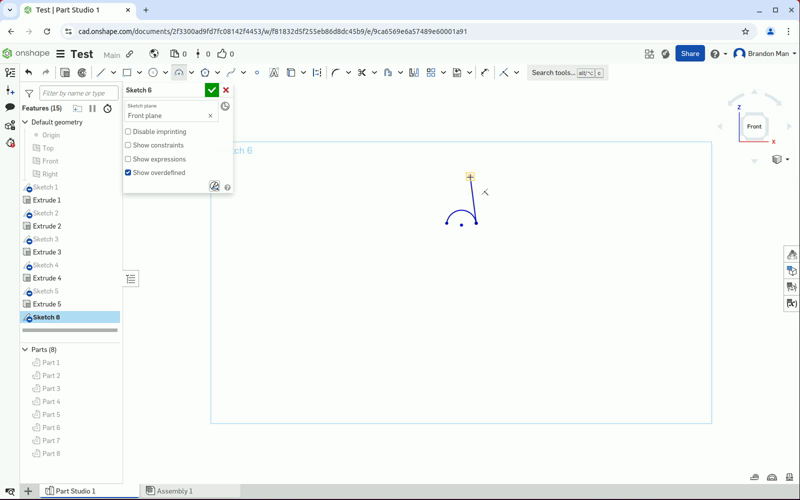
mouse_move(452, 176)
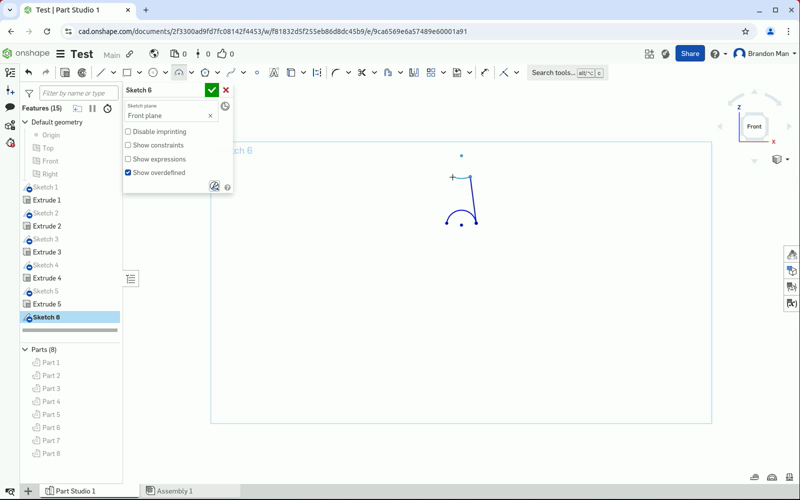
click(452, 176)
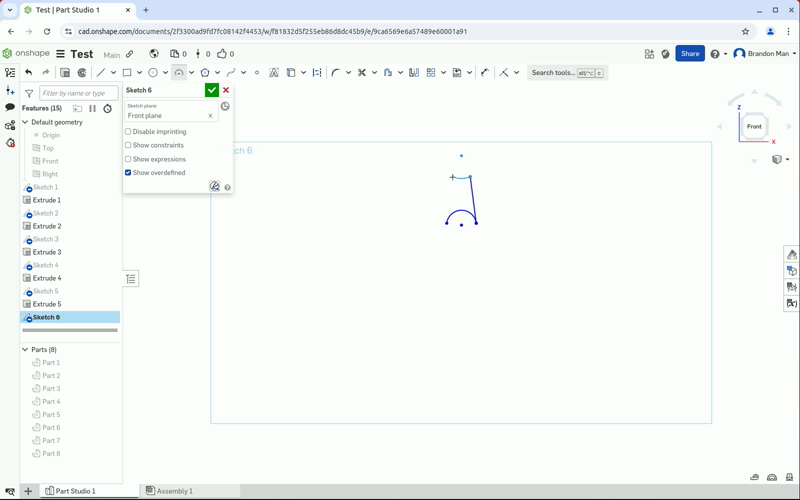
mouse_move(461, 186)
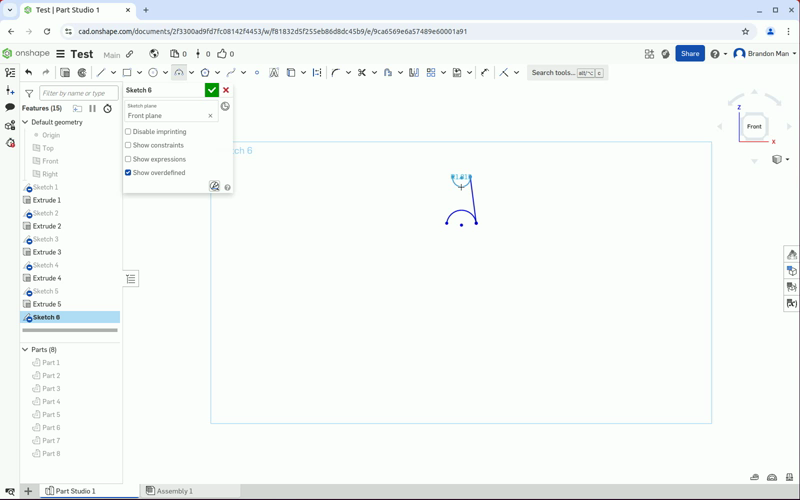
click(461, 186)
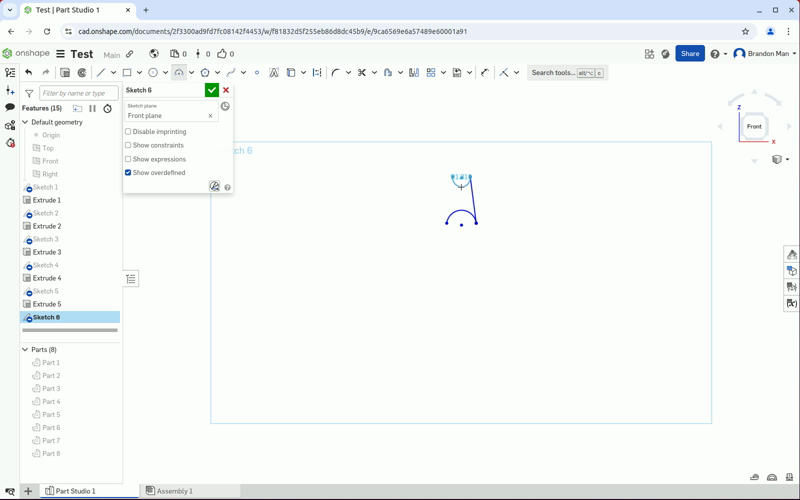
key_up(shift)
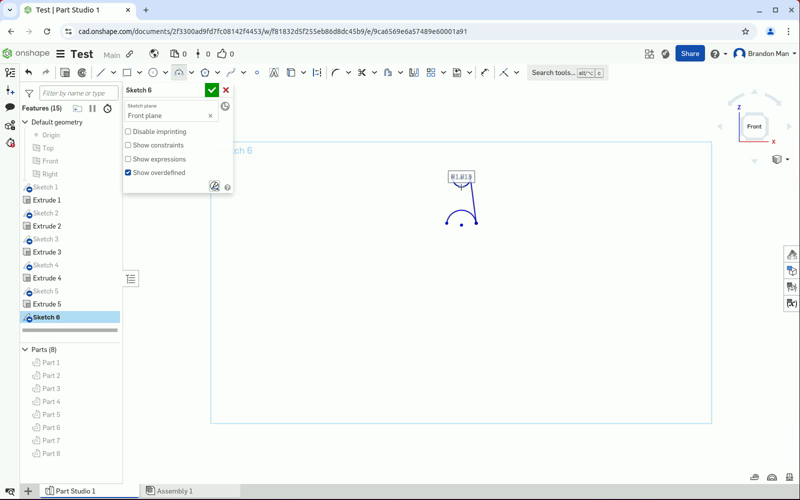
key(esc)
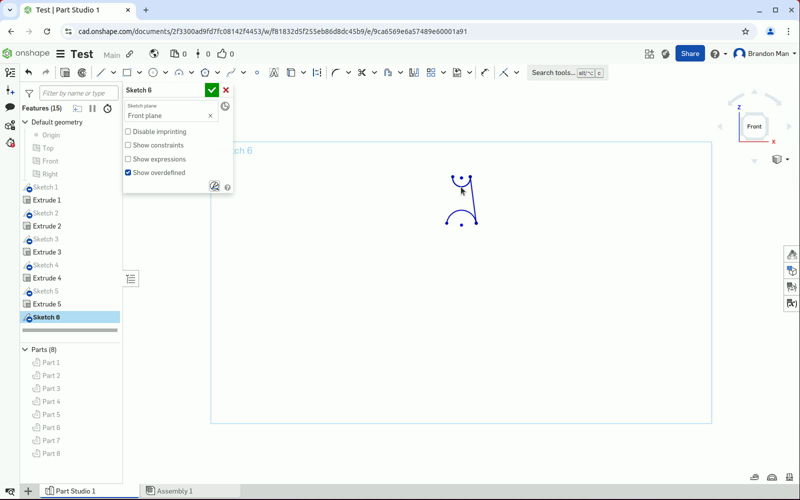
key(l)
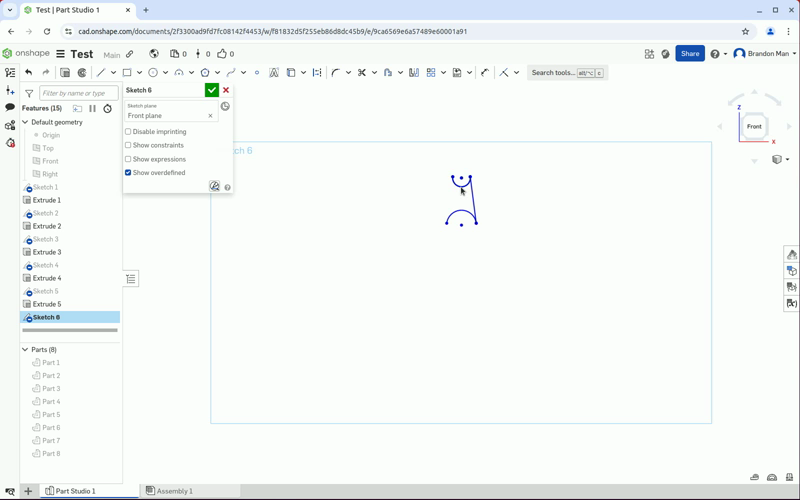
mouse_move(452, 176)
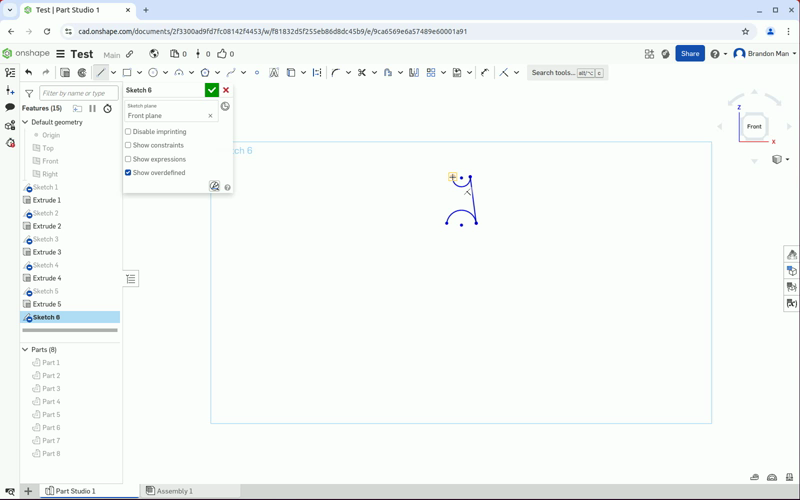
click(452, 176)
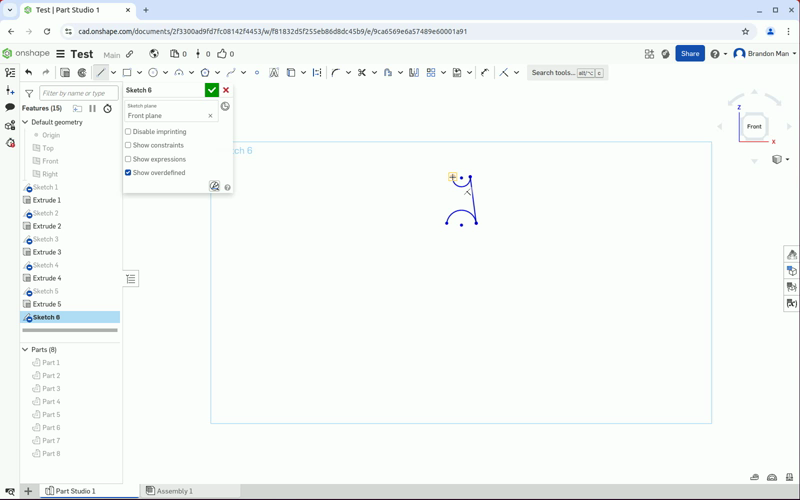
mouse_move(482, 176)
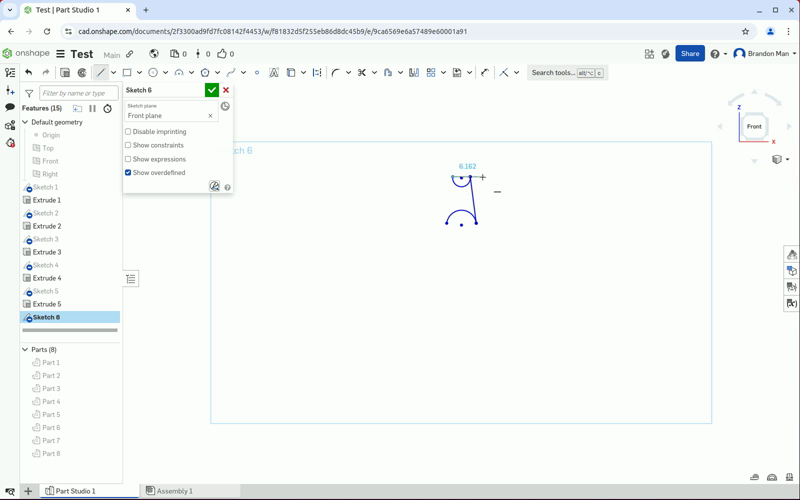
key_down(shift)
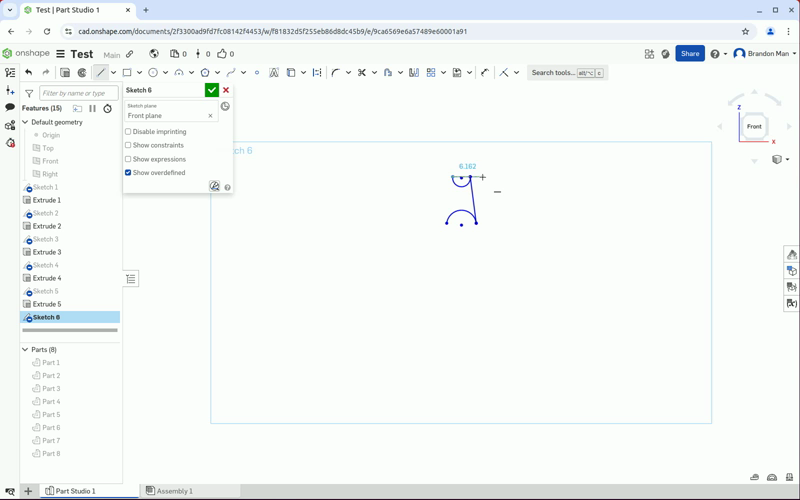
mouse_move(446, 223)
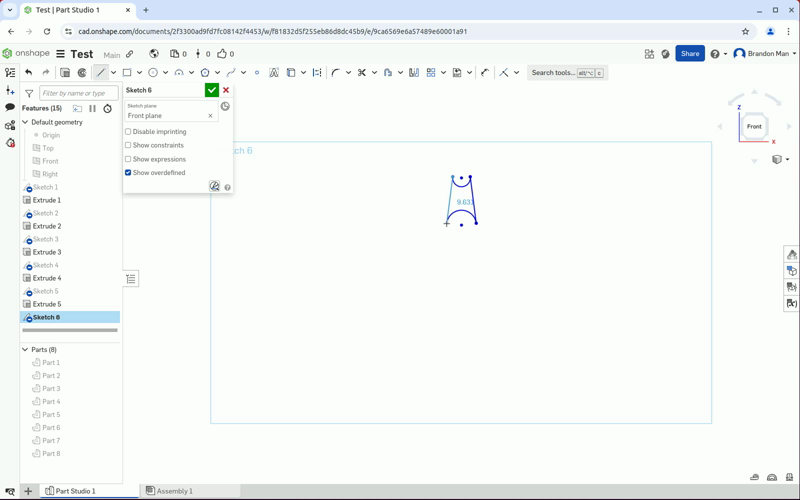
key_up(shift)
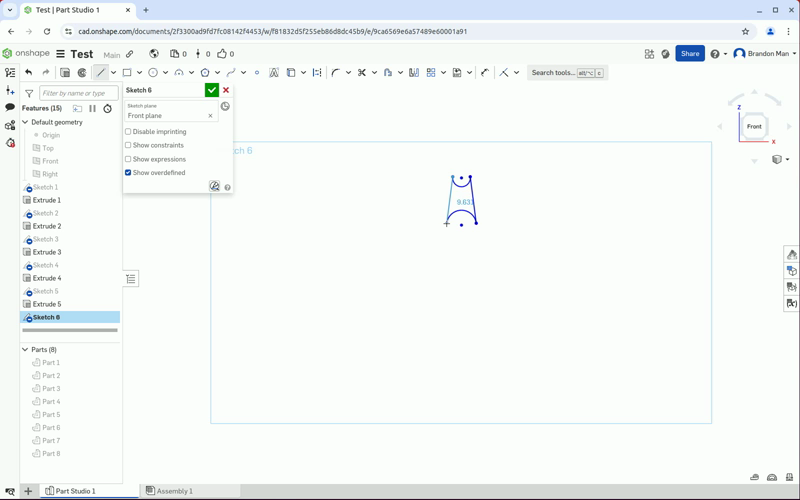
click(446, 223)
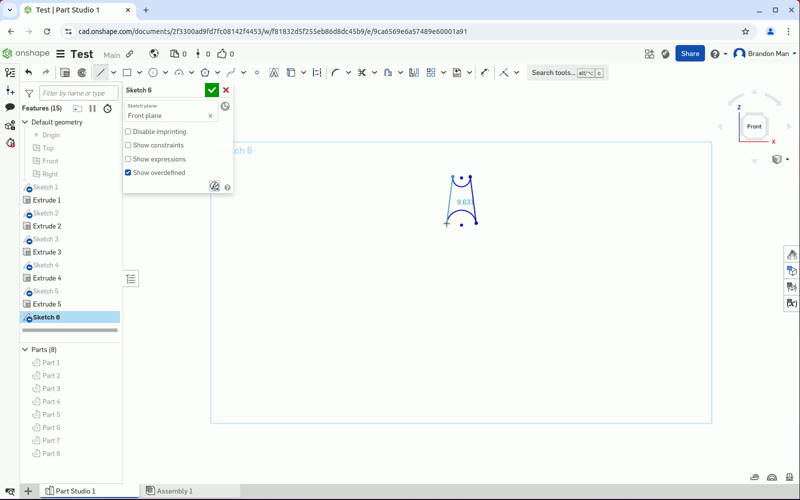
key(esc)
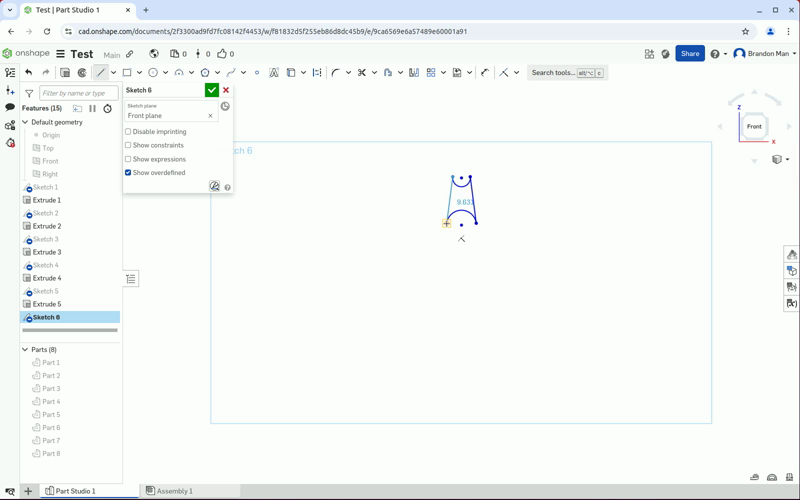
key(c)
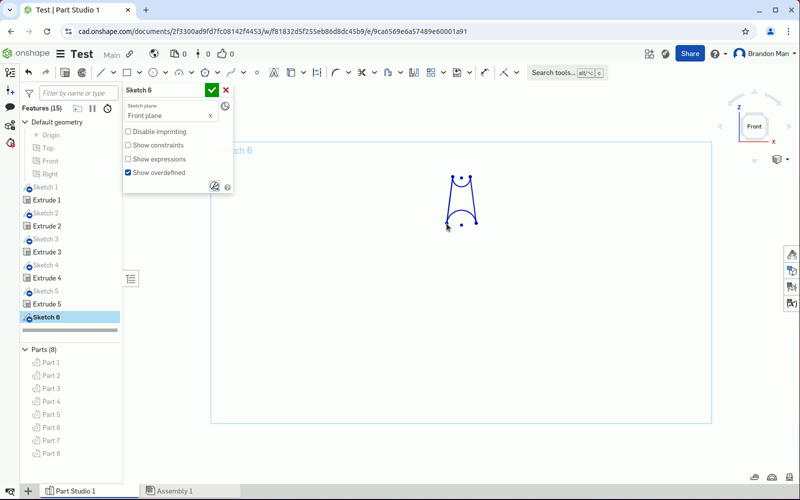
key_down(shift)
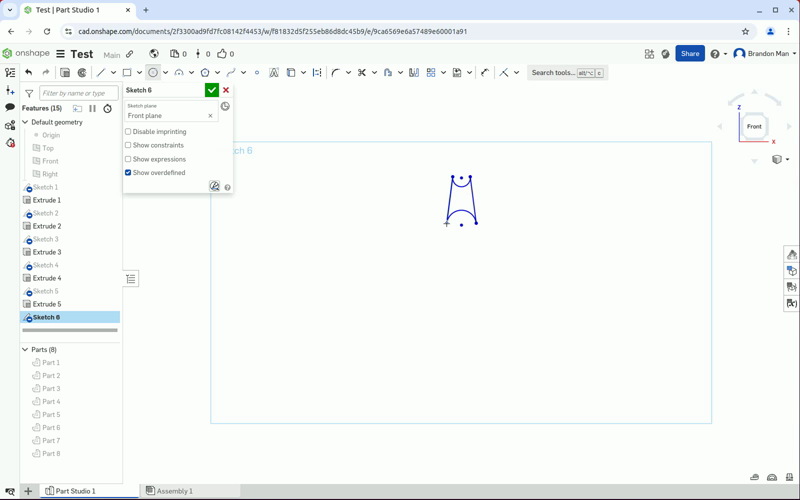
mouse_move(458, 191)
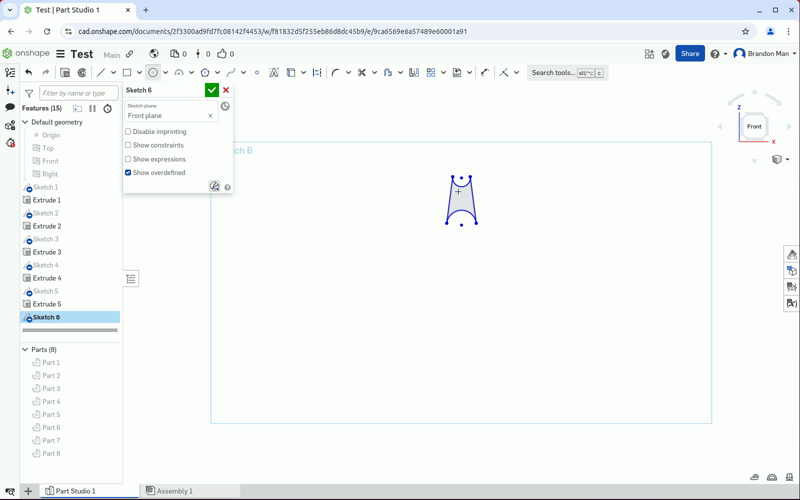
click(458, 191)
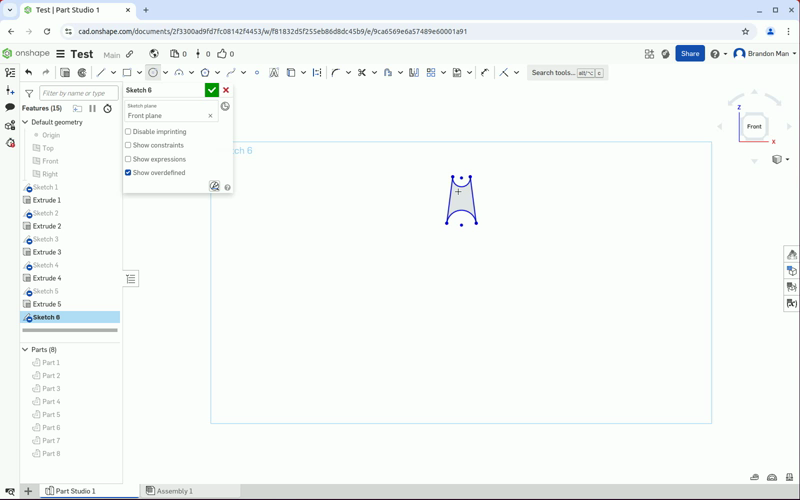
key_up(shift)
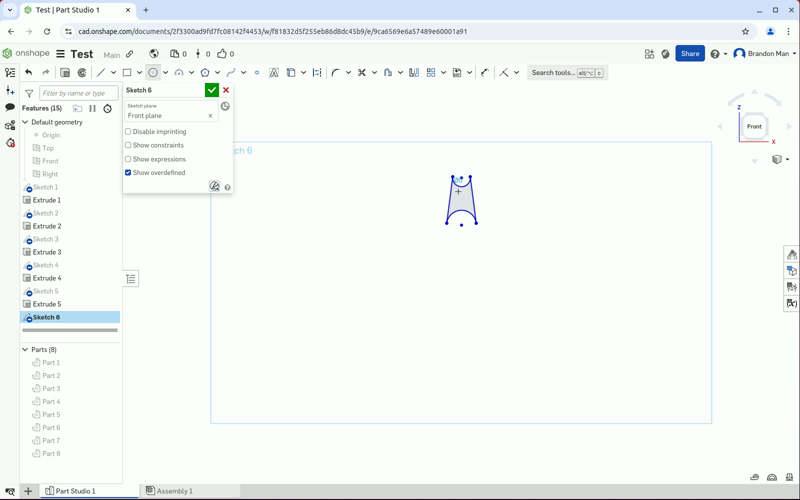
mouse_move(461, 191)
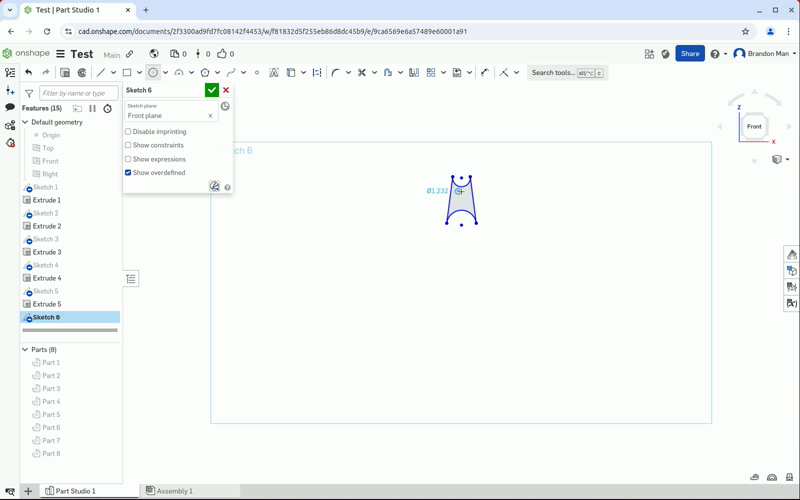
scroll(6)
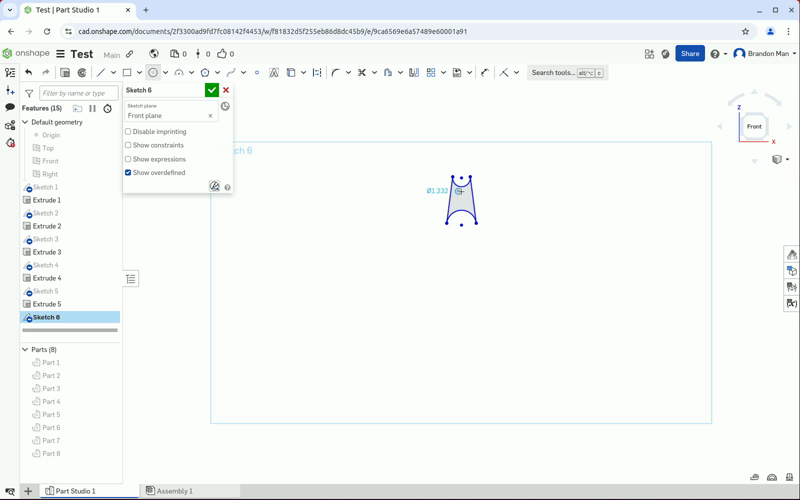
scroll(6)
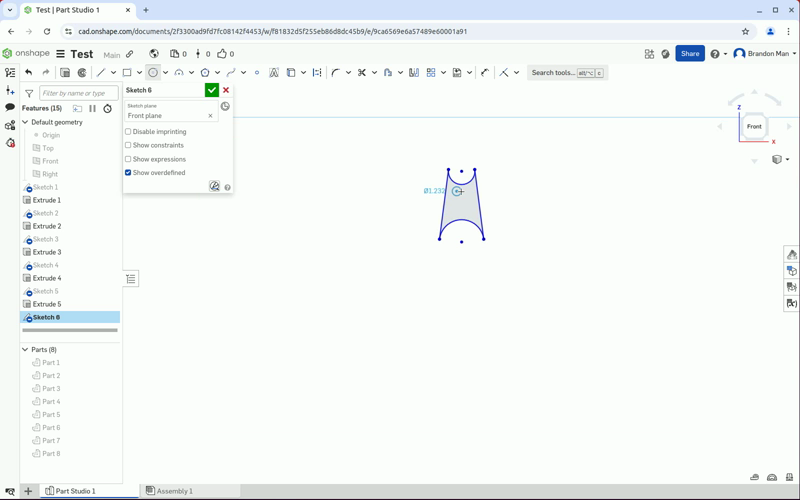
scroll(6)
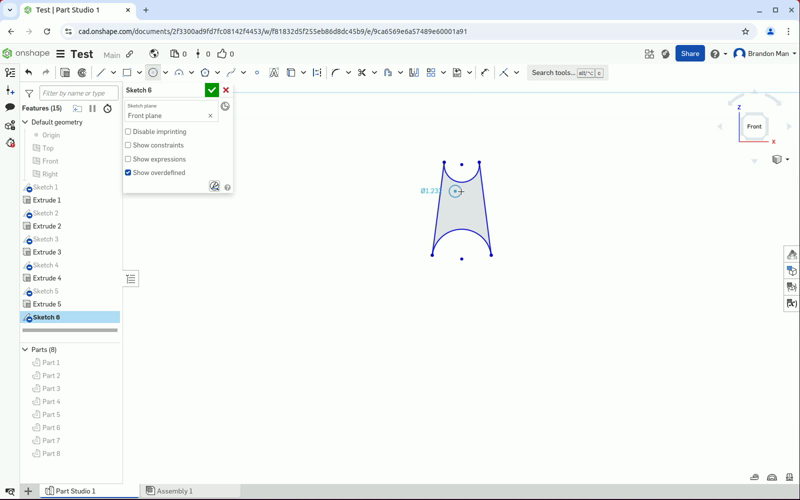
scroll(6)
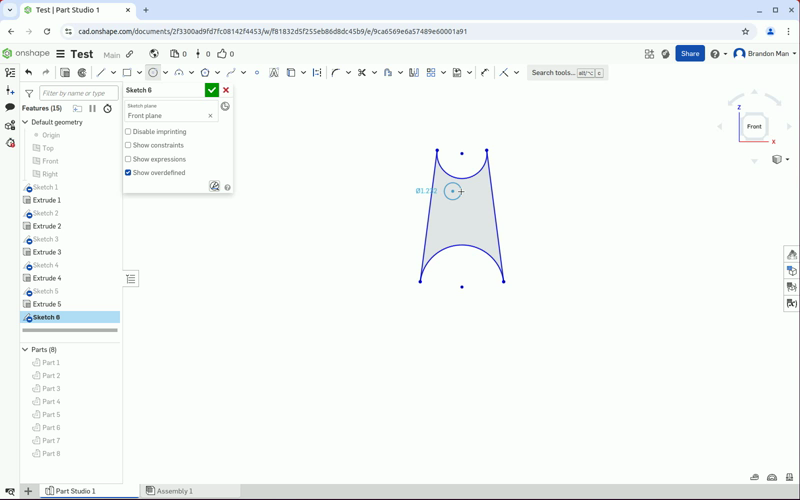
scroll(6)
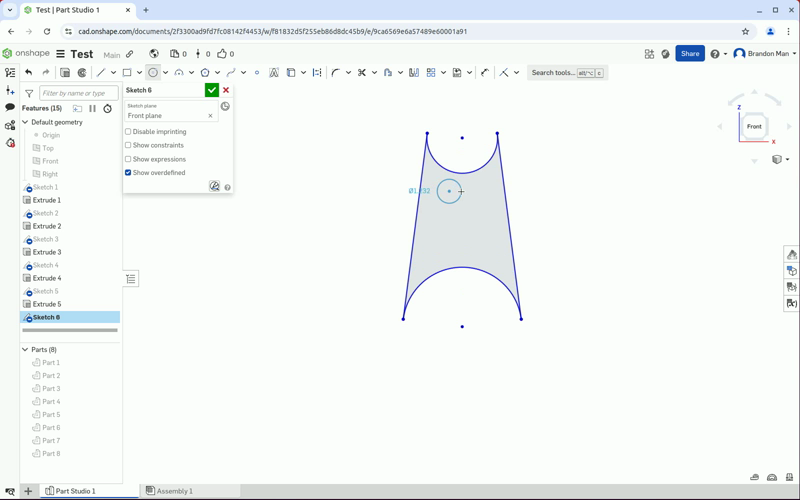
scroll(6)
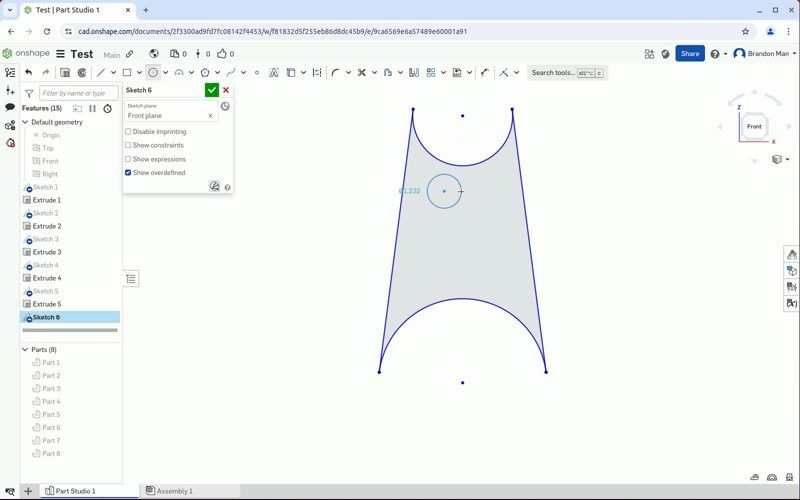
scroll(6)
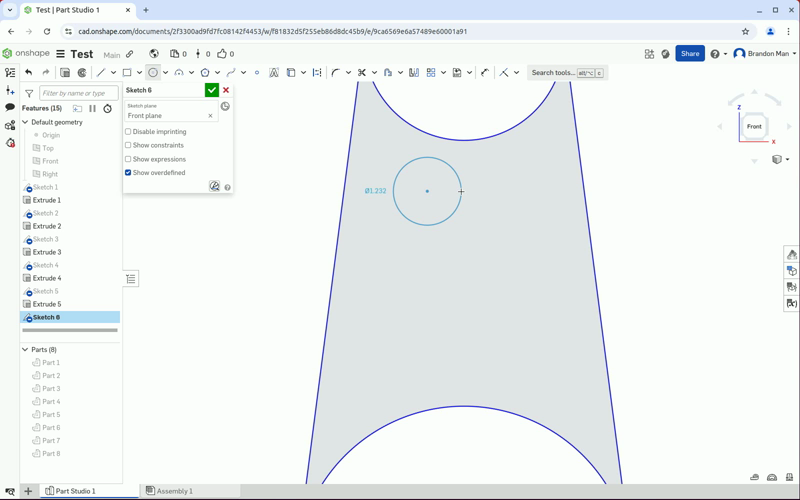
click(461, 191)
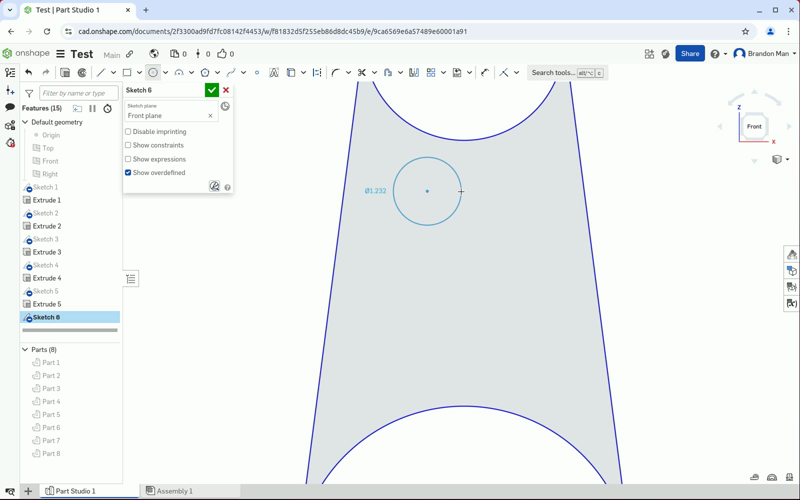
scroll(-6)
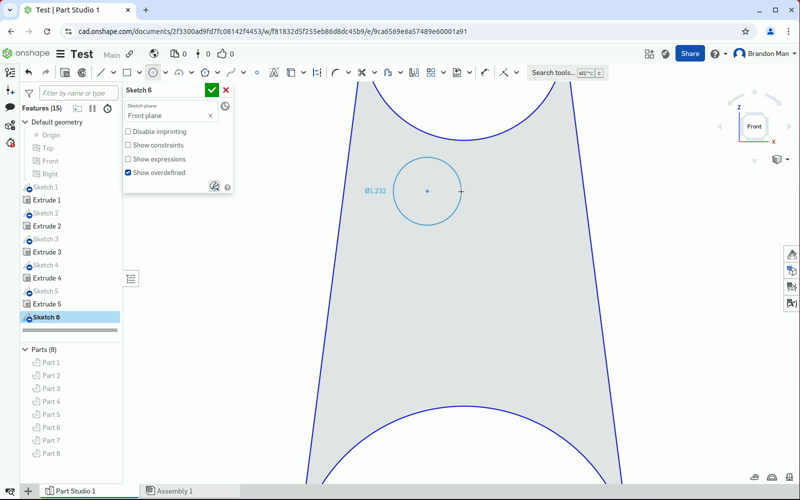
scroll(-6)
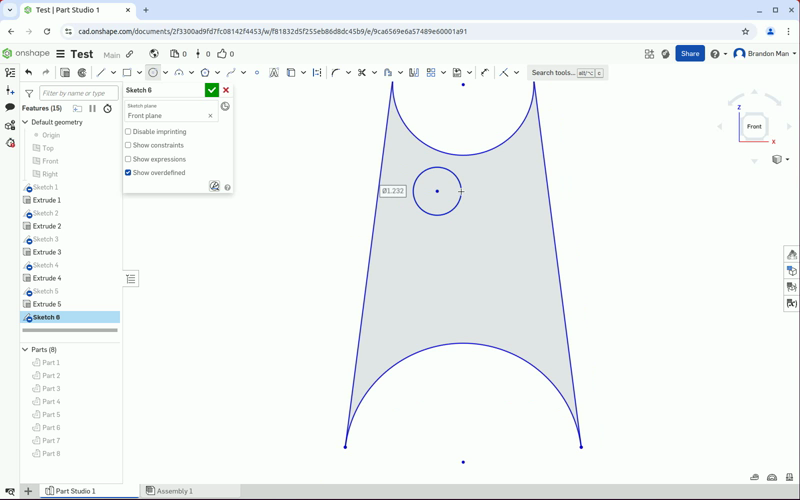
scroll(-6)
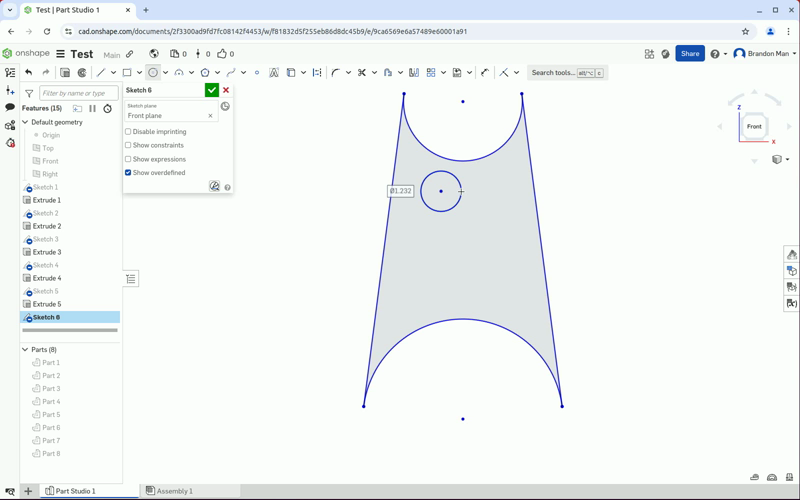
scroll(-6)
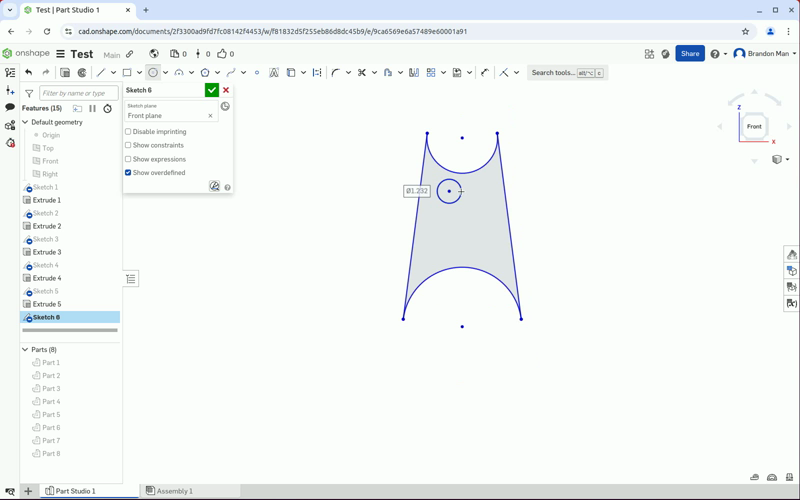
scroll(-6)
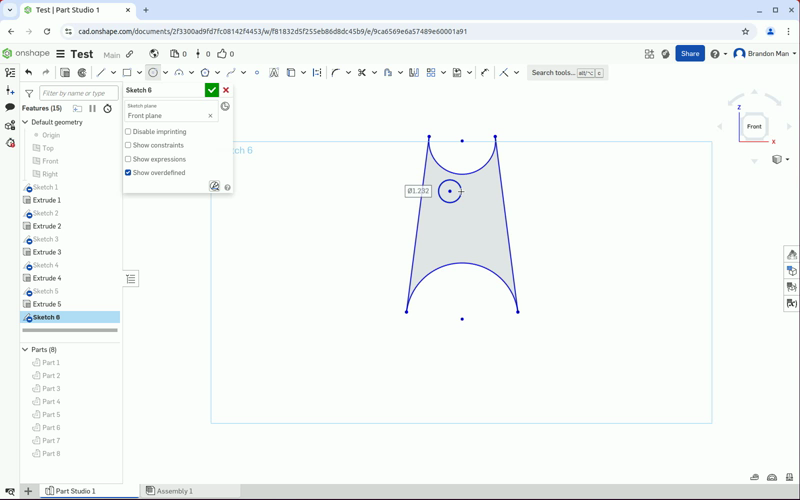
scroll(-6)
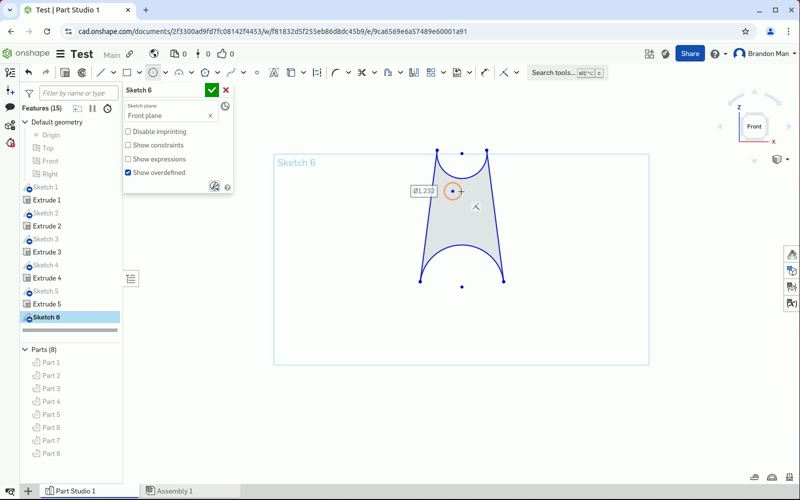
scroll(-6)
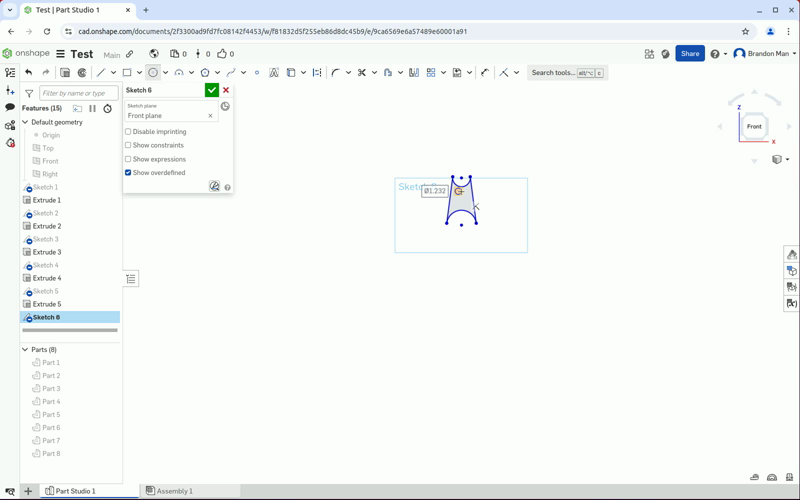
key(esc)
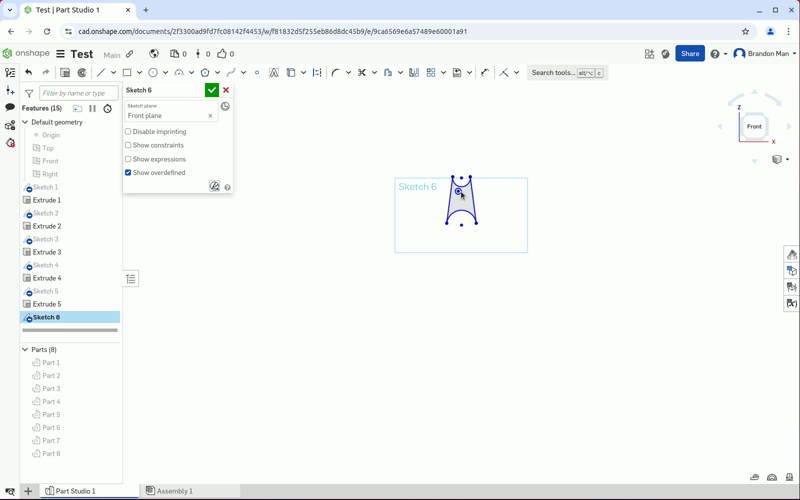
mouse_move(450, 196)
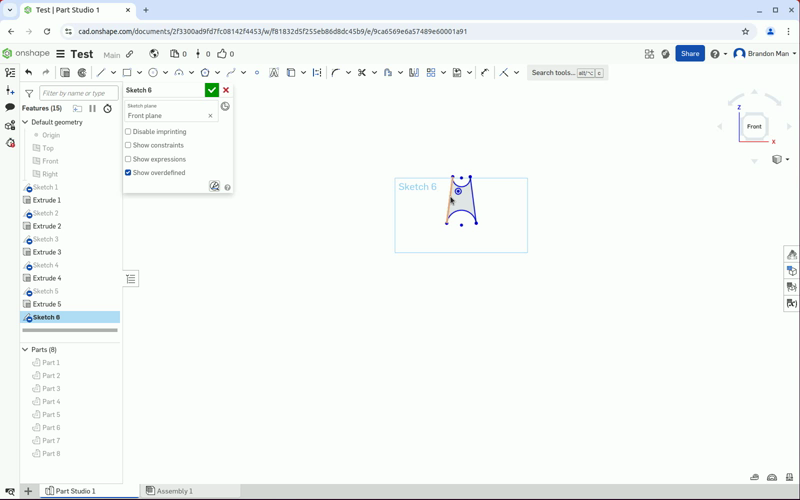
scroll(6)
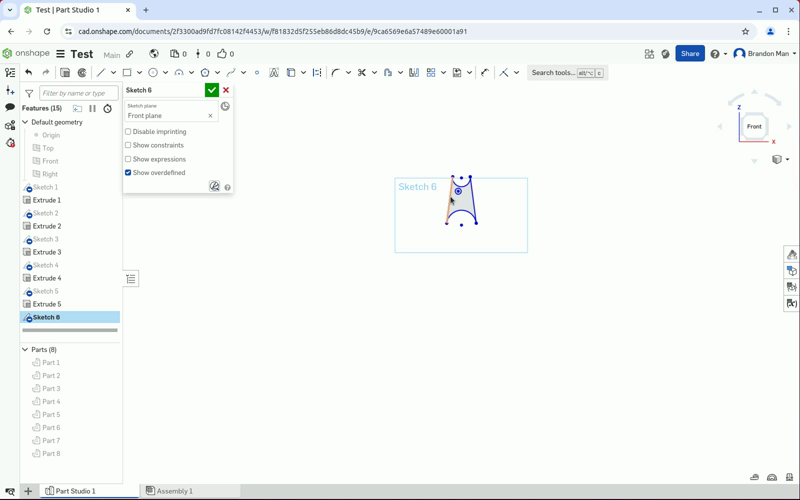
scroll(6)
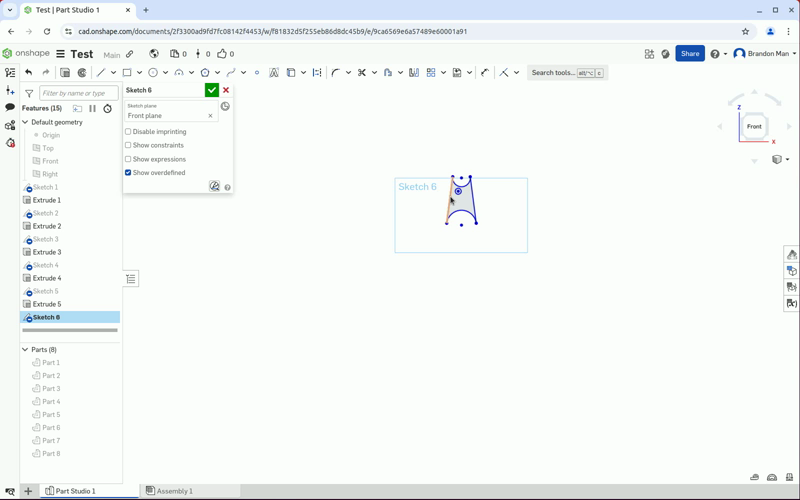
scroll(6)
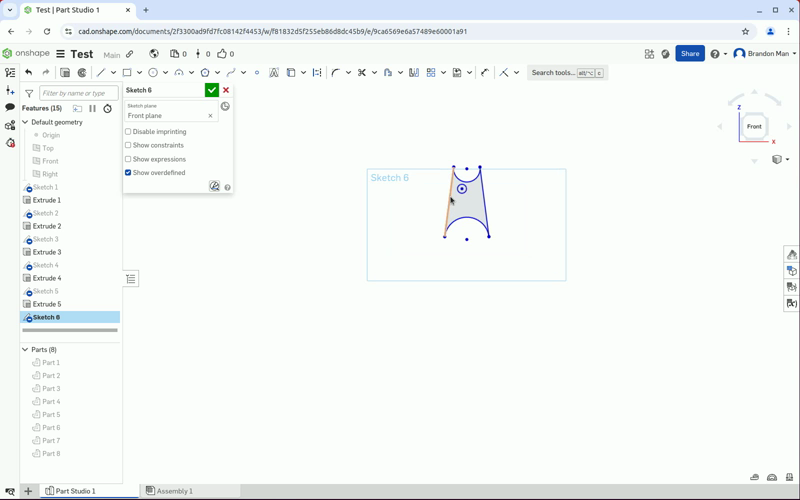
scroll(6)
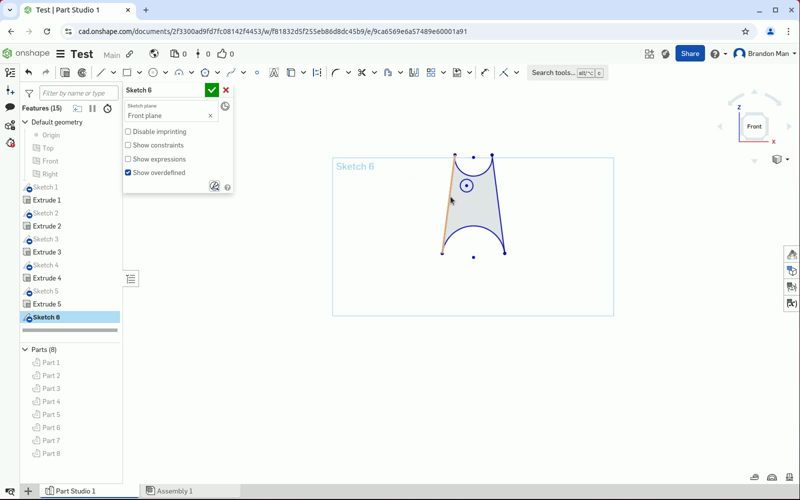
scroll(6)
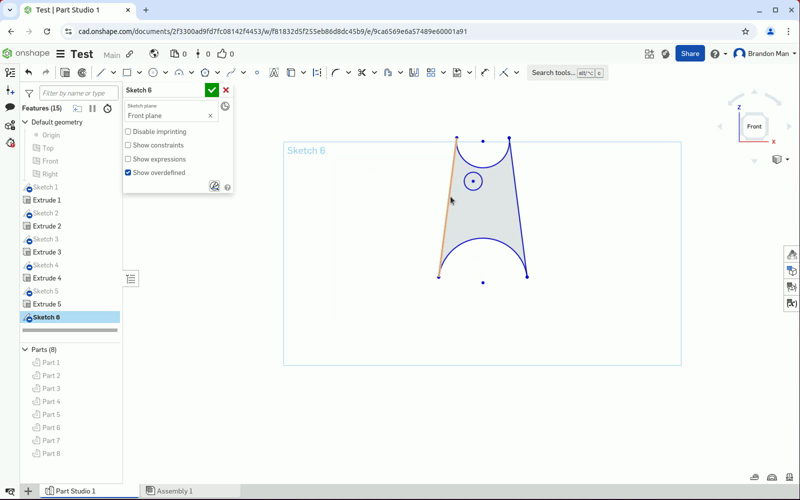
scroll(6)
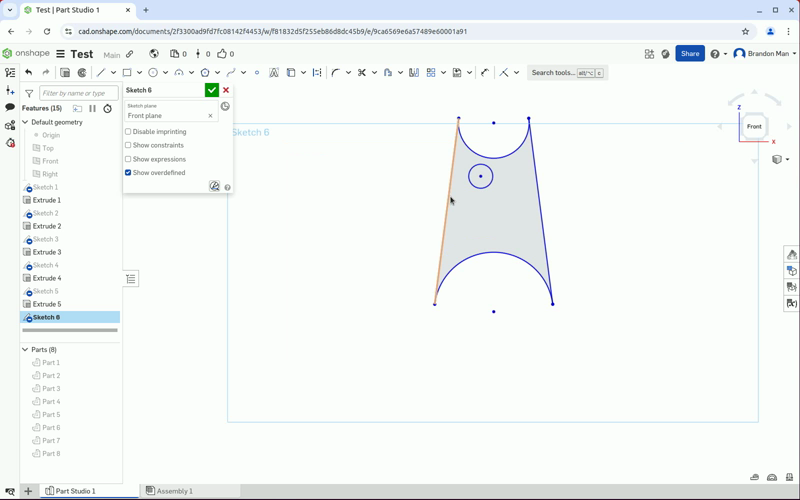
scroll(6)
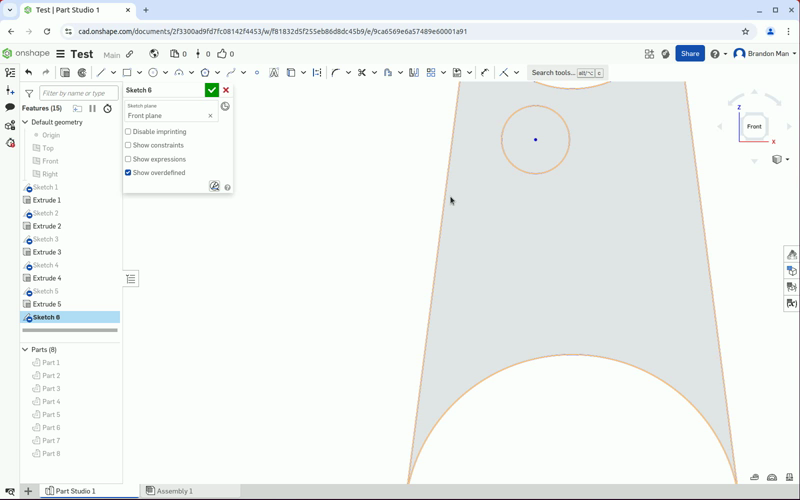
click(450, 196)
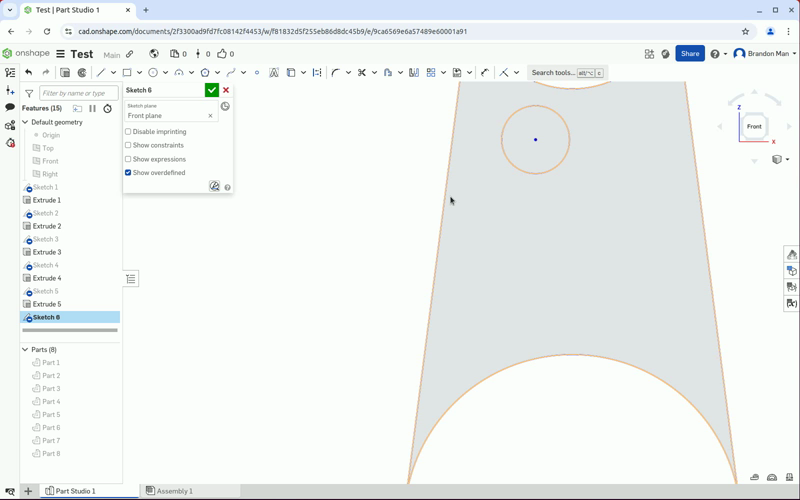
scroll(-6)
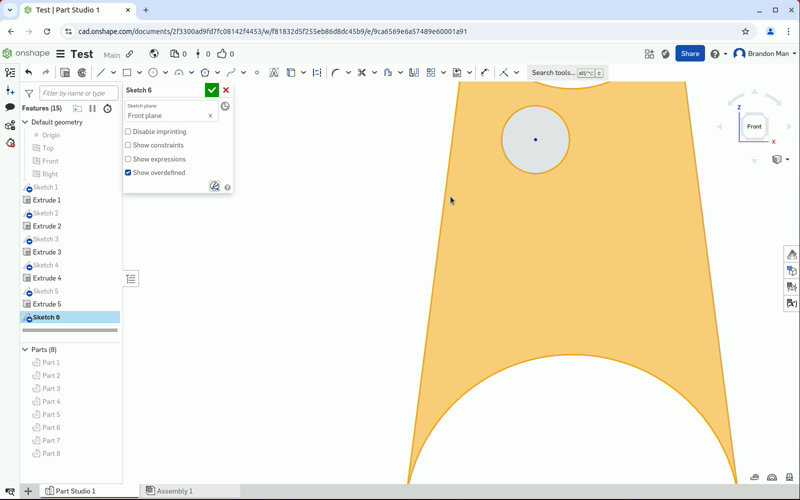
scroll(-6)
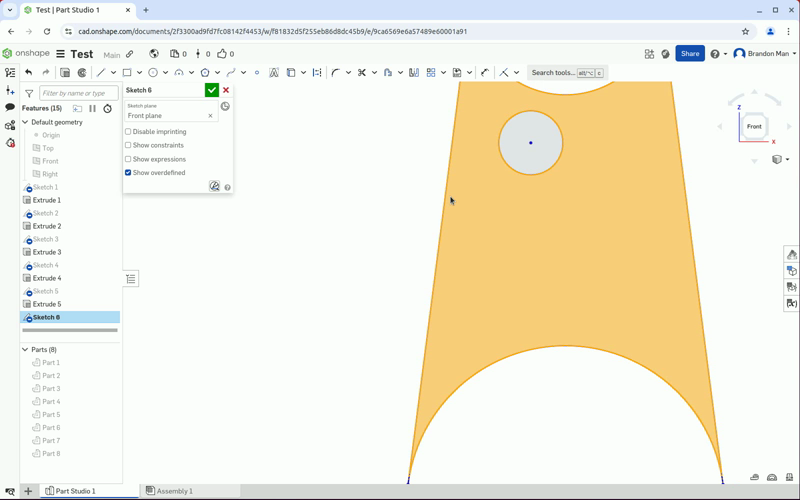
scroll(-6)
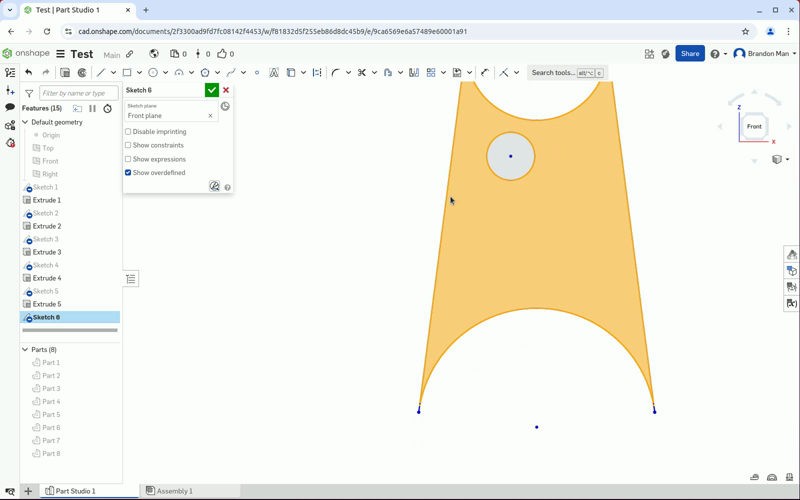
scroll(-6)
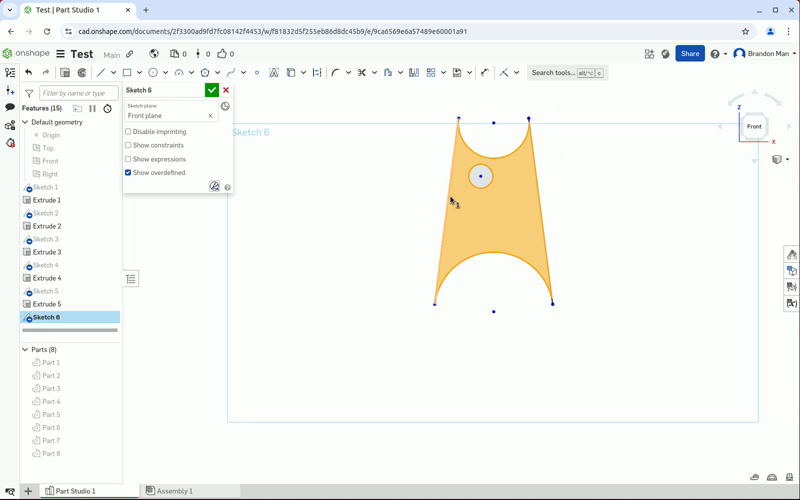
scroll(-6)
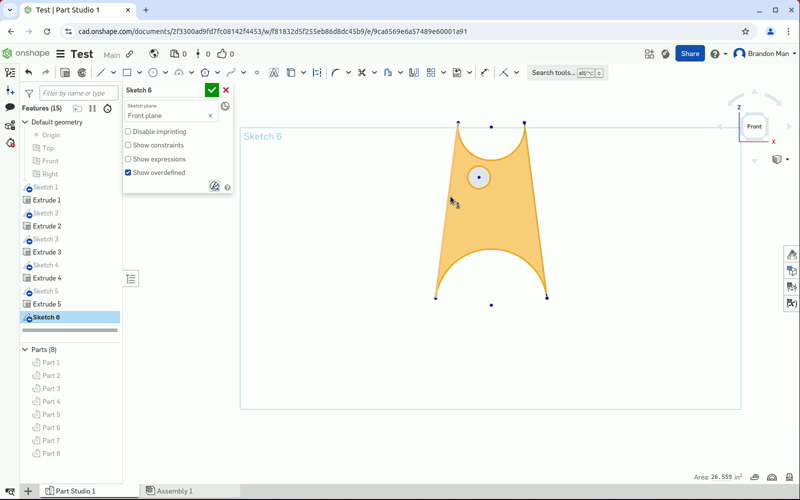
scroll(-6)
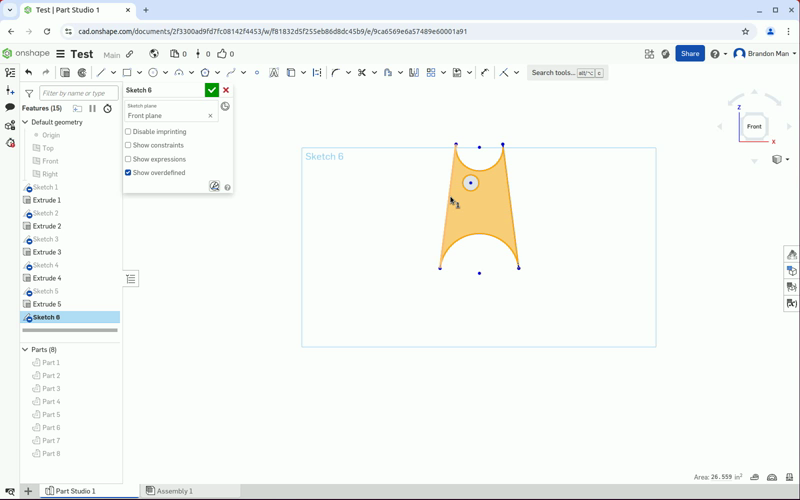
scroll(-6)
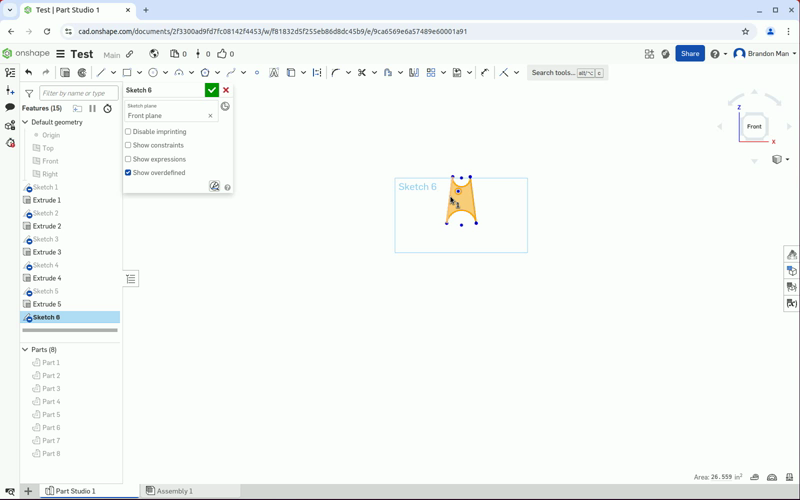
mouse_move(73, 352)
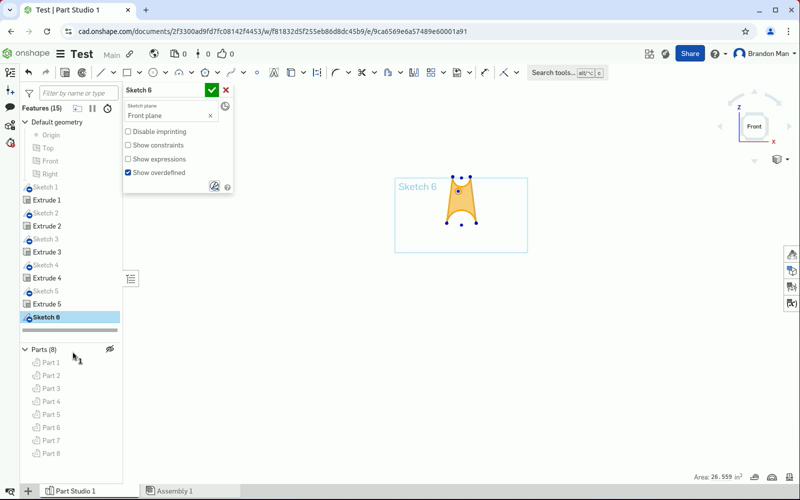
key(shift+y)
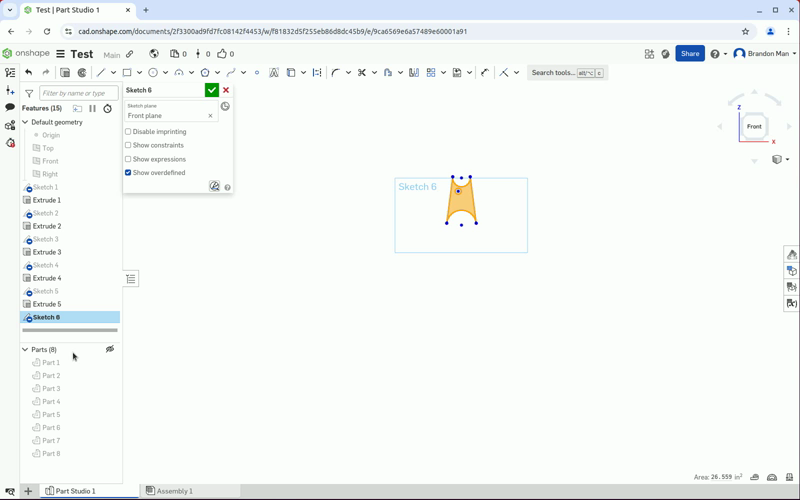
key(shift+e)
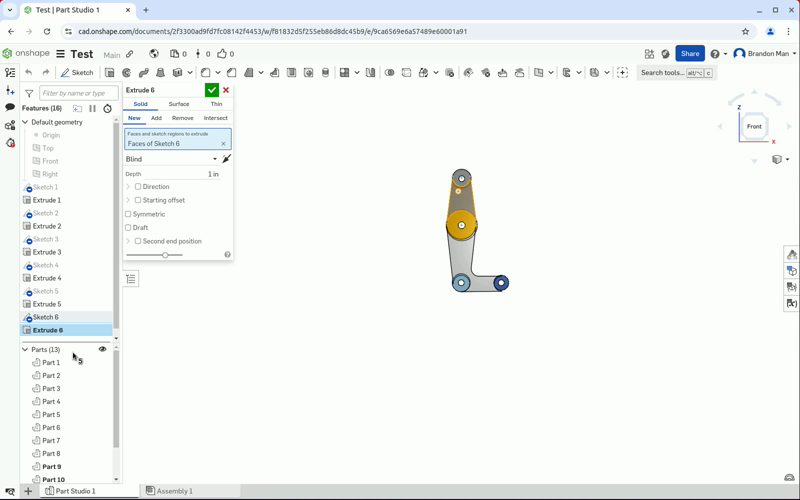
mouse_move(143, 106)
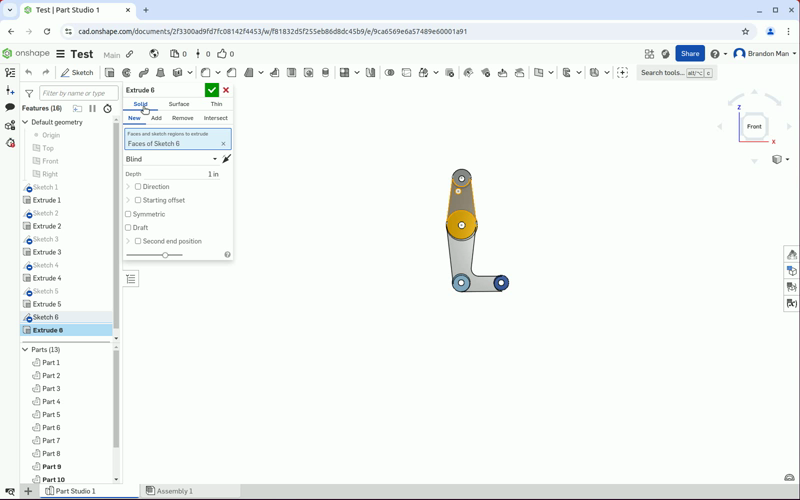
click(143, 106)
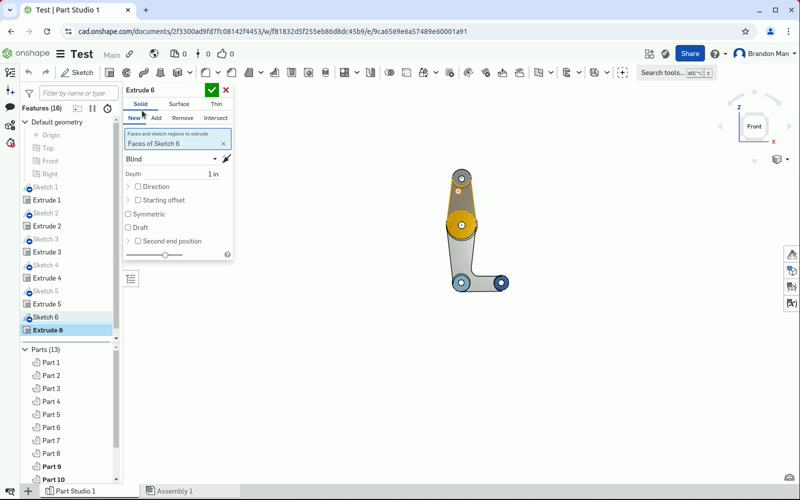
mouse_move(137, 120)
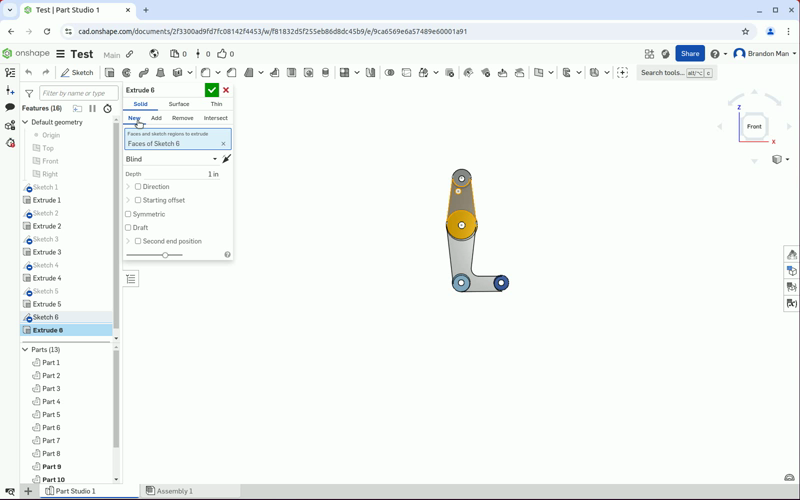
click(137, 120)
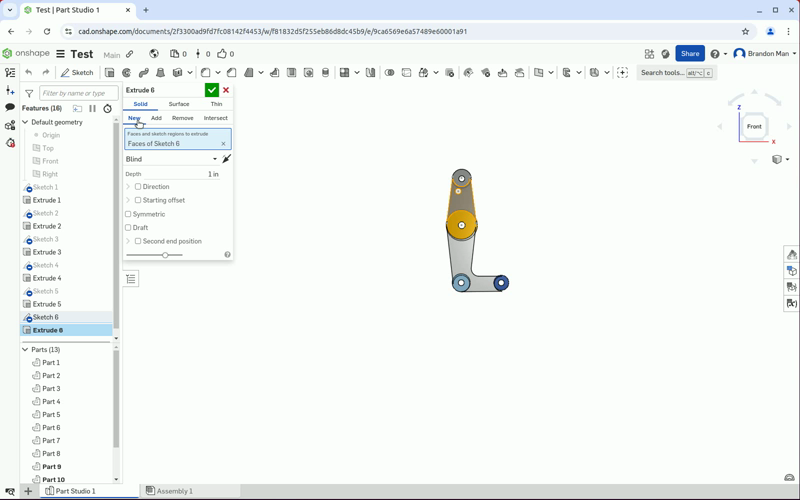
key(tab, 4)
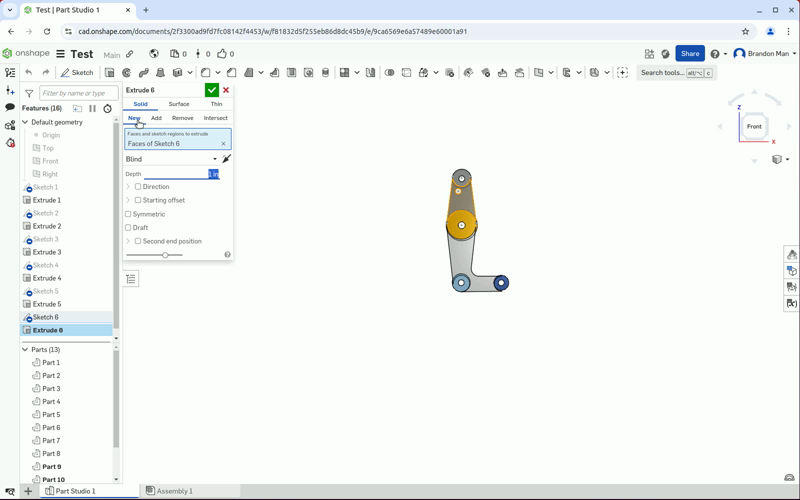
text(0.481)
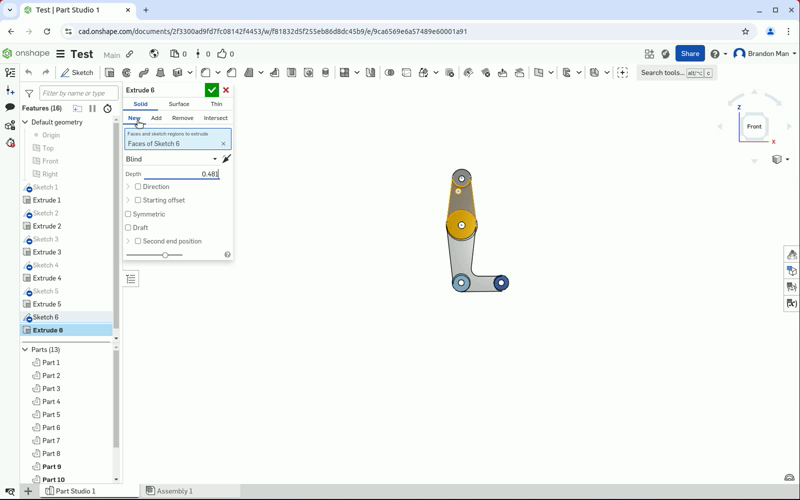
key(enter)
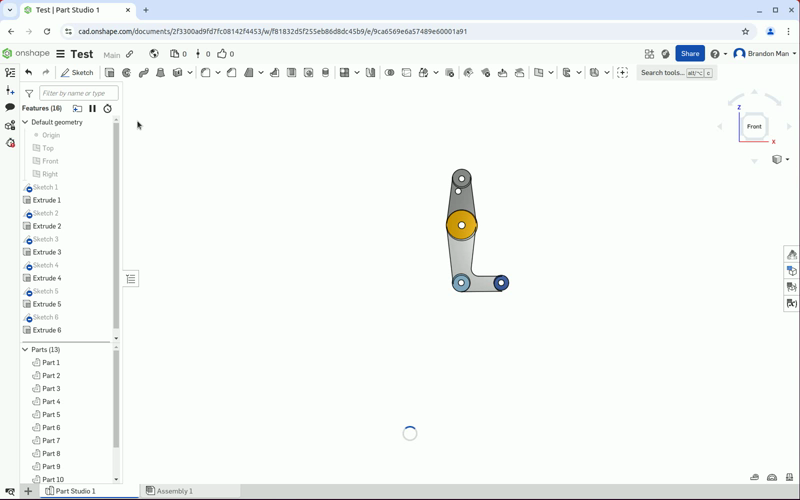
key(shift+h)
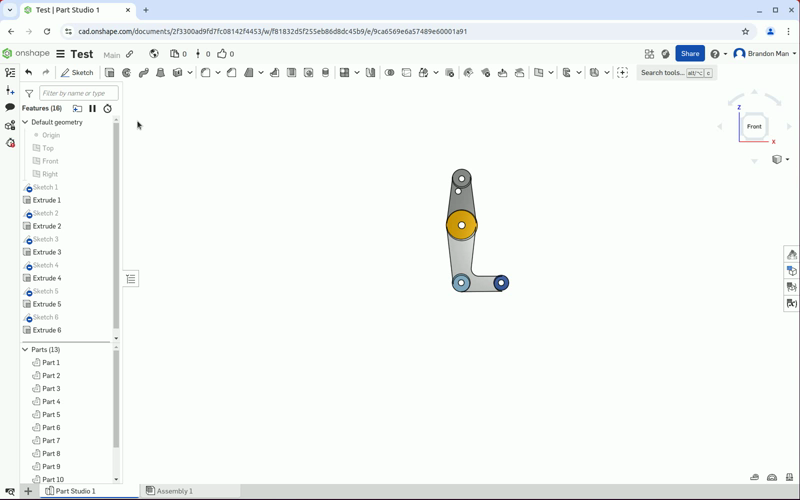
key(shift+h)
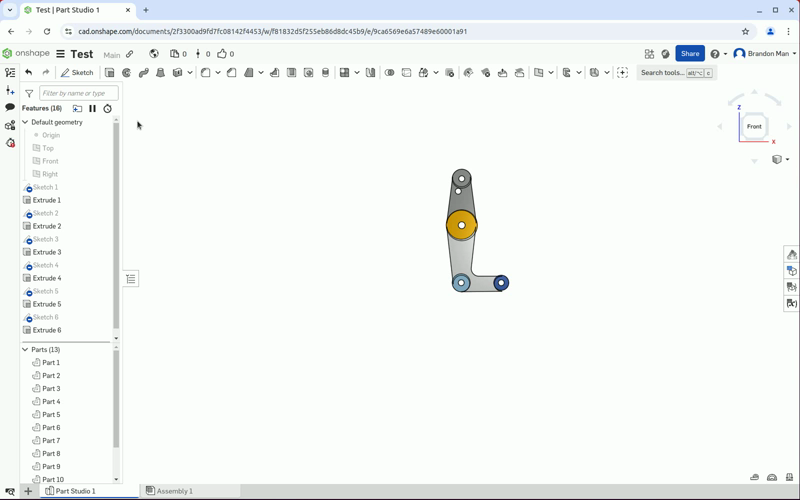
key(shift+7)
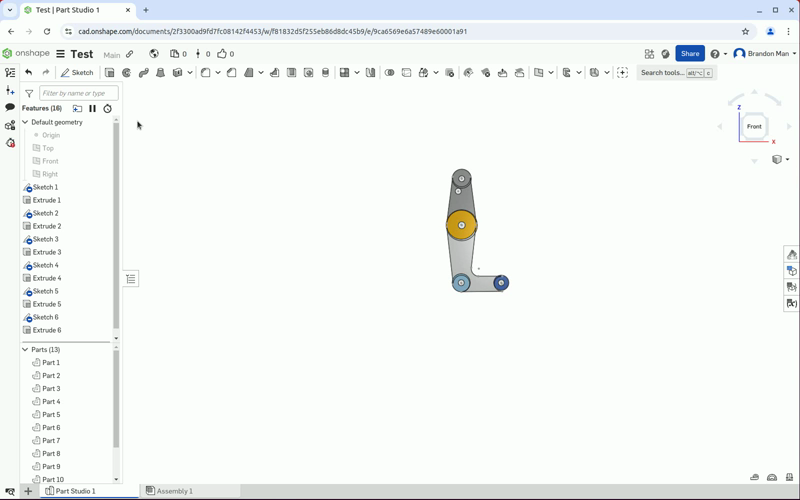
key(left, 2)
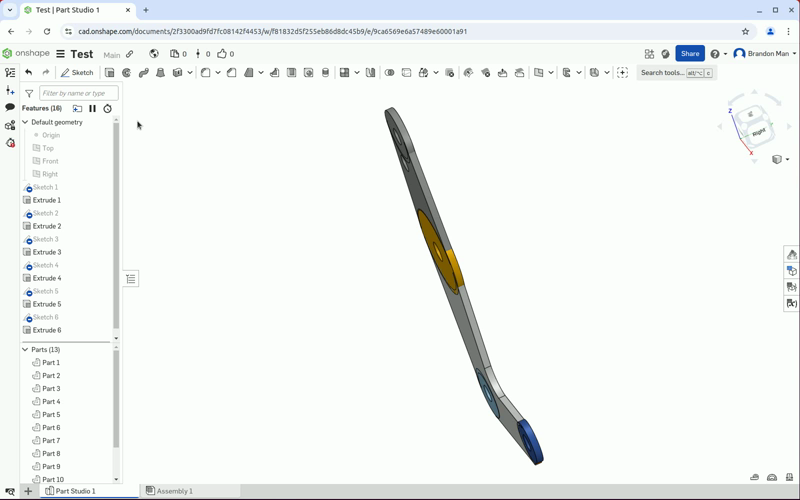
key(down, 2)
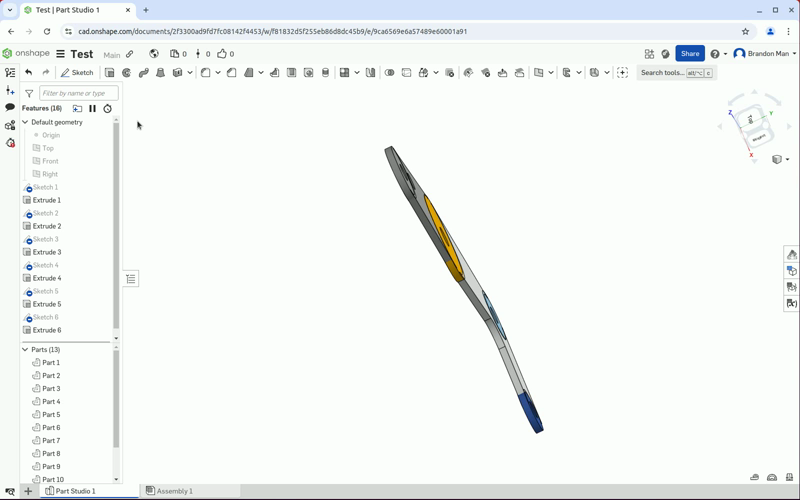
key(up, 2)
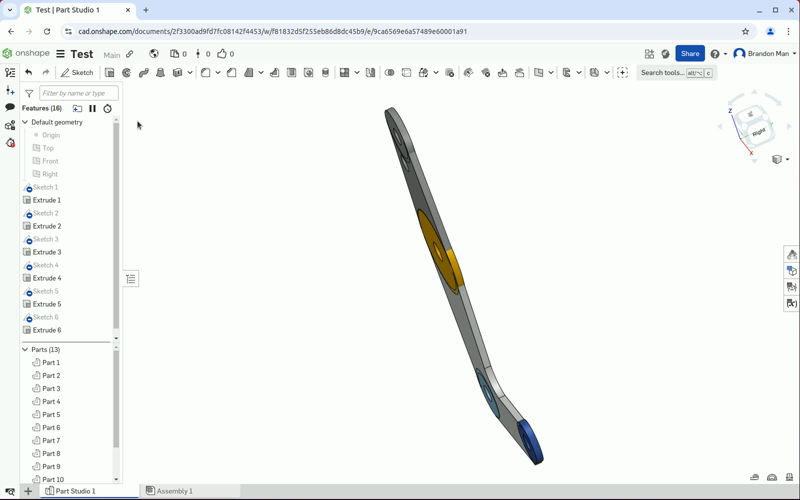
key(right, 2)
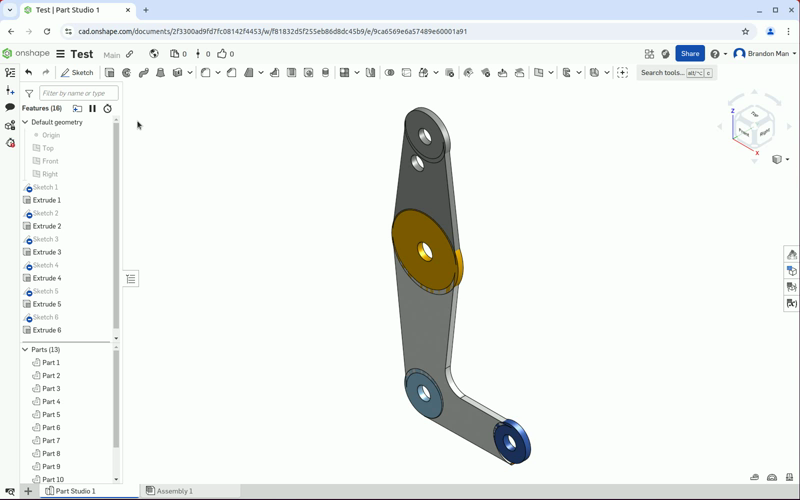
mouse_move(69, 189)
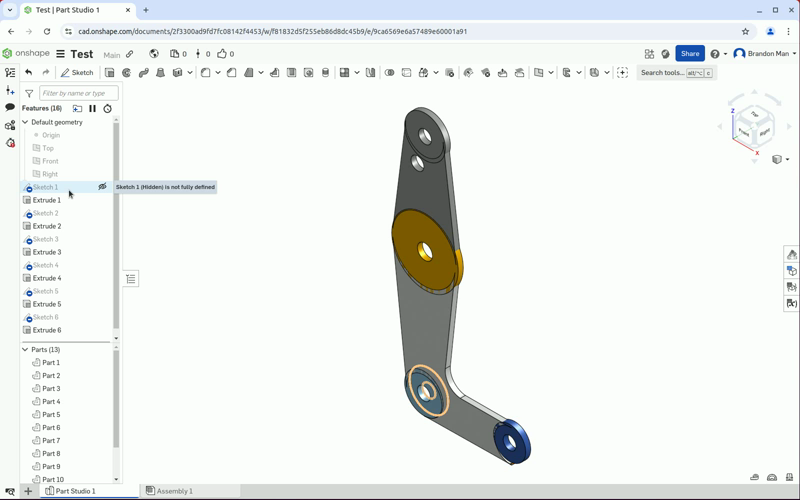
click(69, 189)